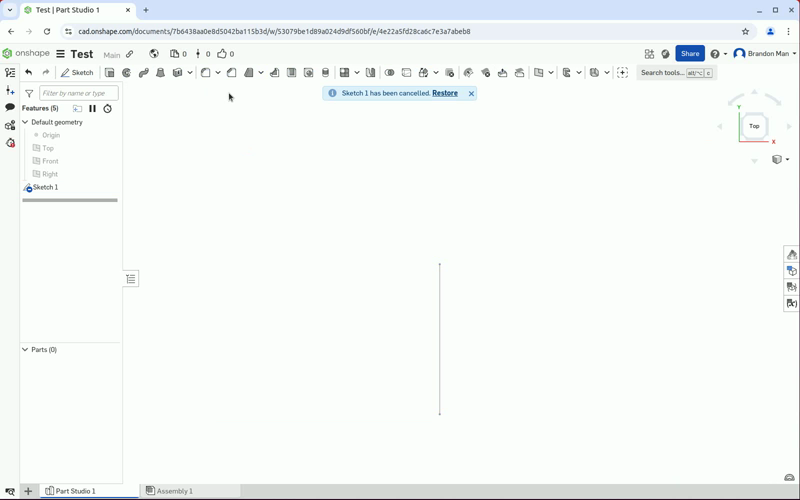
key(shift+h)
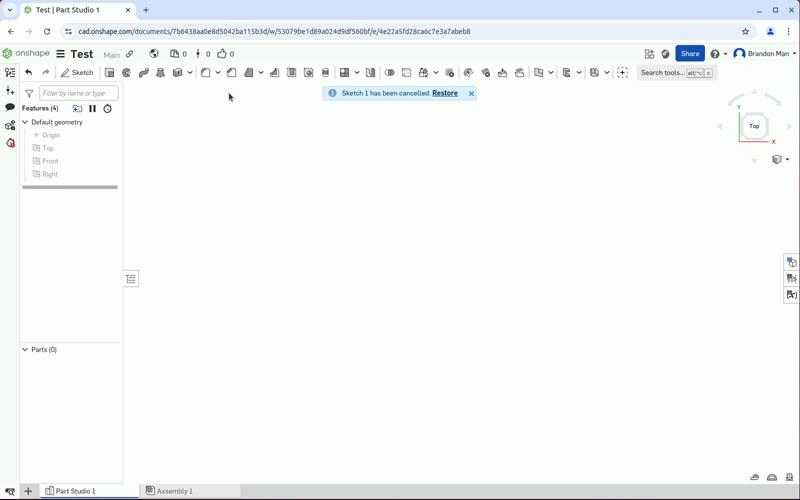
mouse_move(73, 352)
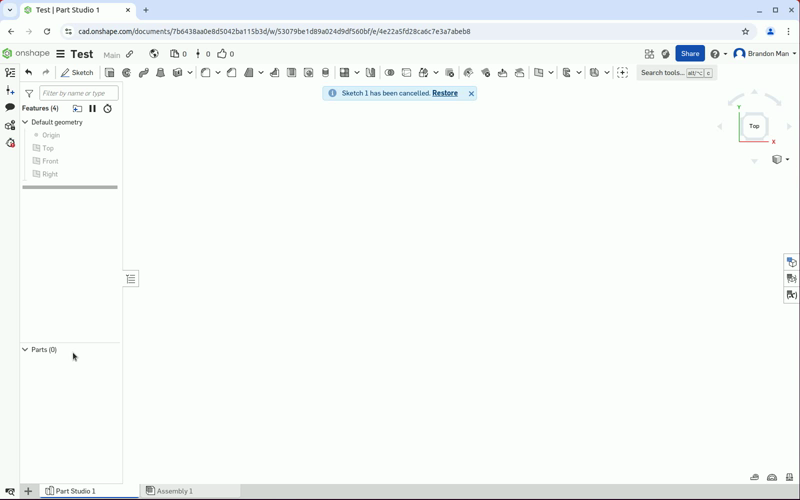
key(y)
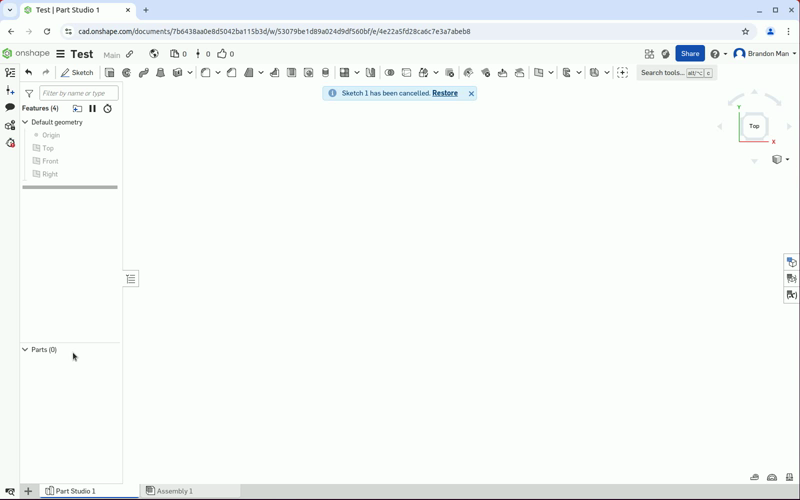
key(shift+p)
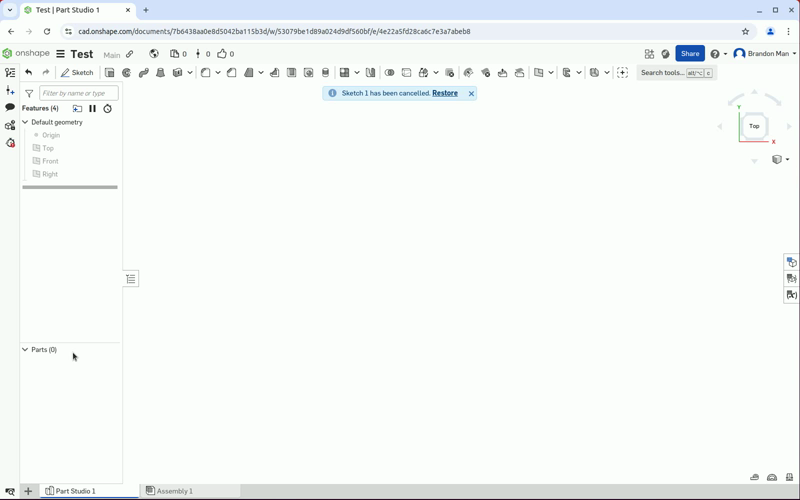
key(space)
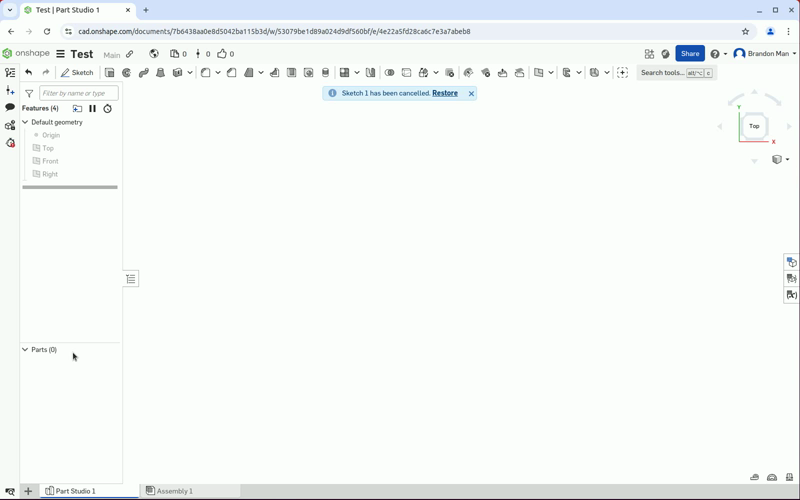
key_down(shift)
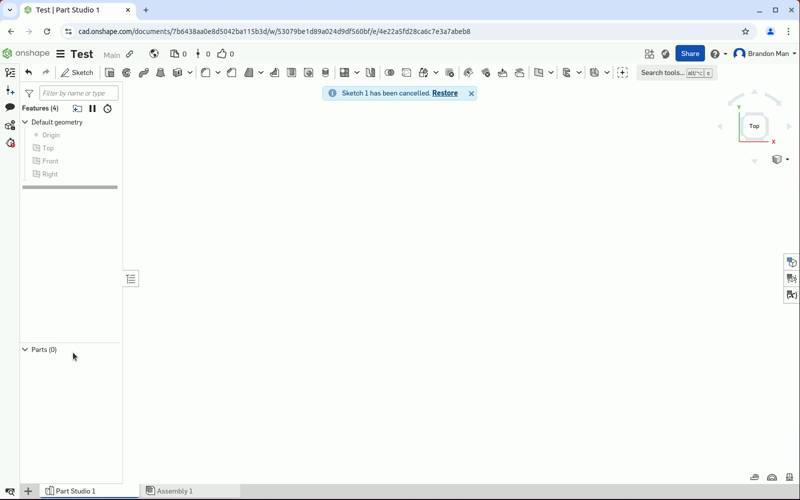
key(up)
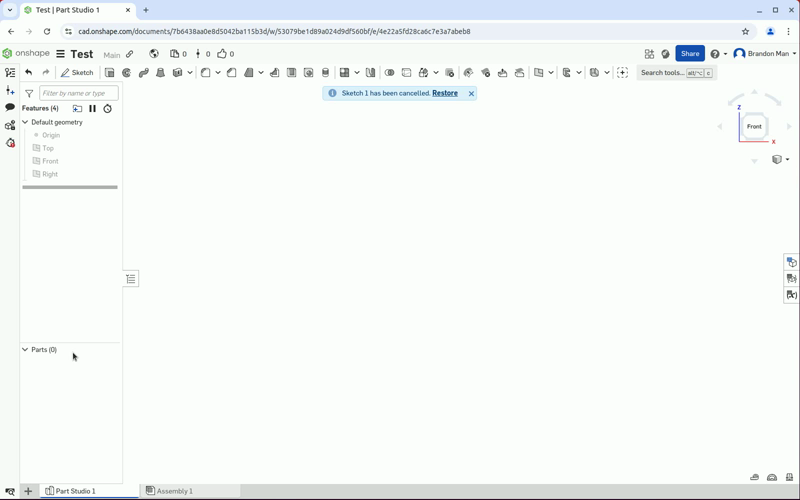
key_up(shift)
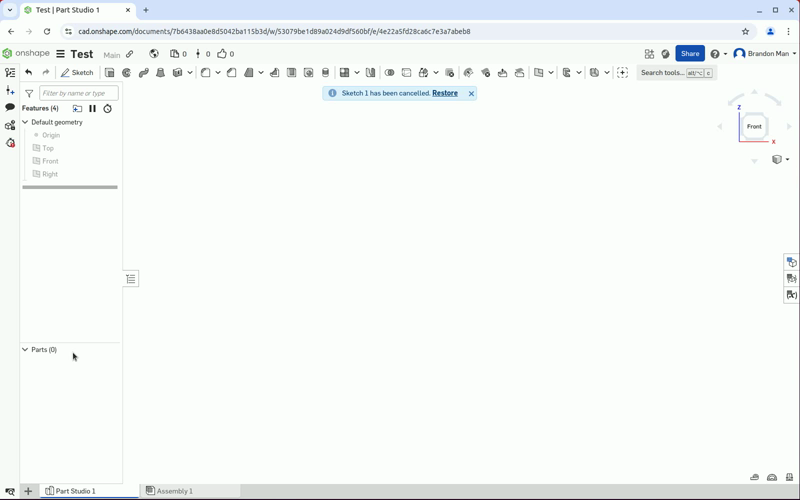
mouse_move(73, 352)
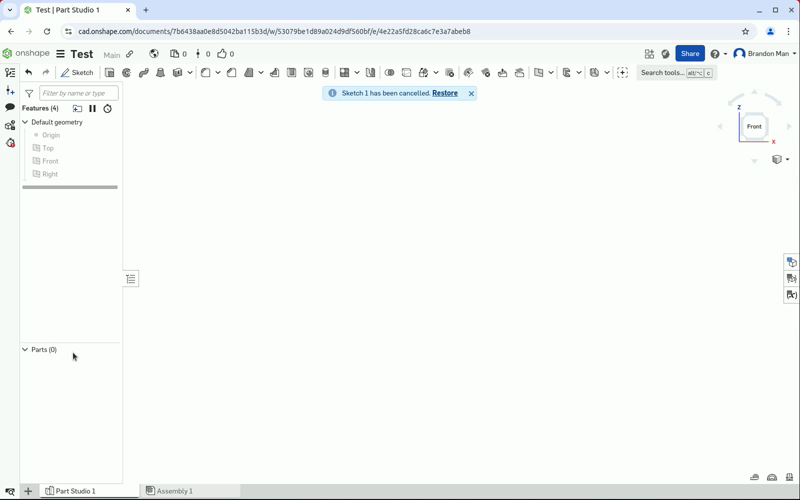
key(shift+y)
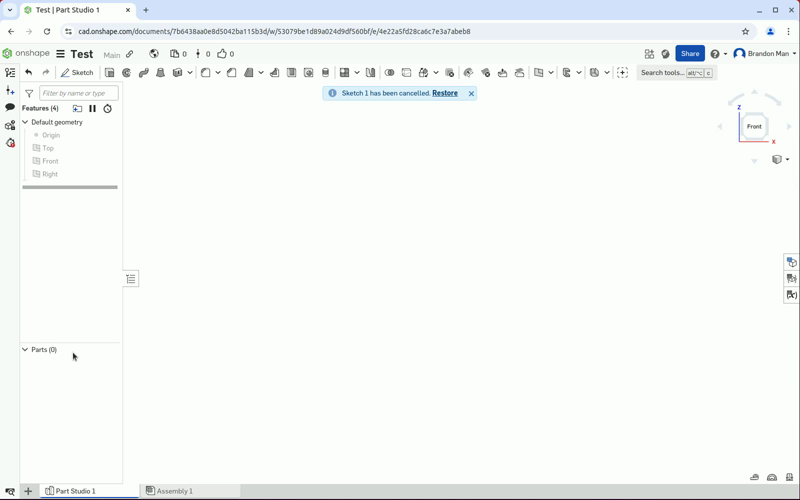
key(shift+s)
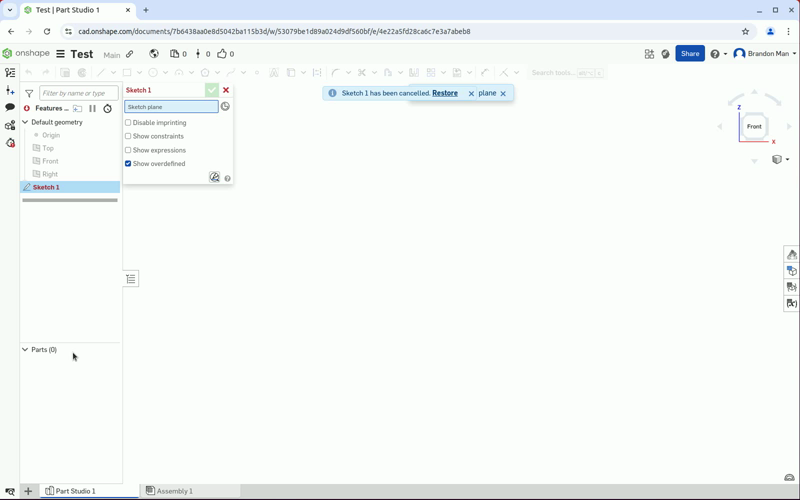
mouse_move(73, 163)
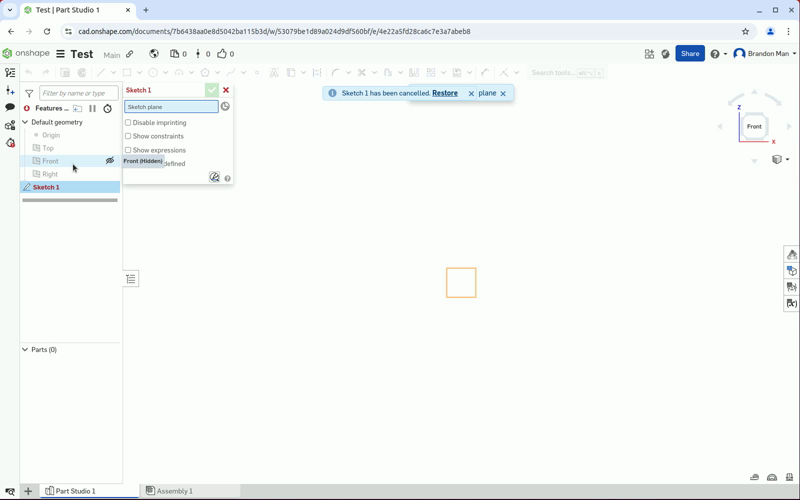
click(73, 163)
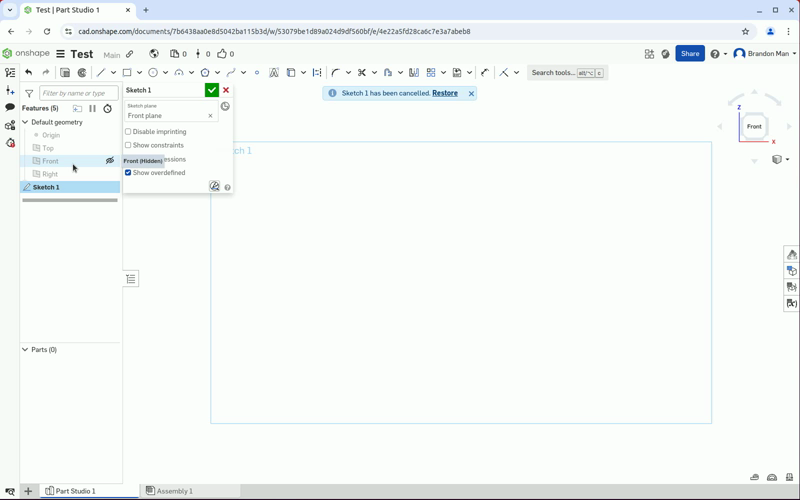
mouse_move(73, 352)
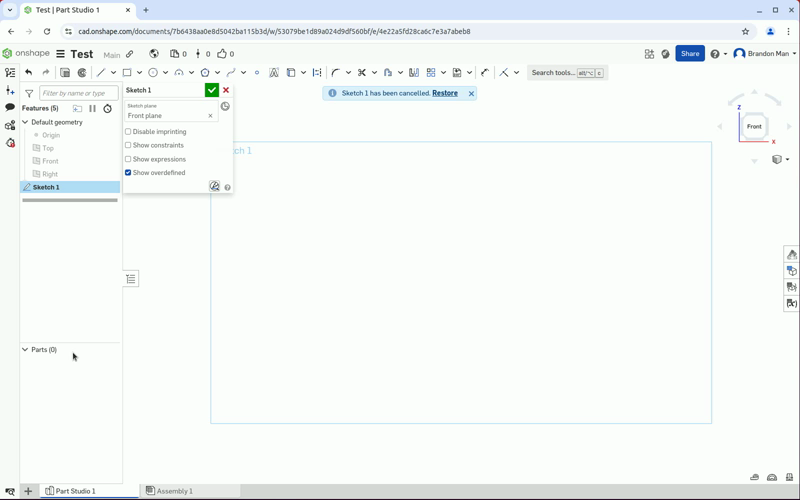
key(y)
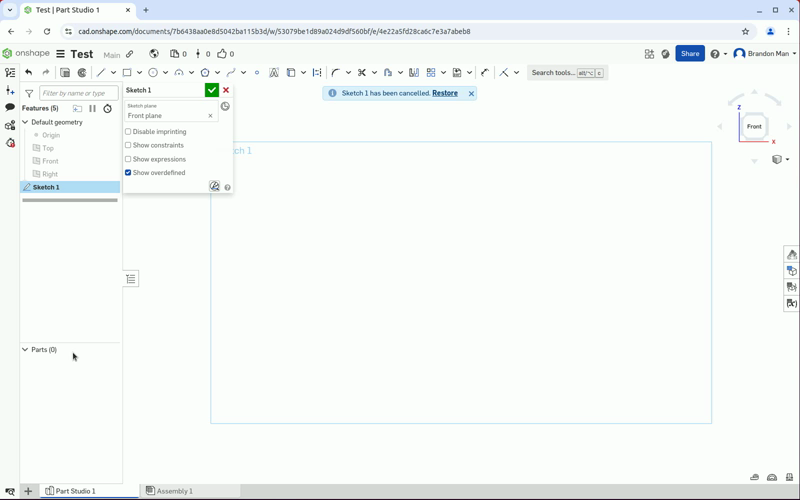
key(a)
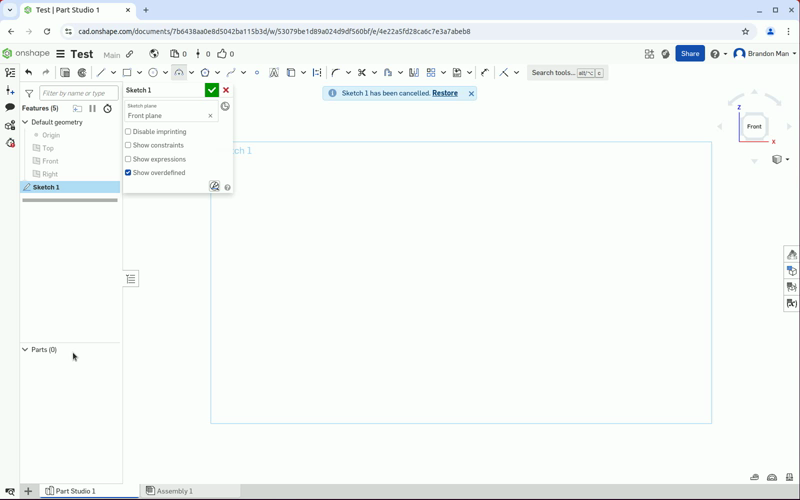
key_down(shift)
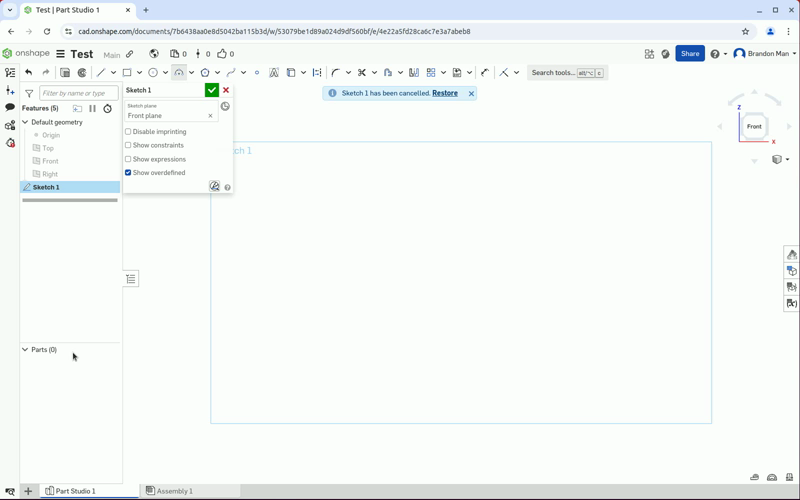
mouse_move(418, 197)
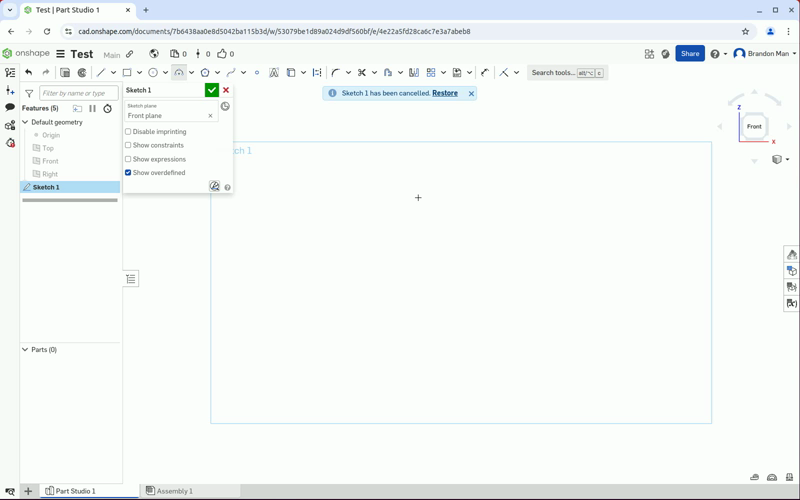
click(418, 197)
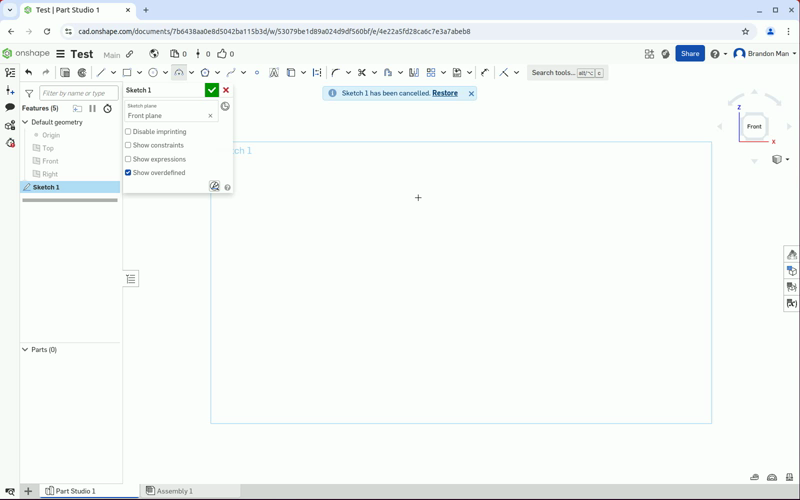
key_up(shift)
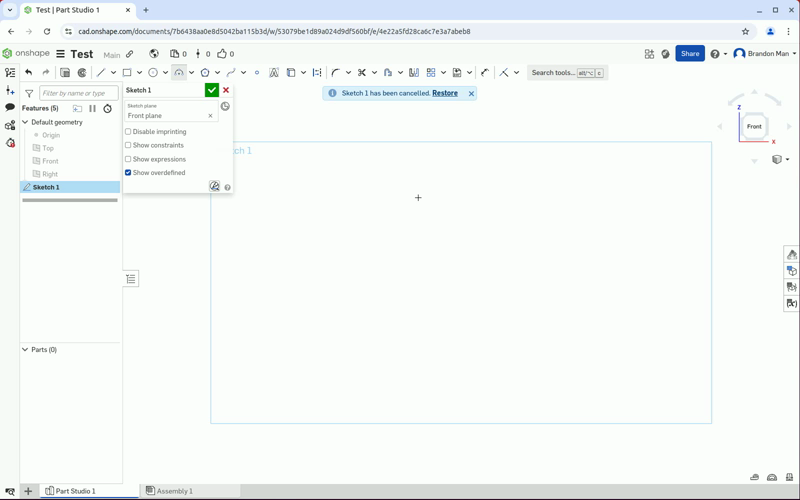
key_down(shift)
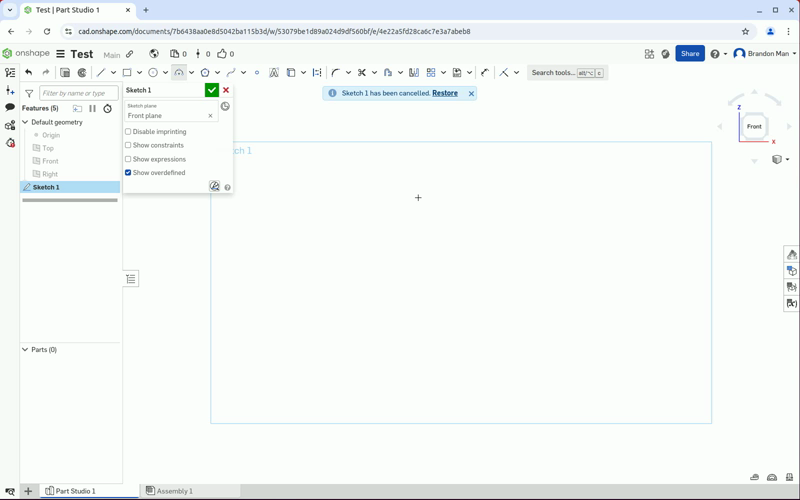
mouse_move(434, 215)
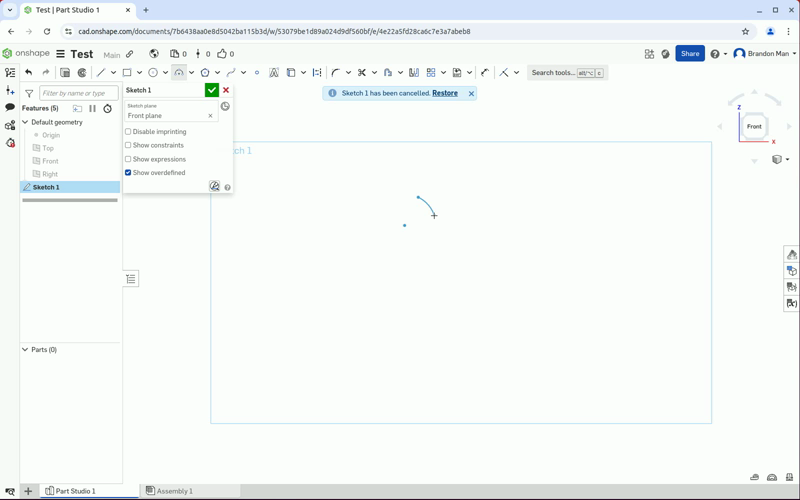
click(434, 215)
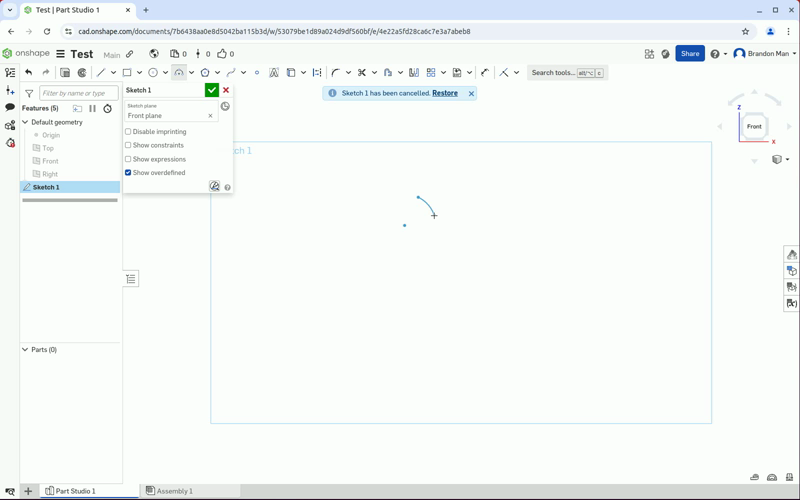
mouse_move(417, 214)
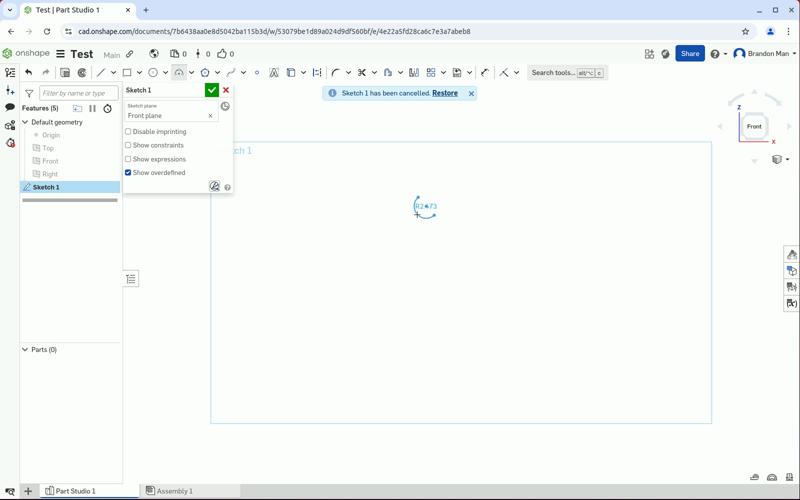
click(417, 214)
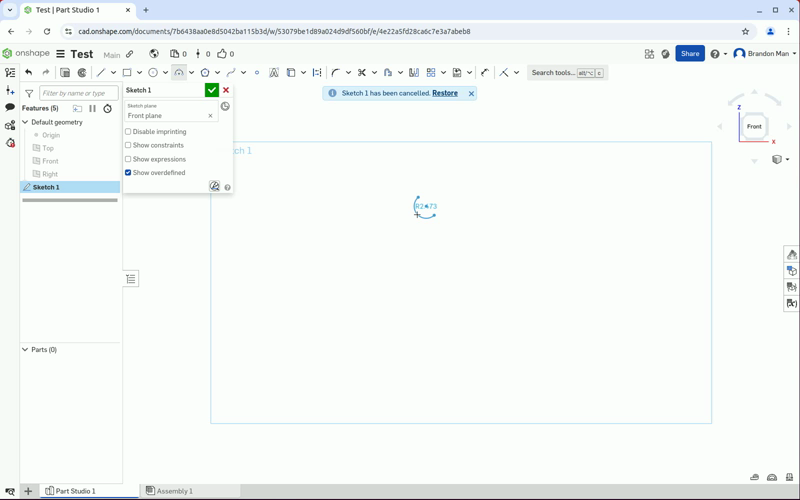
key_up(shift)
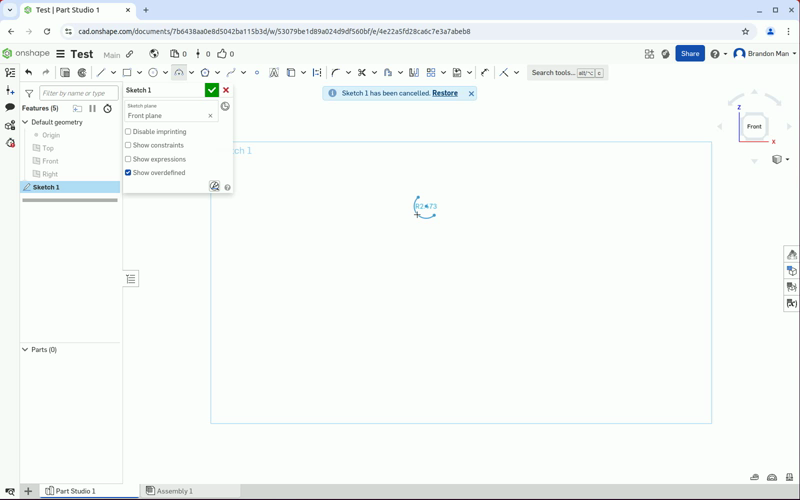
mouse_move(434, 215)
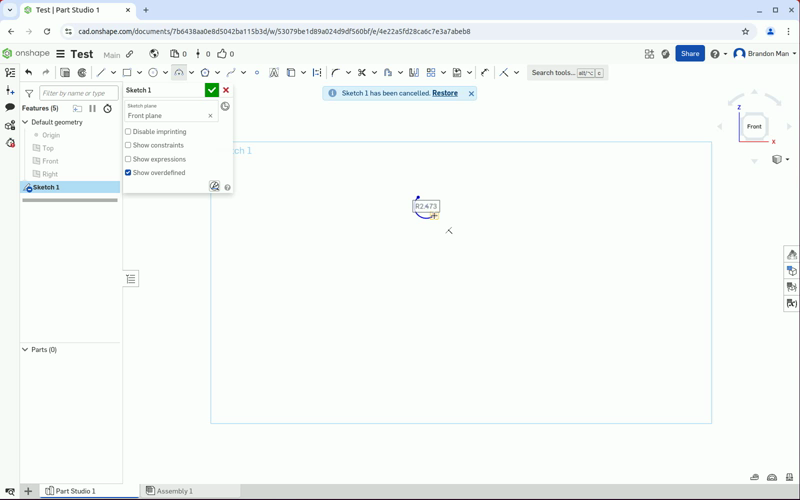
click(434, 215)
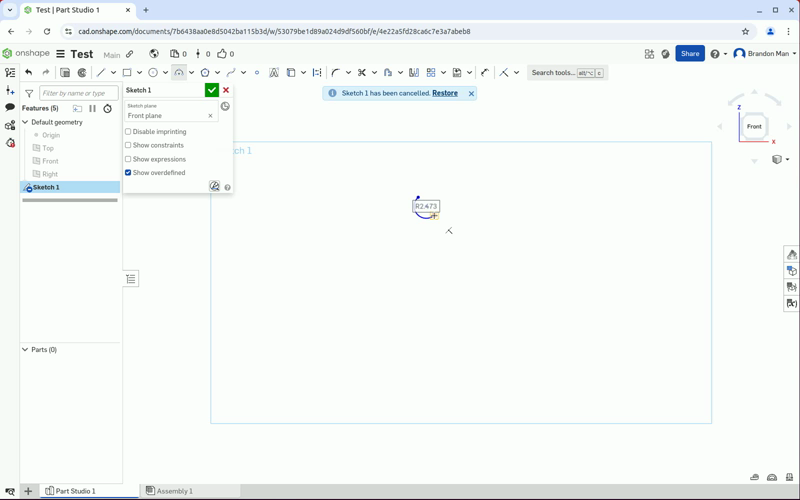
mouse_move(418, 197)
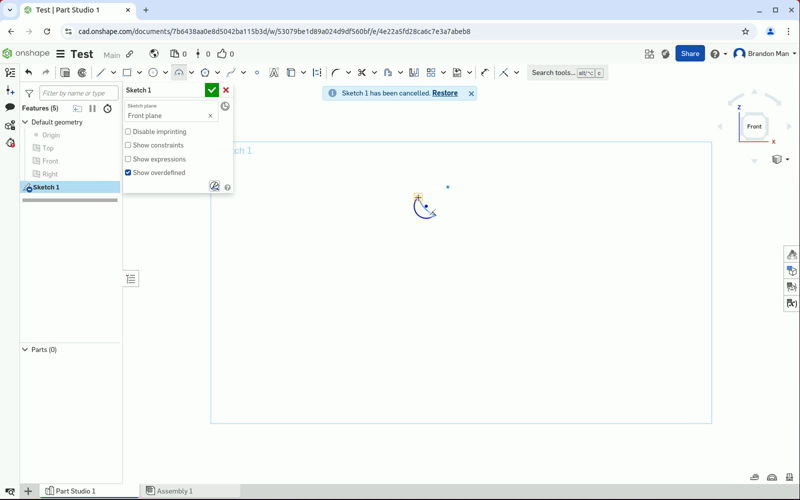
click(418, 197)
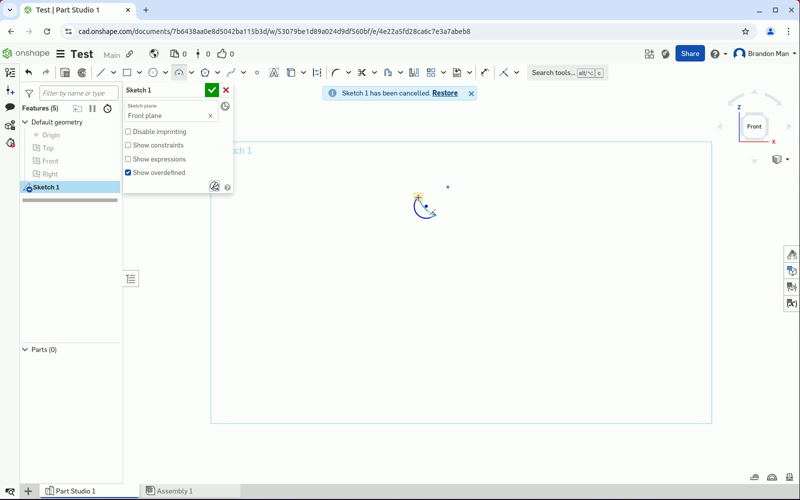
key_down(shift)
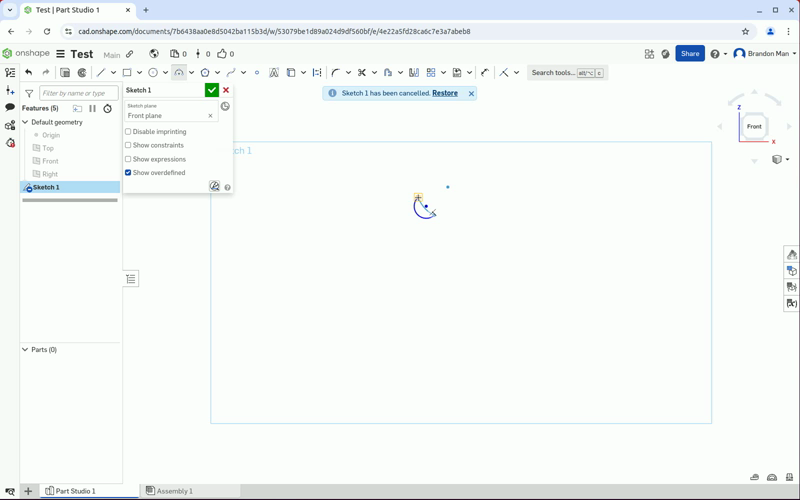
mouse_move(430, 203)
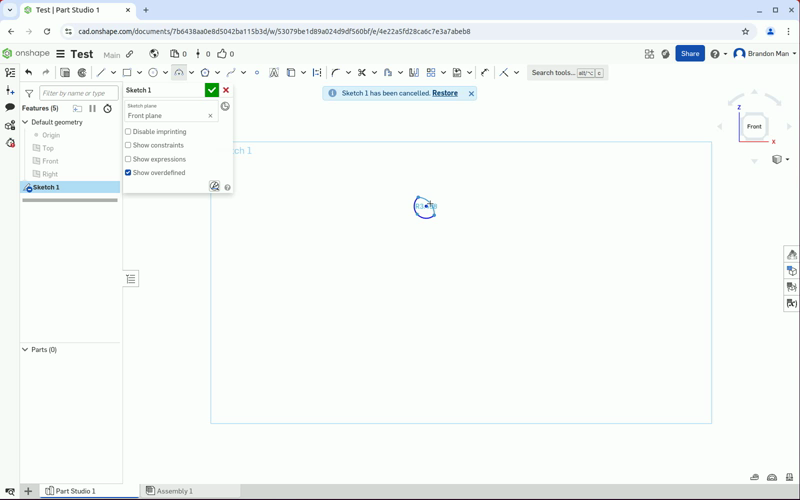
click(430, 203)
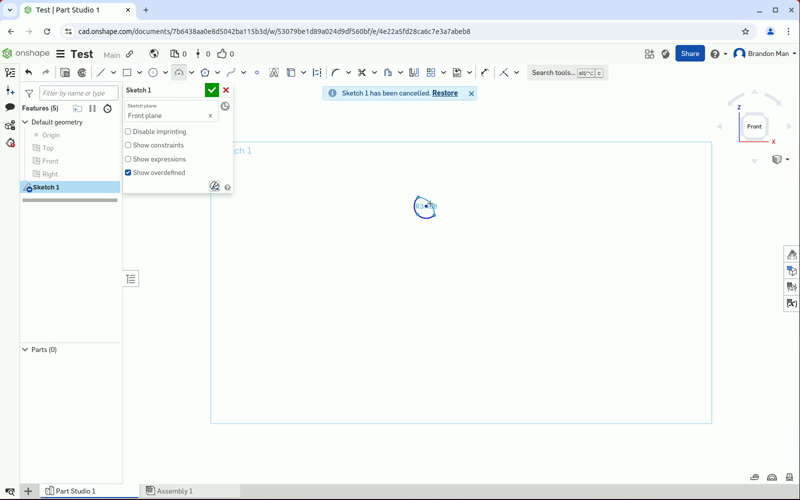
key_up(shift)
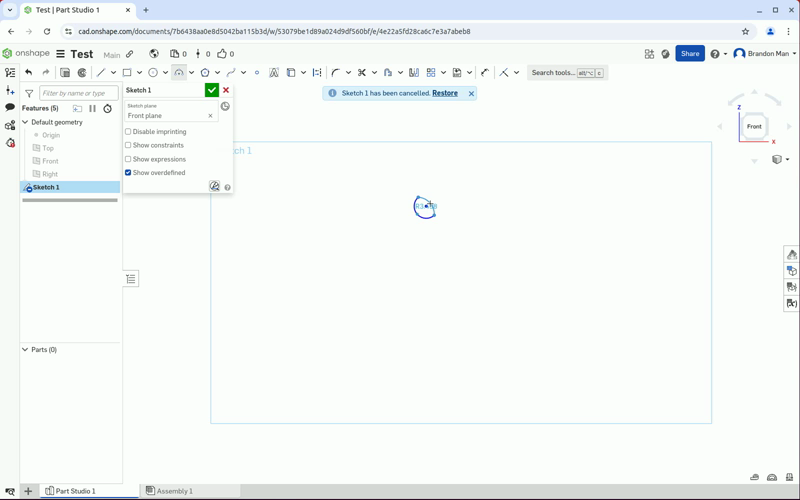
key(esc)
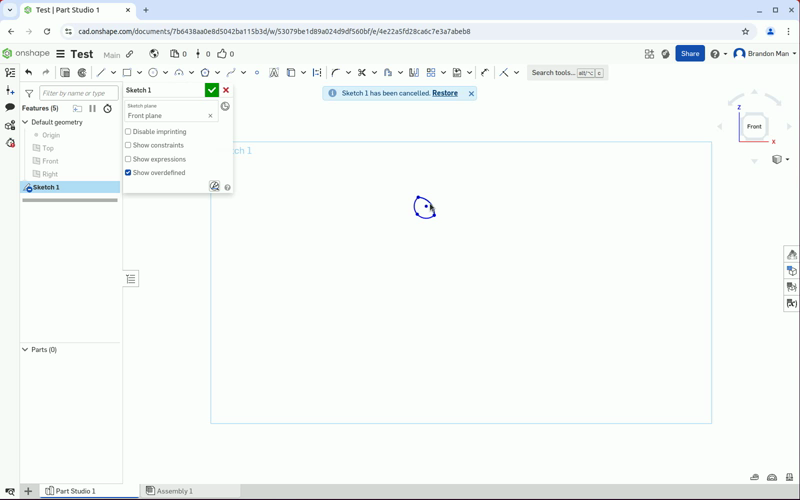
mouse_move(416, 201)
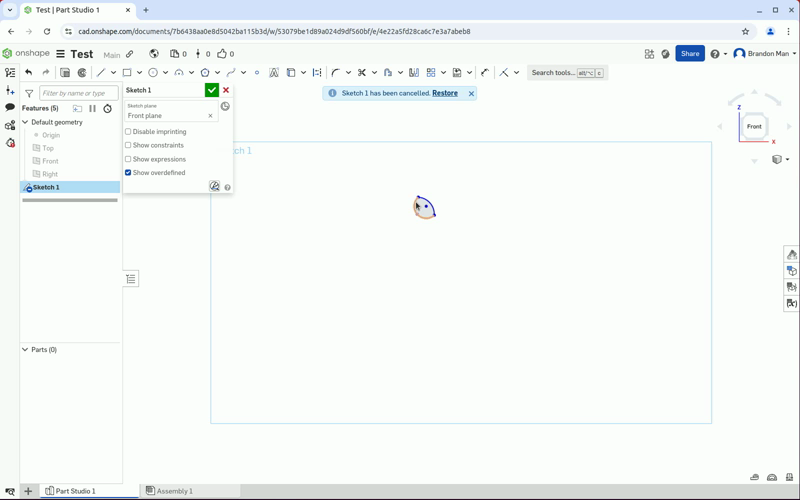
scroll(6)
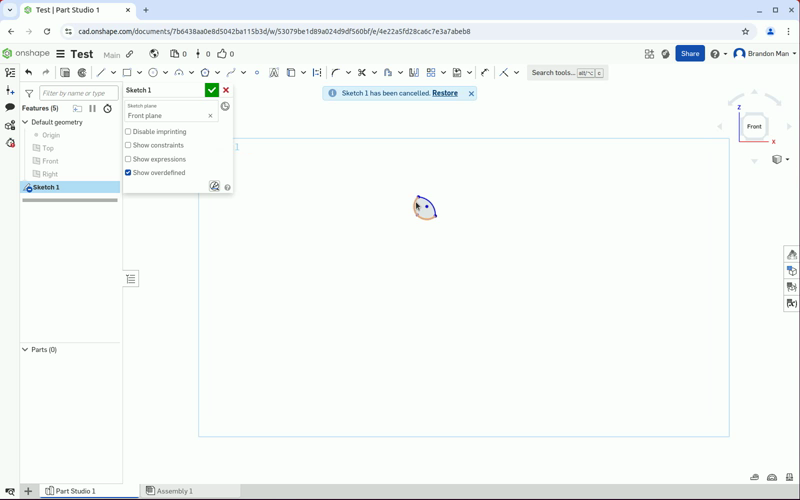
scroll(6)
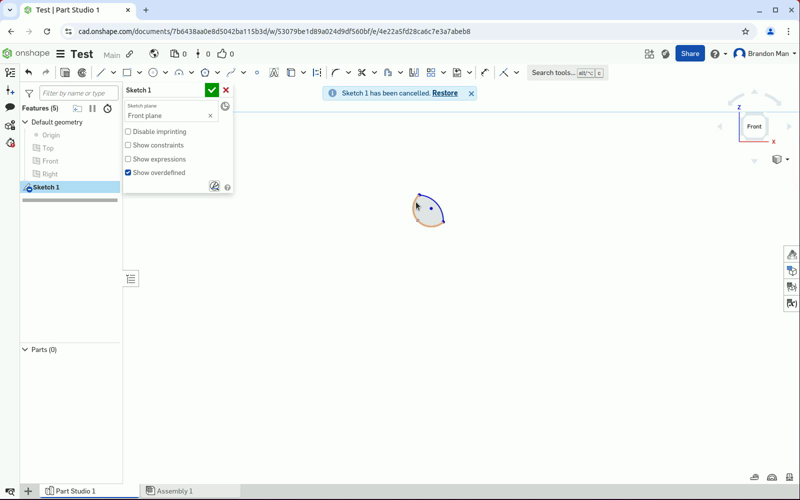
scroll(6)
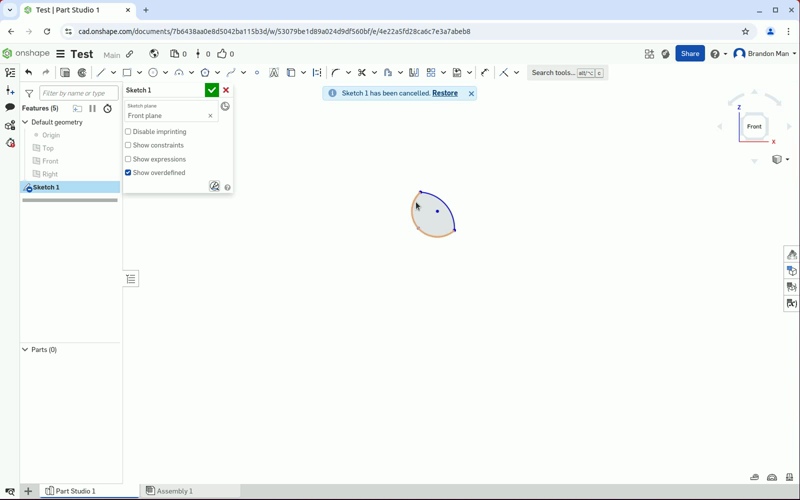
scroll(6)
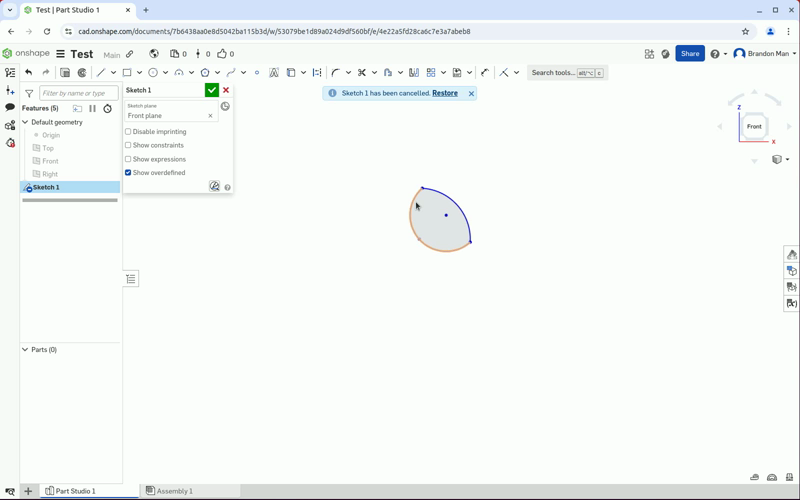
scroll(6)
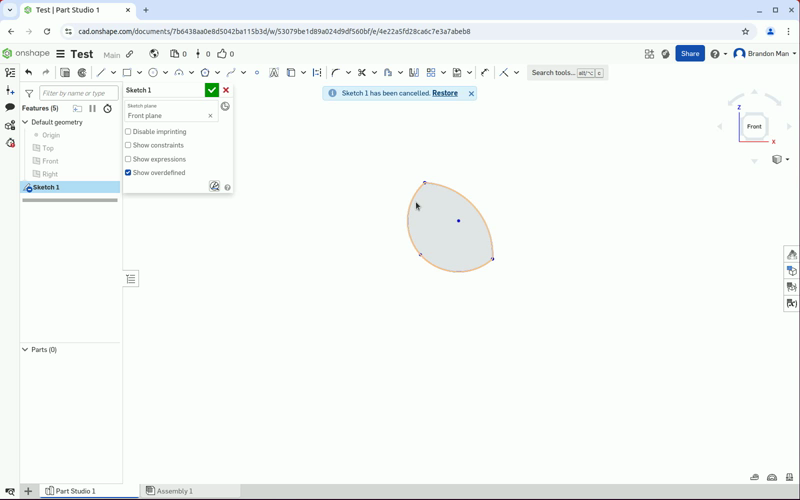
scroll(6)
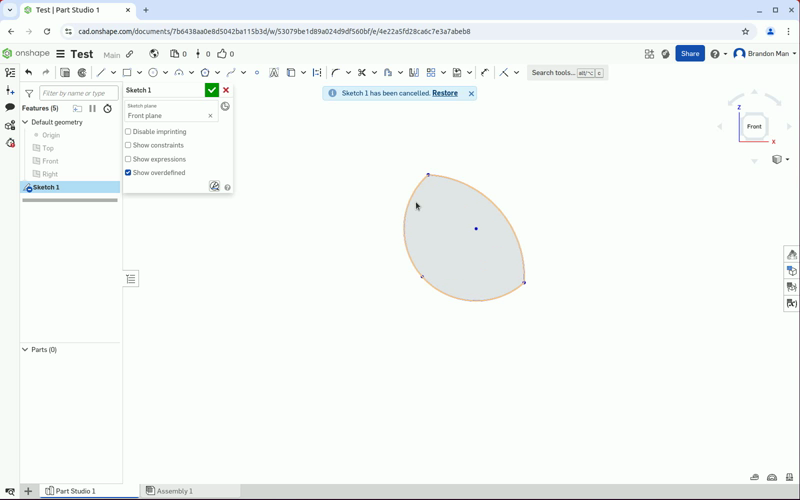
scroll(6)
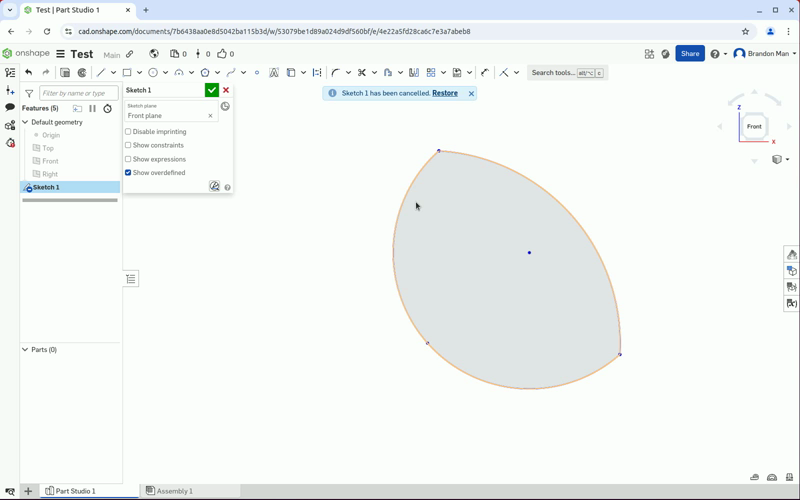
click(416, 201)
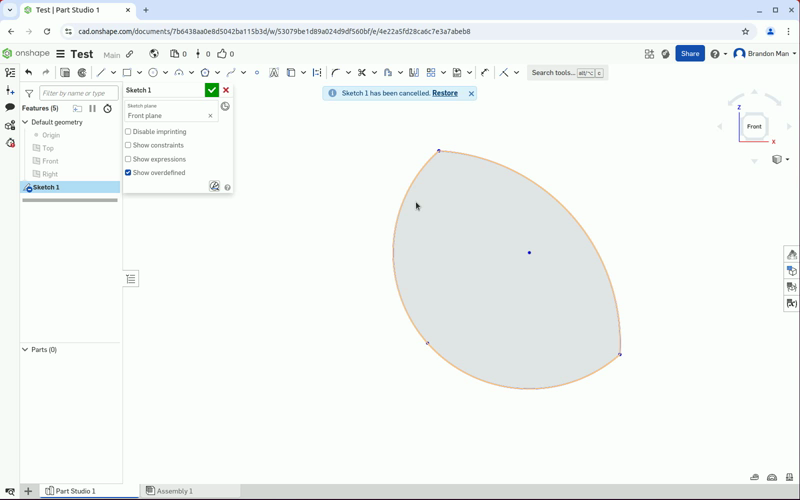
scroll(-6)
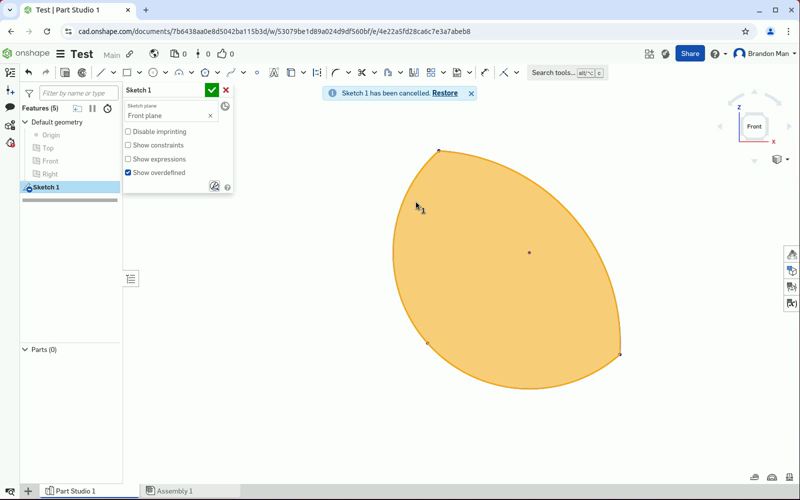
scroll(-6)
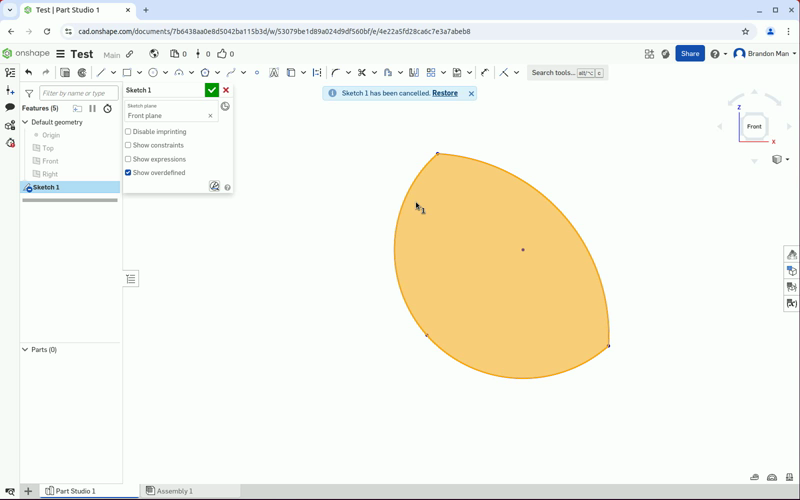
scroll(-6)
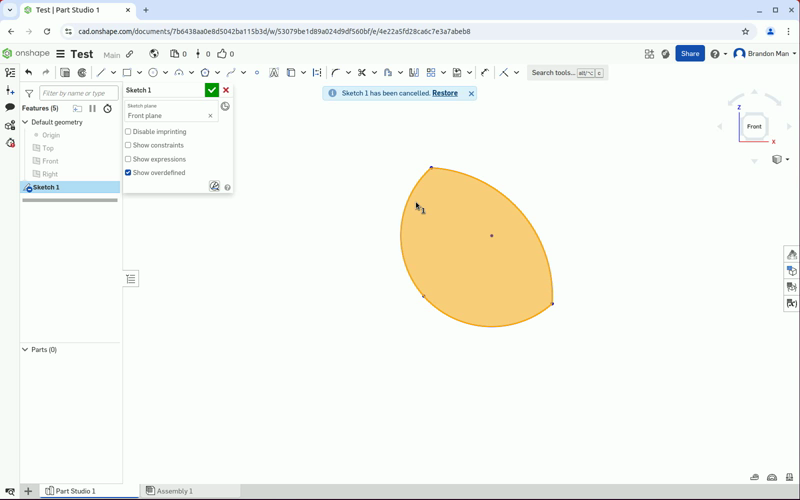
scroll(-6)
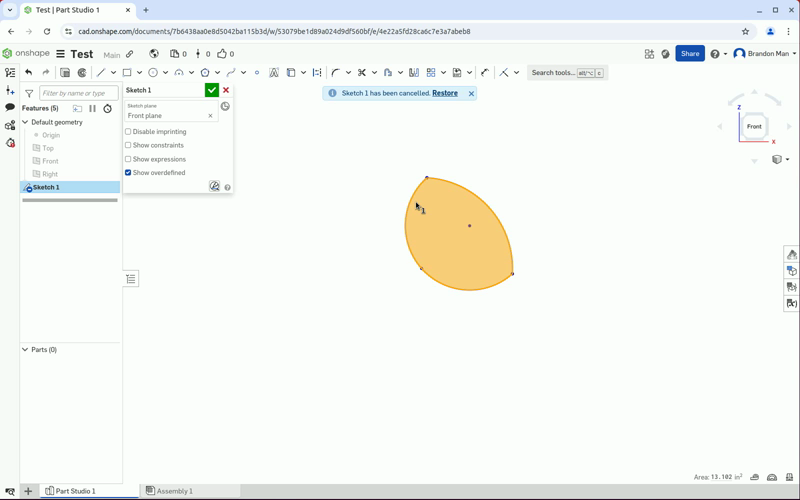
scroll(-6)
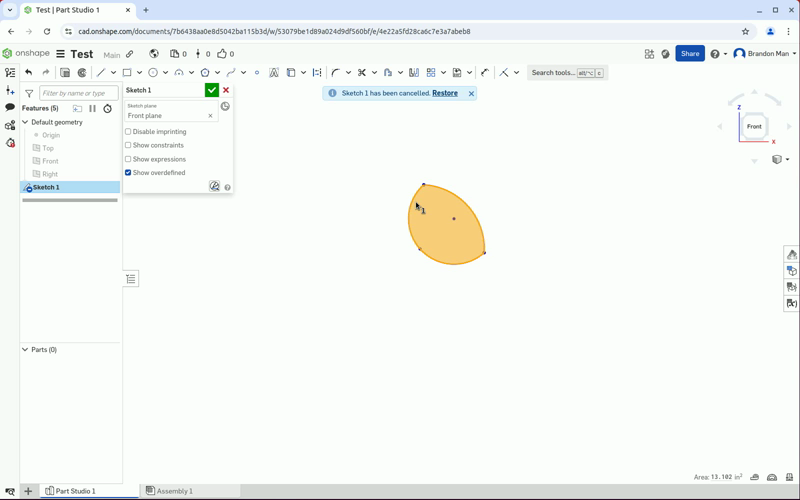
scroll(-6)
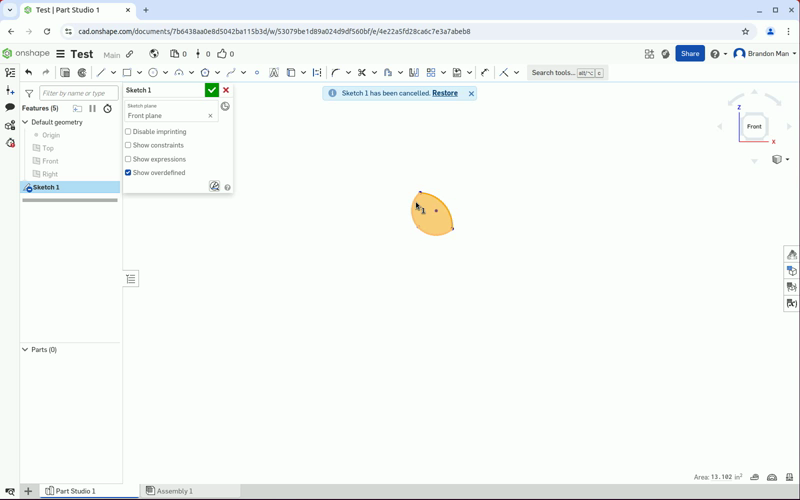
scroll(-6)
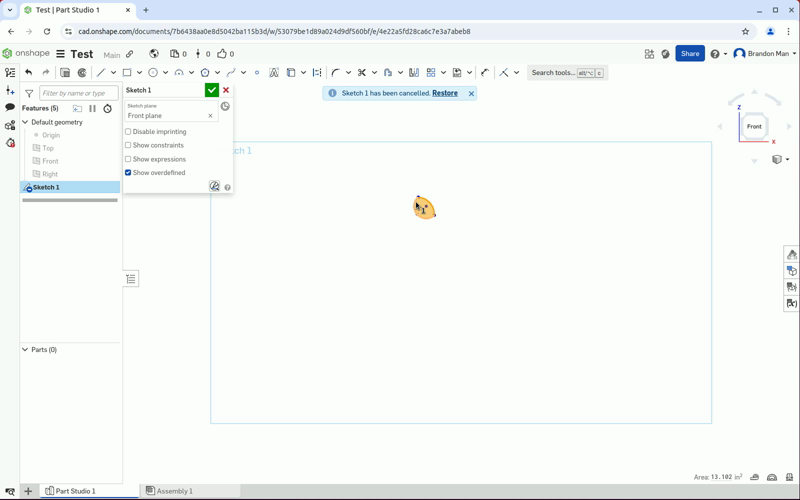
mouse_move(73, 352)
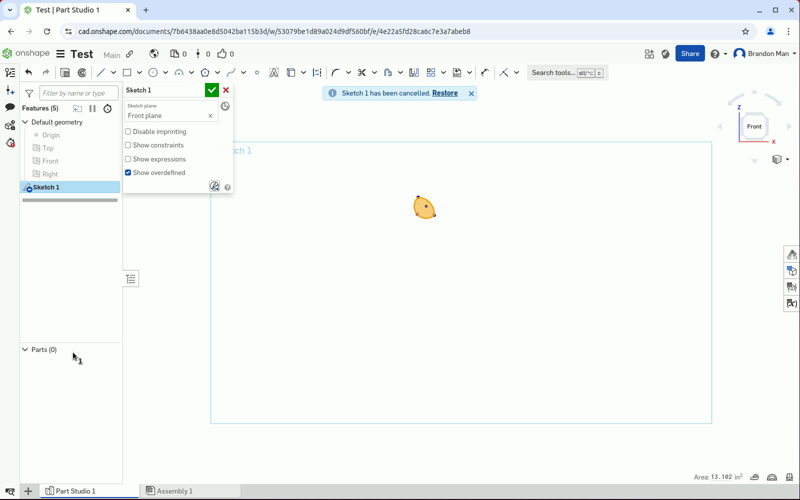
key(shift+y)
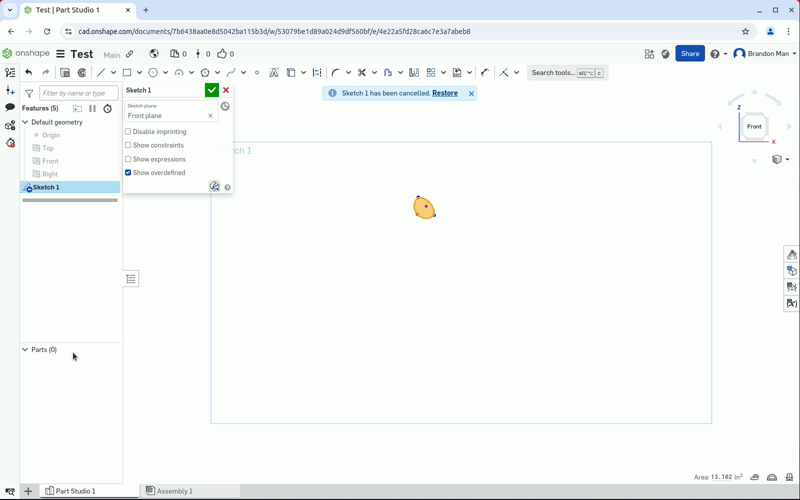
key(shift+e)
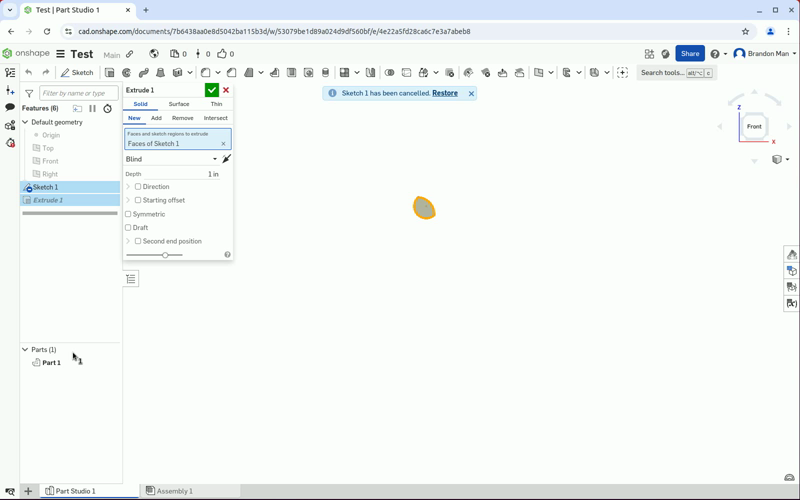
mouse_move(143, 106)
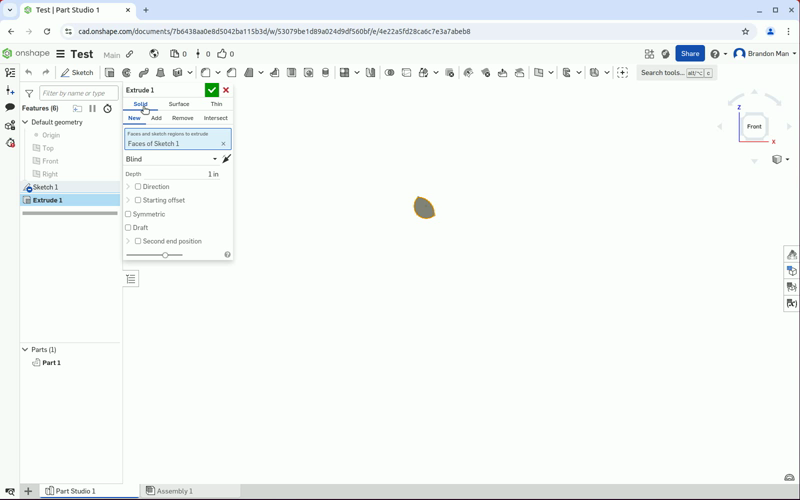
click(143, 106)
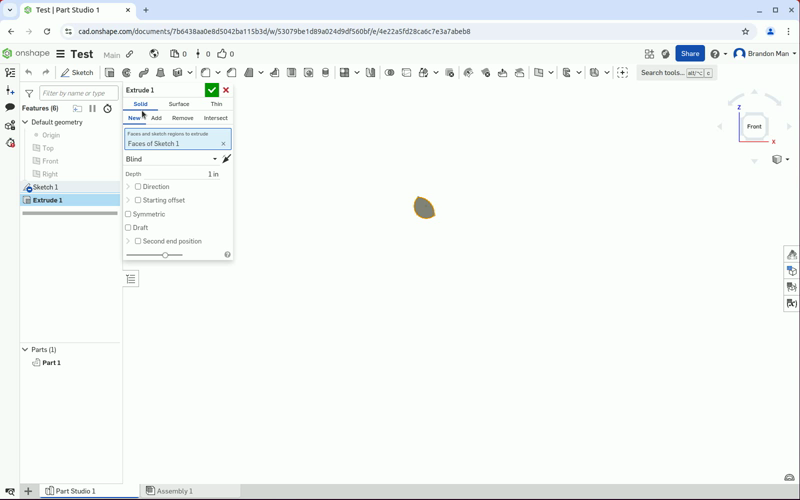
mouse_move(137, 120)
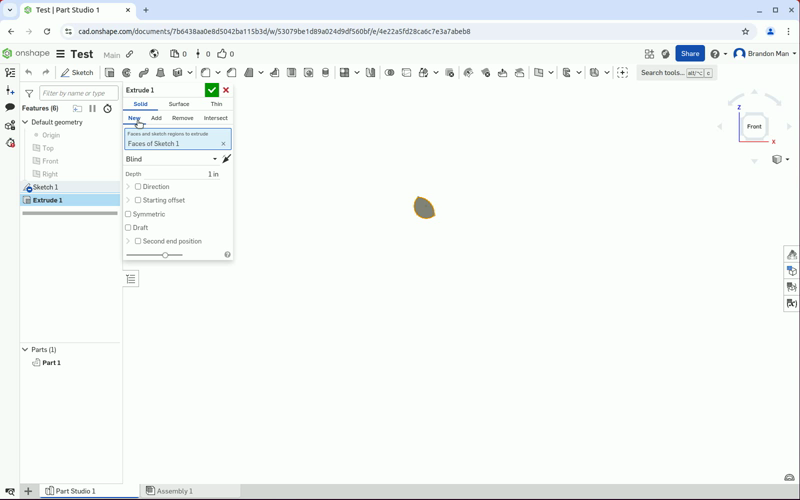
click(137, 120)
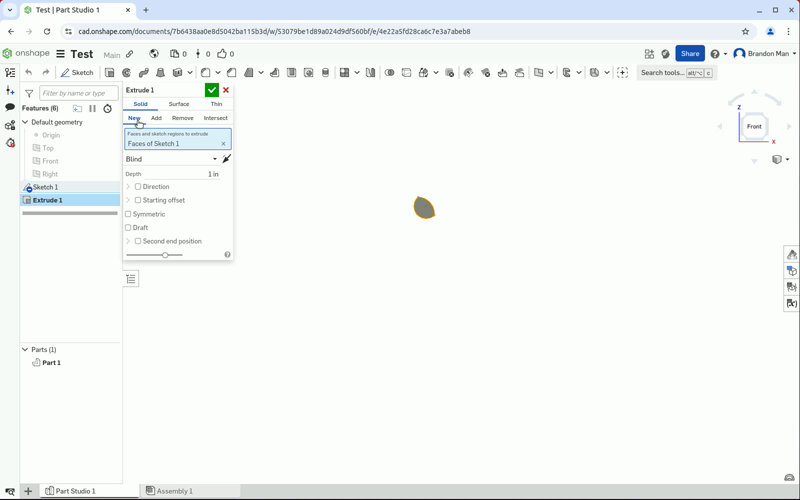
key(tab, 4)
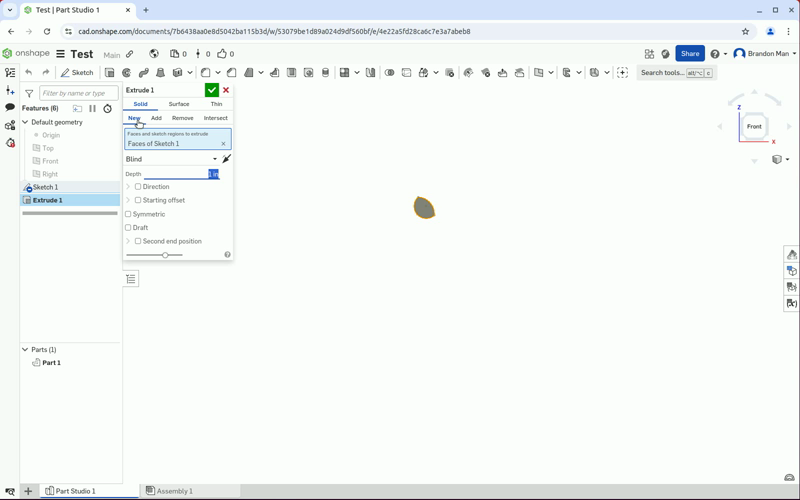
text(1.444)
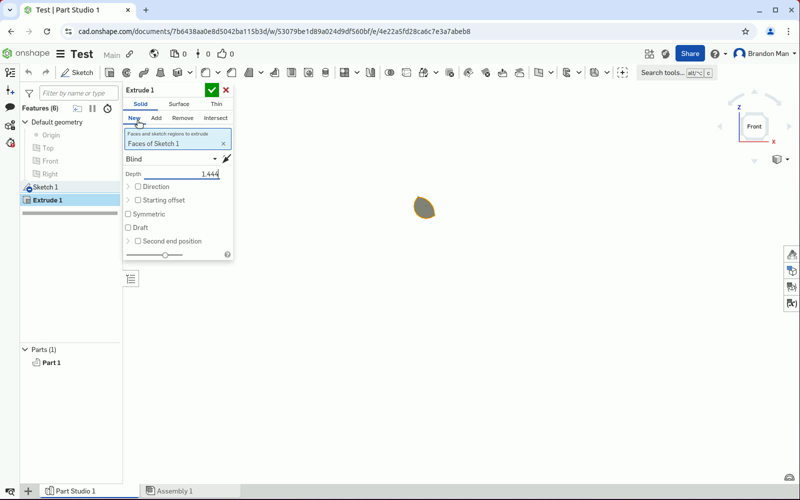
key(enter)
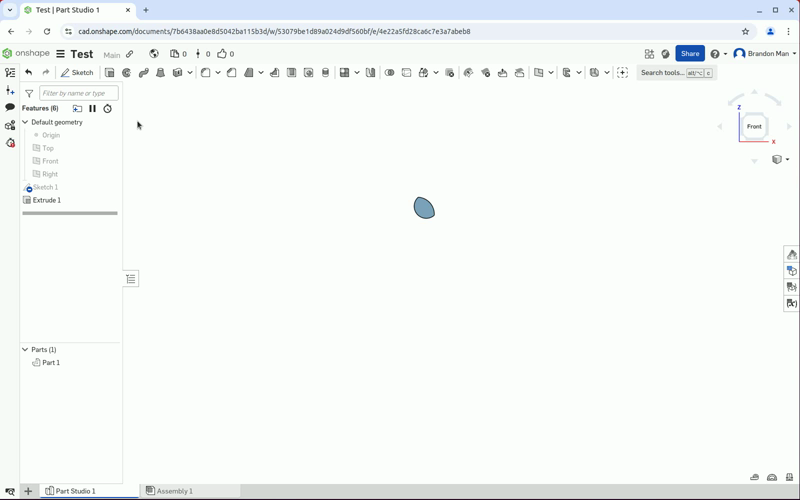
key(shift+h)
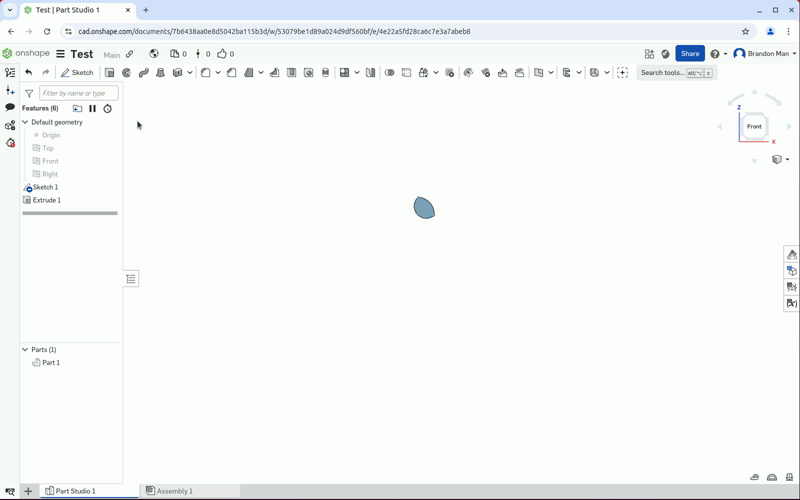
key(shift+h)
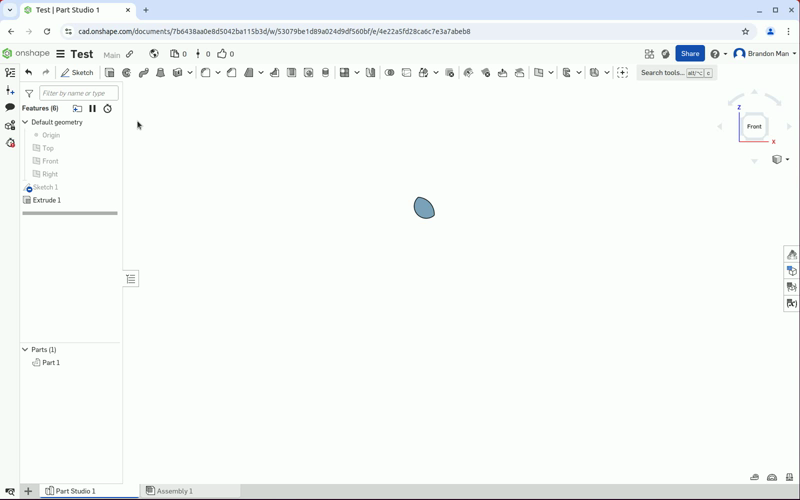
mouse_move(73, 189)
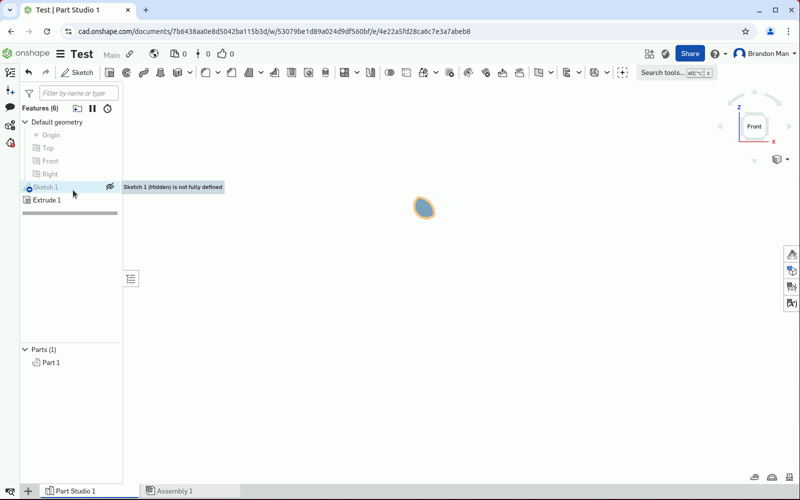
click(73, 189)
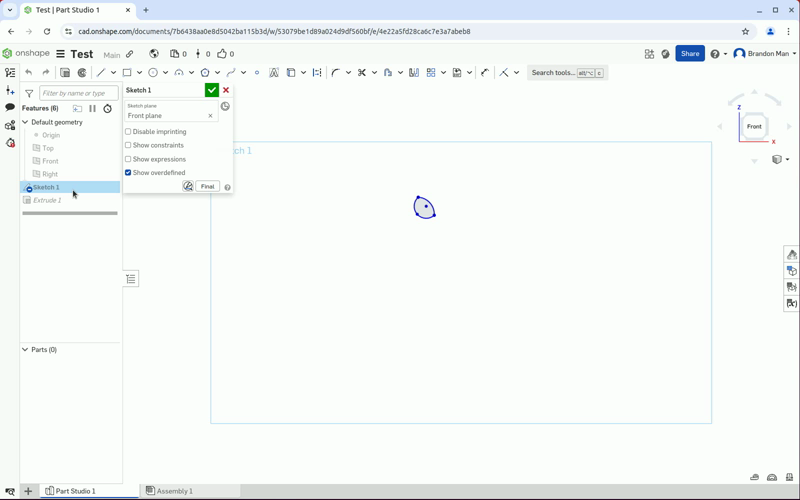
mouse_move(229, 92)
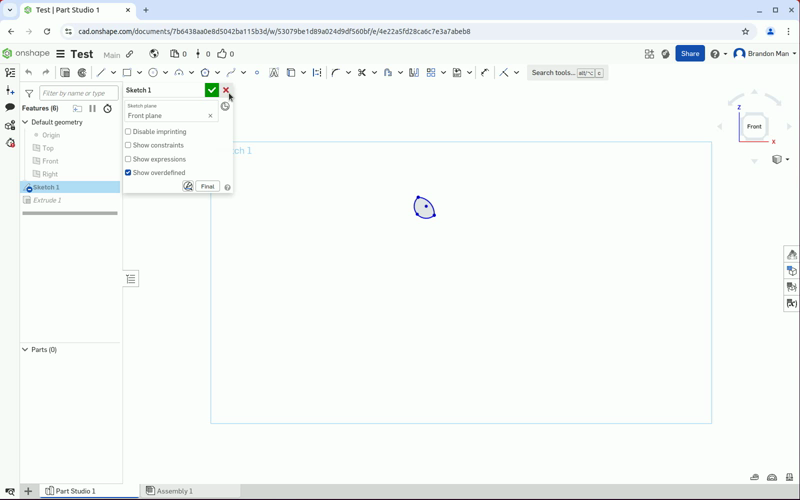
click(229, 92)
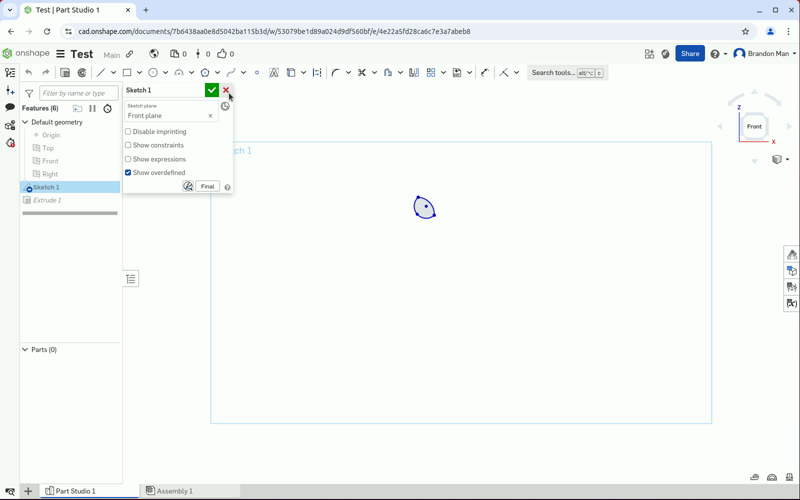
key(shift+s)
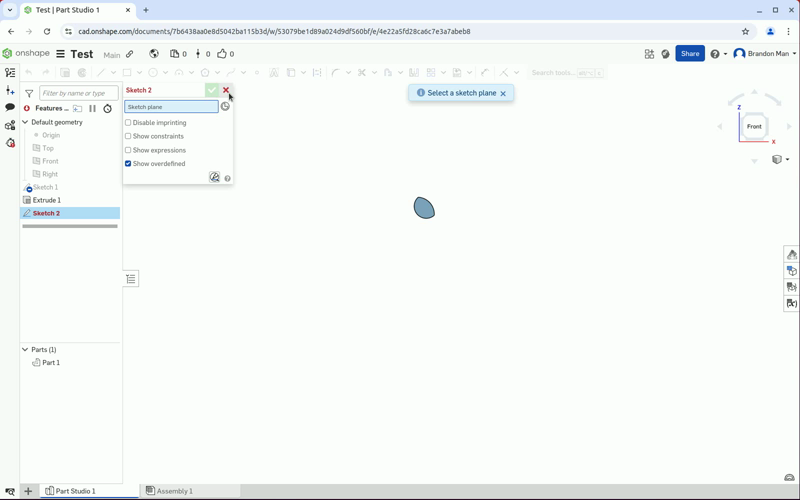
mouse_move(73, 163)
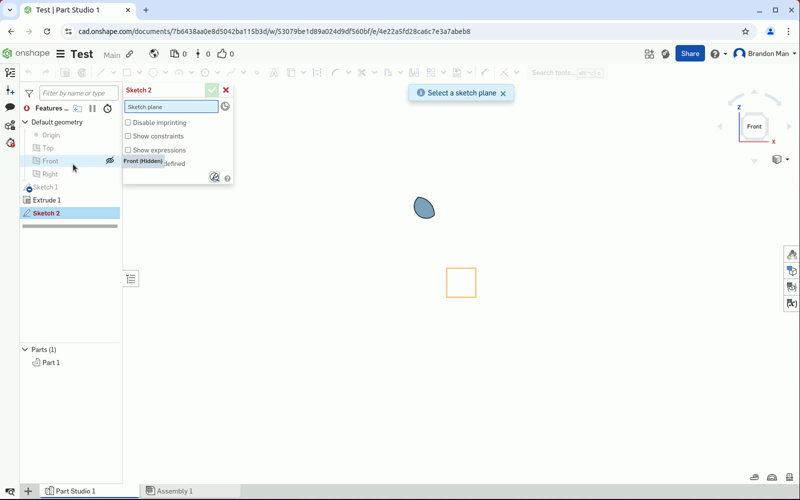
click(73, 163)
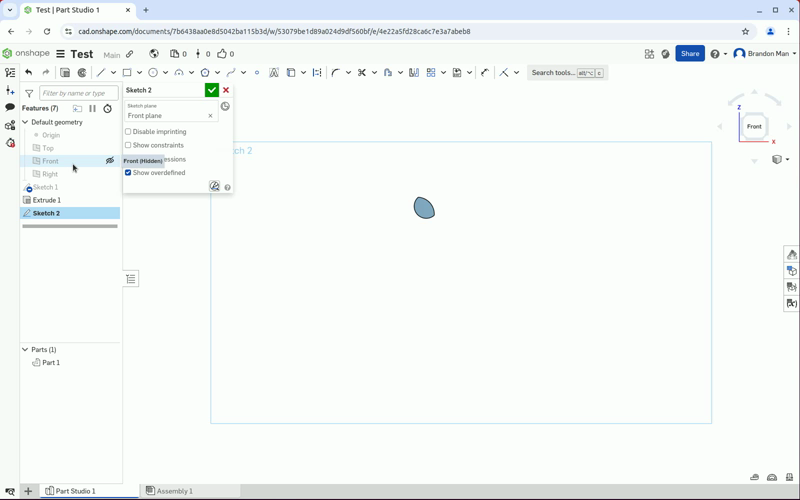
mouse_move(73, 352)
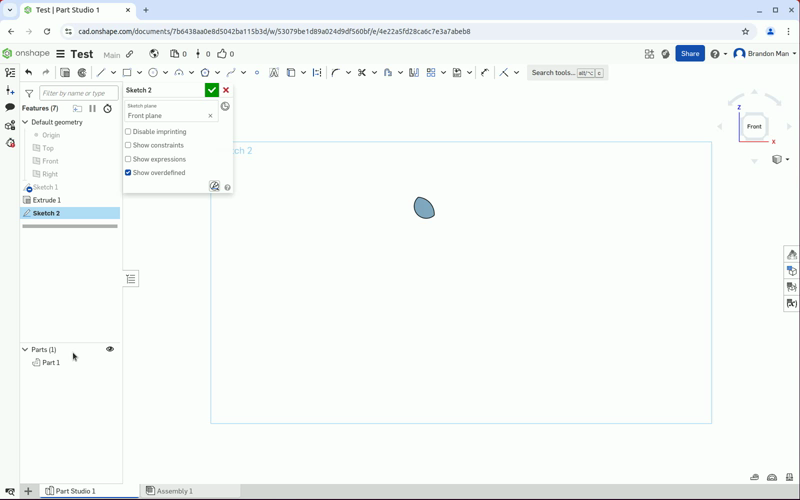
key(y)
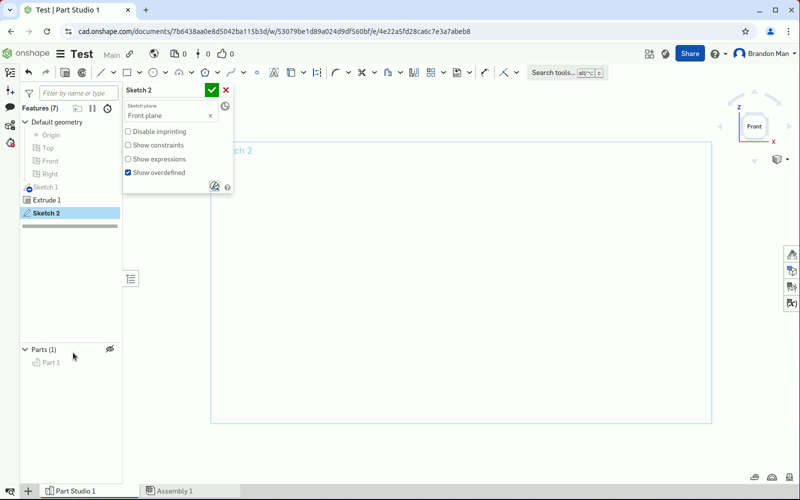
key(a)
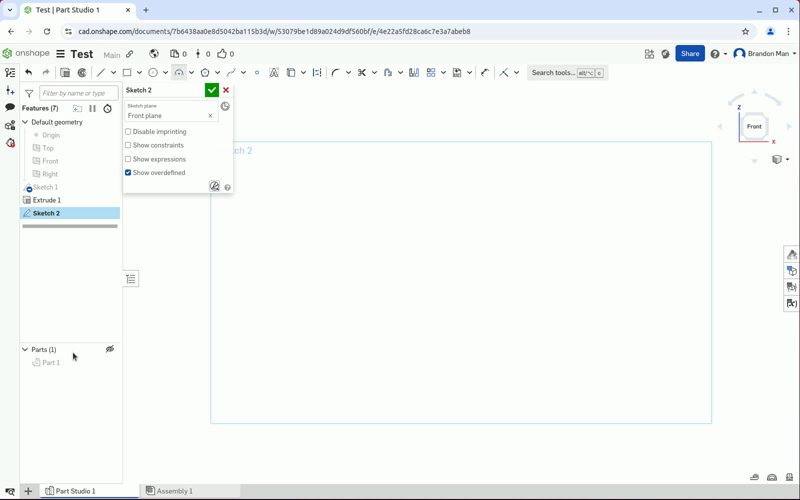
key_down(shift)
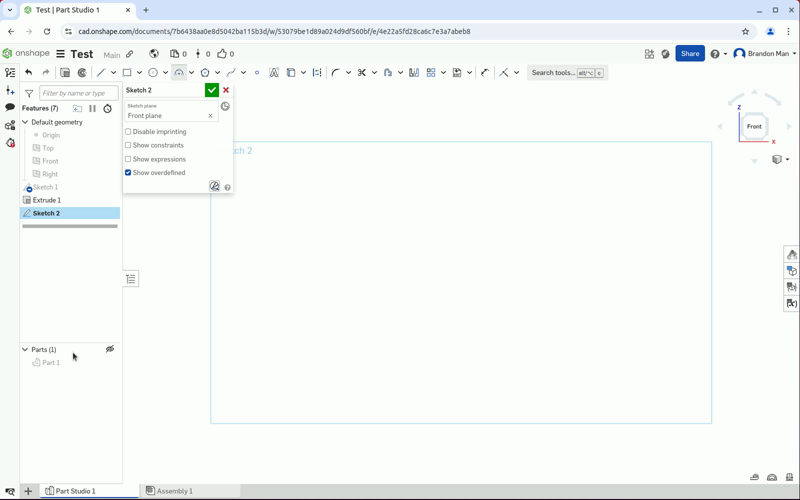
mouse_move(456, 198)
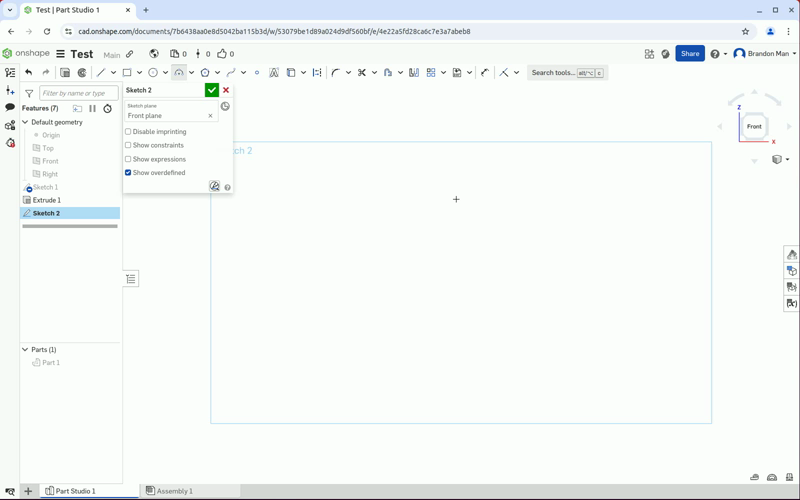
click(456, 198)
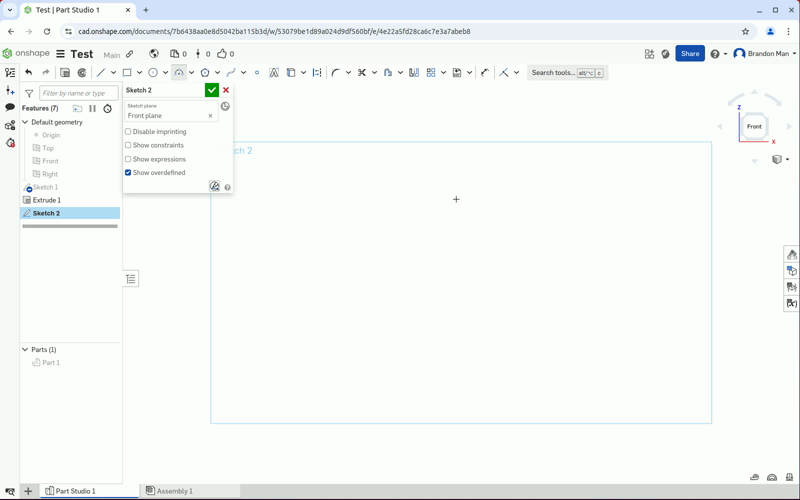
key_up(shift)
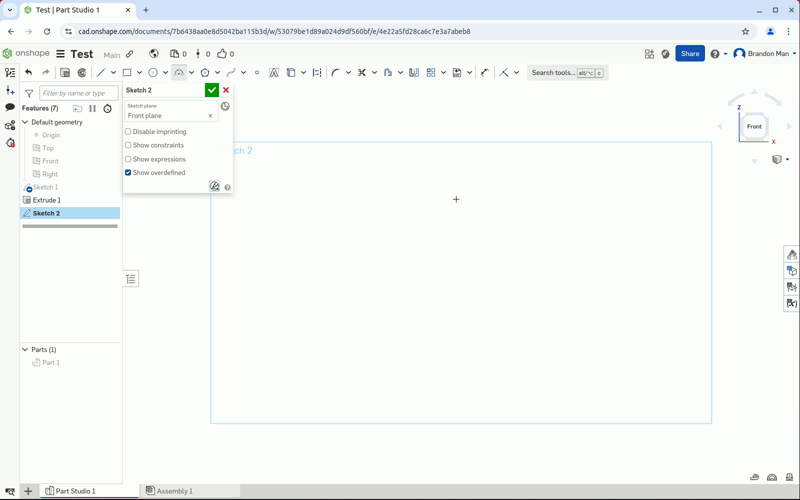
key_down(shift)
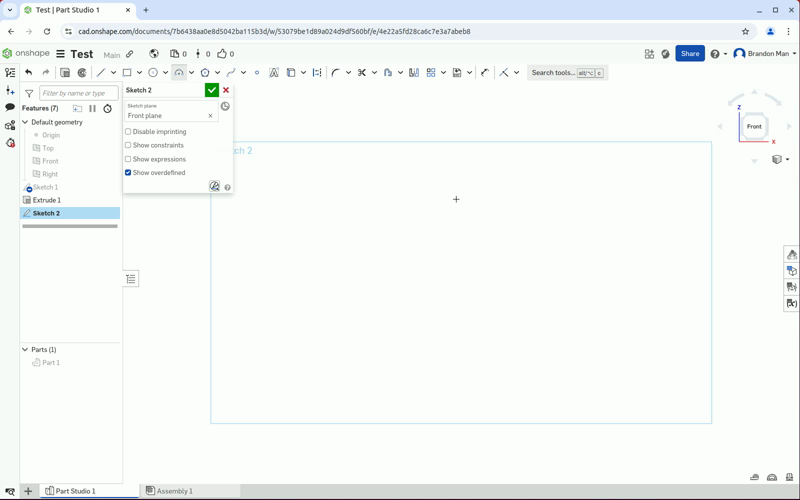
mouse_move(473, 217)
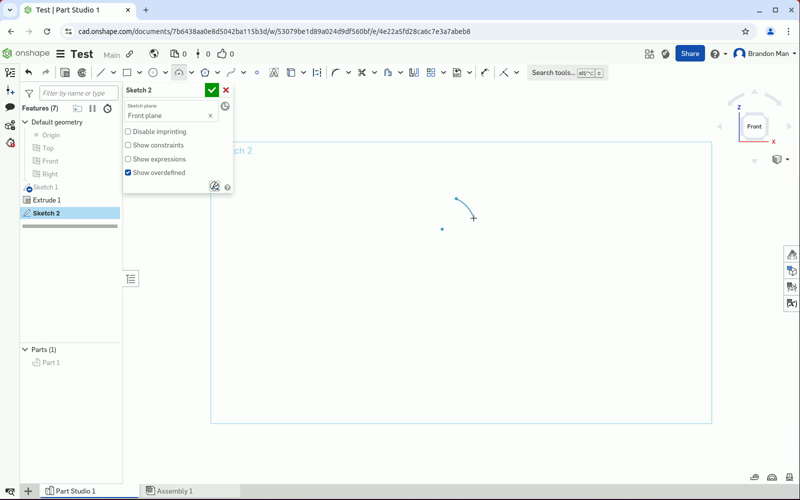
click(473, 217)
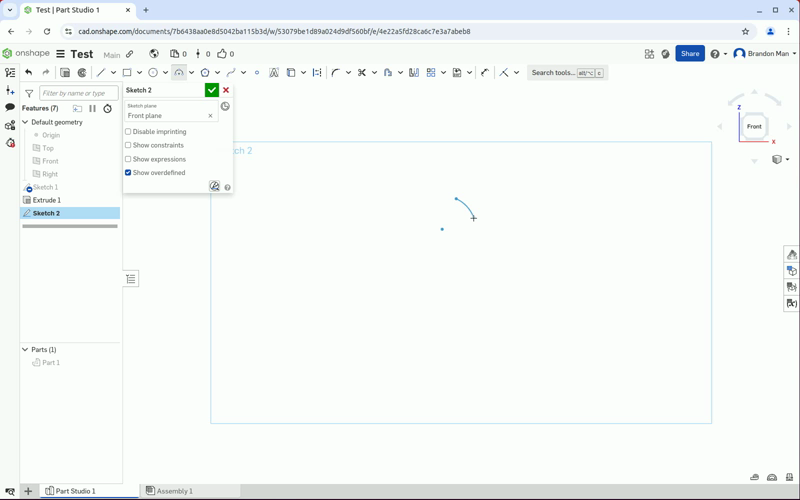
mouse_move(457, 215)
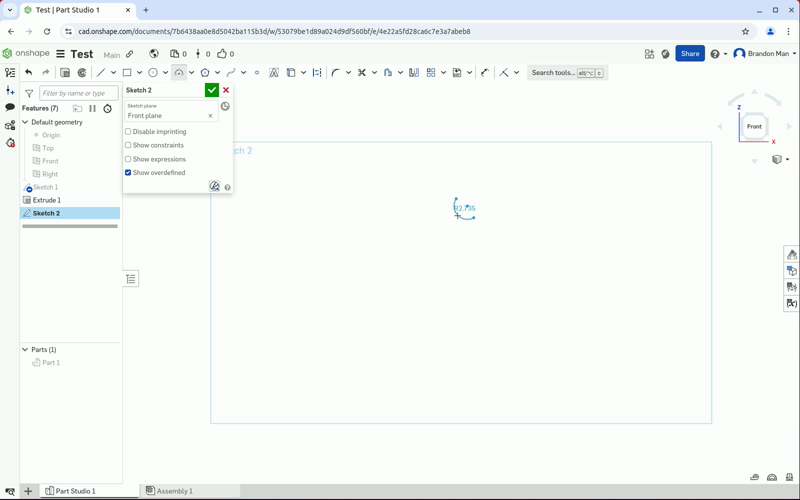
click(457, 215)
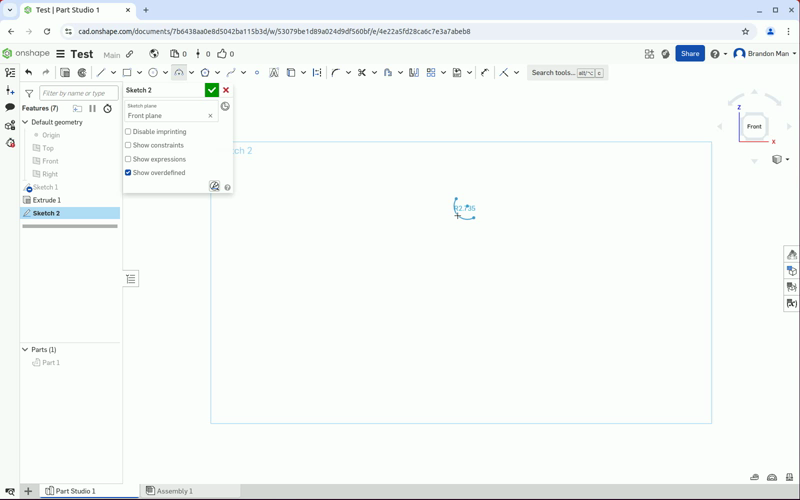
key_up(shift)
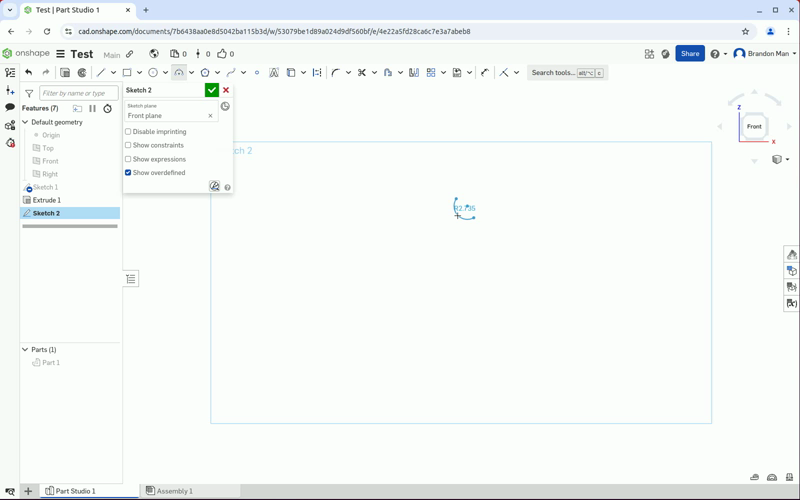
mouse_move(473, 217)
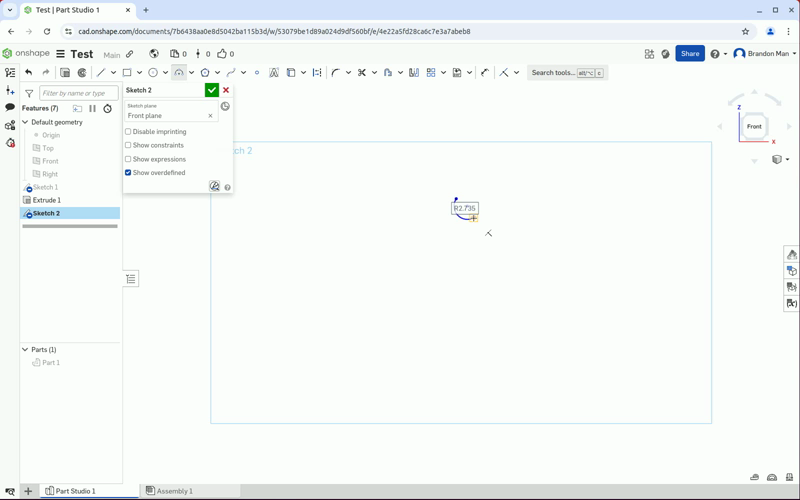
click(473, 217)
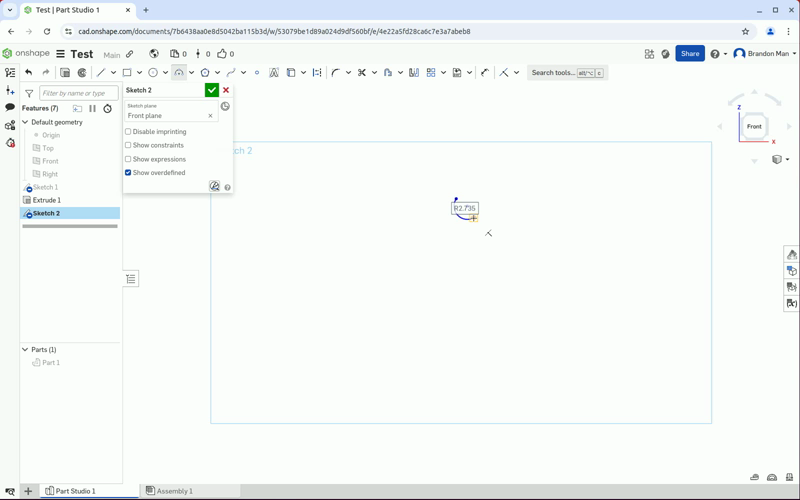
mouse_move(456, 198)
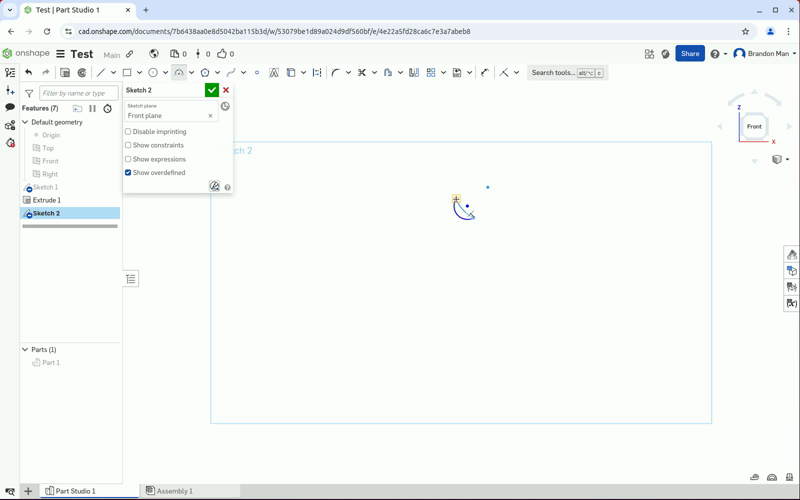
click(456, 198)
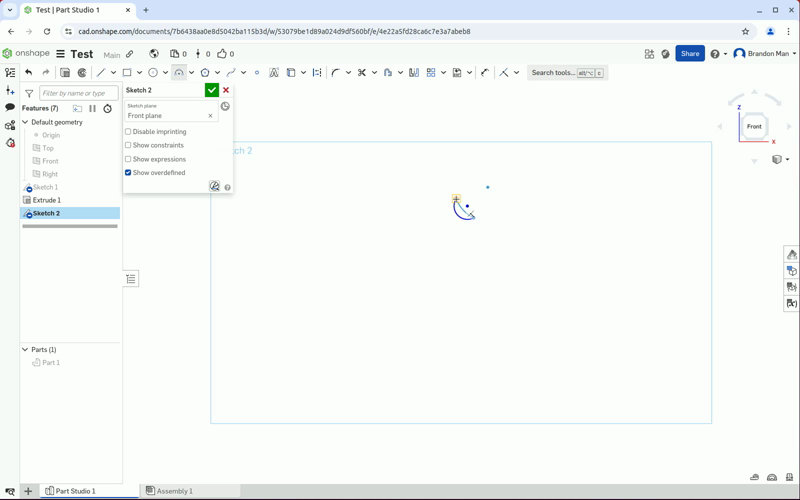
key_down(shift)
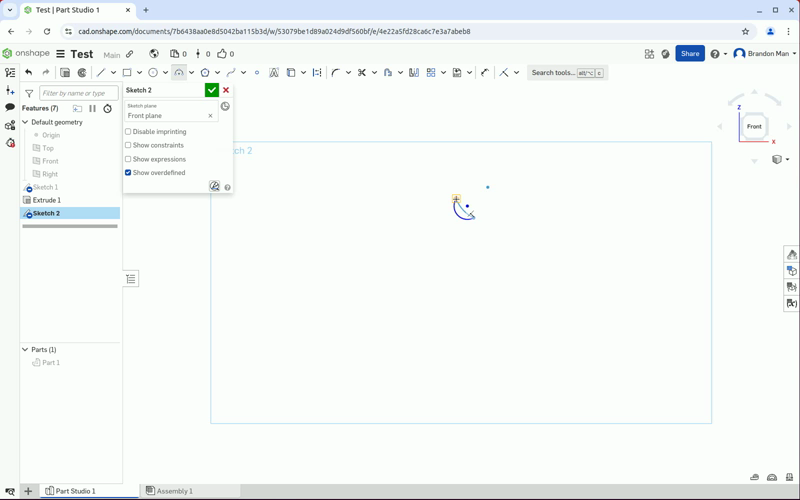
mouse_move(469, 203)
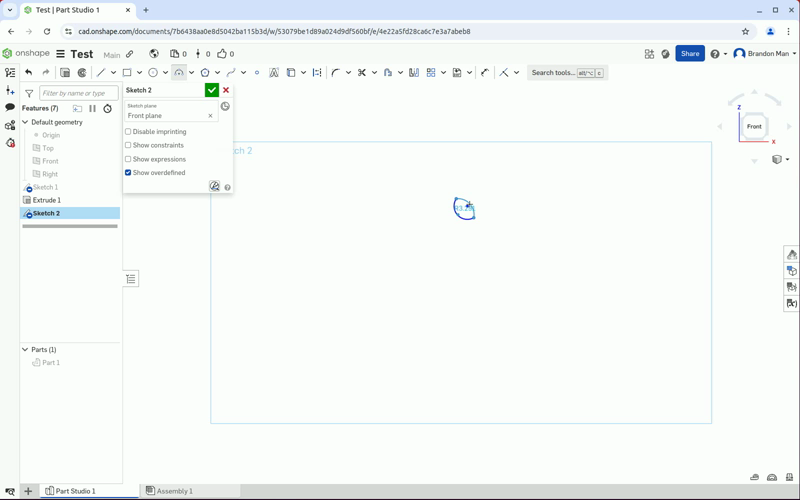
scroll(6)
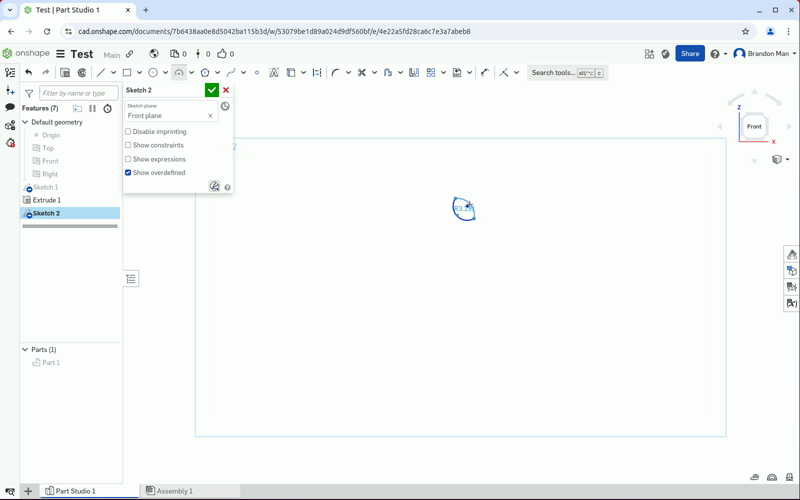
scroll(6)
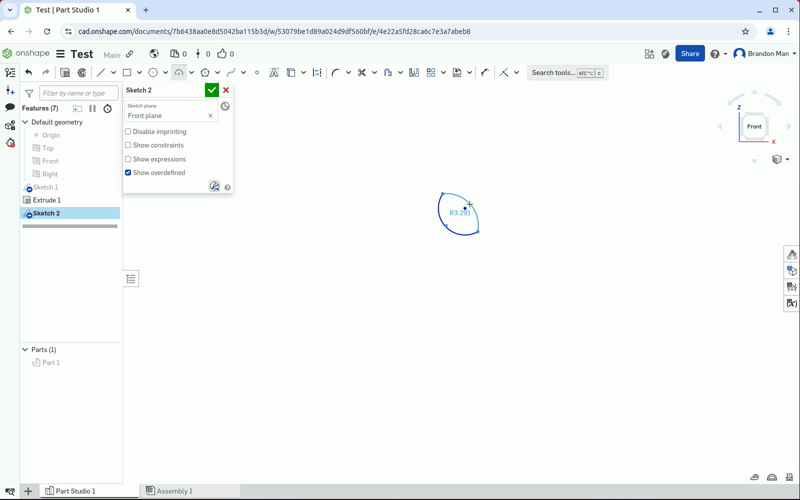
scroll(6)
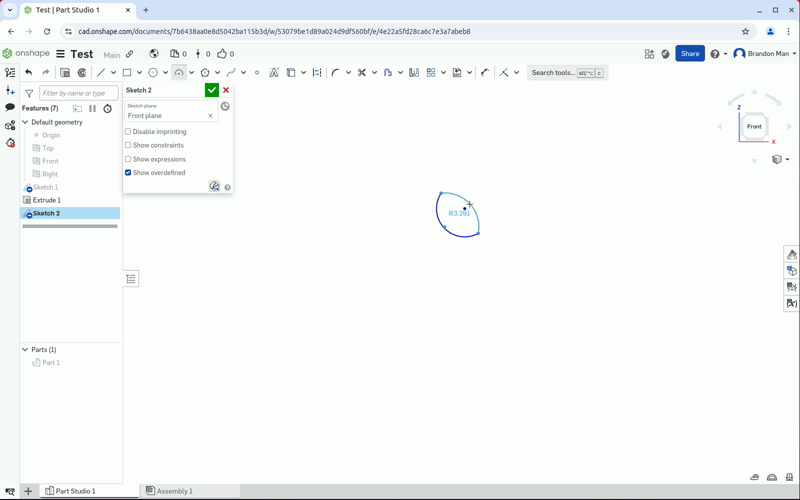
scroll(6)
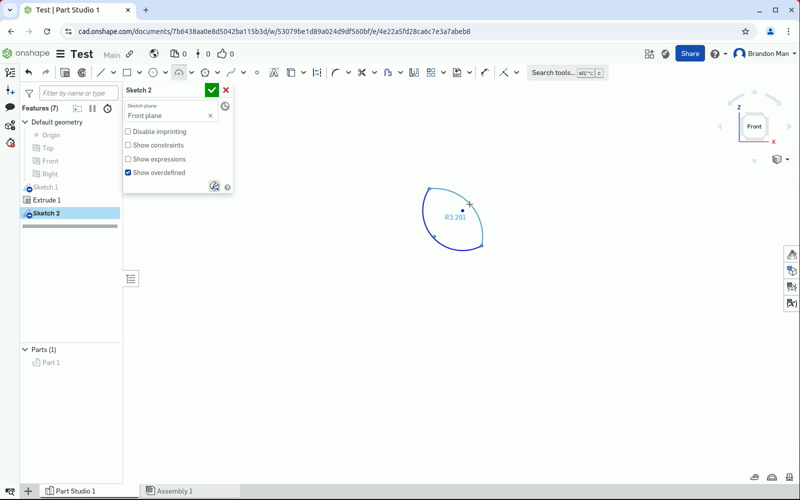
scroll(6)
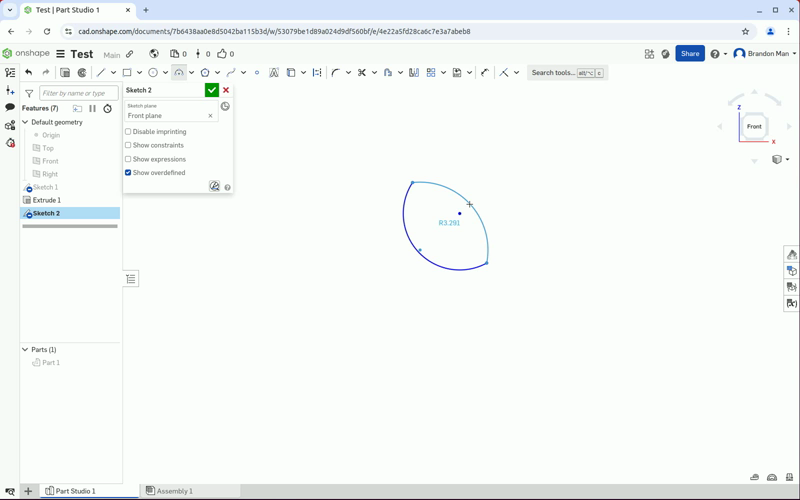
scroll(6)
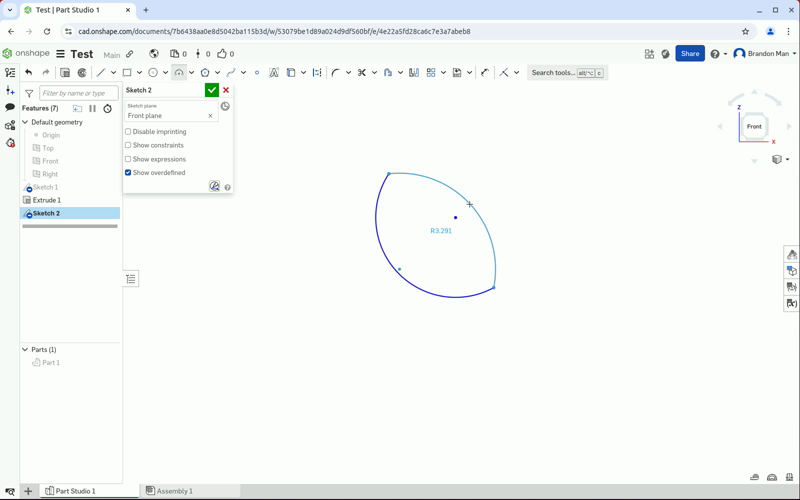
scroll(6)
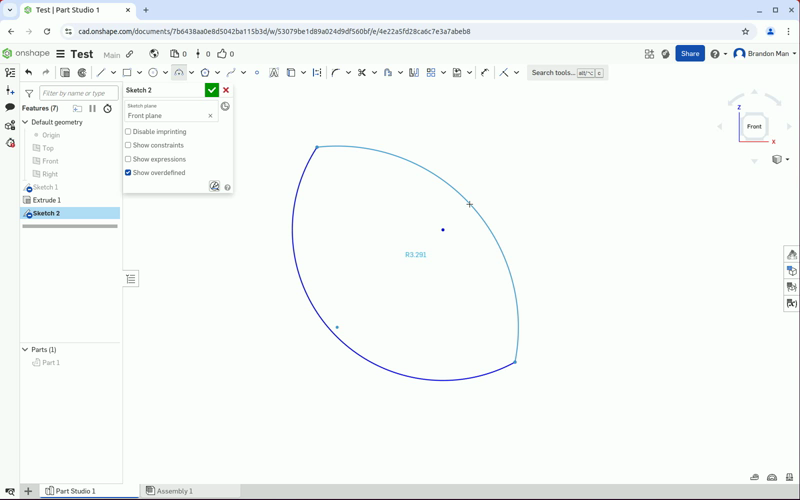
click(469, 203)
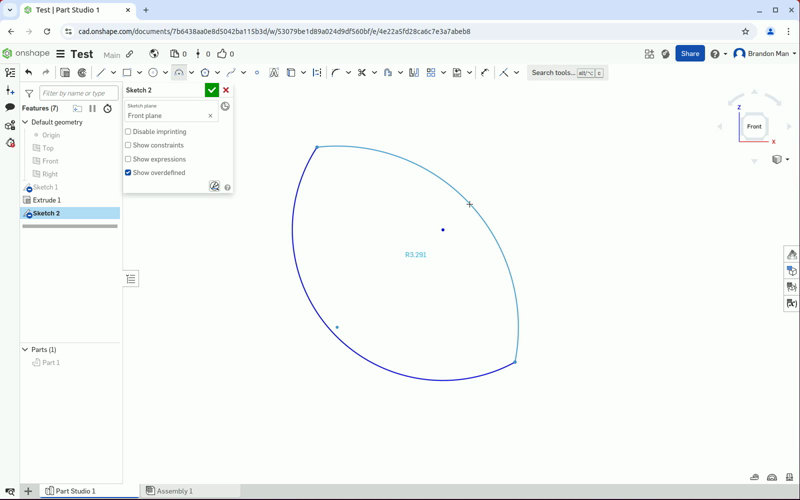
scroll(-6)
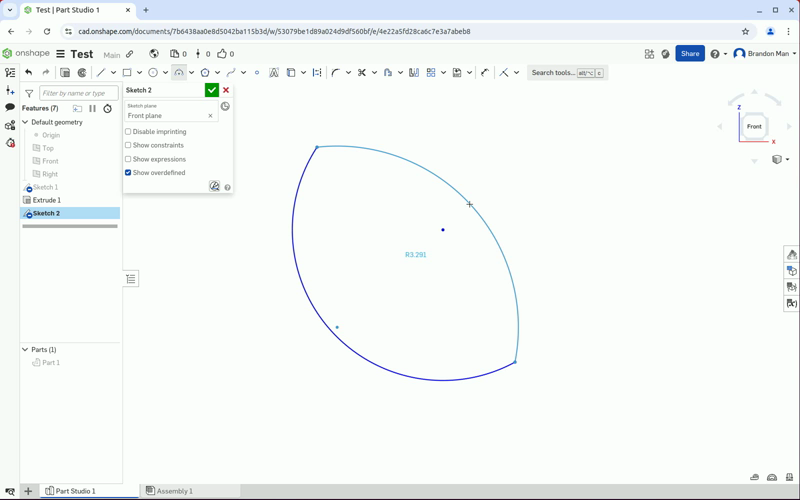
scroll(-6)
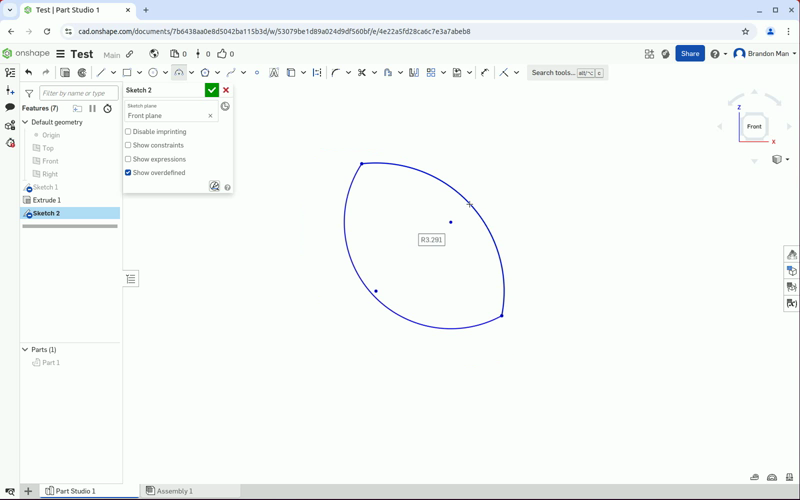
scroll(-6)
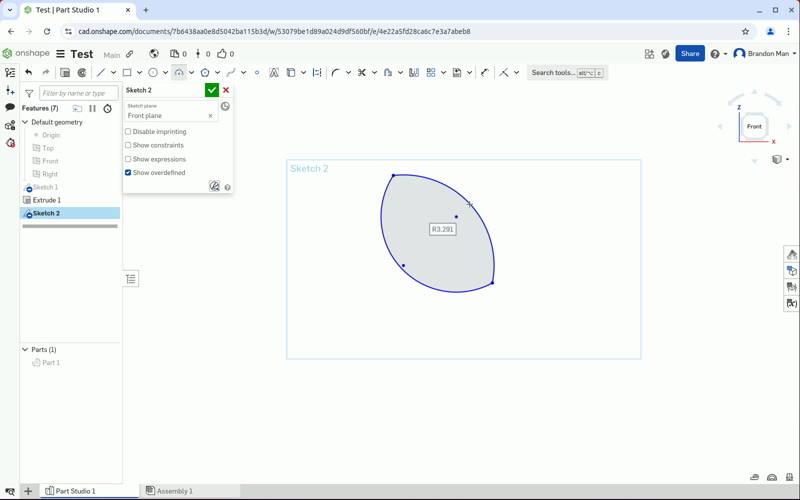
scroll(-6)
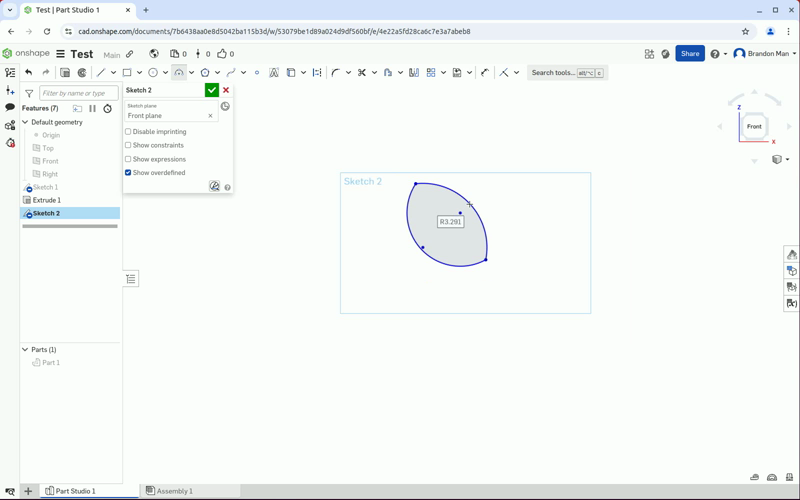
scroll(-6)
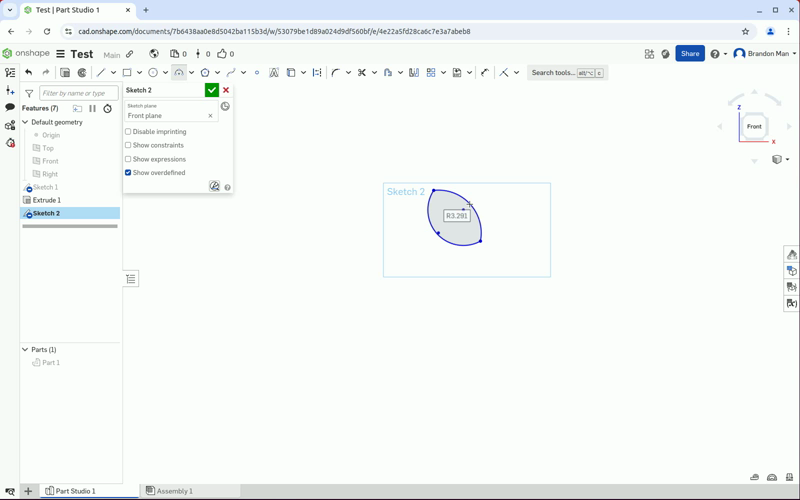
scroll(-6)
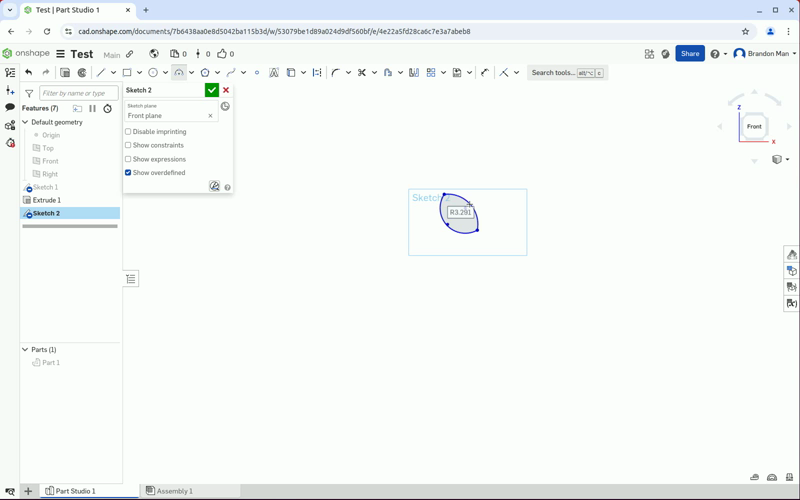
scroll(-6)
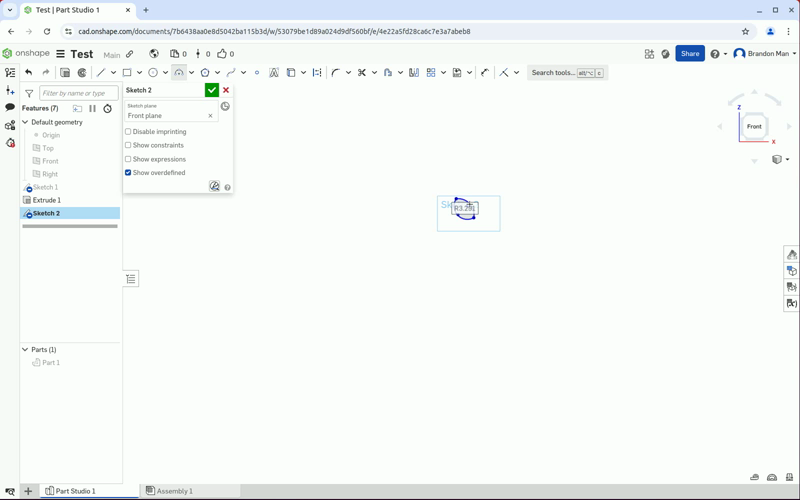
key_up(shift)
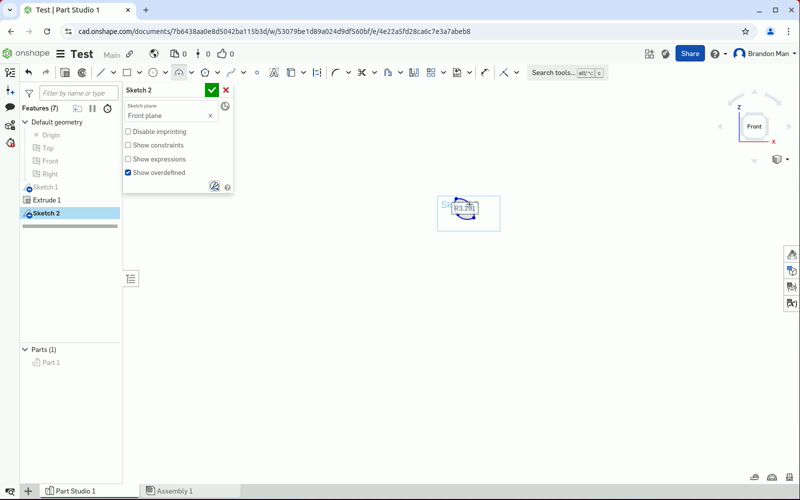
key(esc)
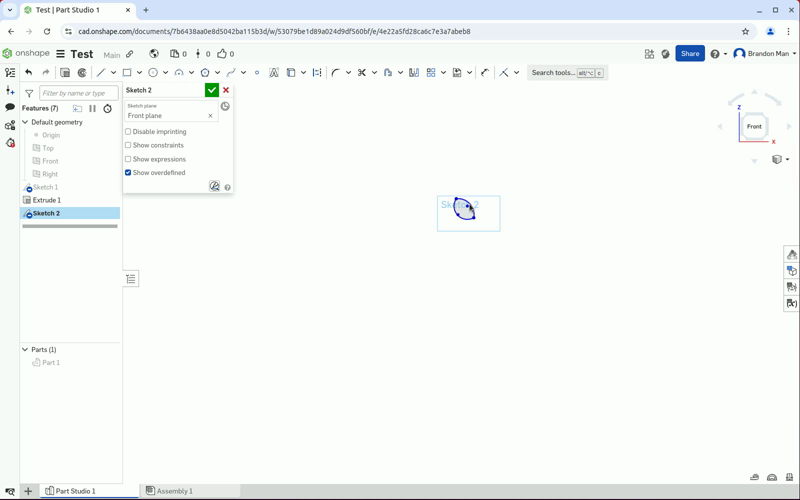
mouse_move(461, 206)
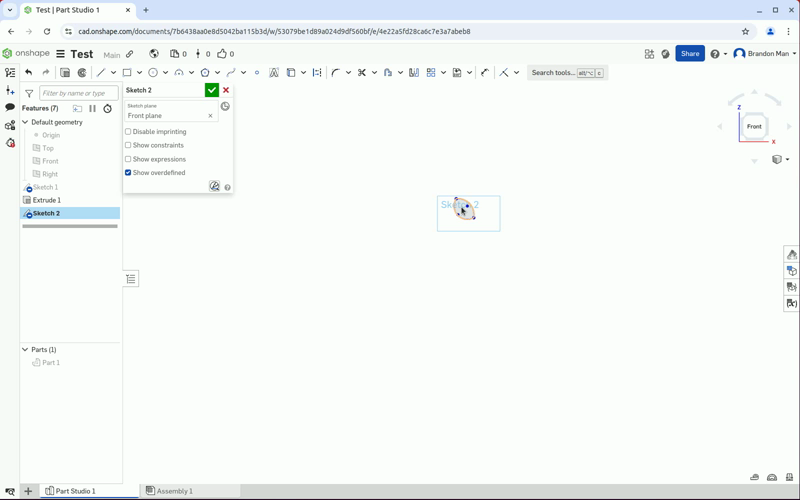
scroll(6)
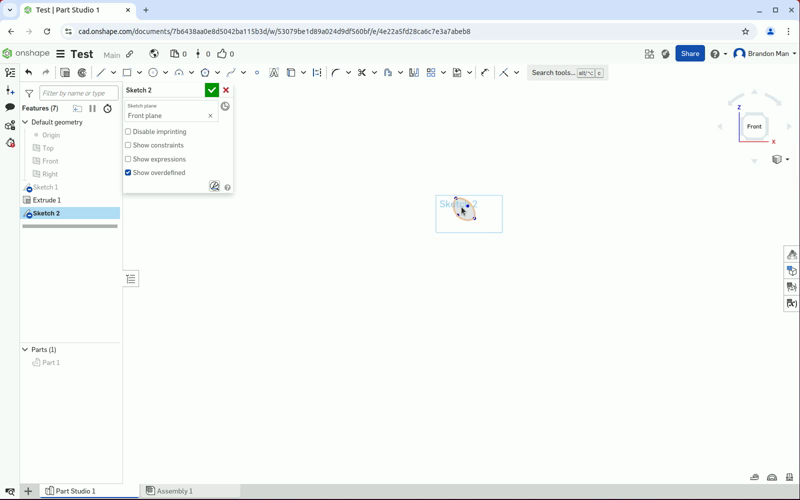
scroll(6)
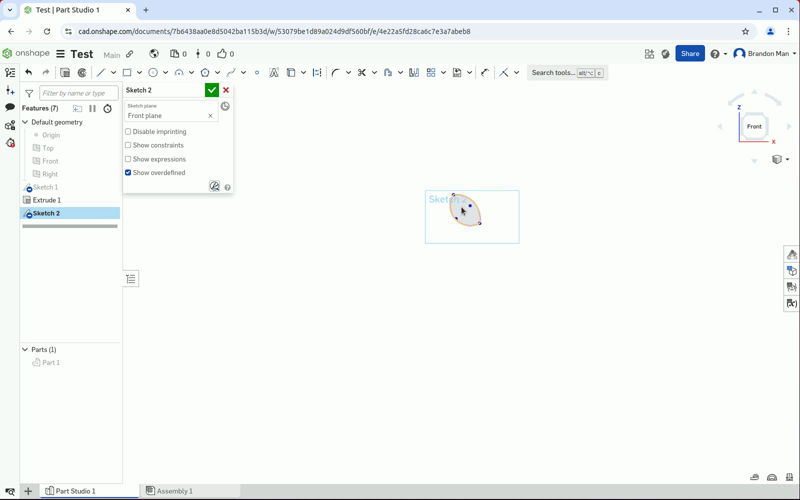
scroll(6)
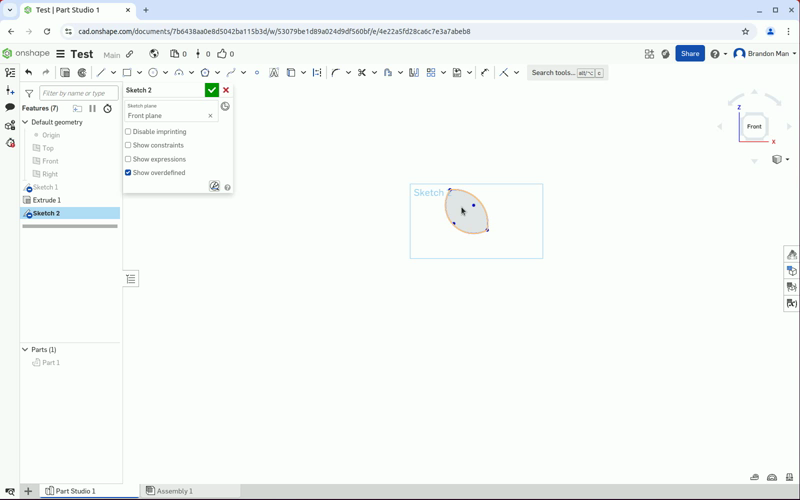
scroll(6)
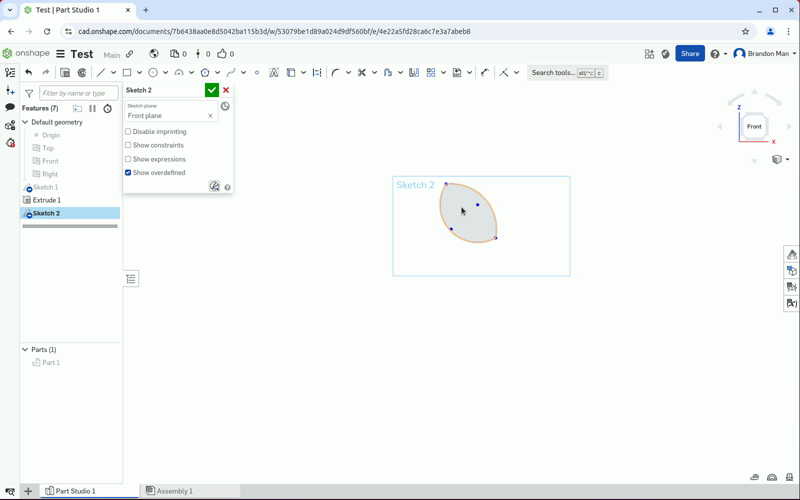
scroll(6)
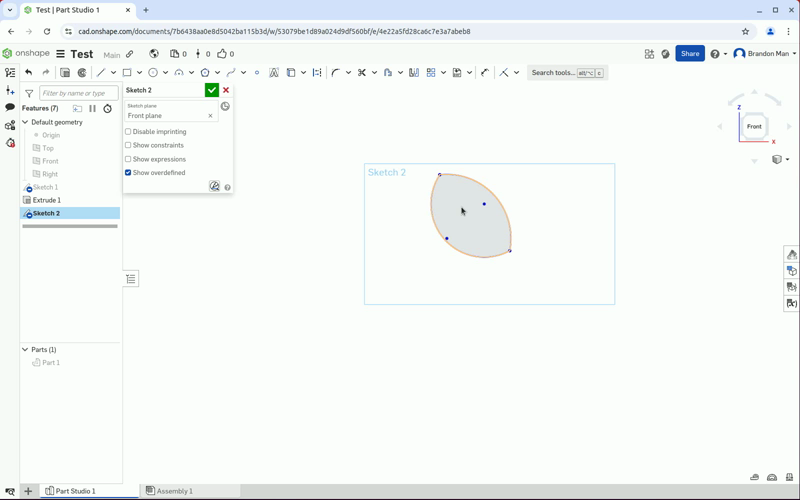
scroll(6)
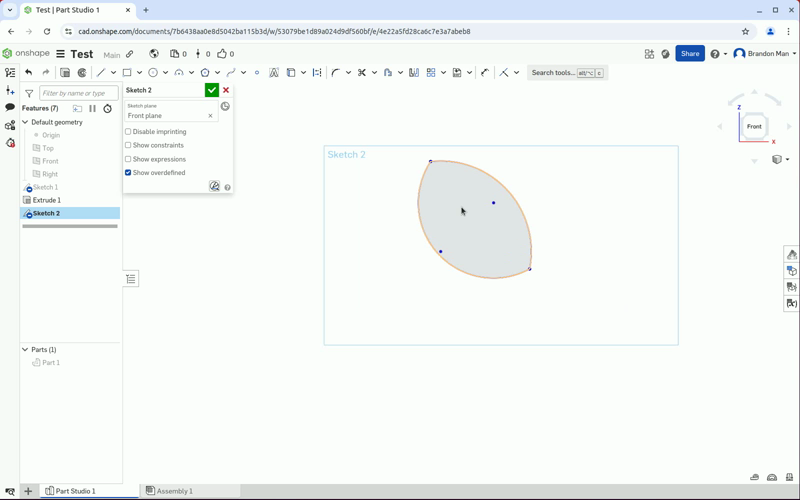
scroll(6)
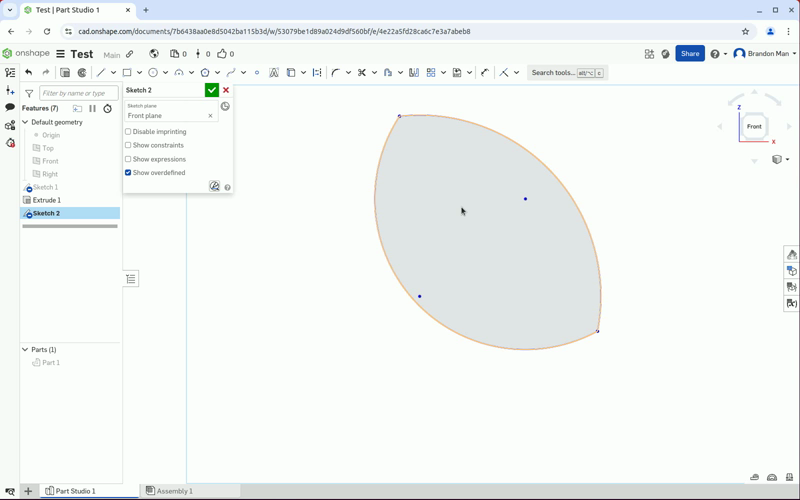
click(461, 206)
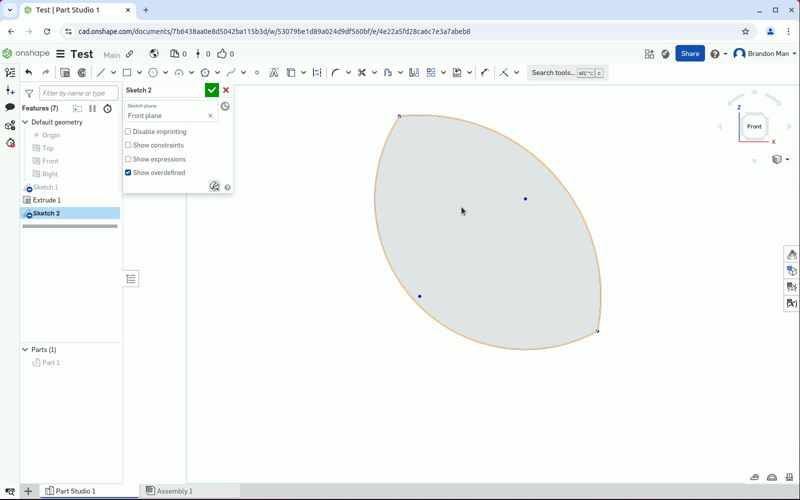
scroll(-6)
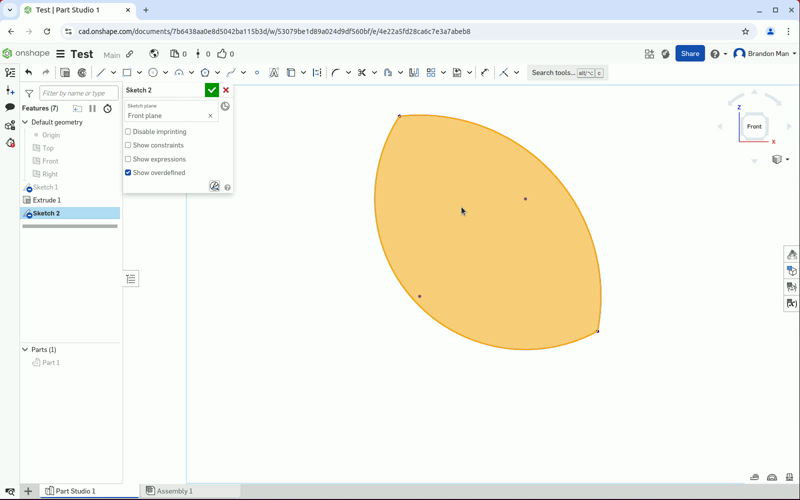
scroll(-6)
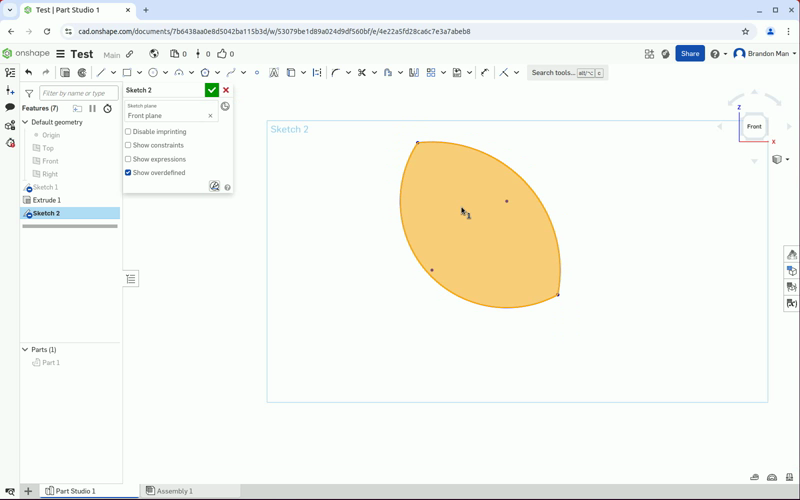
scroll(-6)
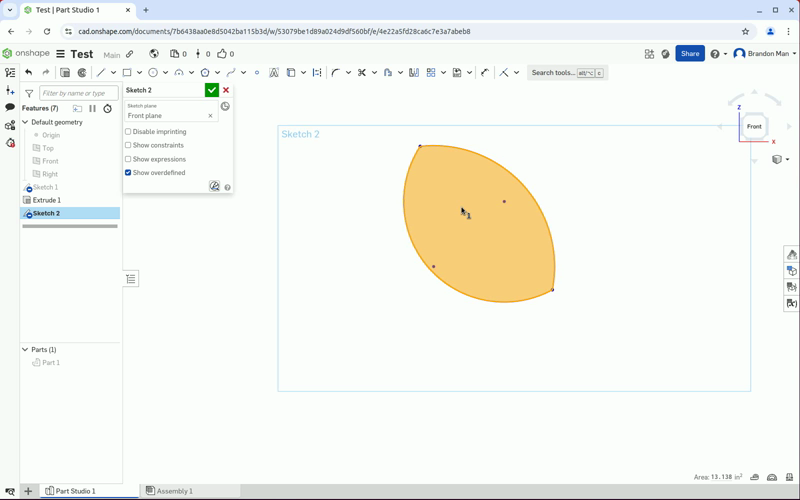
scroll(-6)
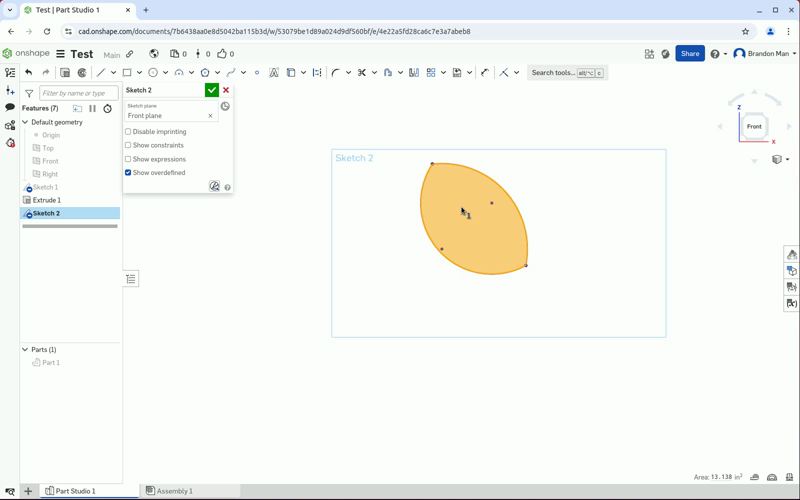
scroll(-6)
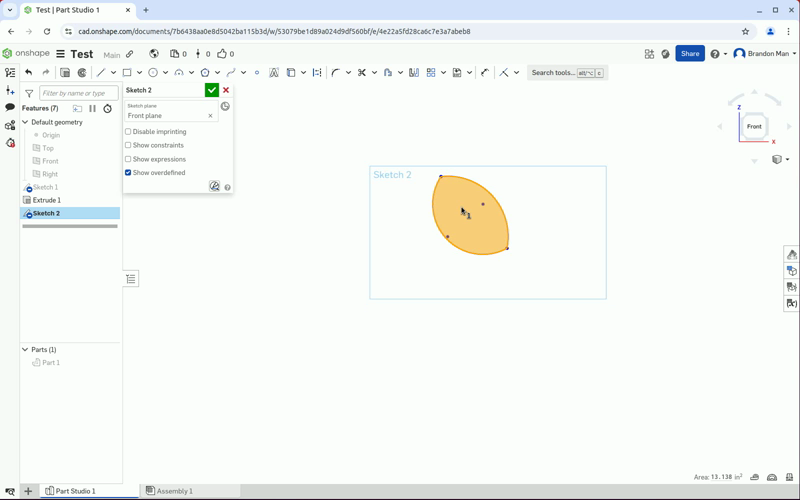
scroll(-6)
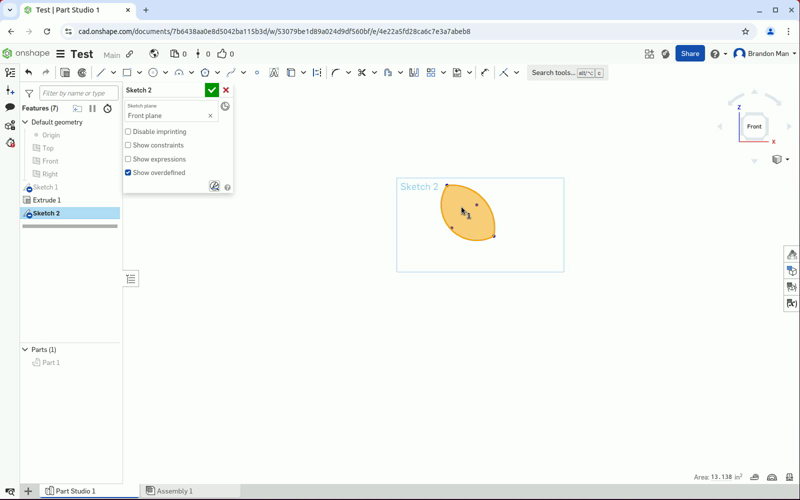
scroll(-6)
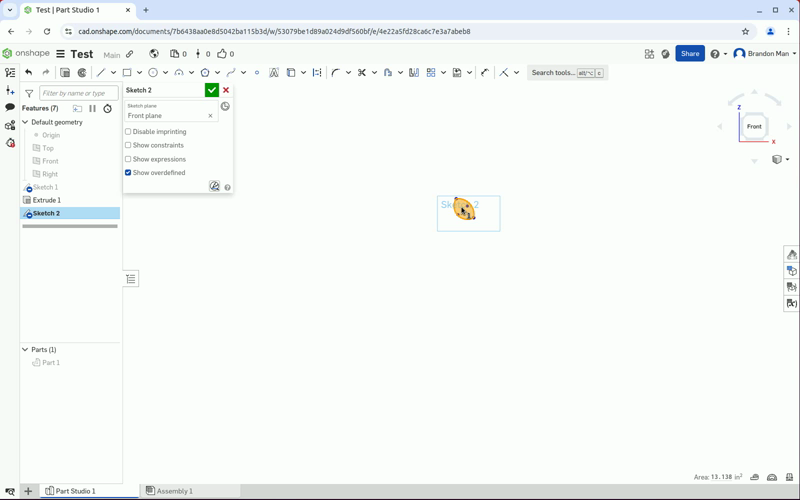
mouse_move(73, 352)
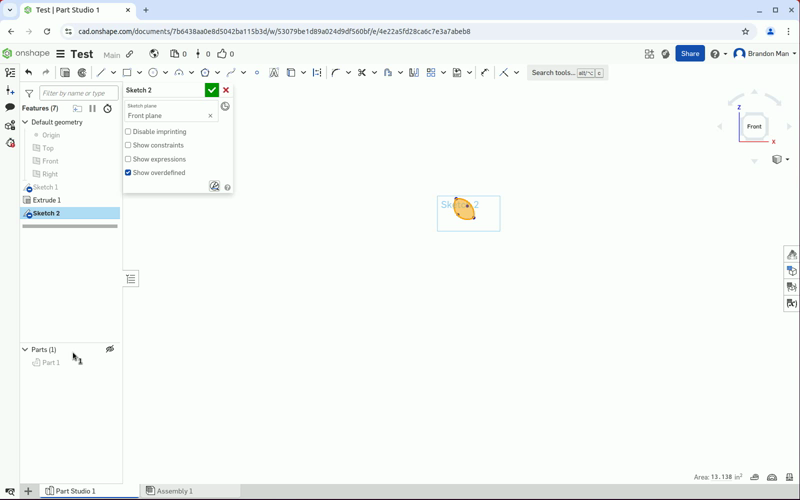
key(shift+y)
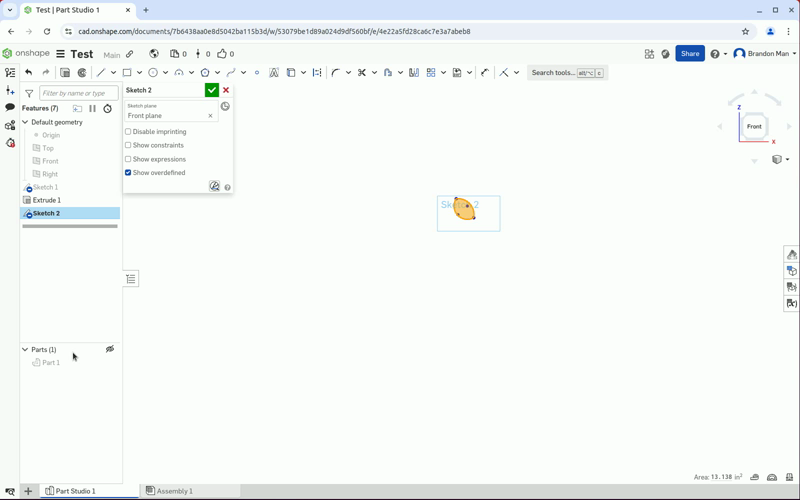
key(shift+e)
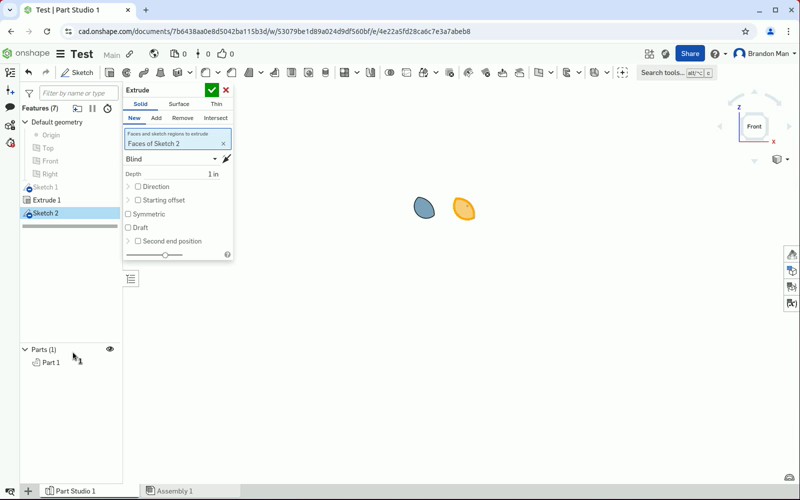
mouse_move(143, 106)
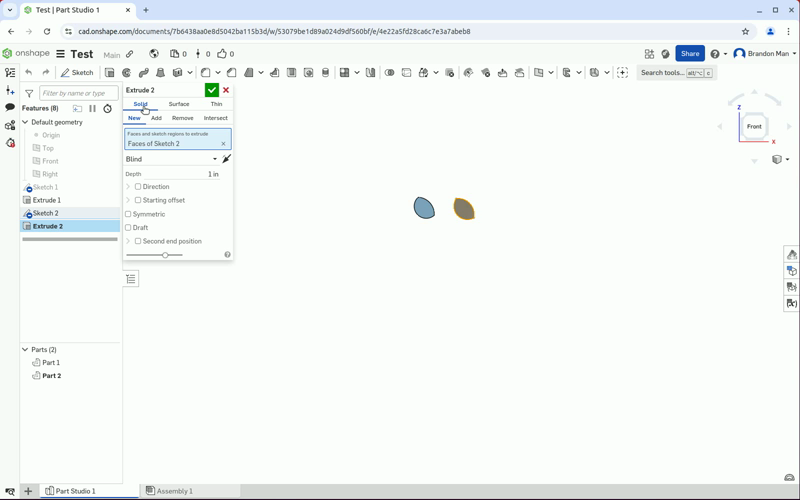
click(143, 106)
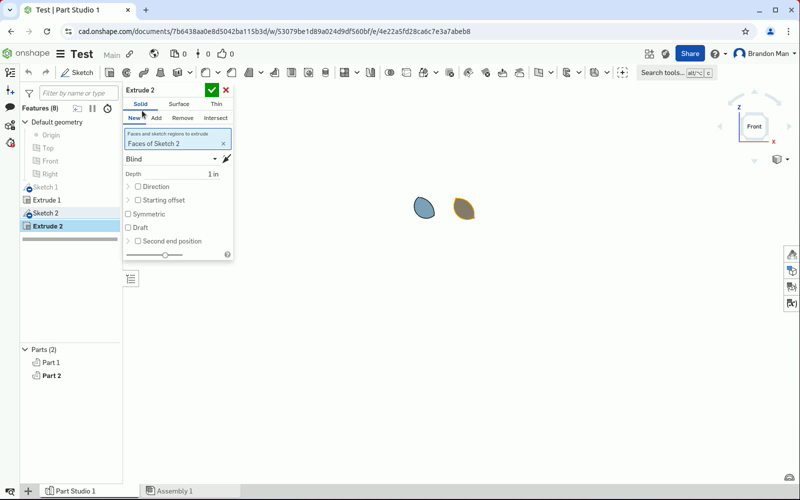
mouse_move(137, 120)
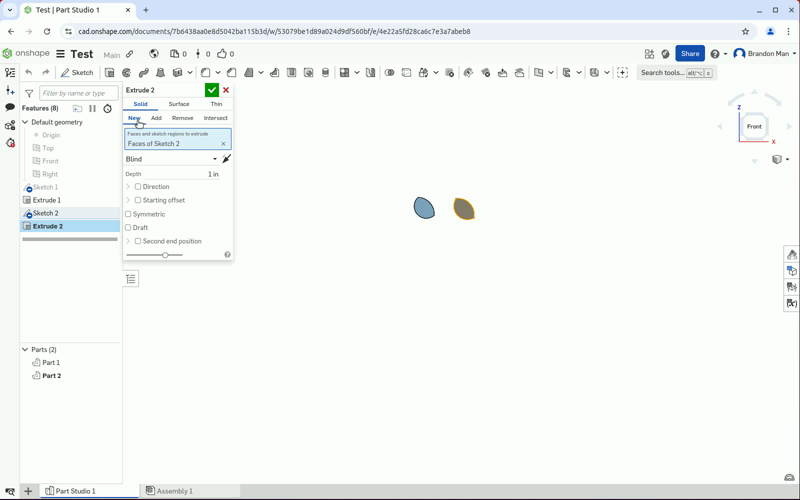
click(137, 120)
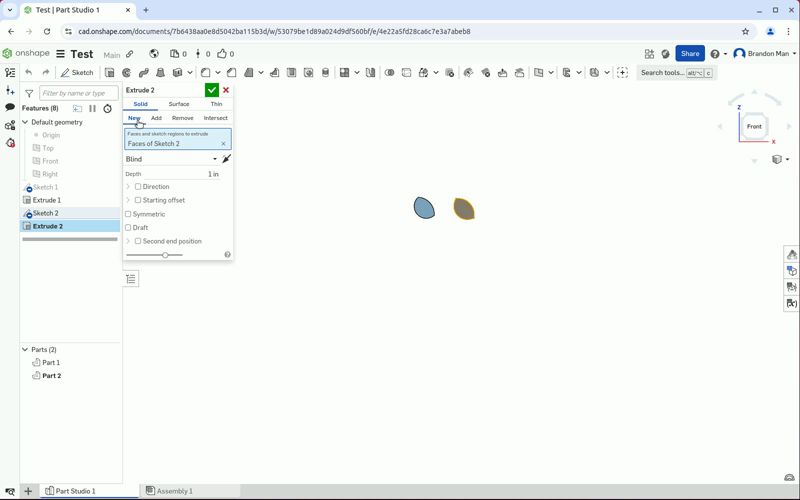
key(tab, 4)
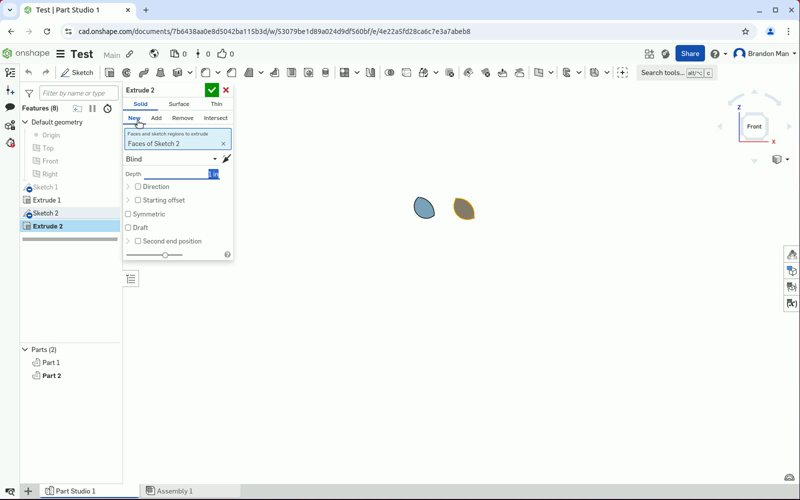
text(1.444)
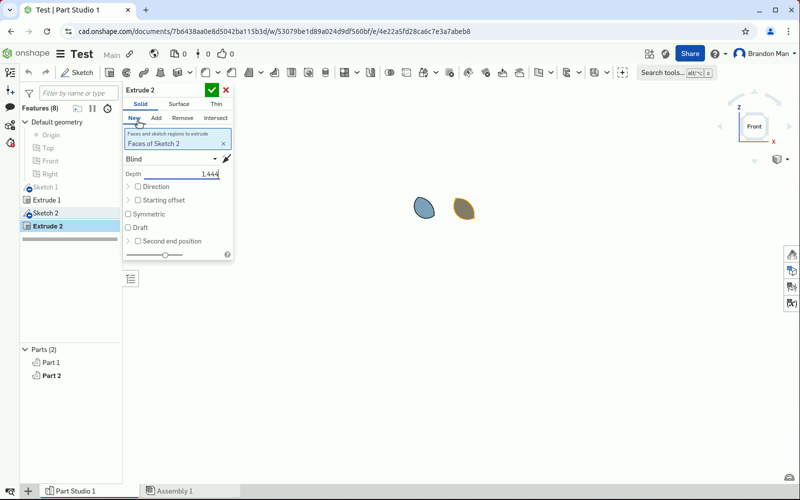
key(enter)
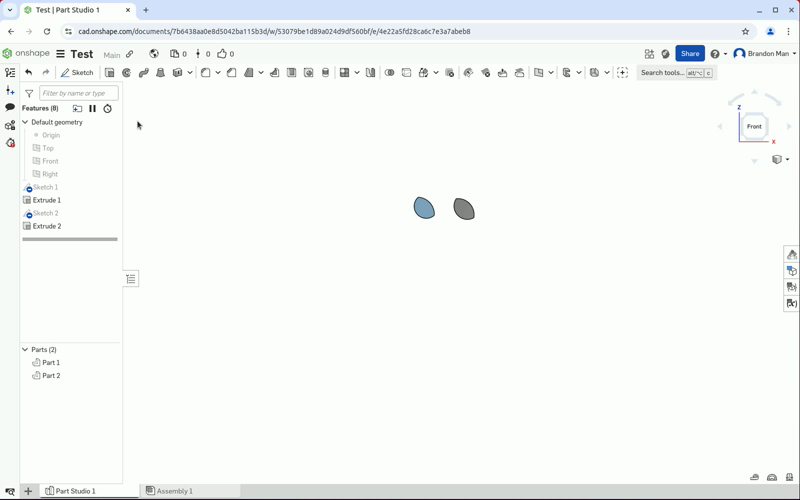
key(shift+h)
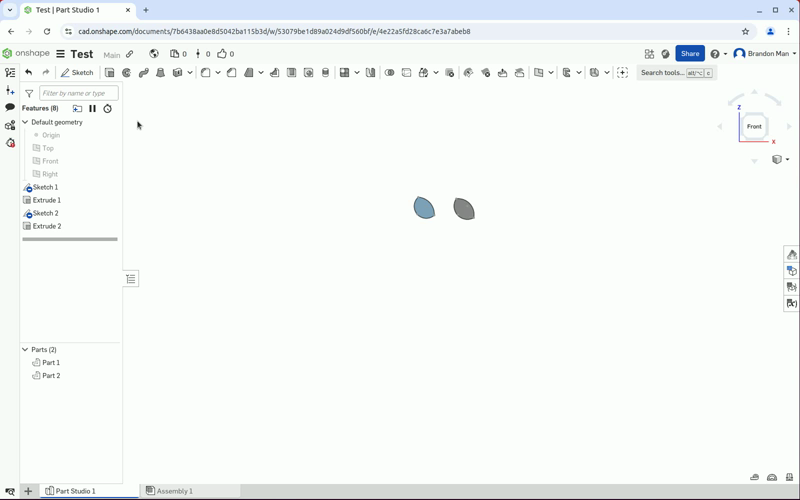
key(shift+h)
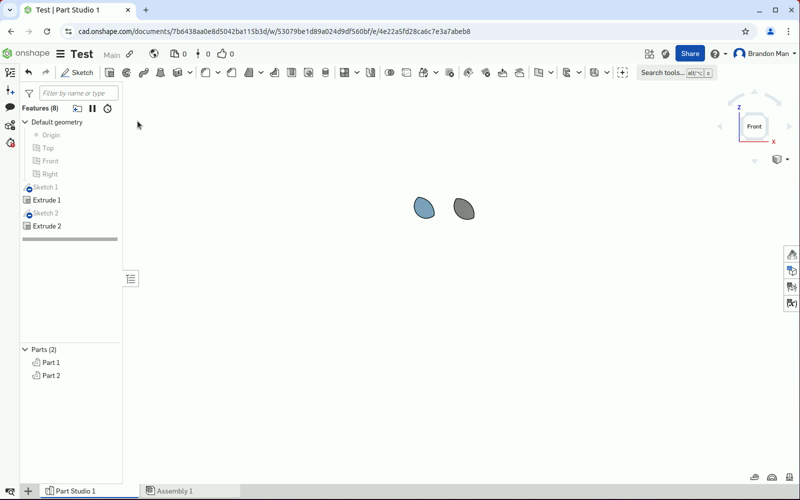
mouse_move(73, 189)
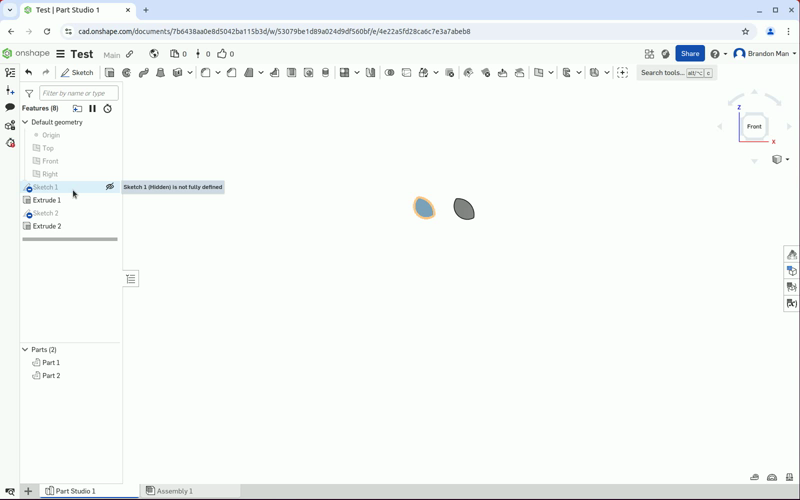
click(73, 189)
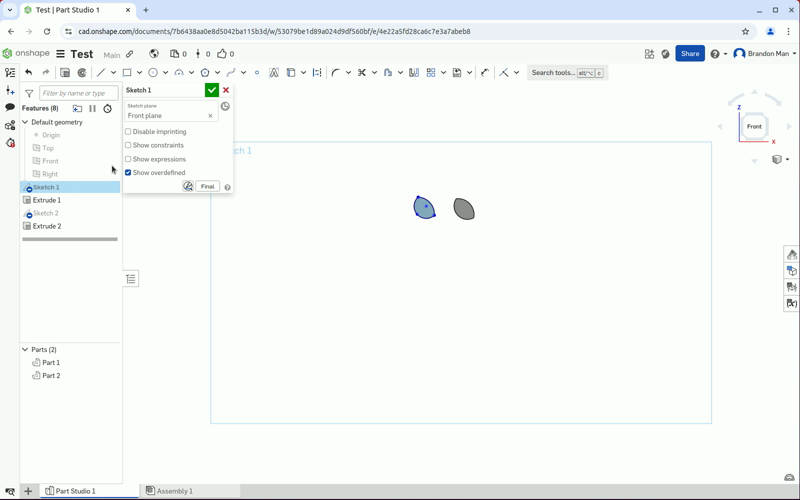
mouse_move(229, 92)
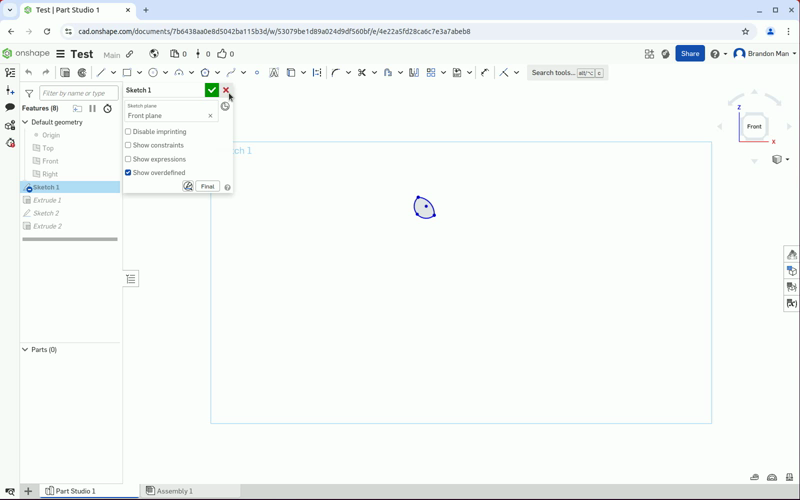
click(229, 92)
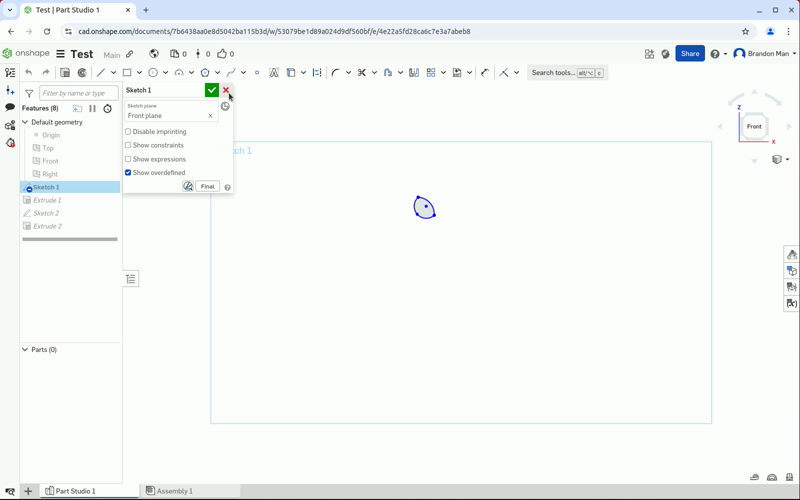
key(shift+s)
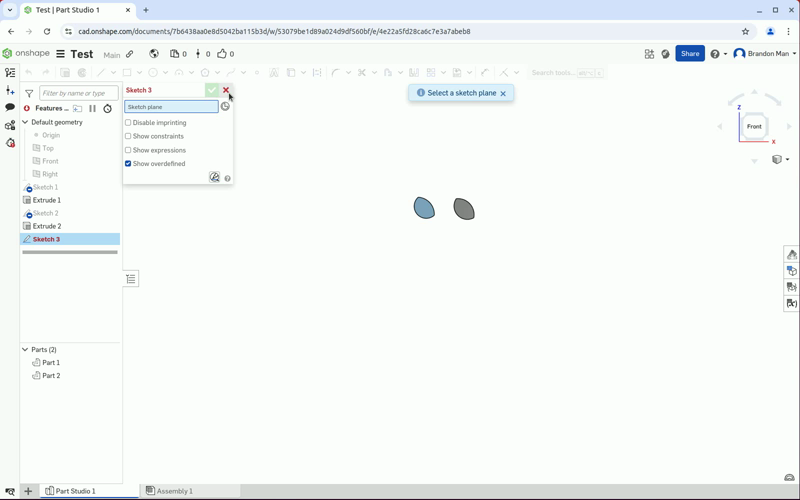
mouse_move(73, 163)
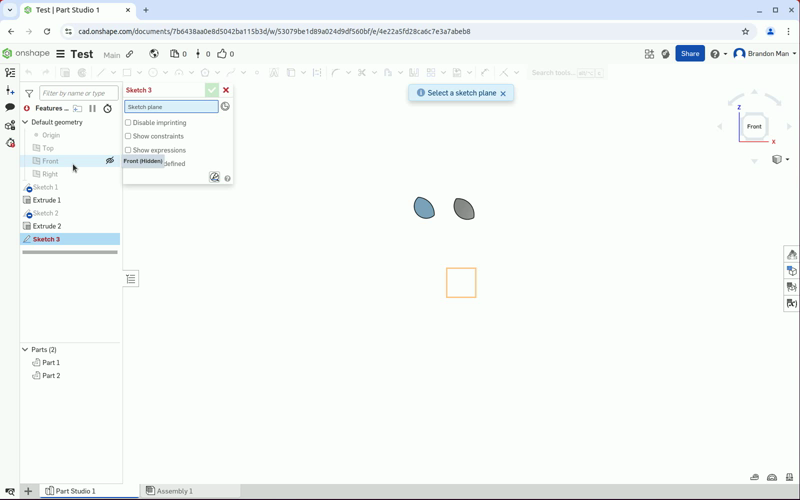
click(73, 163)
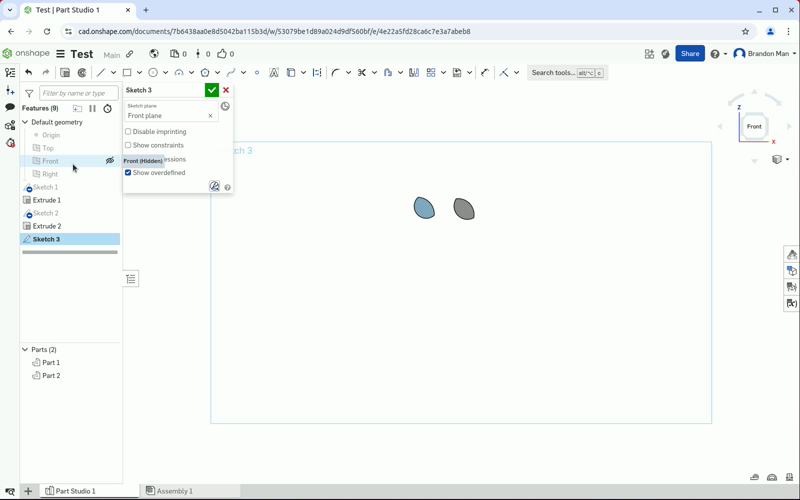
mouse_move(73, 352)
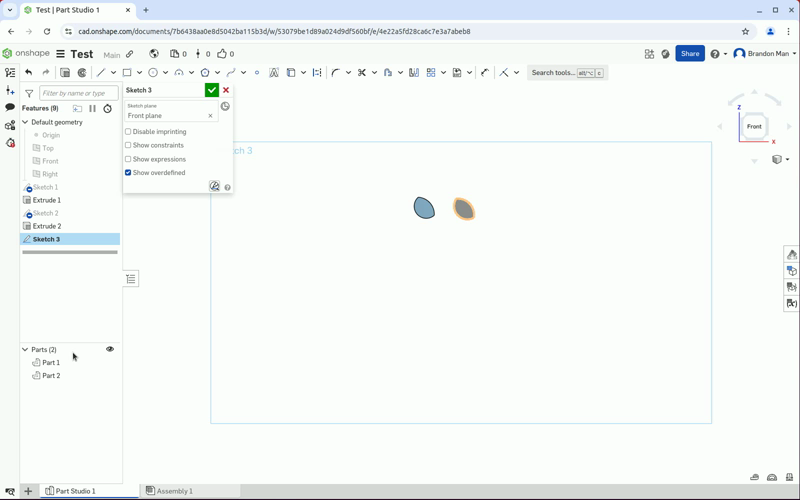
key(y)
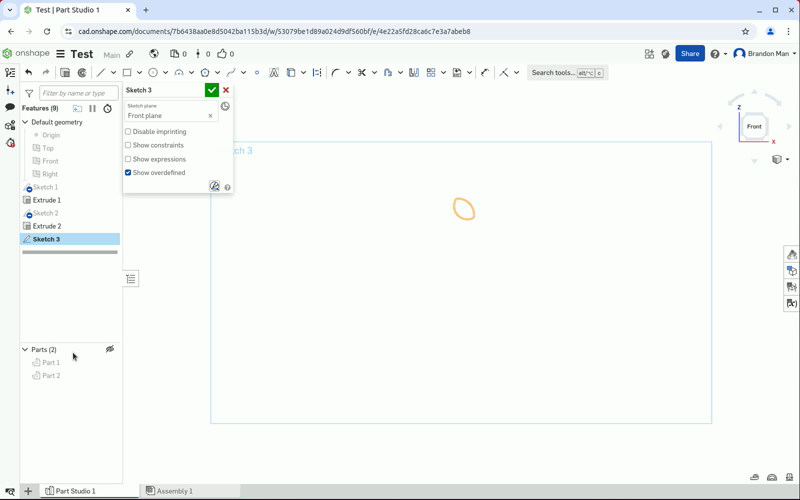
key(a)
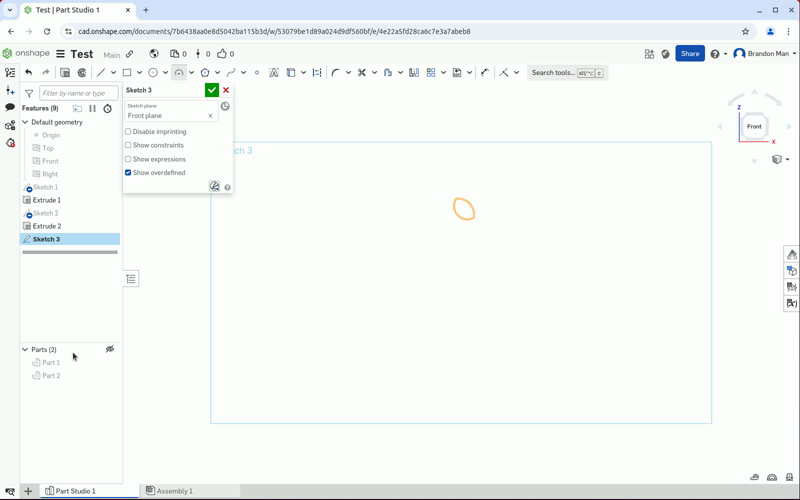
key_down(shift)
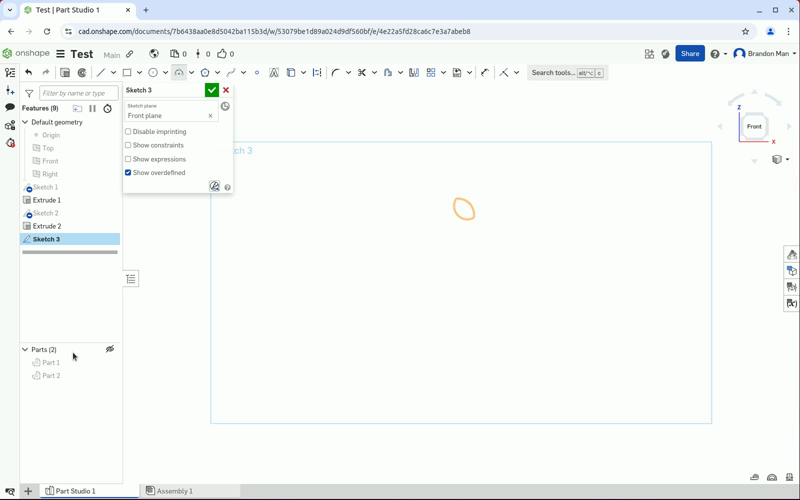
mouse_move(393, 243)
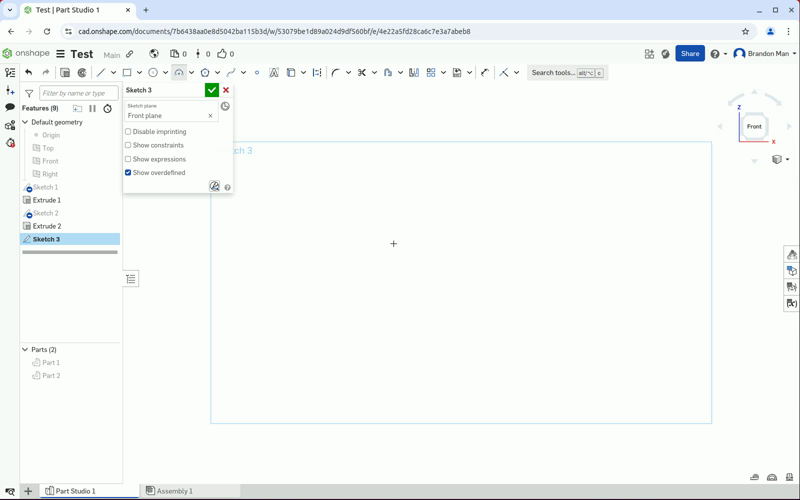
click(393, 243)
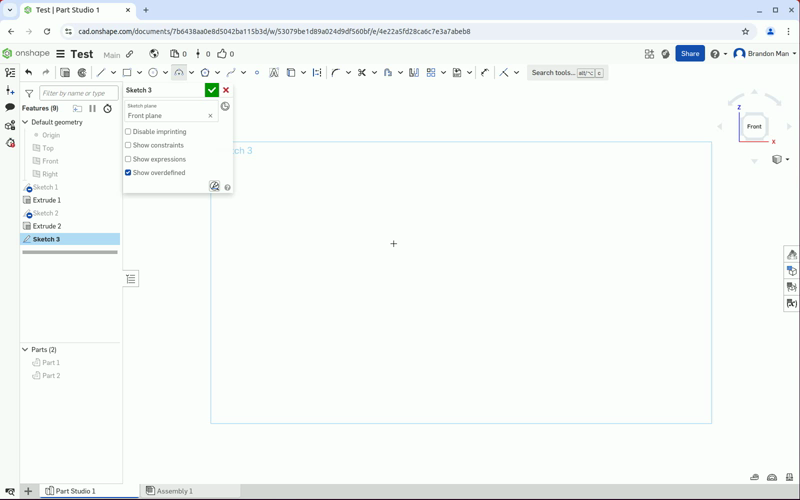
key_up(shift)
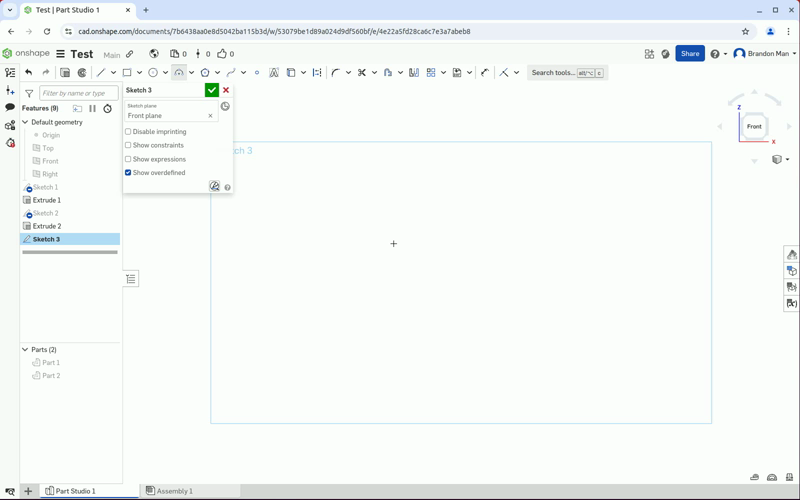
key_down(shift)
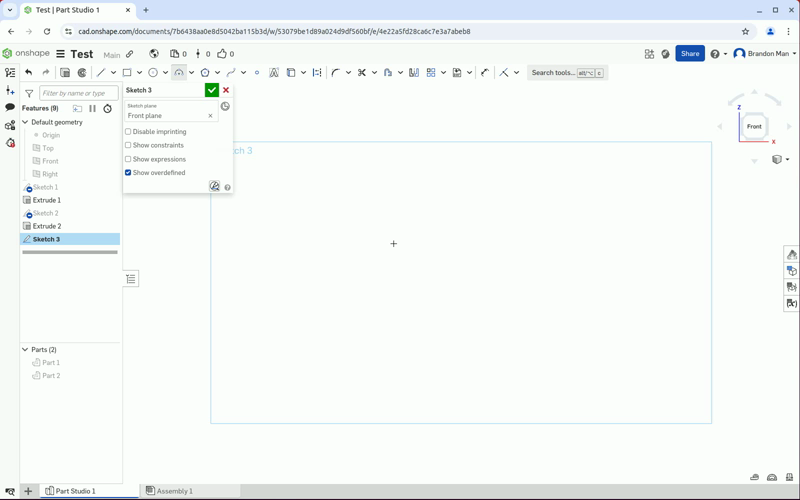
mouse_move(486, 243)
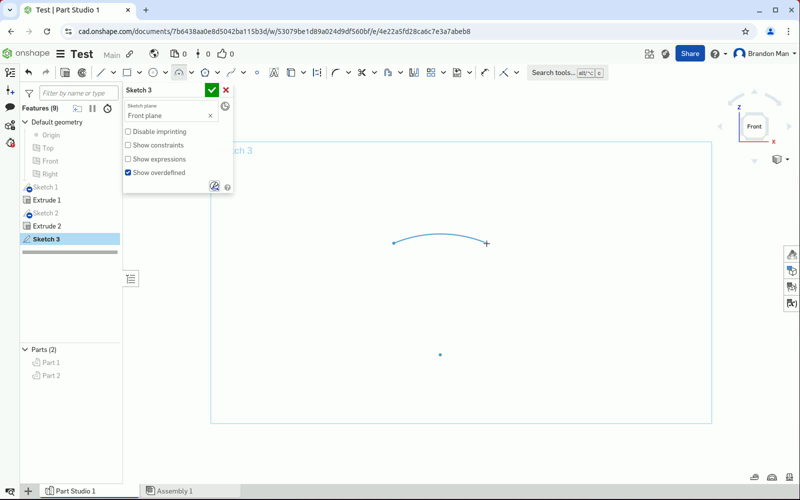
click(486, 243)
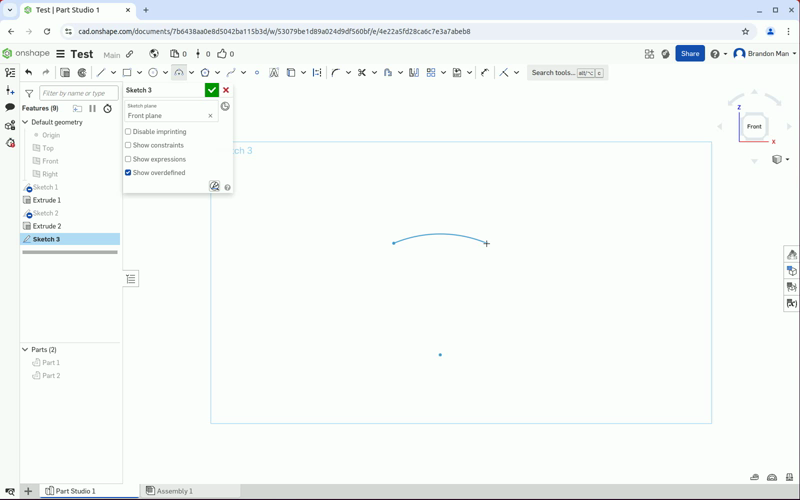
mouse_move(440, 285)
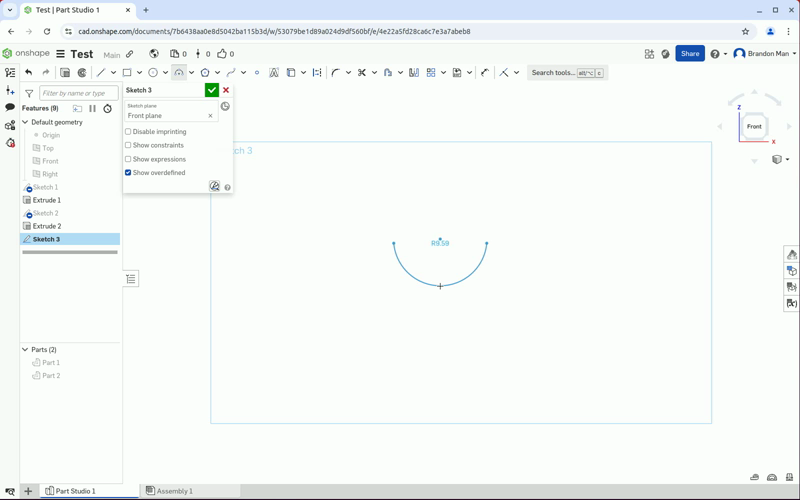
click(440, 285)
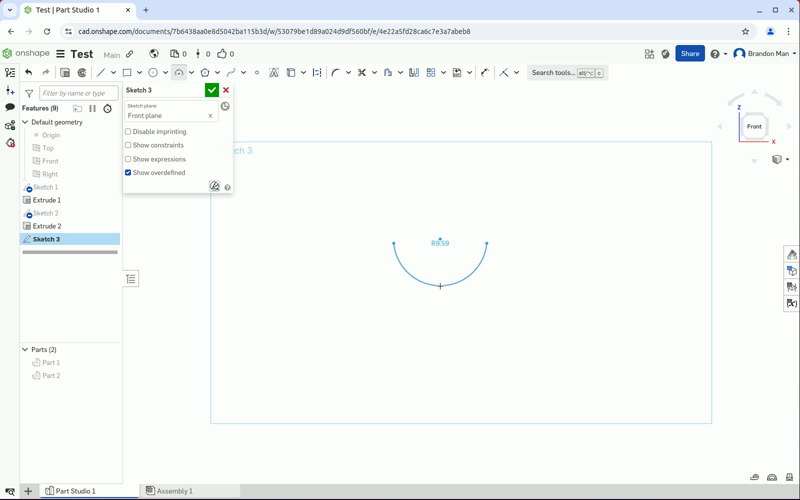
key_up(shift)
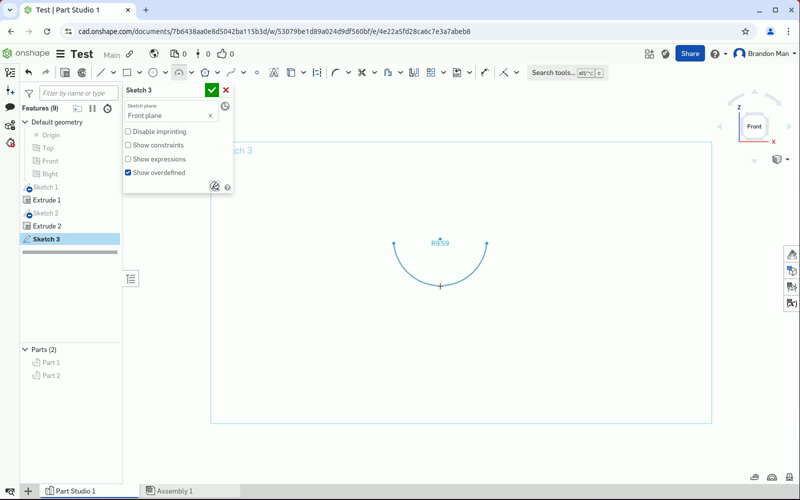
key(esc)
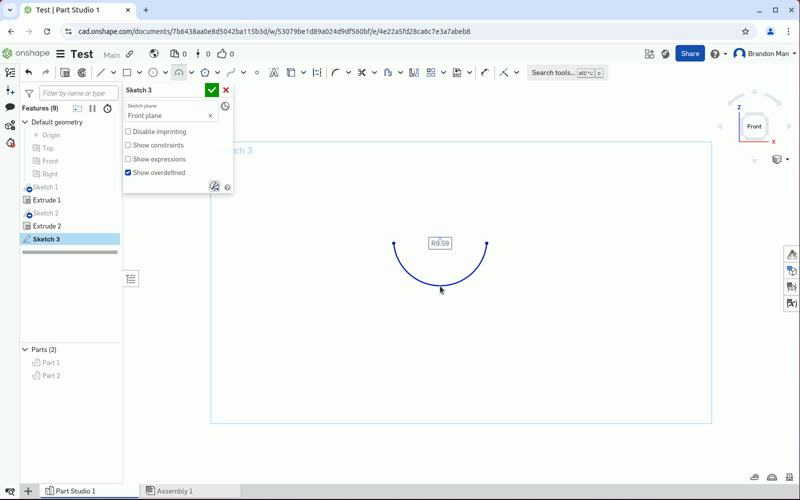
key(l)
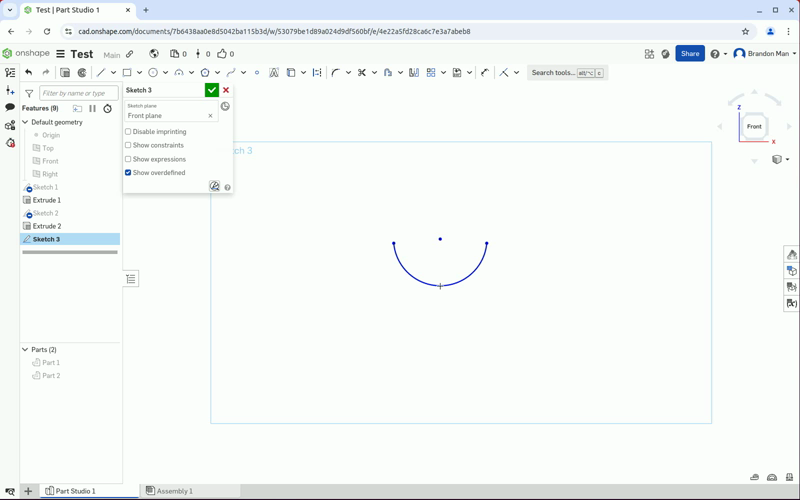
mouse_move(486, 243)
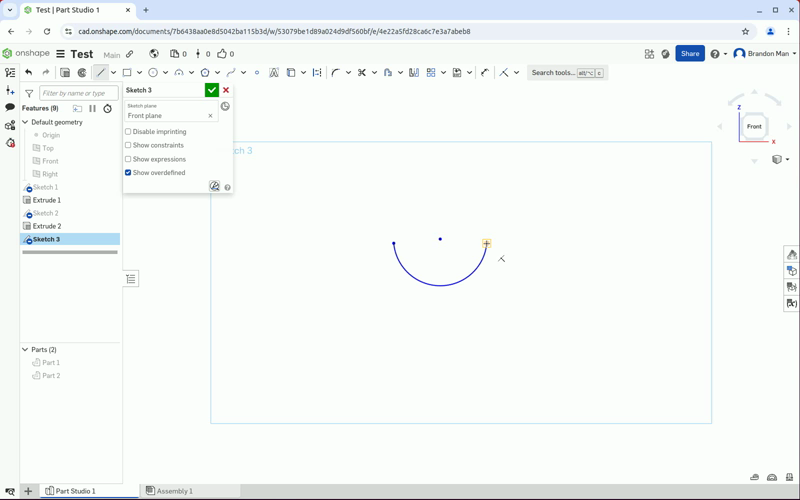
click(486, 243)
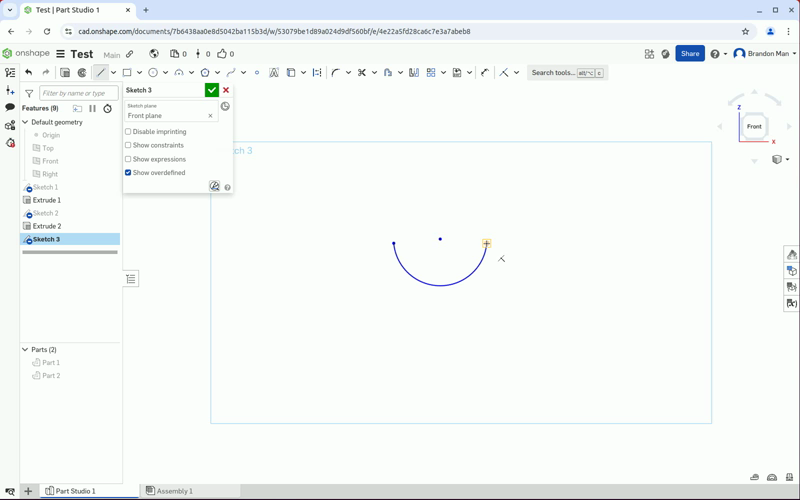
key_down(shift)
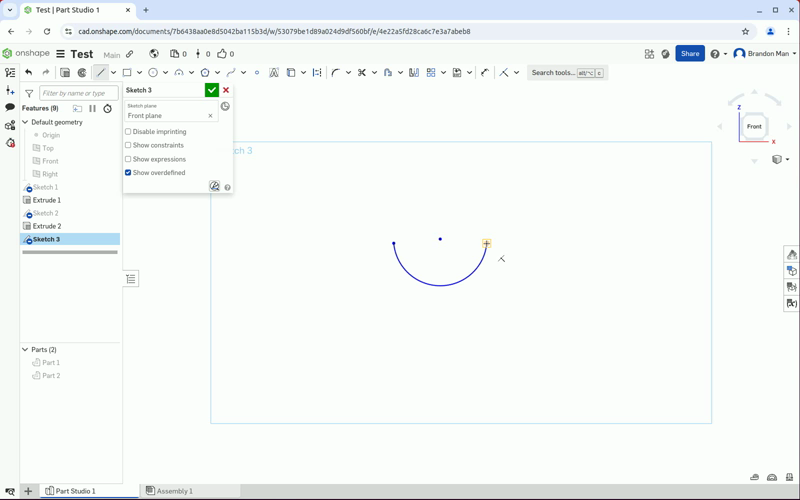
mouse_move(393, 243)
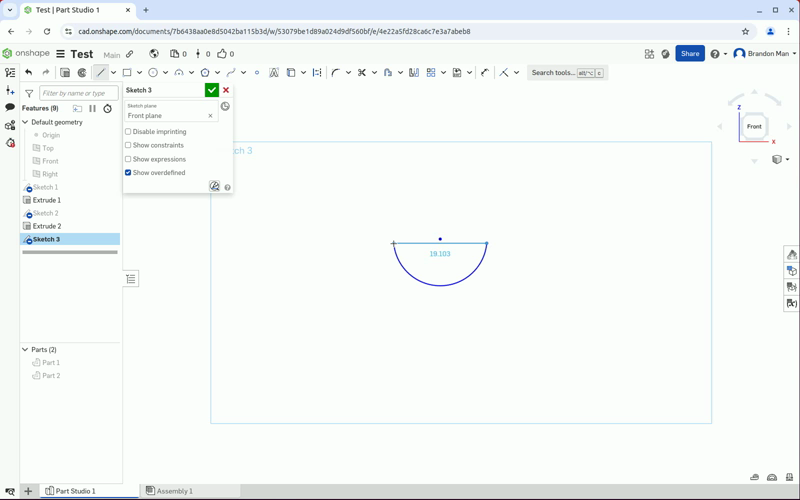
key_up(shift)
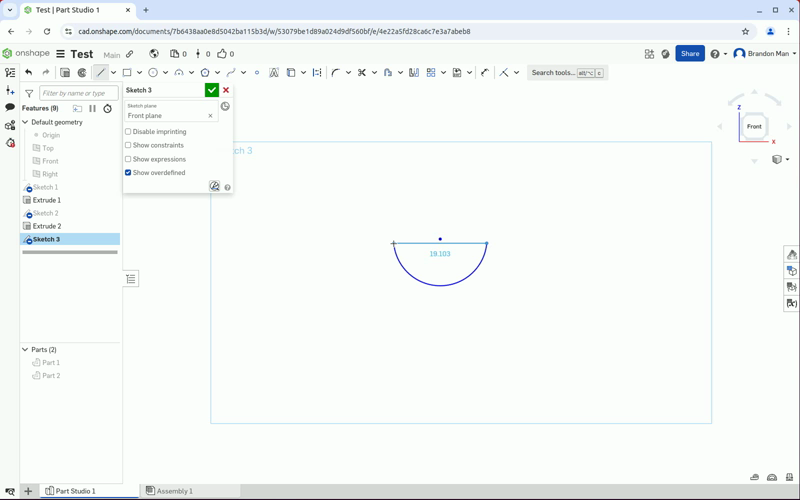
click(393, 243)
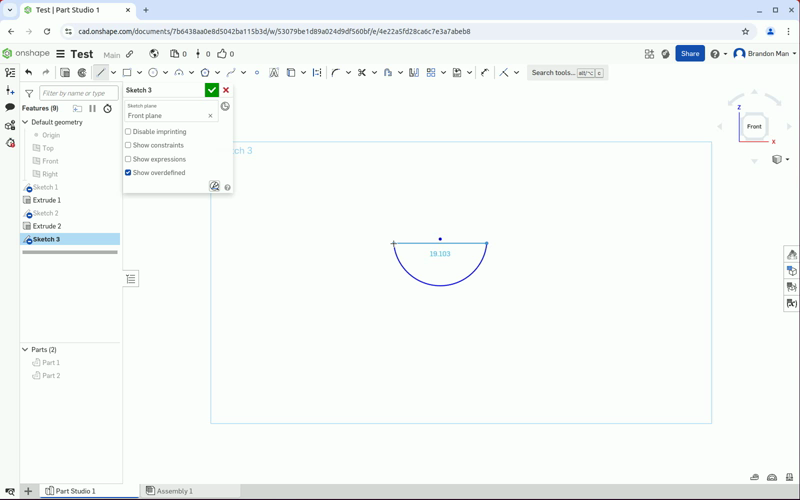
key(esc)
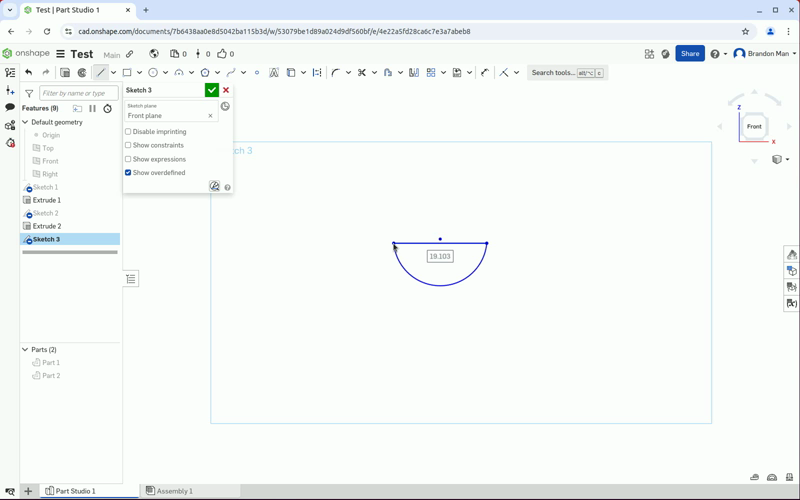
mouse_move(469, 271)
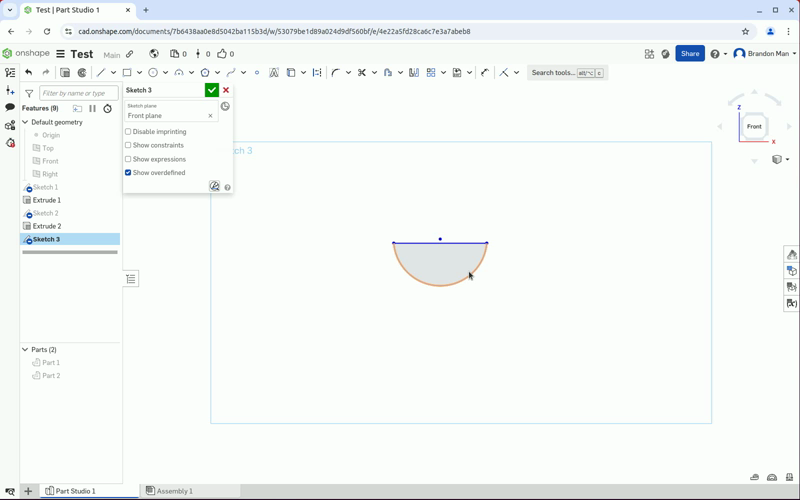
click(469, 271)
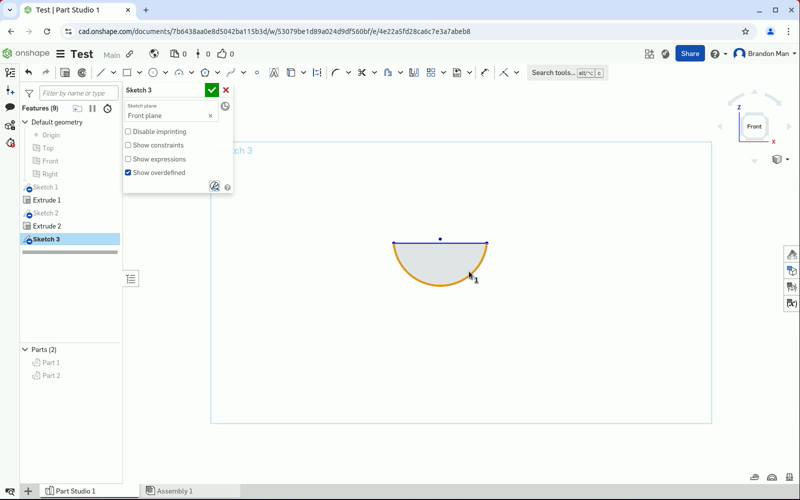
mouse_move(73, 352)
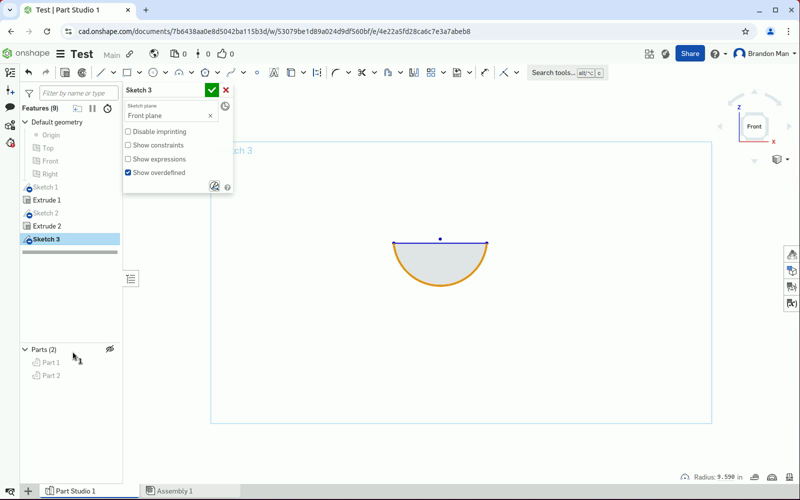
key(shift+y)
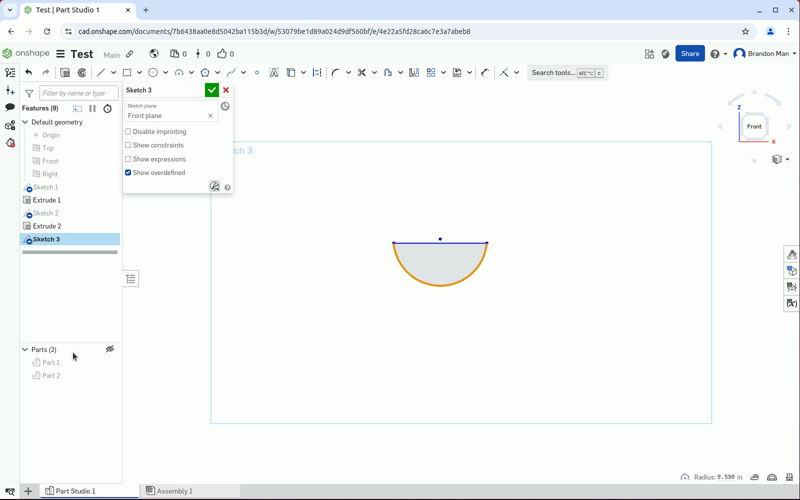
key(shift+e)
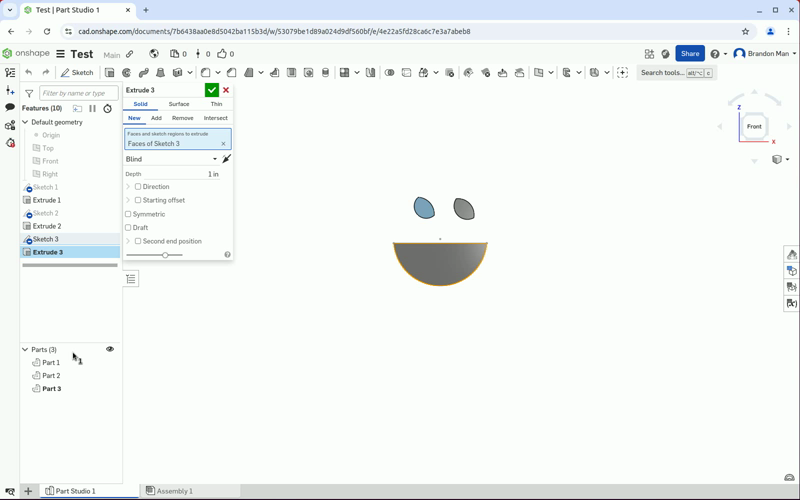
mouse_move(143, 106)
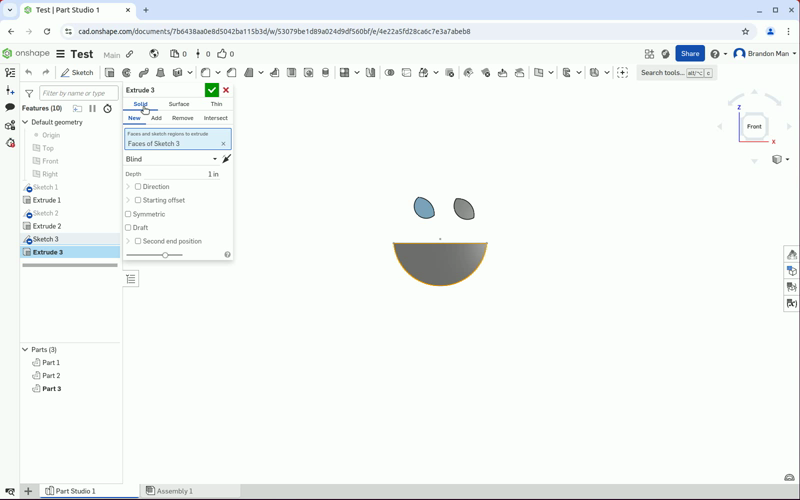
click(143, 106)
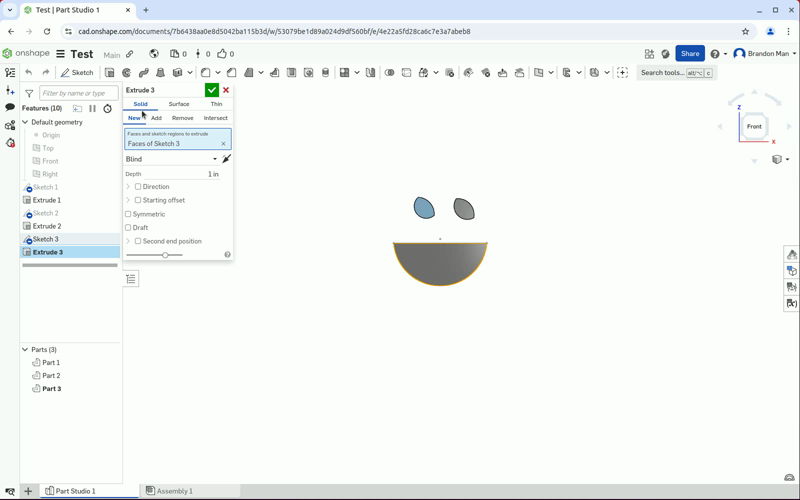
mouse_move(137, 120)
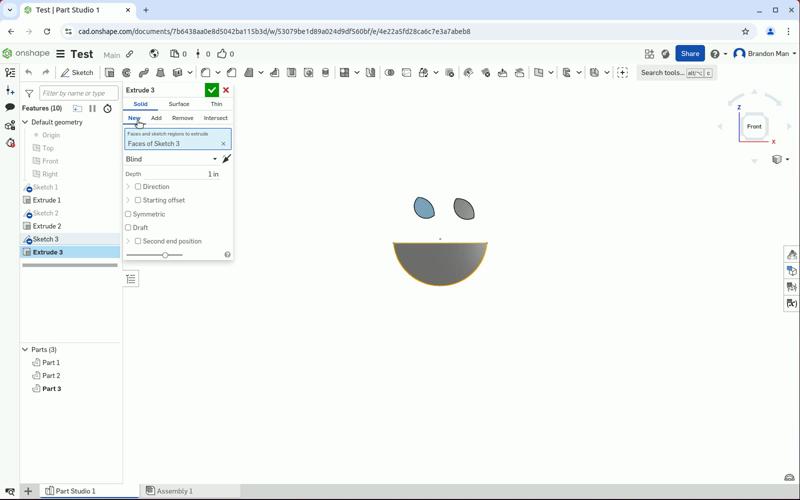
click(137, 120)
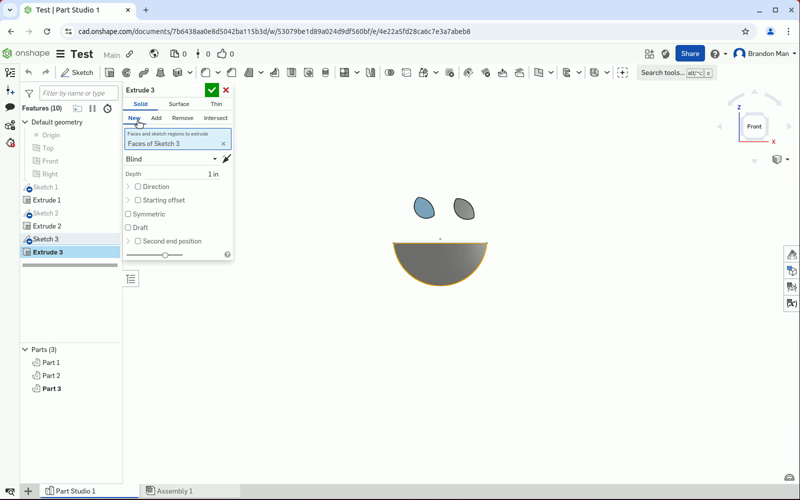
key(tab, 4)
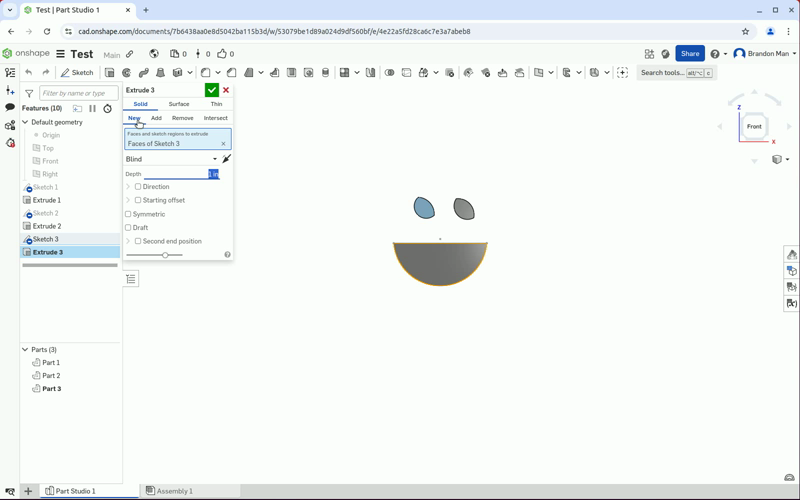
text(0.963)
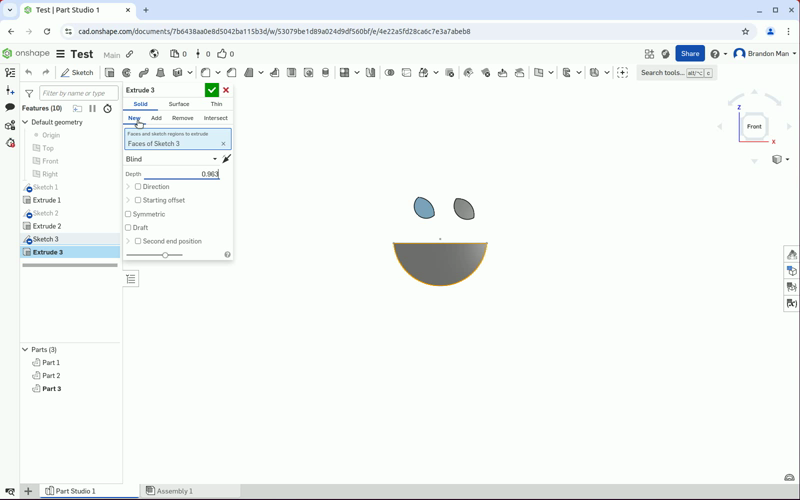
key(enter)
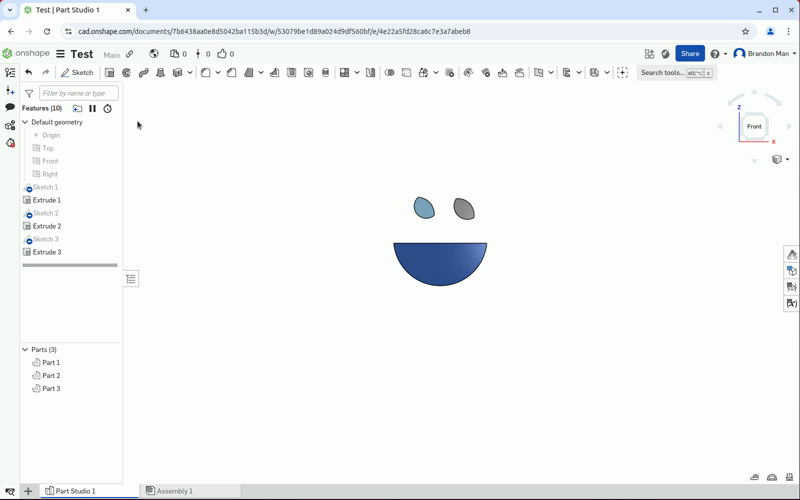
key(shift+h)
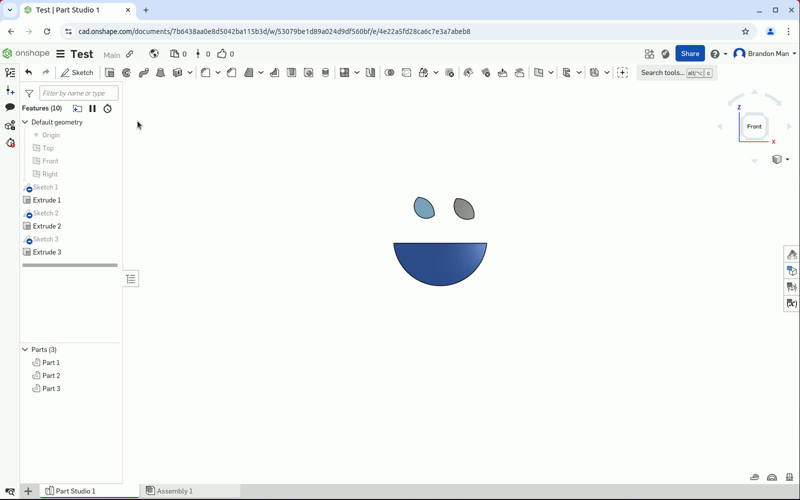
key(shift+h)
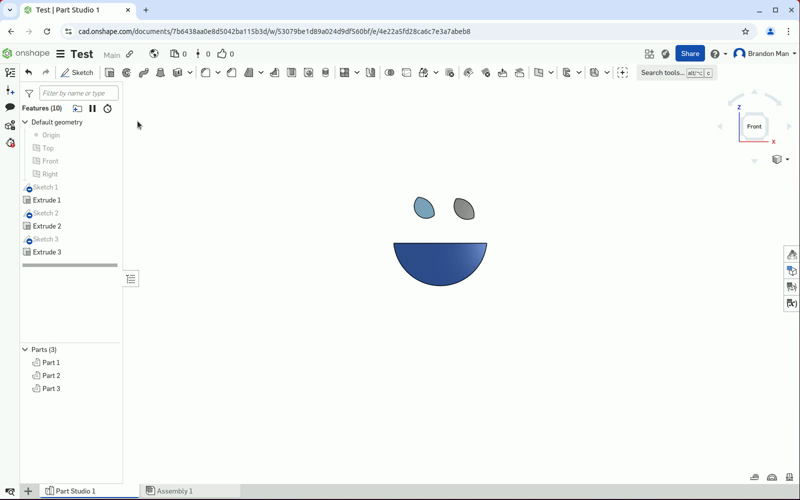
mouse_move(73, 189)
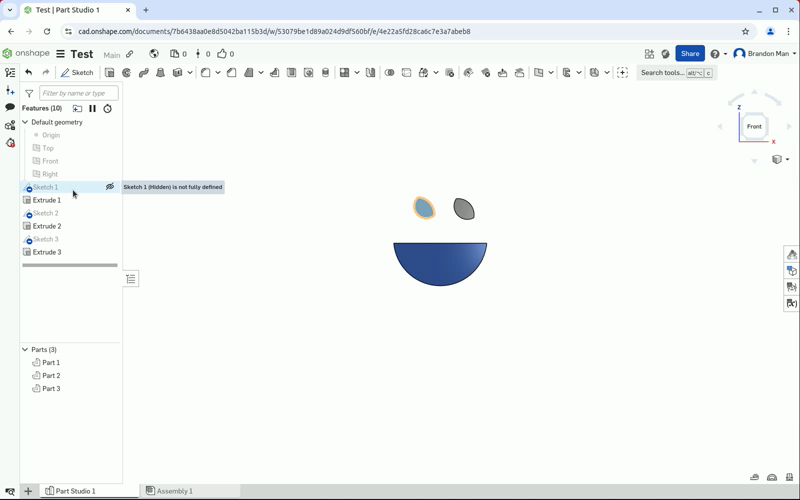
click(73, 189)
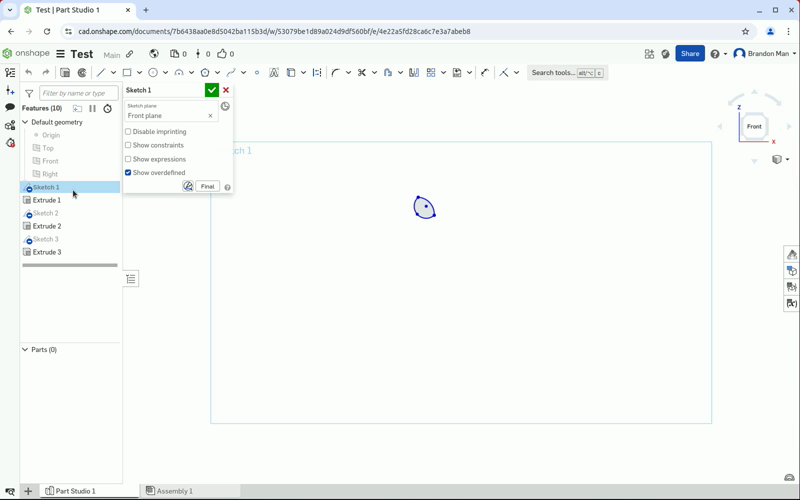
mouse_move(229, 92)
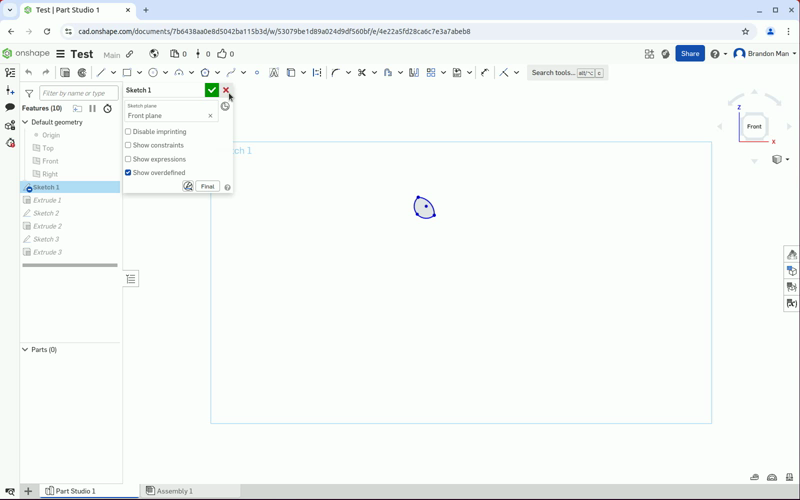
click(229, 92)
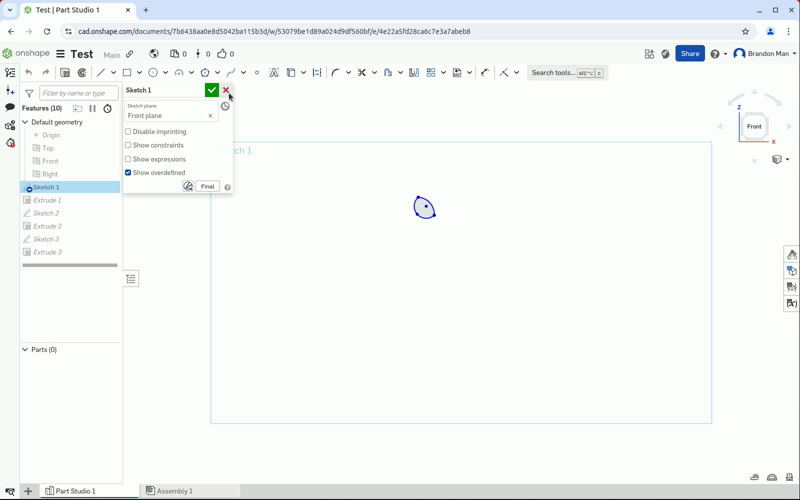
key(shift+s)
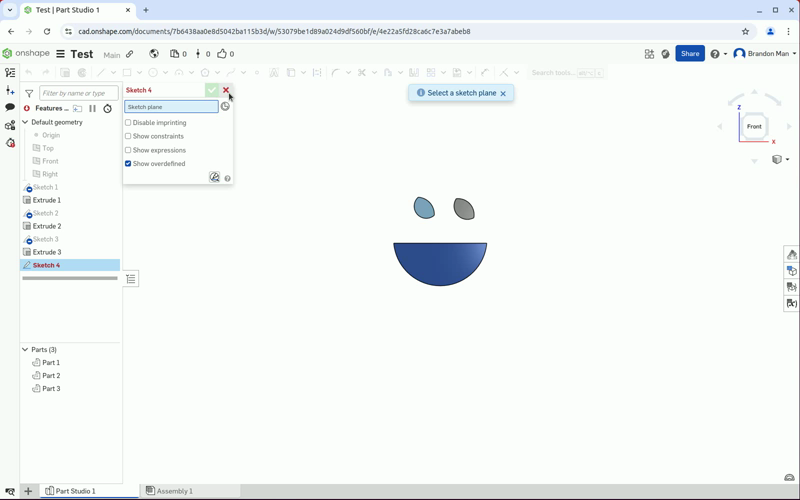
mouse_move(73, 163)
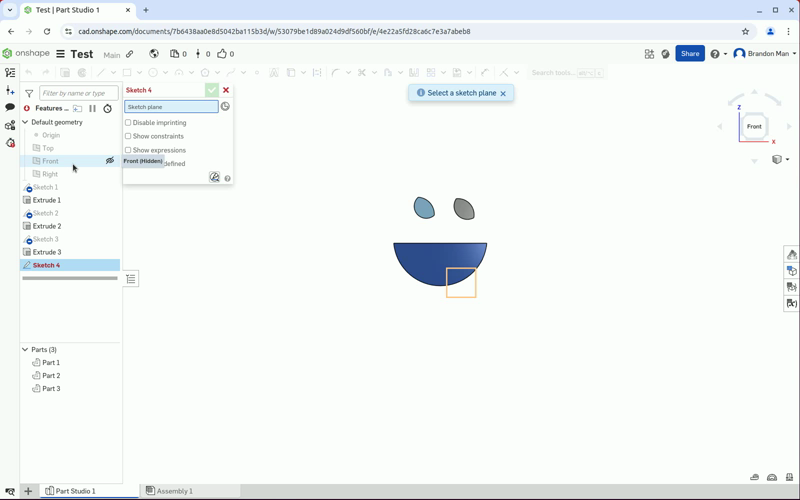
click(73, 163)
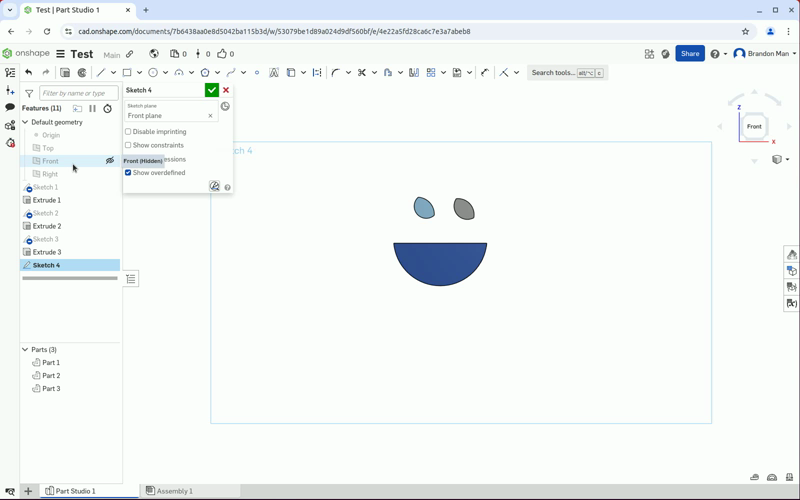
mouse_move(73, 352)
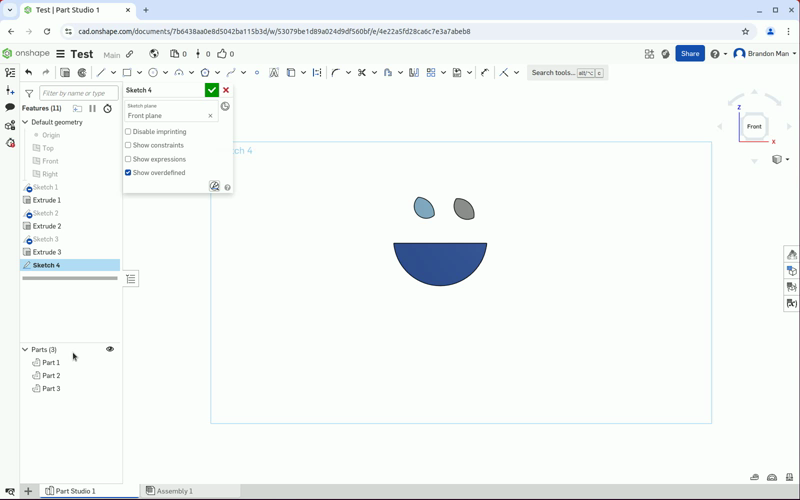
key(y)
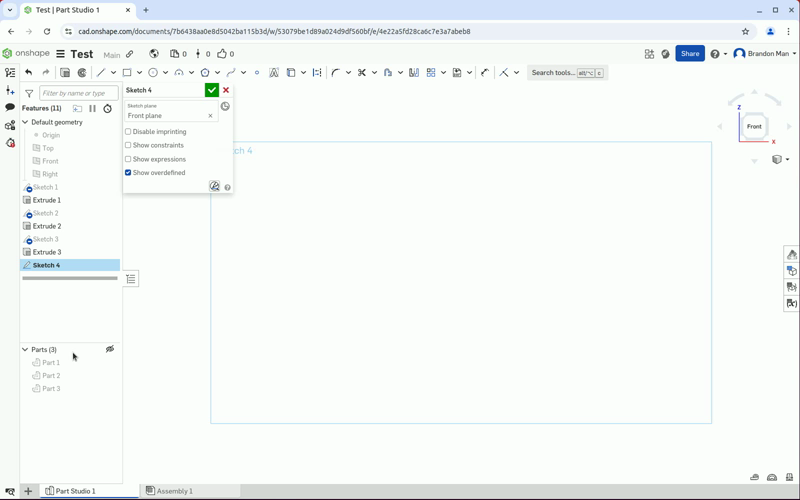
key(a)
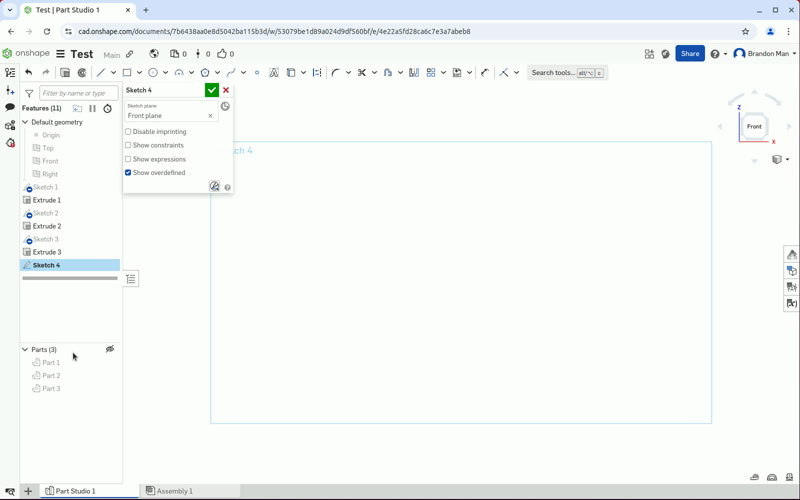
key_down(shift)
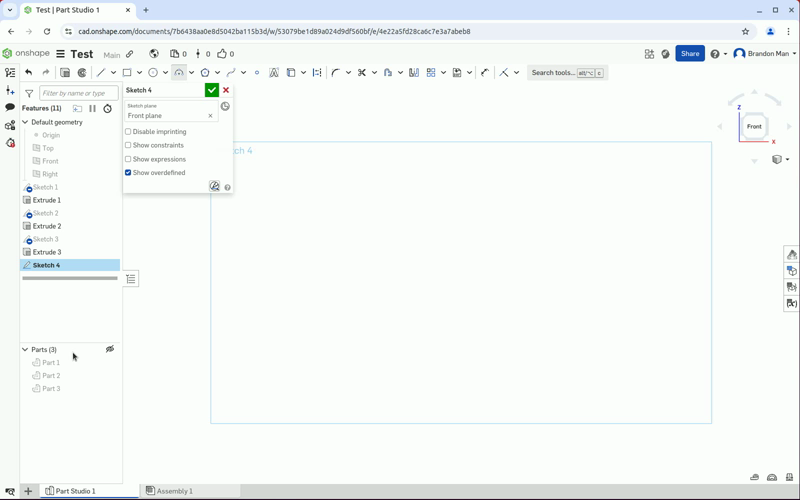
mouse_move(418, 197)
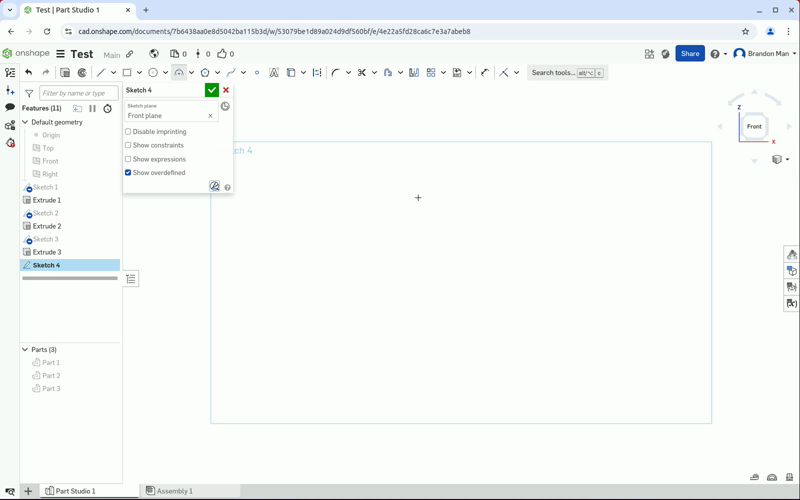
click(418, 197)
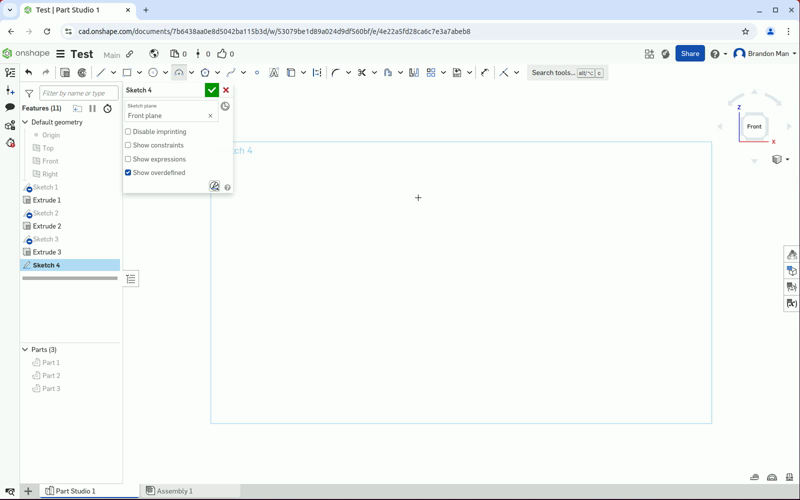
key_up(shift)
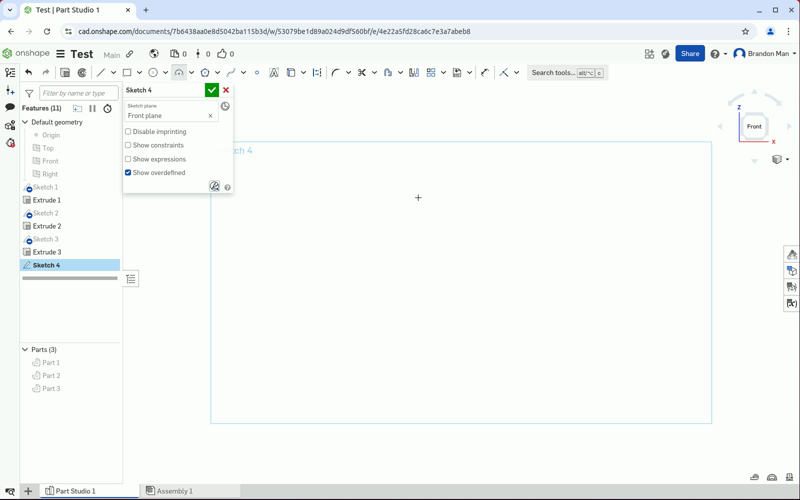
key_down(shift)
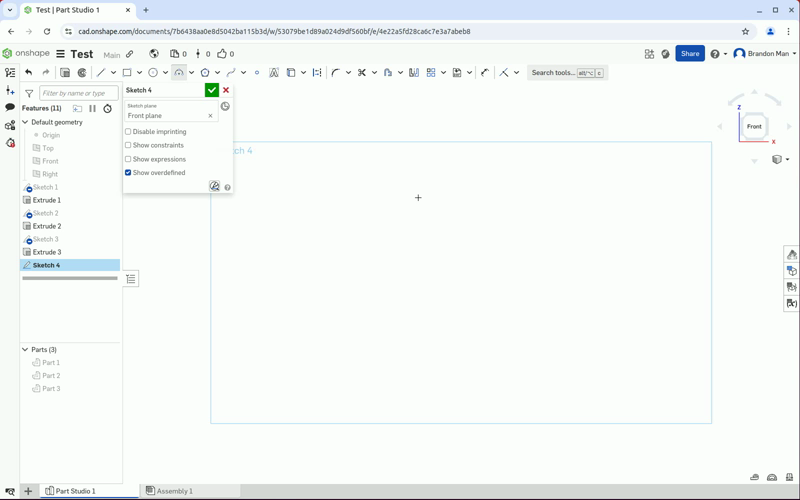
mouse_move(434, 214)
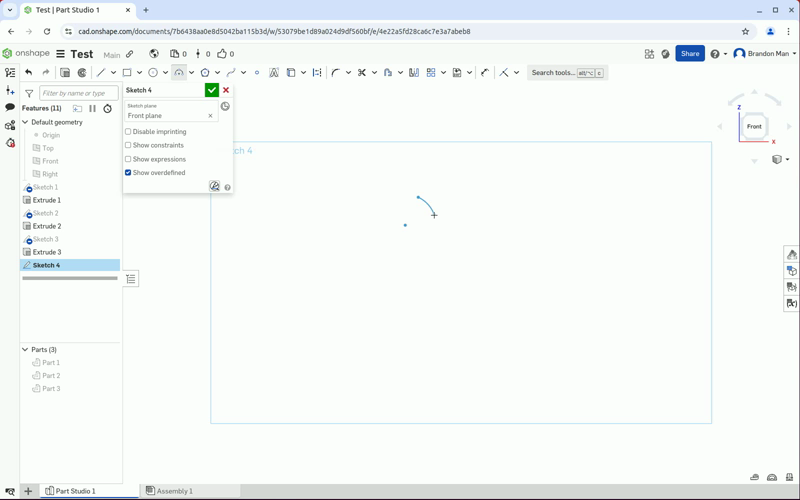
click(434, 214)
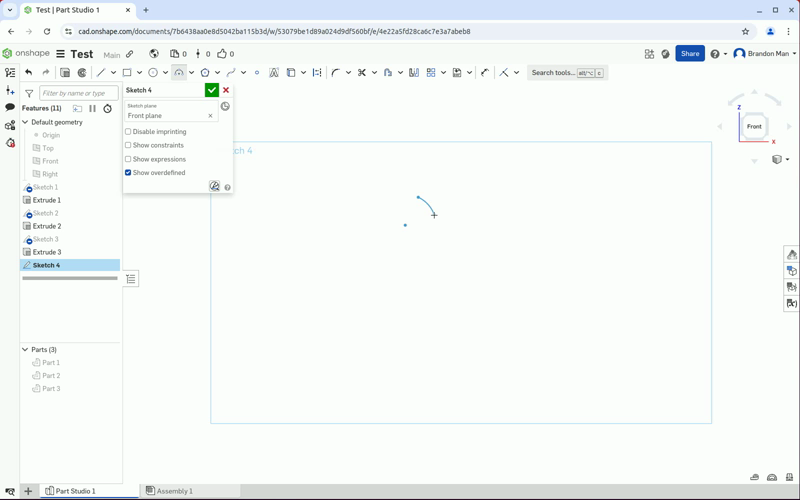
mouse_move(405, 224)
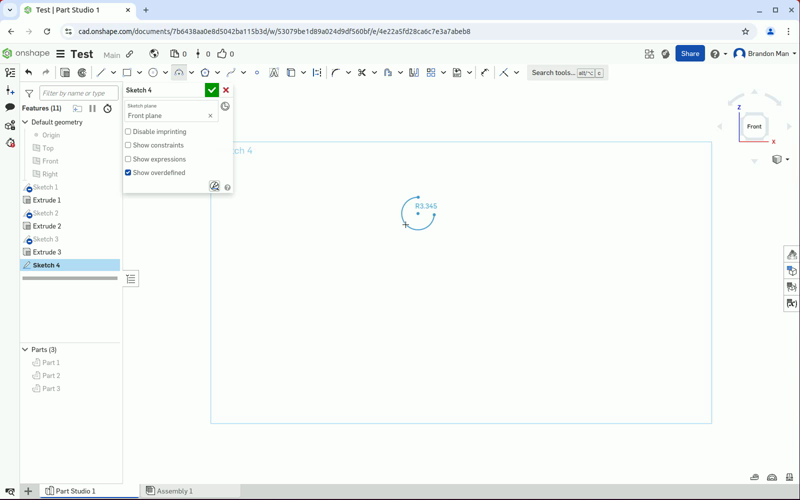
click(405, 224)
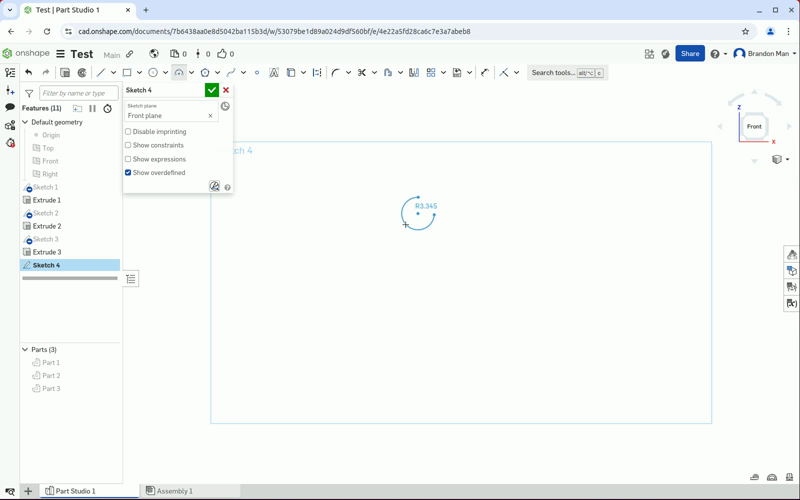
key_up(shift)
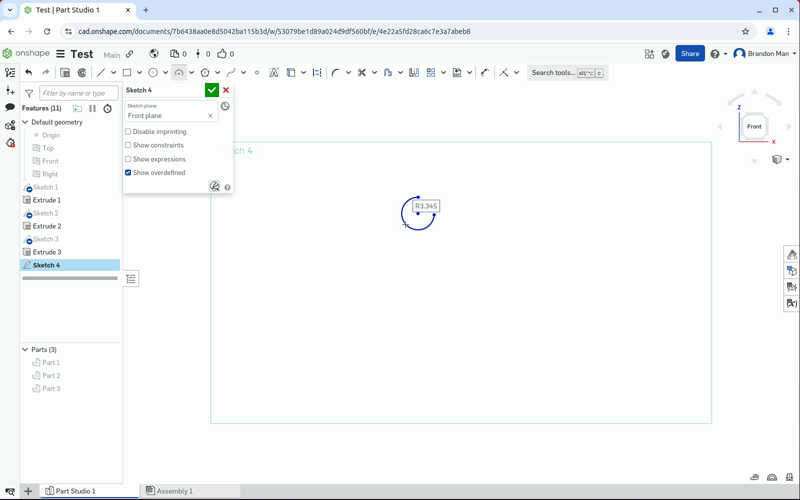
mouse_move(434, 214)
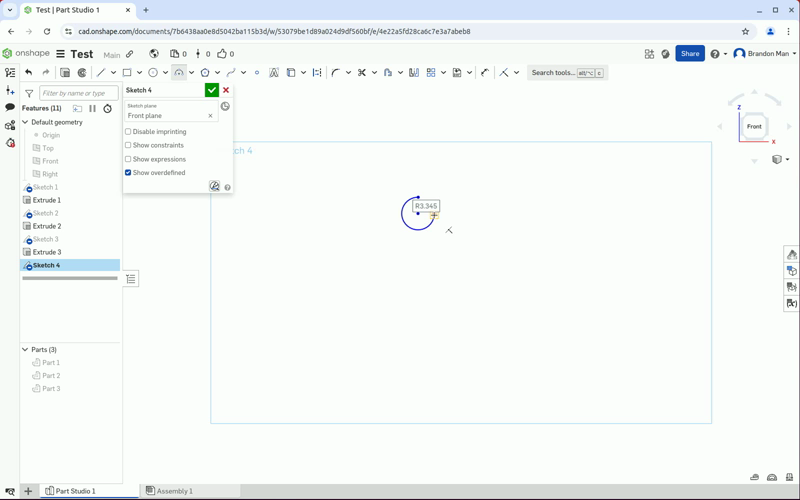
click(434, 214)
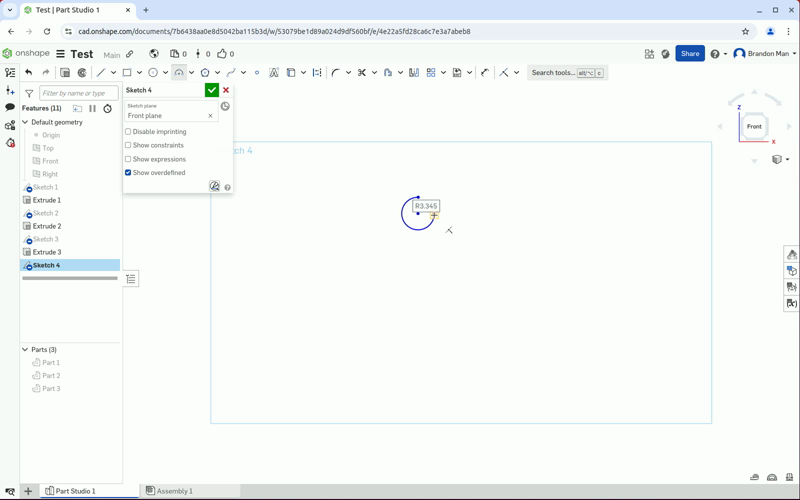
mouse_move(418, 197)
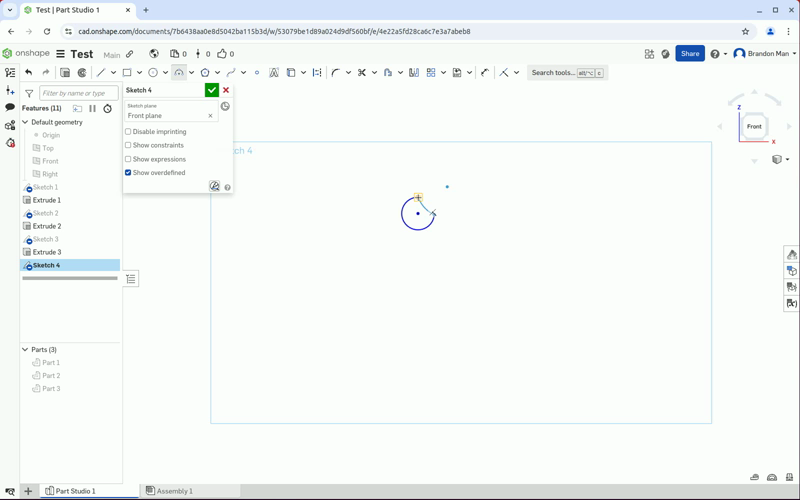
click(418, 197)
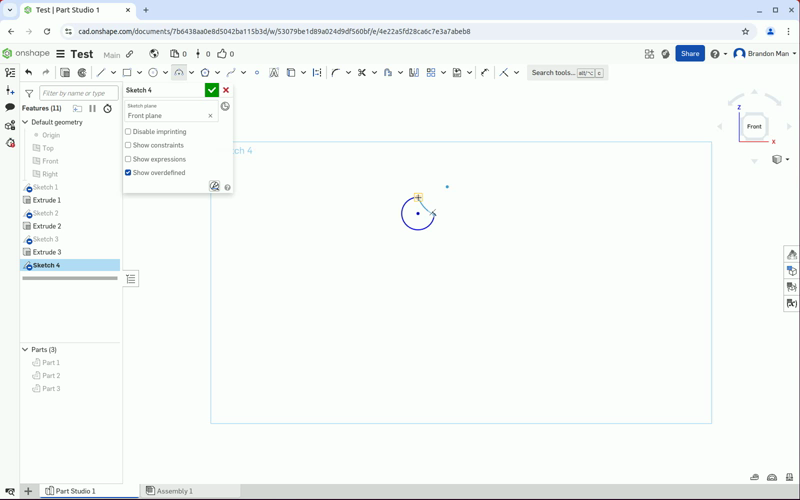
key_down(shift)
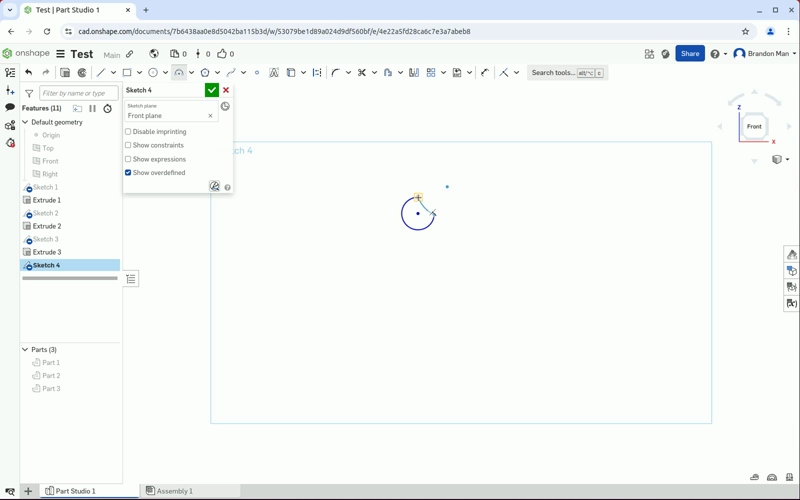
mouse_move(417, 213)
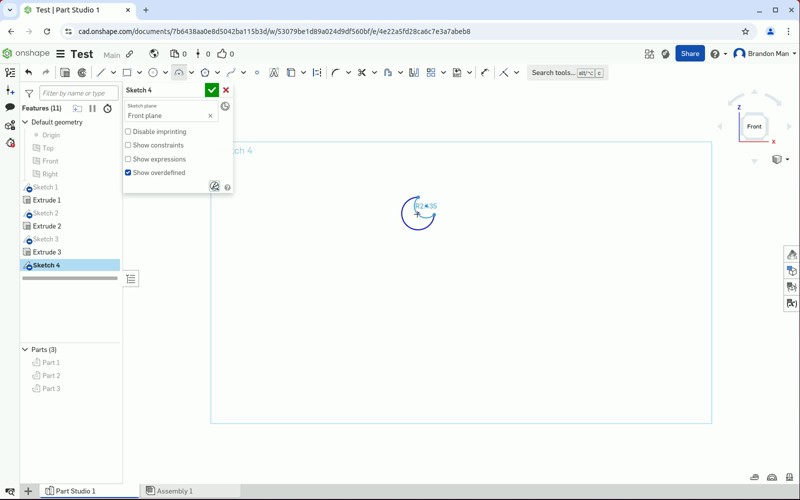
scroll(6)
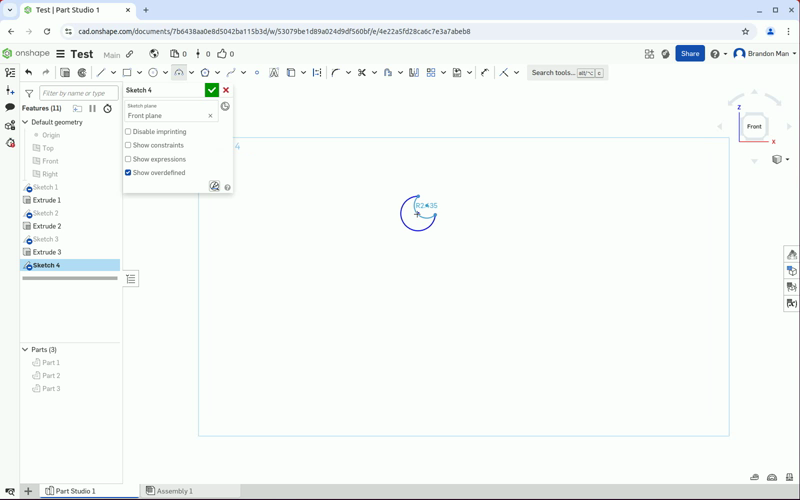
scroll(6)
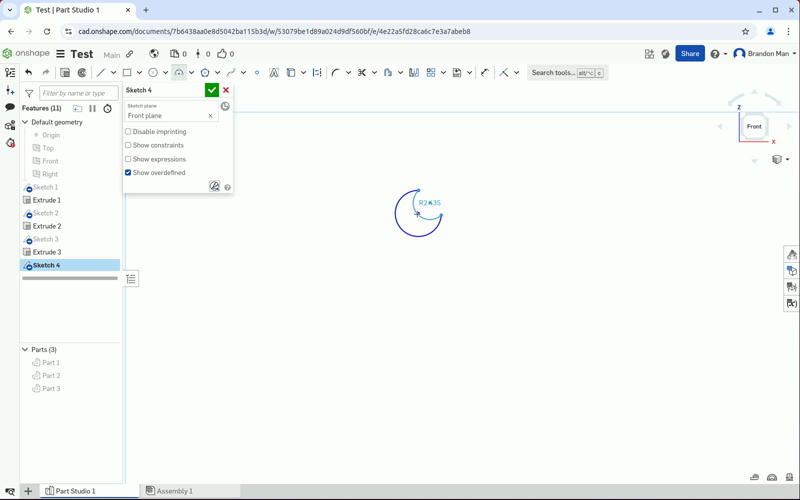
scroll(6)
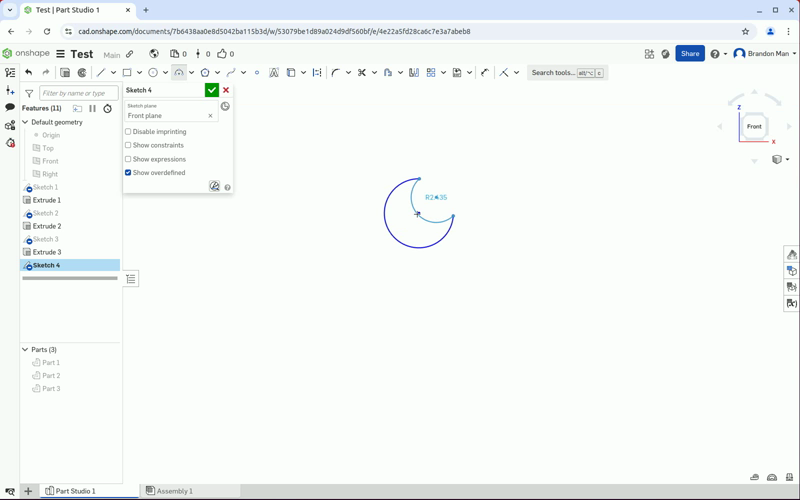
scroll(6)
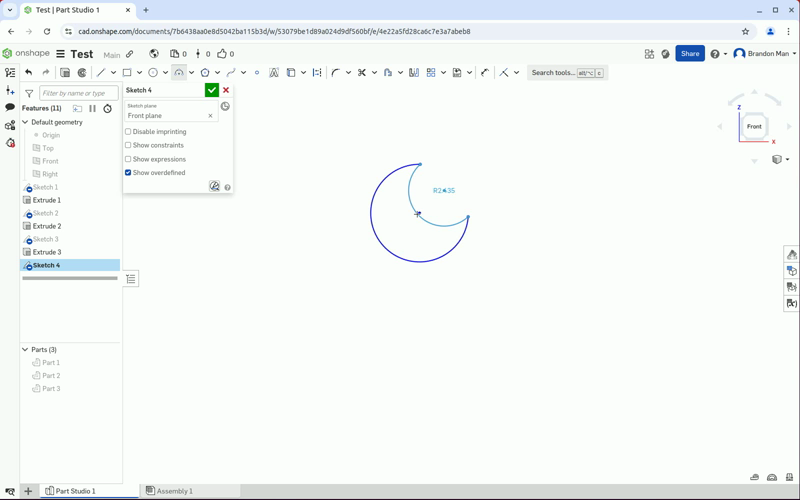
scroll(6)
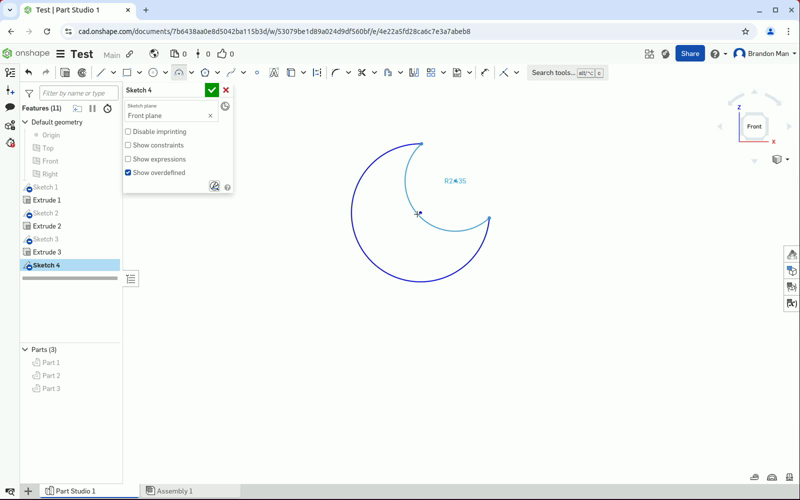
scroll(6)
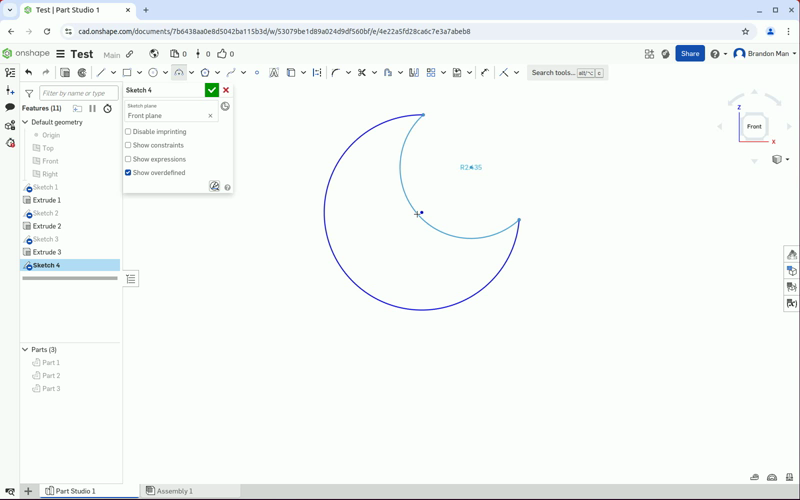
scroll(6)
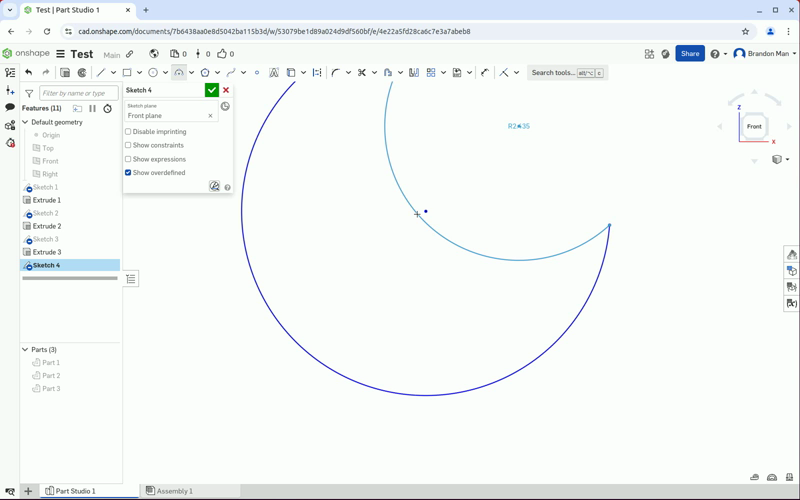
click(417, 213)
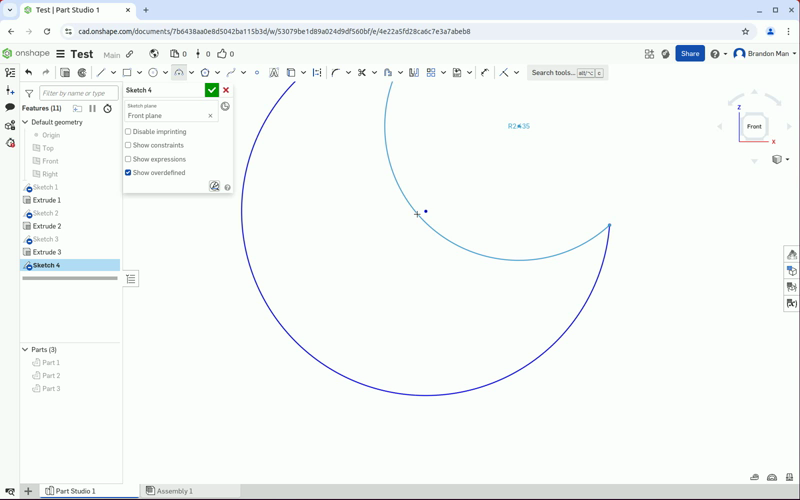
scroll(-6)
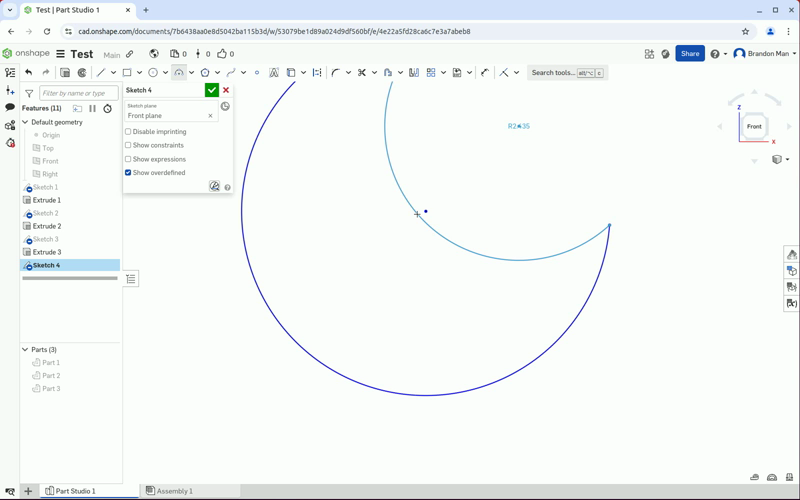
scroll(-6)
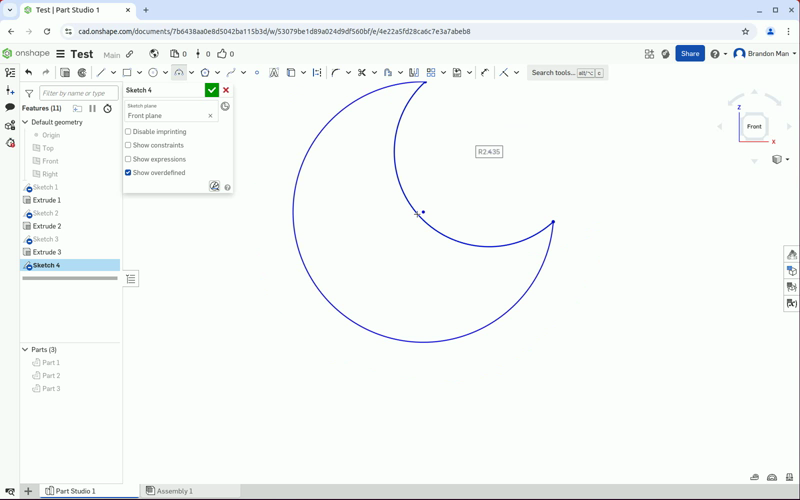
scroll(-6)
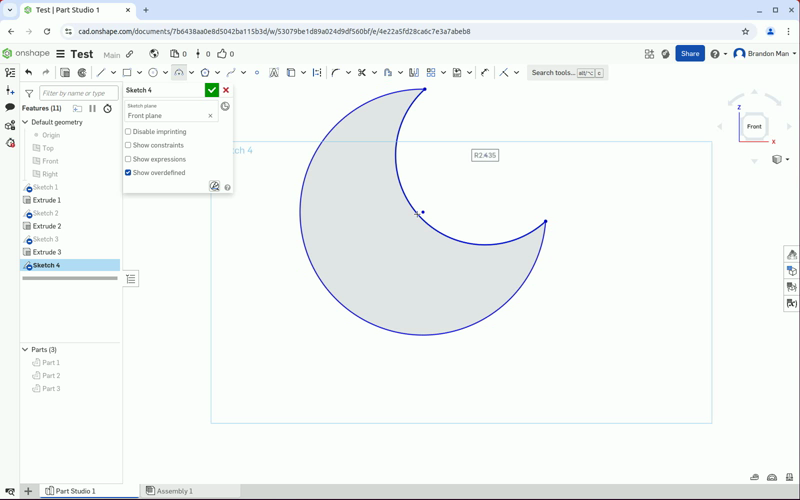
scroll(-6)
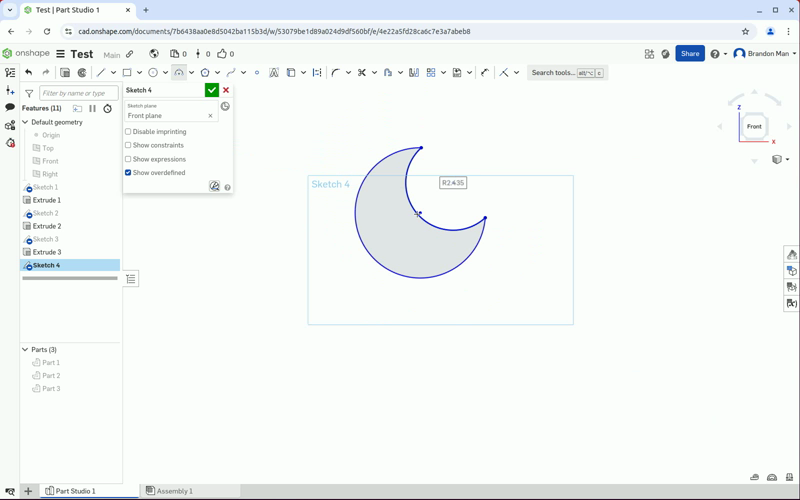
scroll(-6)
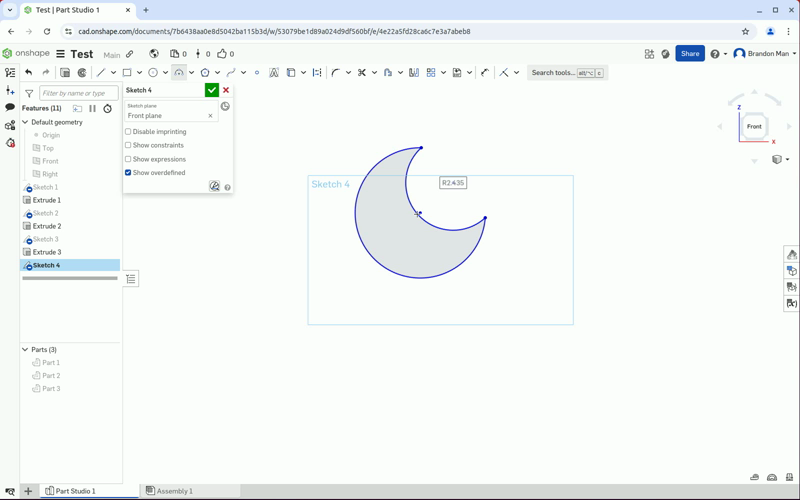
scroll(-6)
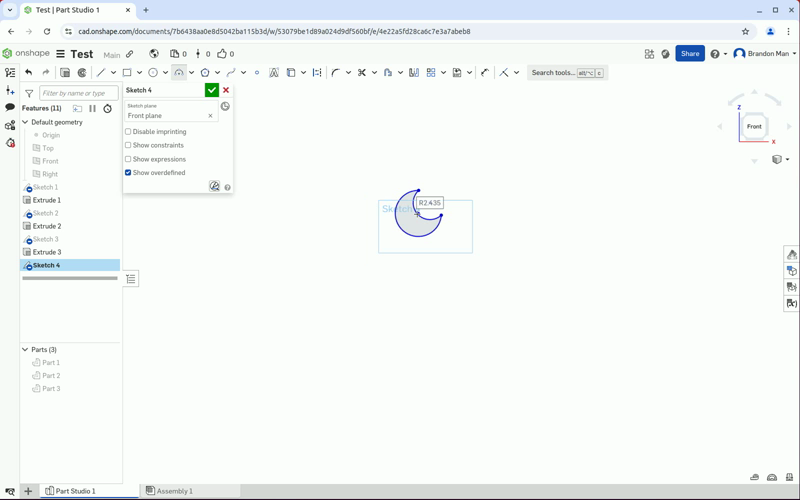
scroll(-6)
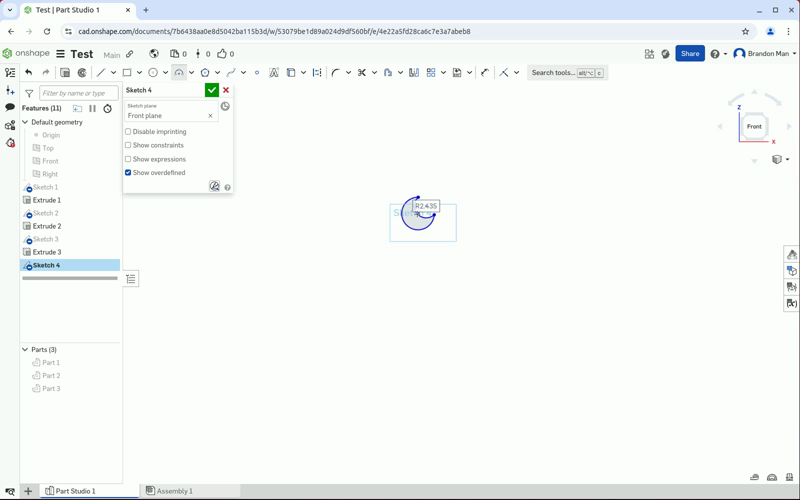
key_up(shift)
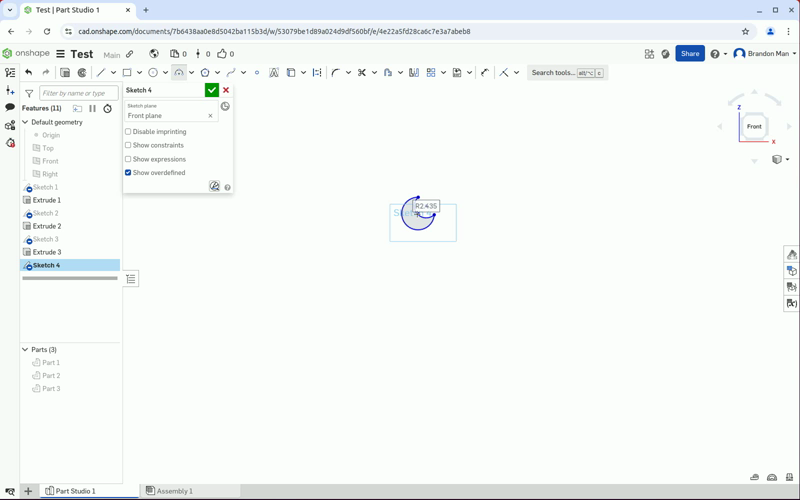
key(esc)
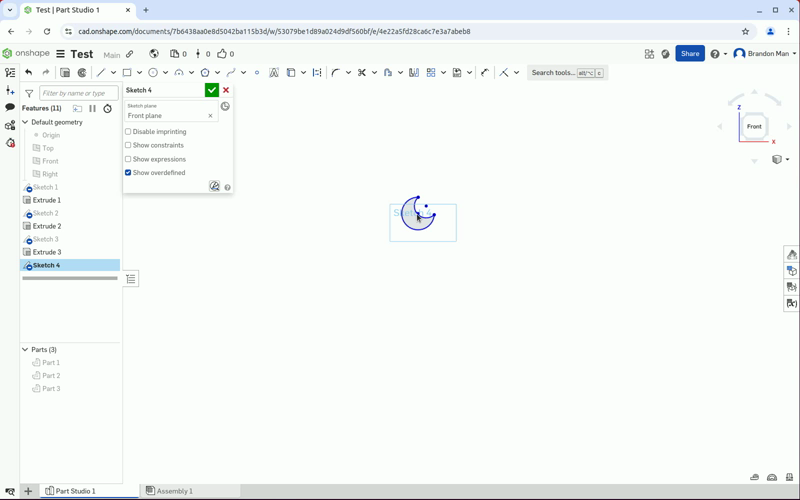
mouse_move(404, 215)
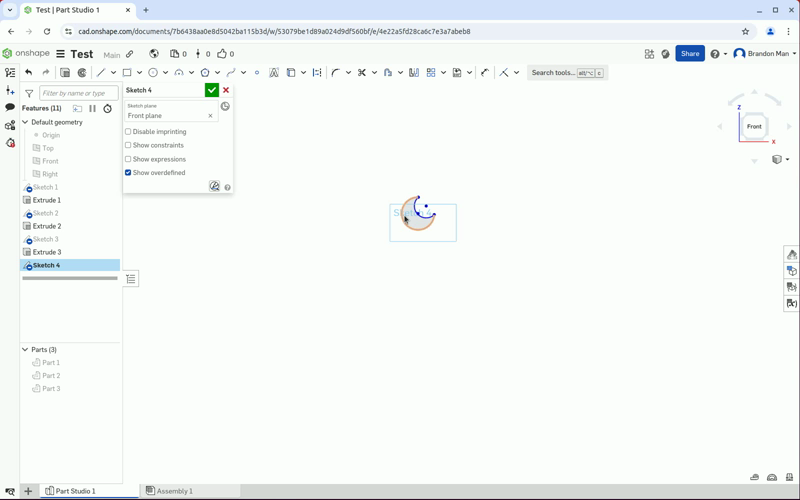
scroll(6)
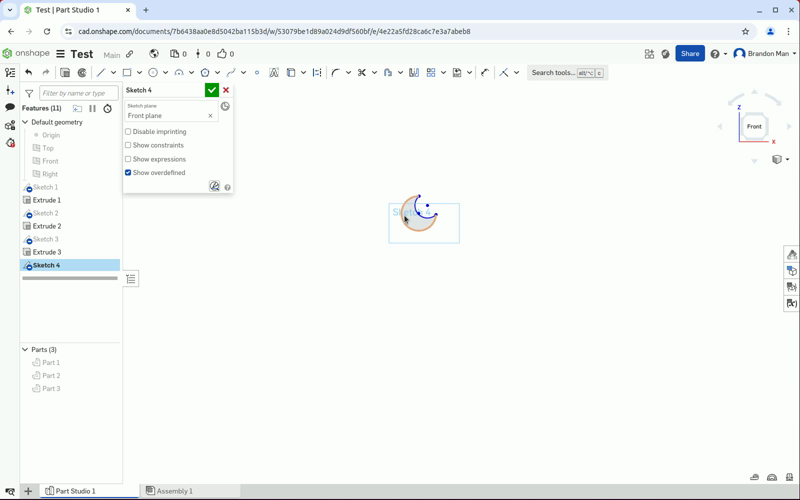
scroll(6)
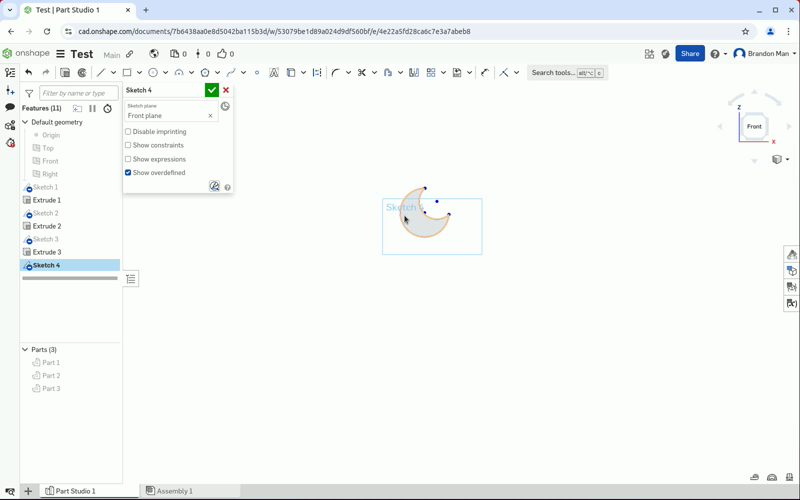
scroll(6)
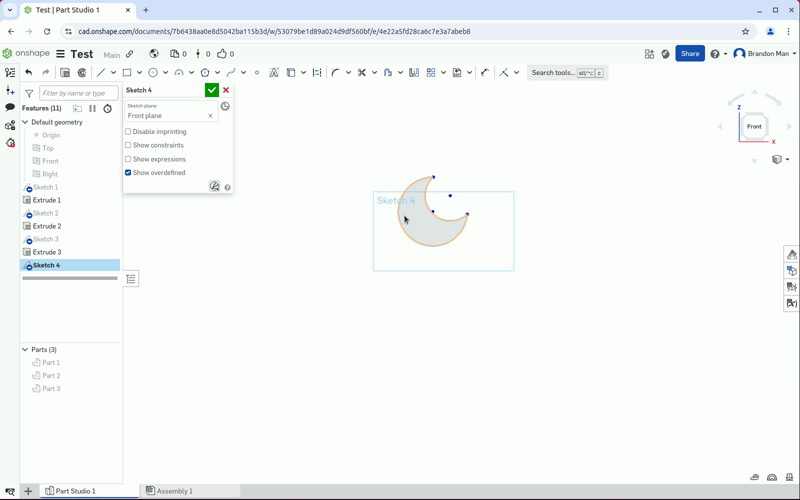
scroll(6)
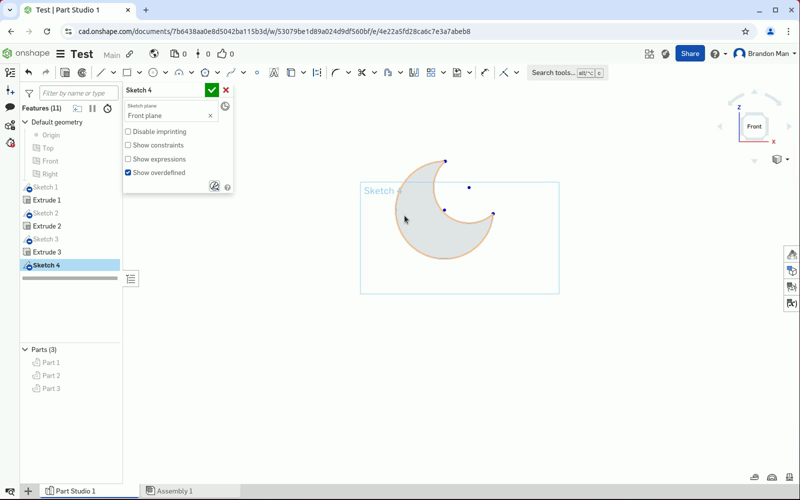
scroll(6)
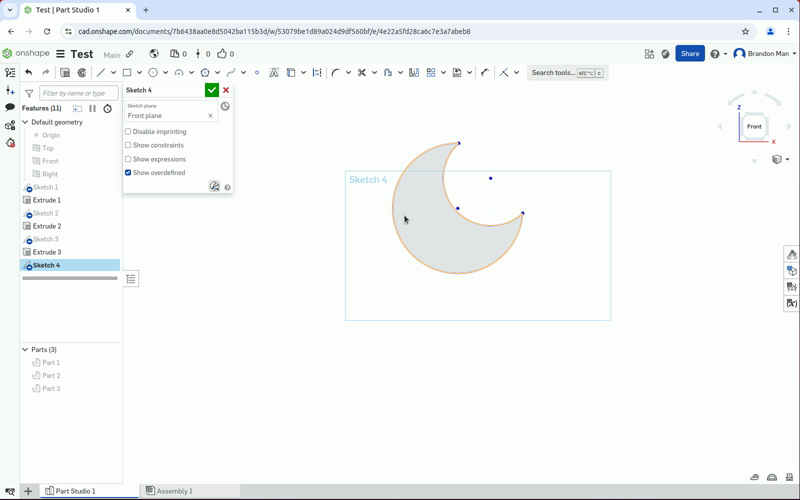
scroll(6)
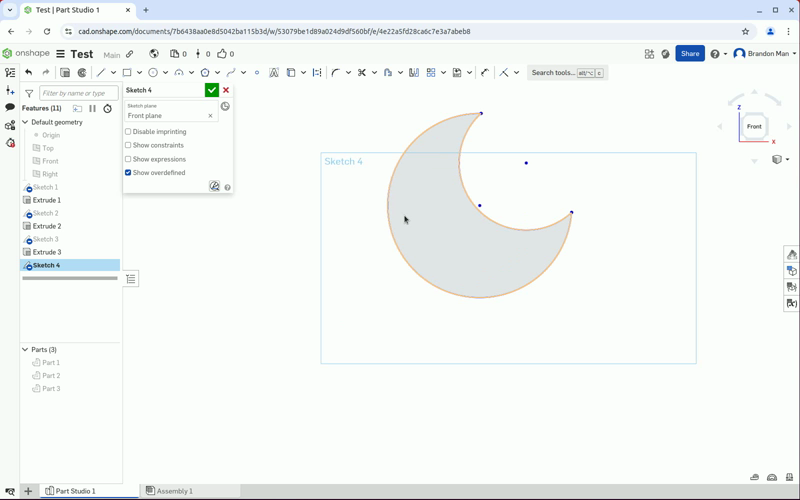
scroll(6)
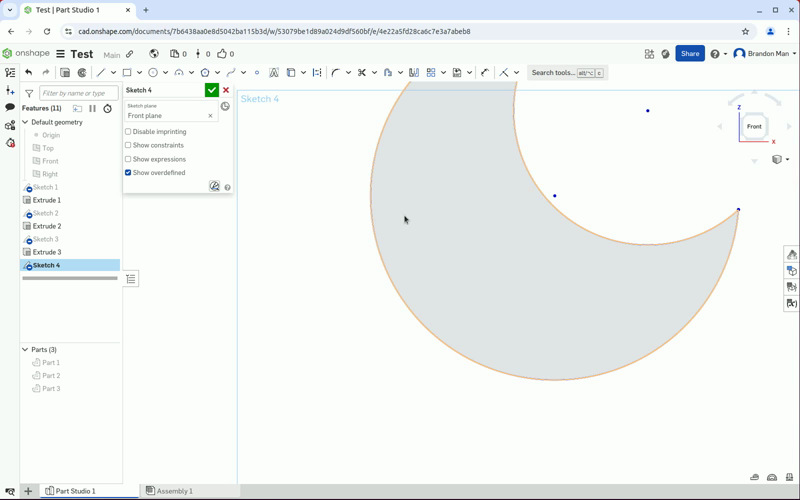
click(404, 215)
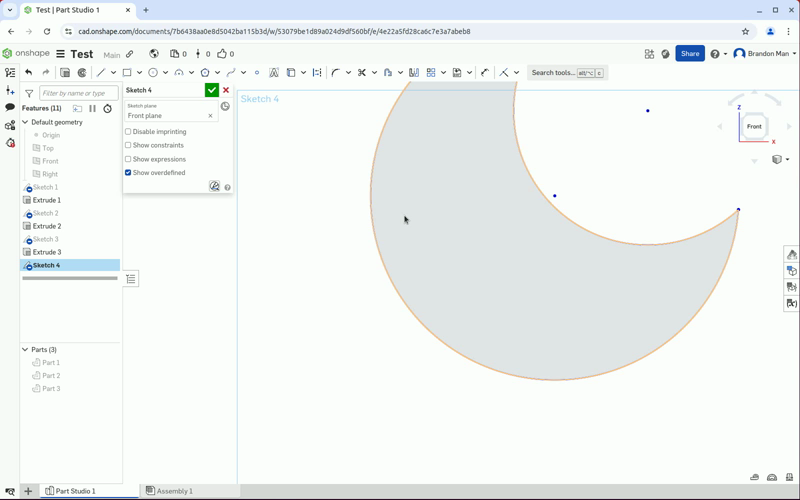
scroll(-6)
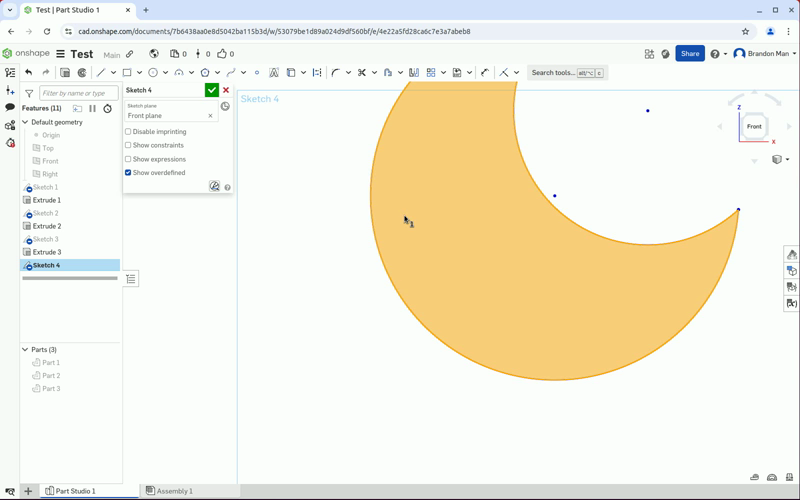
scroll(-6)
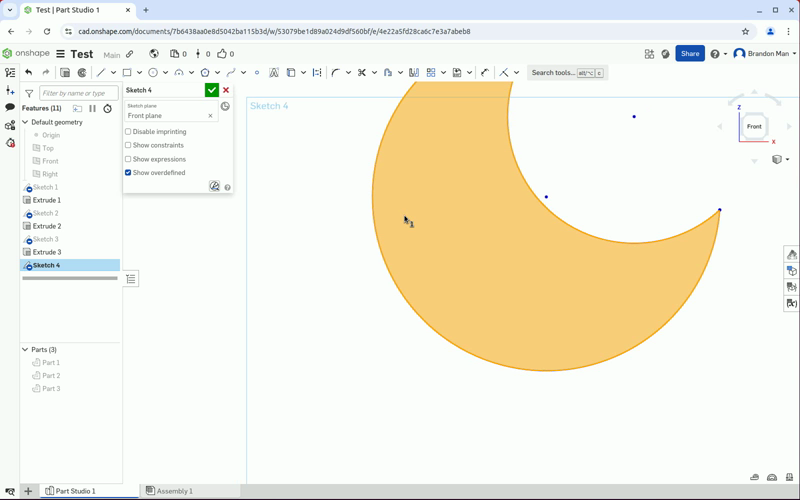
scroll(-6)
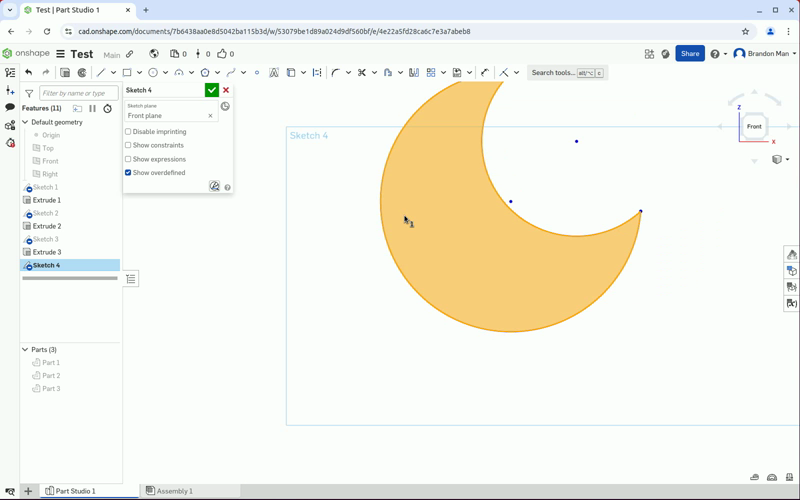
scroll(-6)
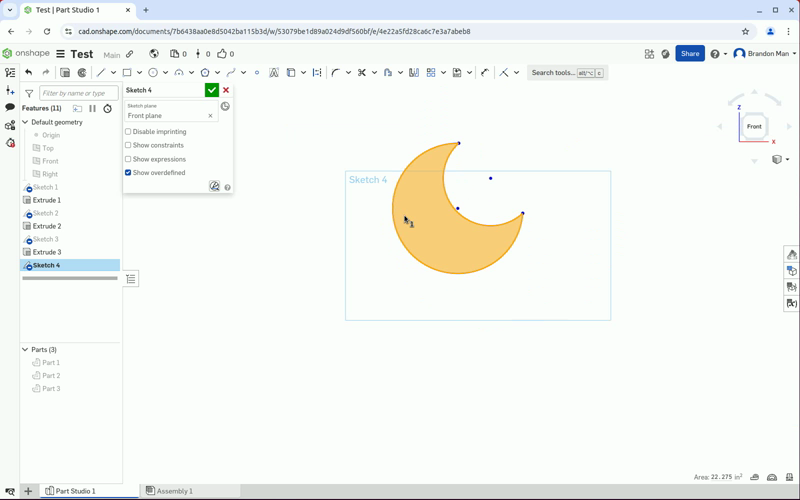
scroll(-6)
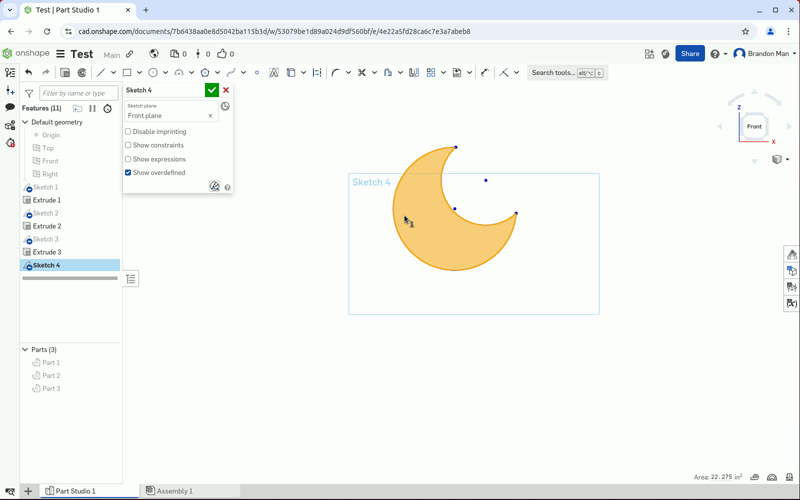
scroll(-6)
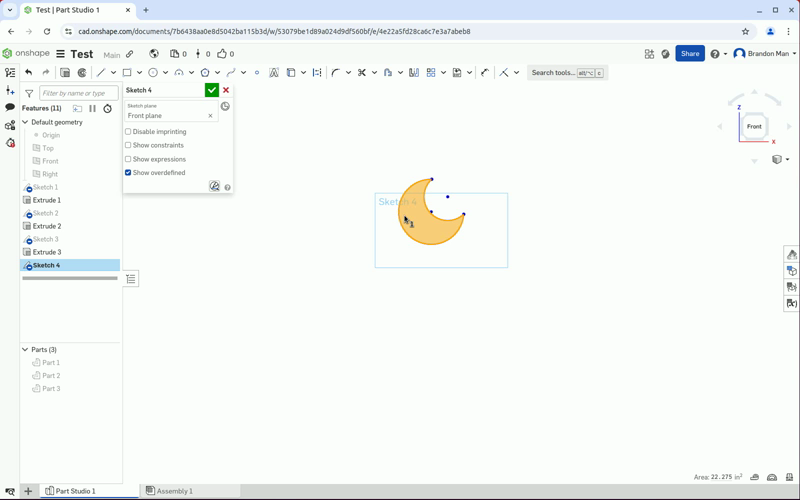
scroll(-6)
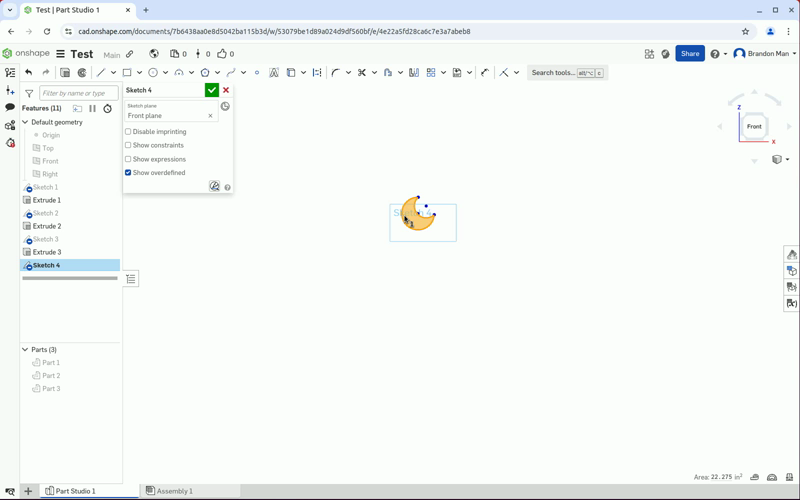
mouse_move(73, 352)
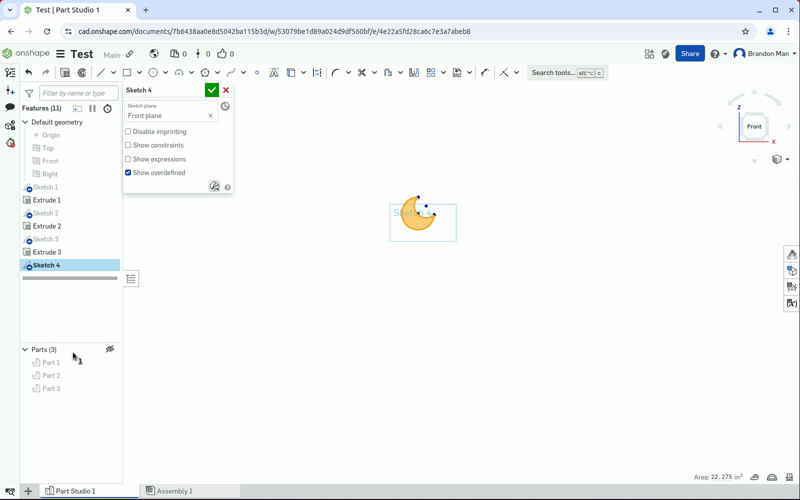
key(shift+y)
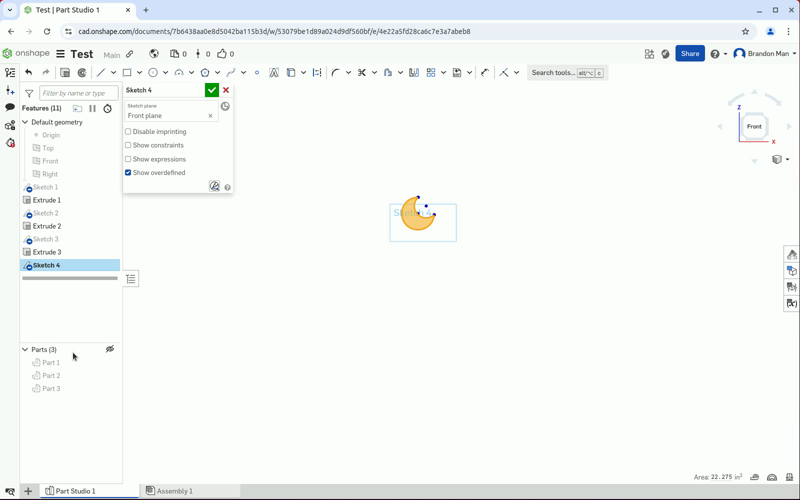
key(shift+e)
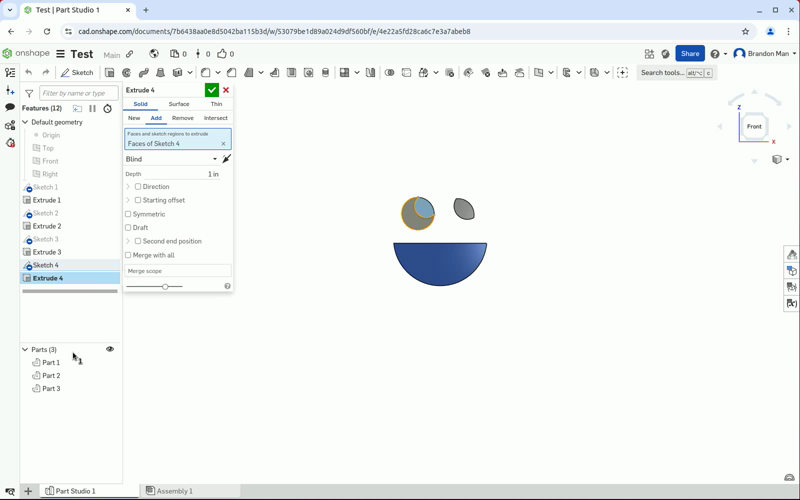
mouse_move(143, 106)
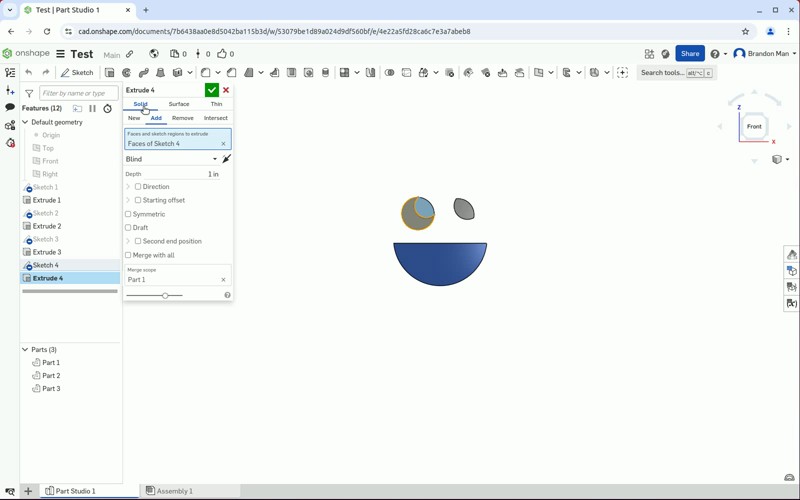
click(143, 106)
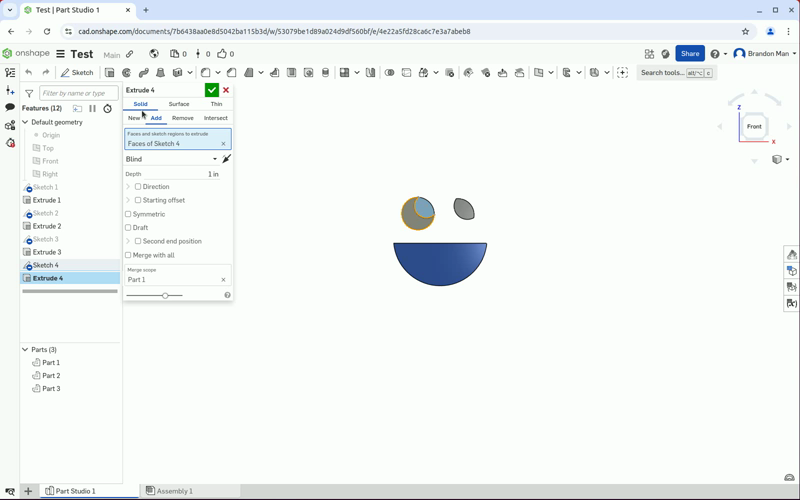
mouse_move(137, 120)
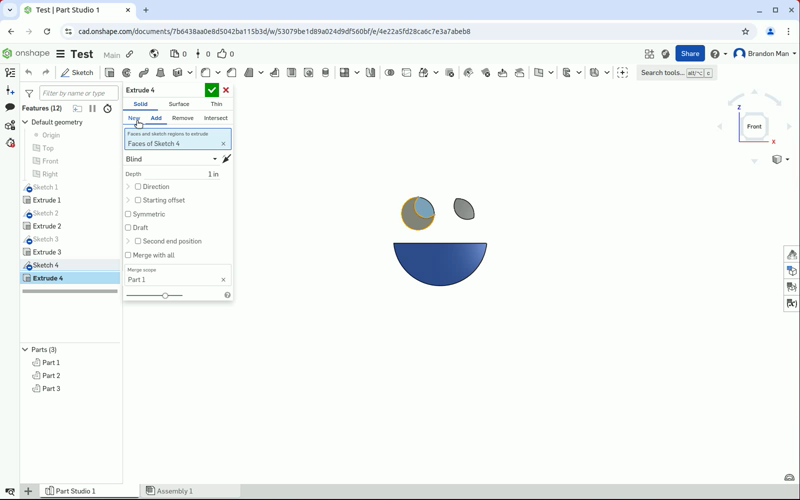
click(137, 120)
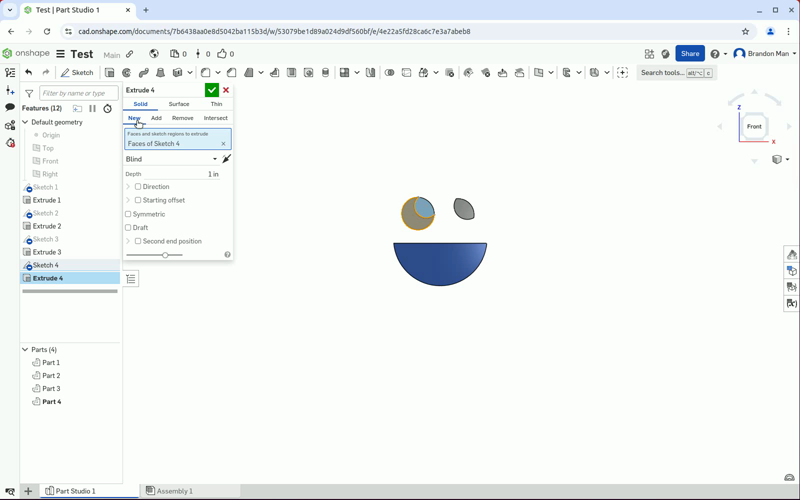
key(tab, 4)
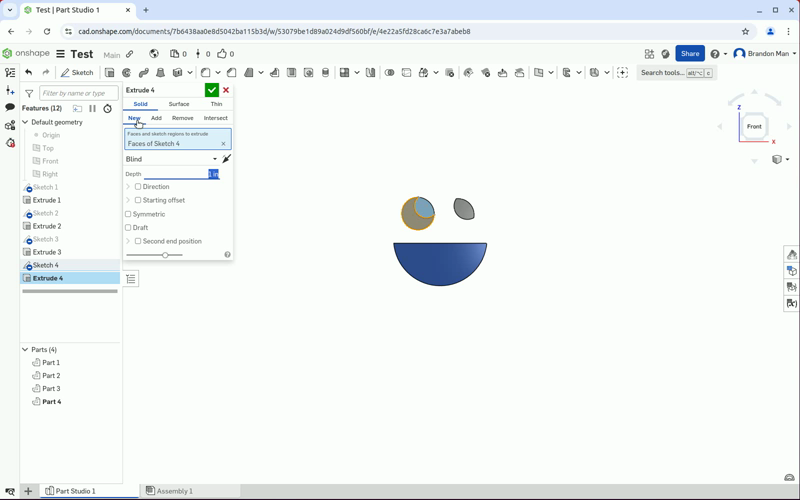
text(0.963)
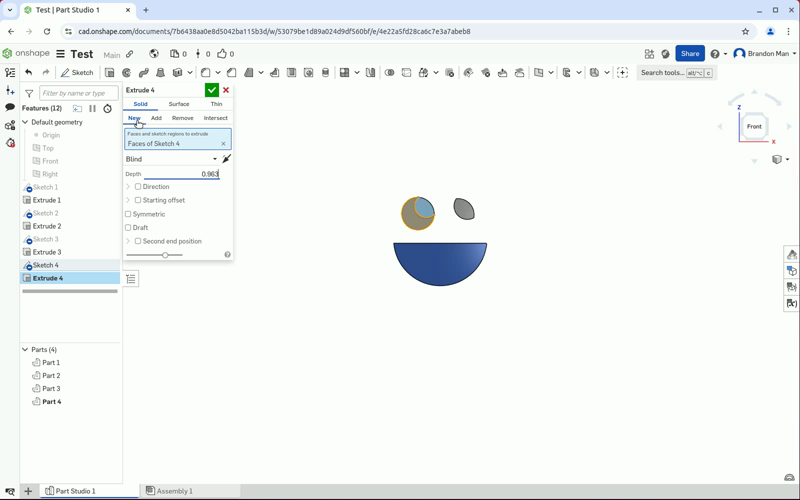
key(enter)
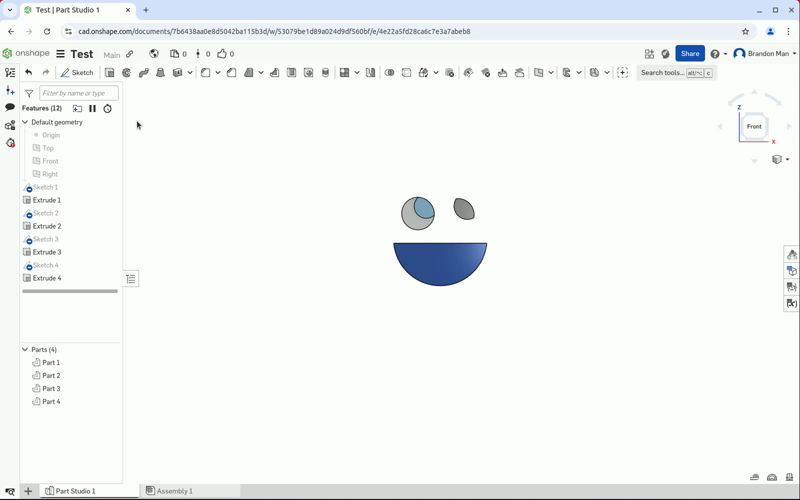
key(shift+h)
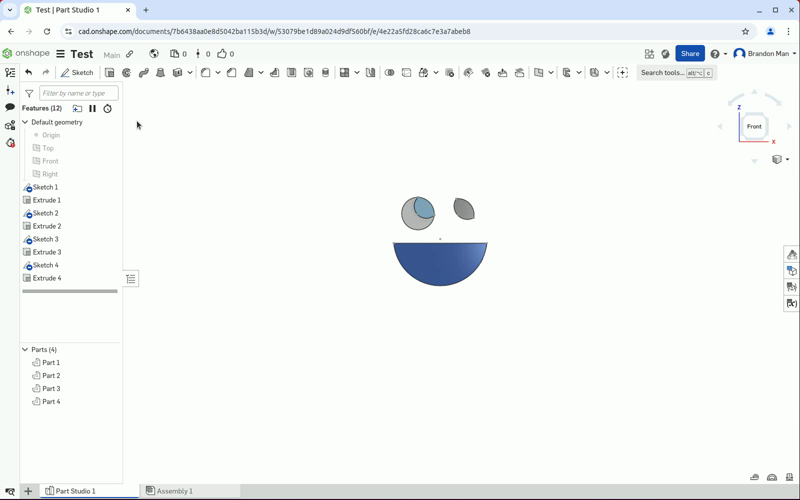
key(shift+h)
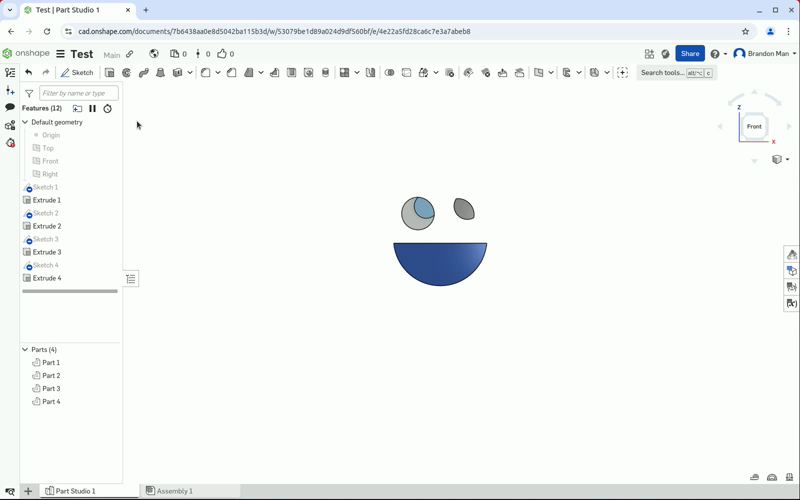
mouse_move(73, 189)
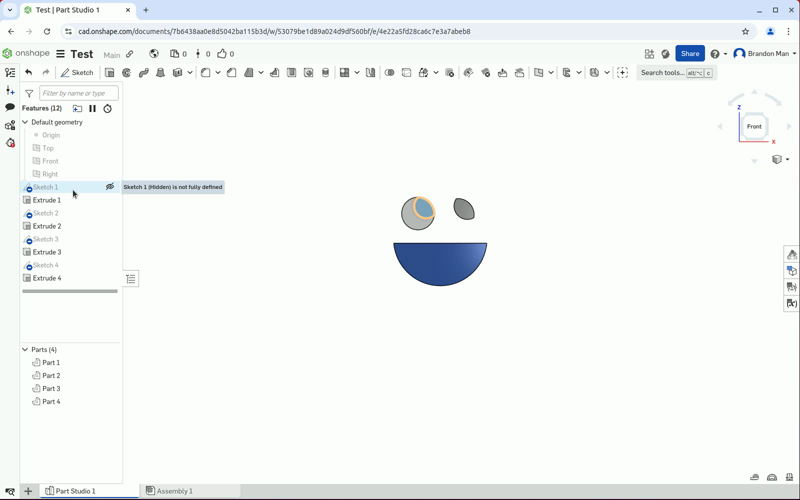
click(73, 189)
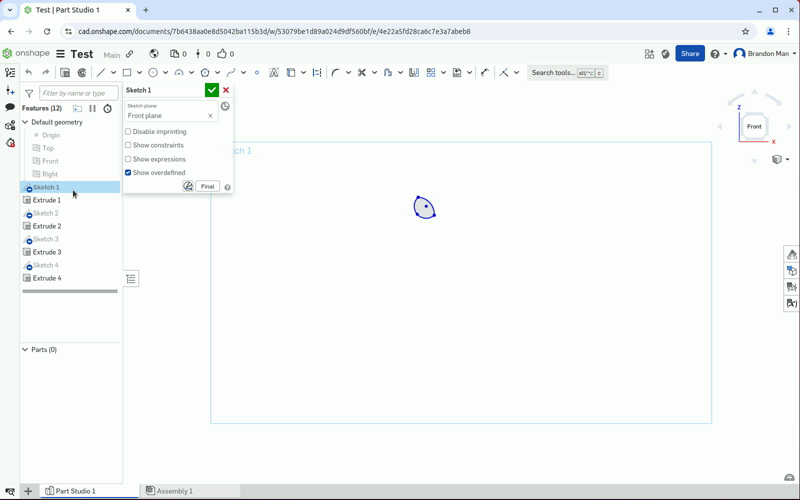
mouse_move(229, 92)
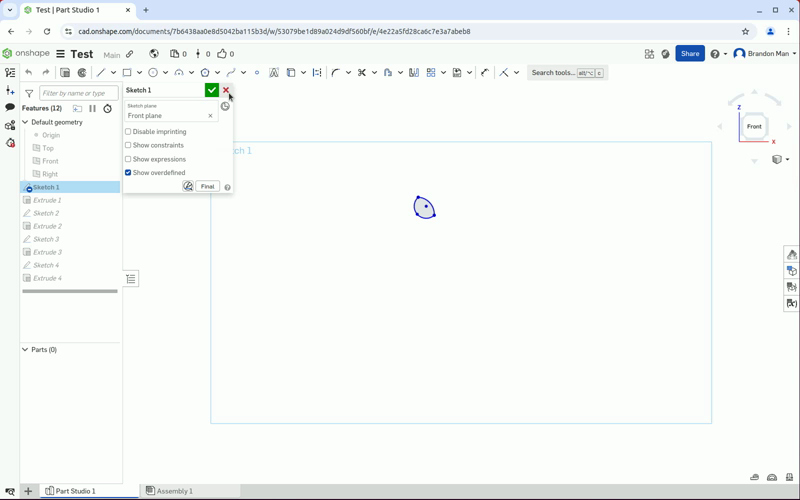
click(229, 92)
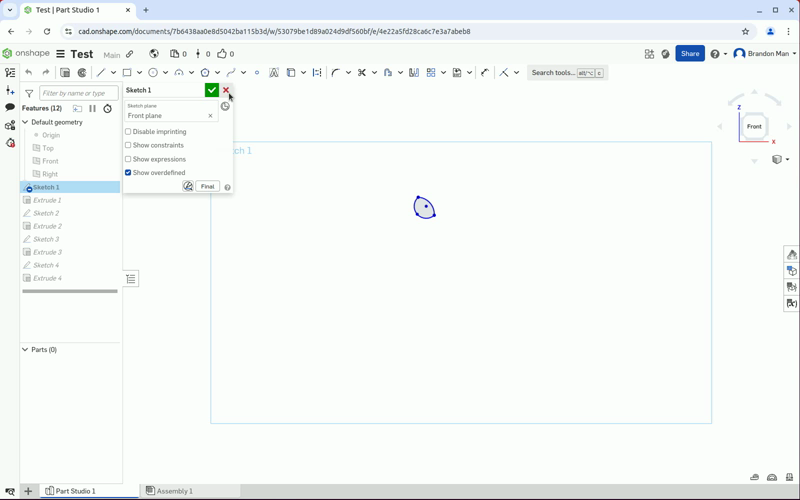
key(shift+s)
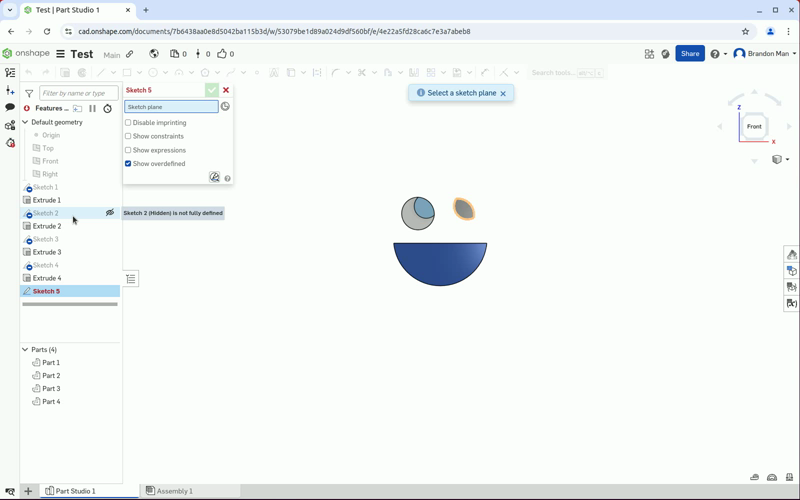
scroll(3)
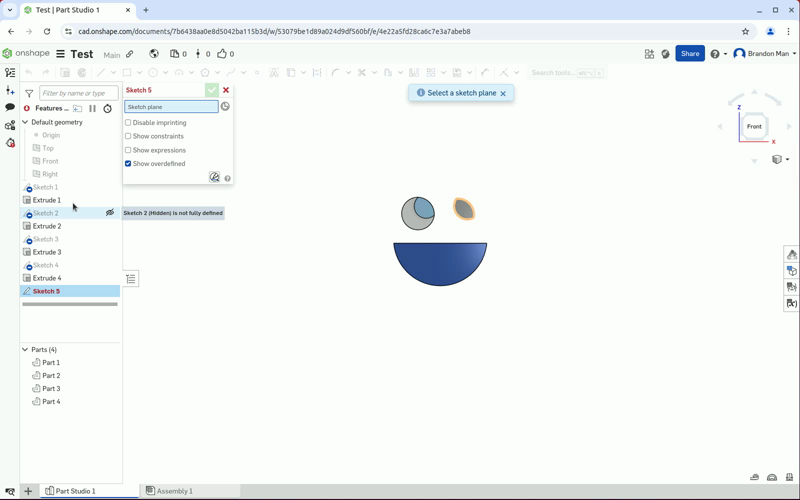
mouse_move(73, 163)
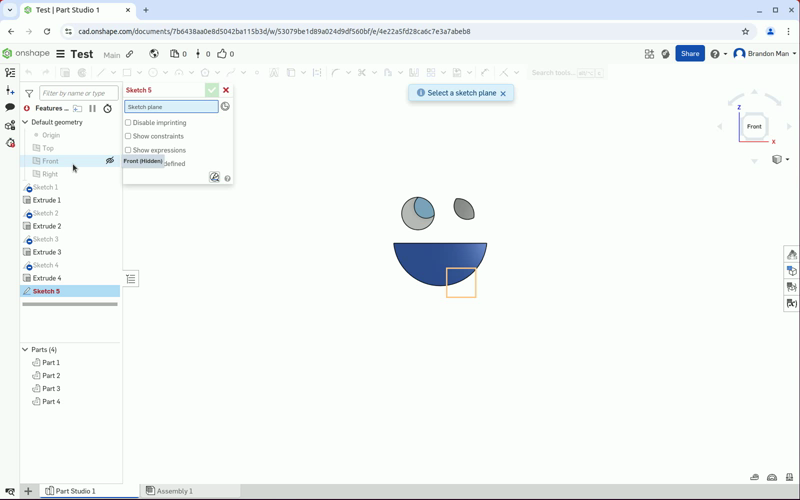
click(73, 163)
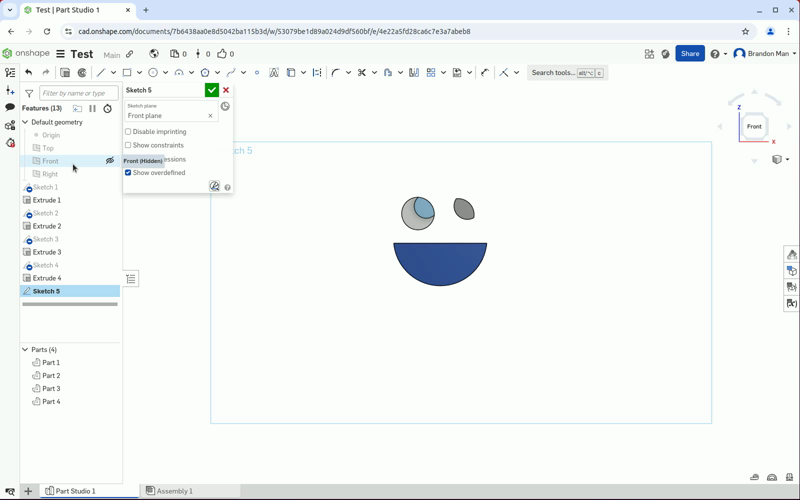
mouse_move(73, 352)
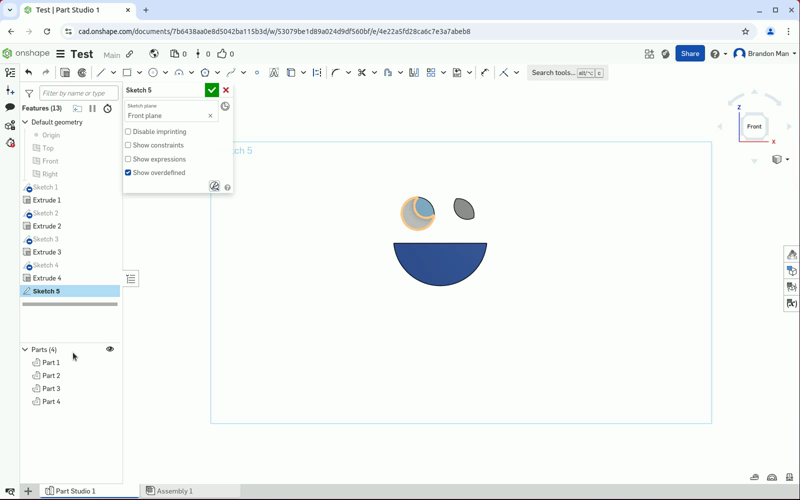
key(y)
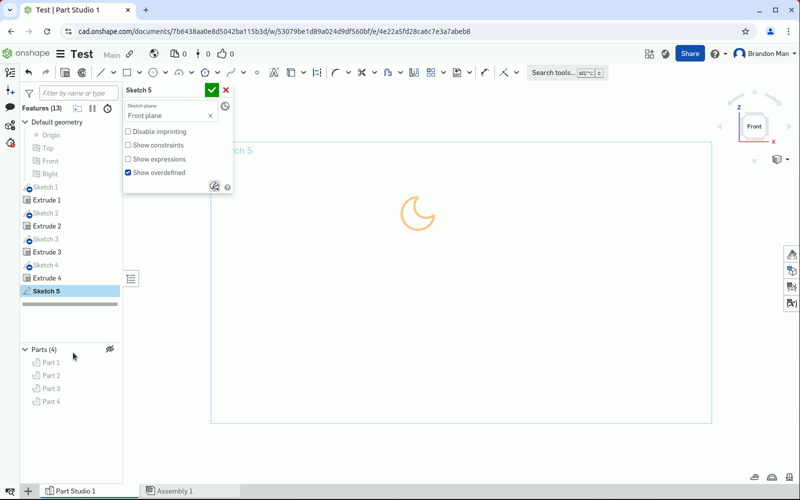
key(a)
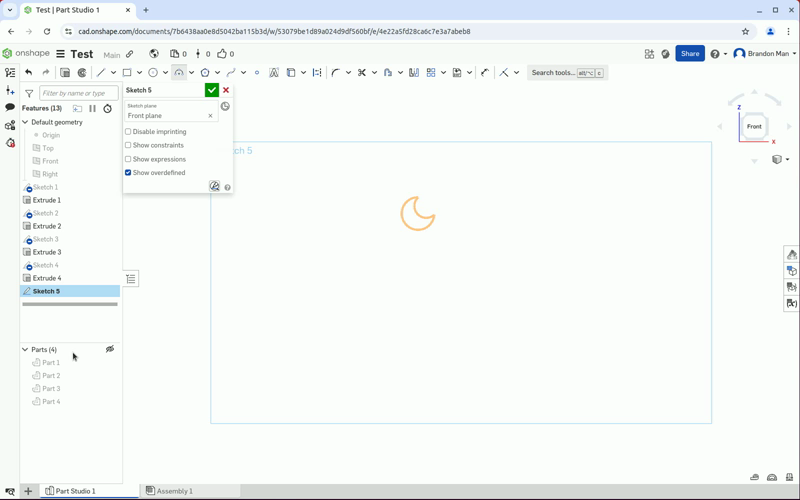
key_down(shift)
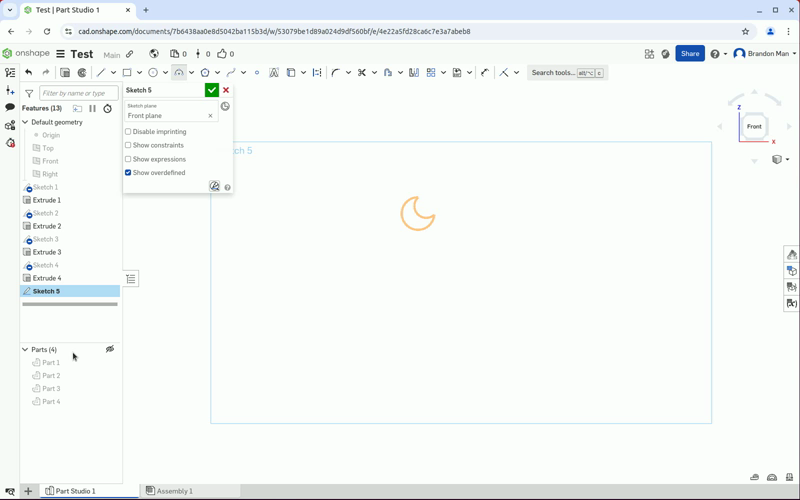
mouse_move(418, 197)
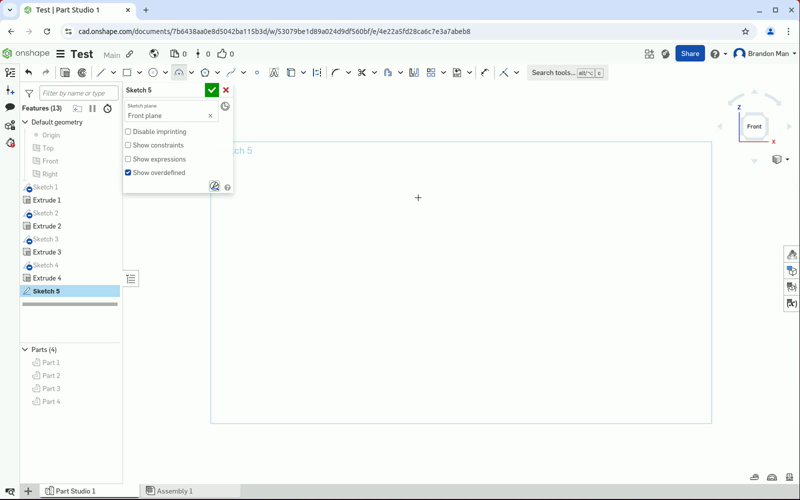
click(418, 197)
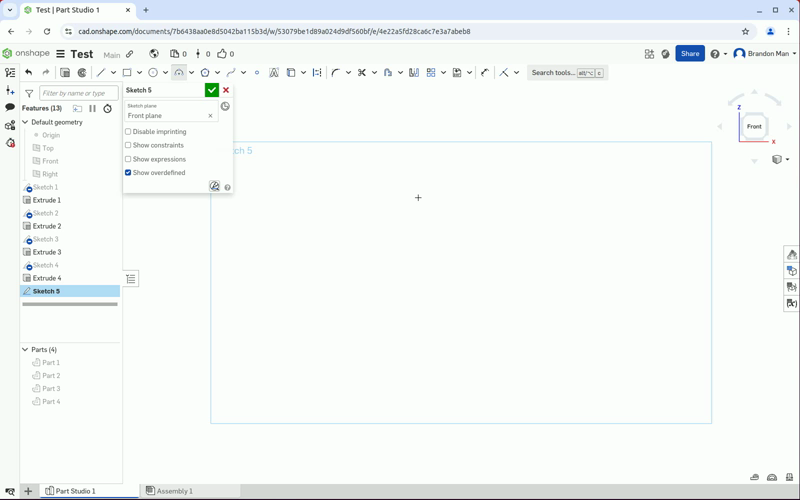
key_up(shift)
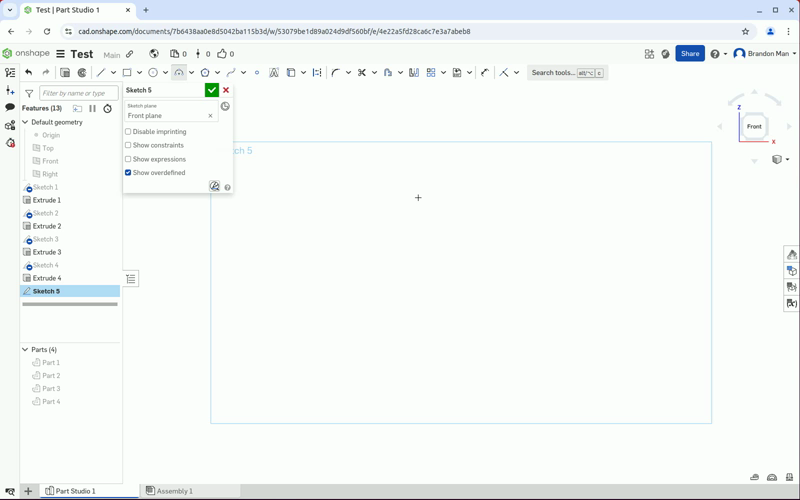
key_down(shift)
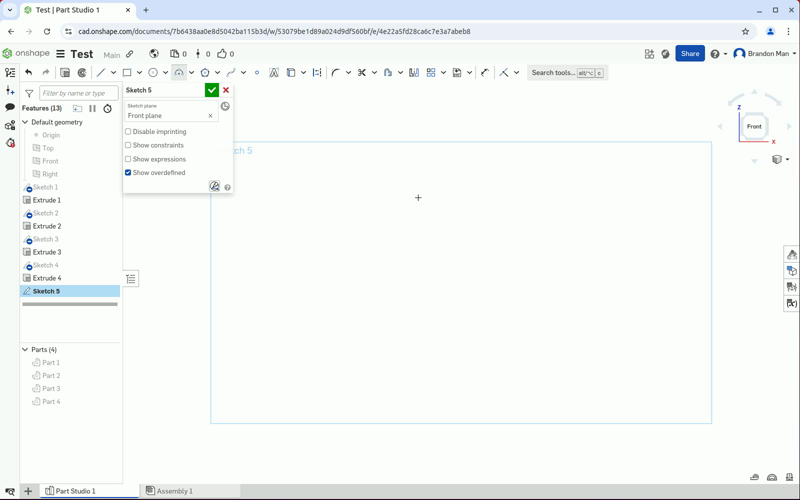
mouse_move(434, 215)
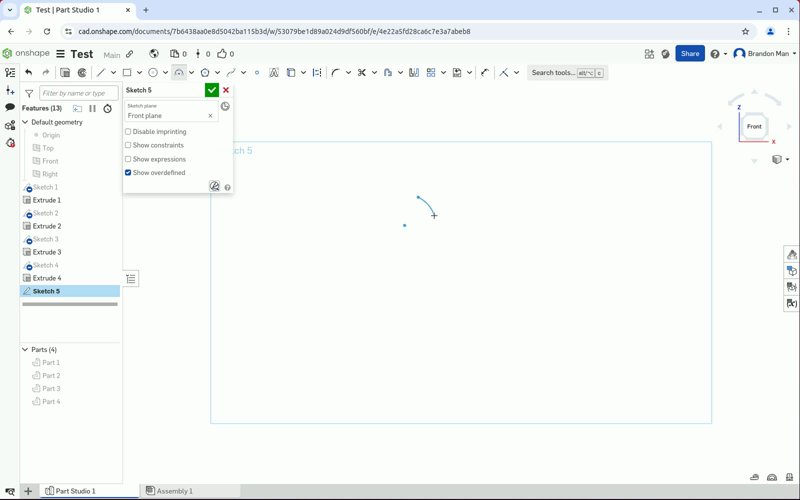
click(434, 215)
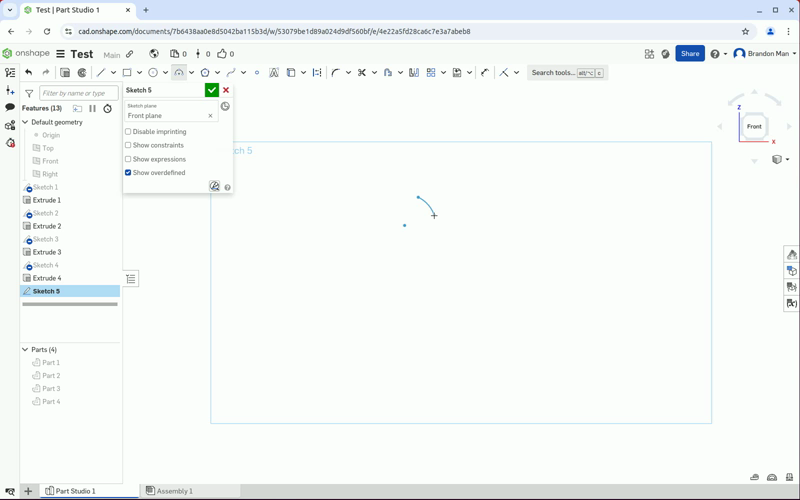
mouse_move(417, 214)
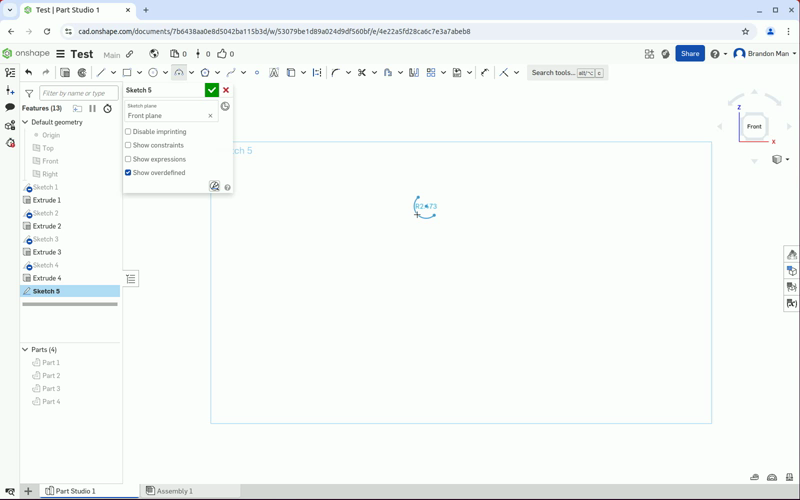
click(417, 214)
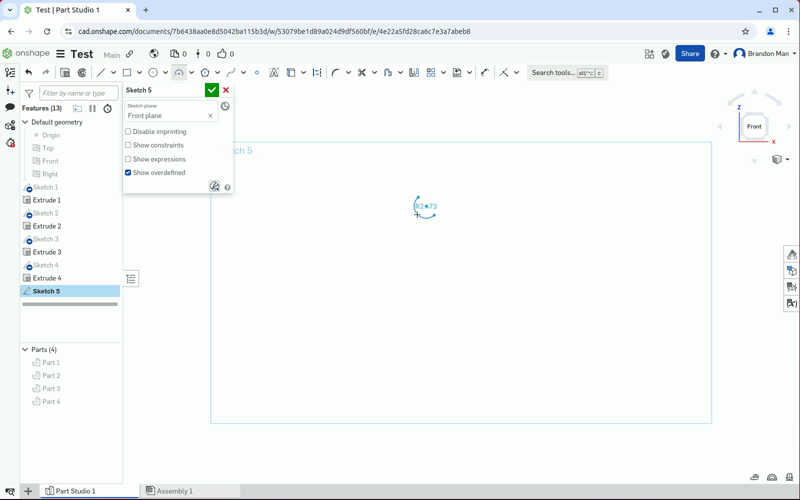
key_up(shift)
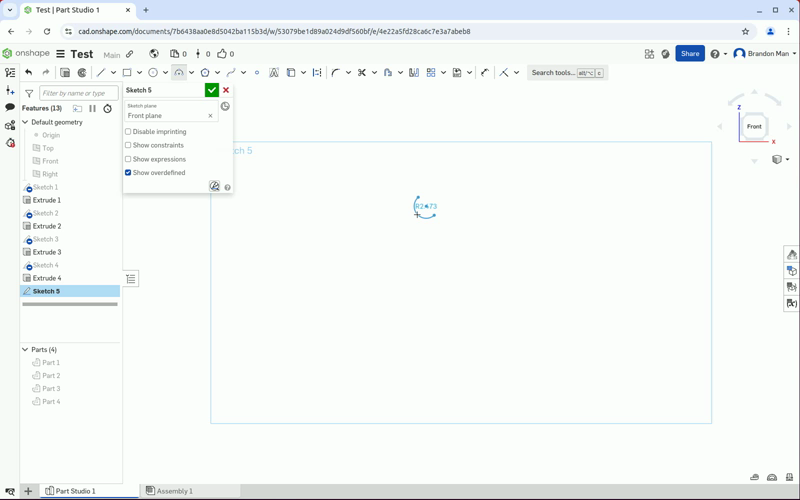
mouse_move(434, 215)
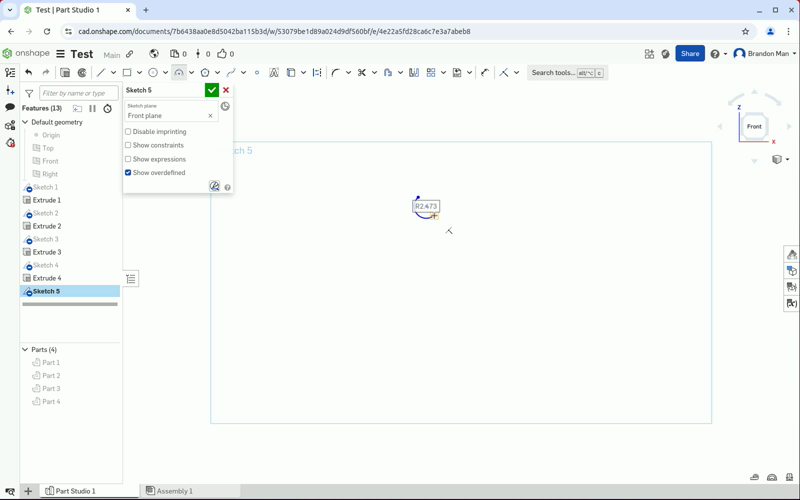
click(434, 215)
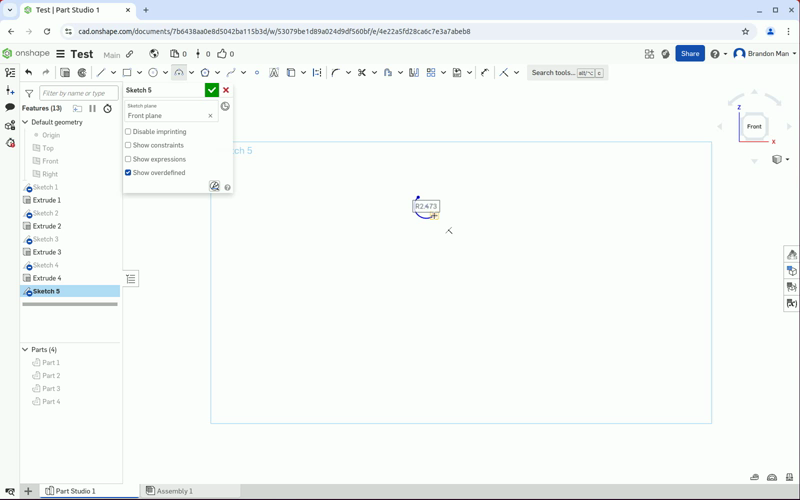
mouse_move(418, 197)
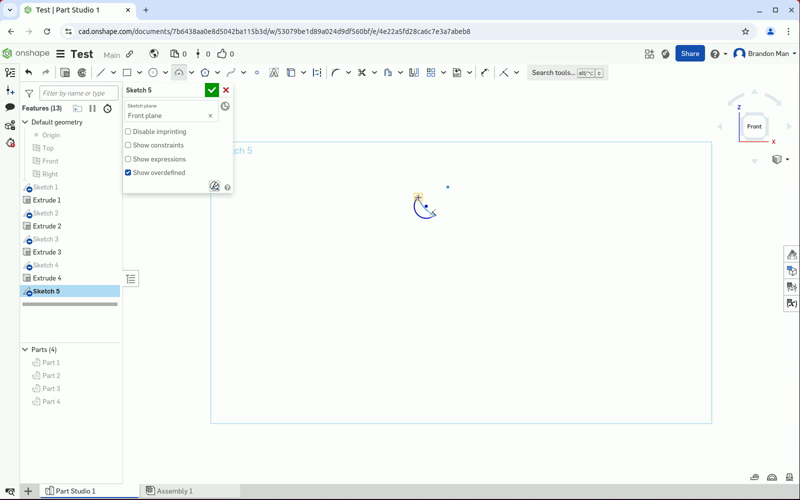
click(418, 197)
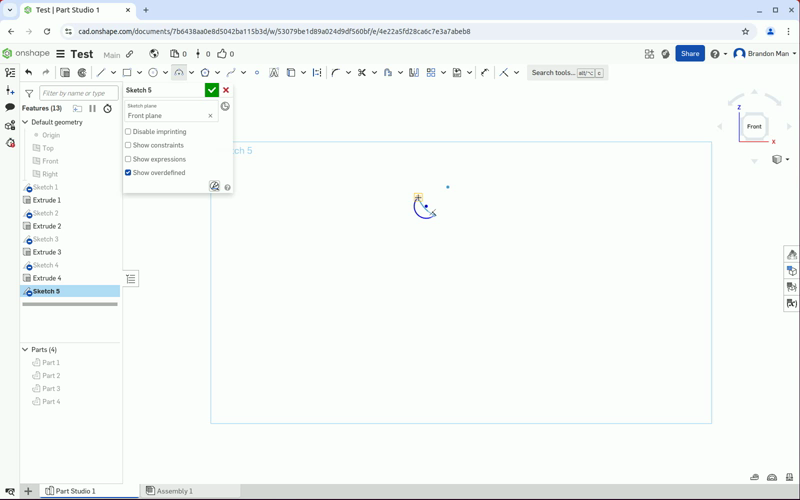
key_down(shift)
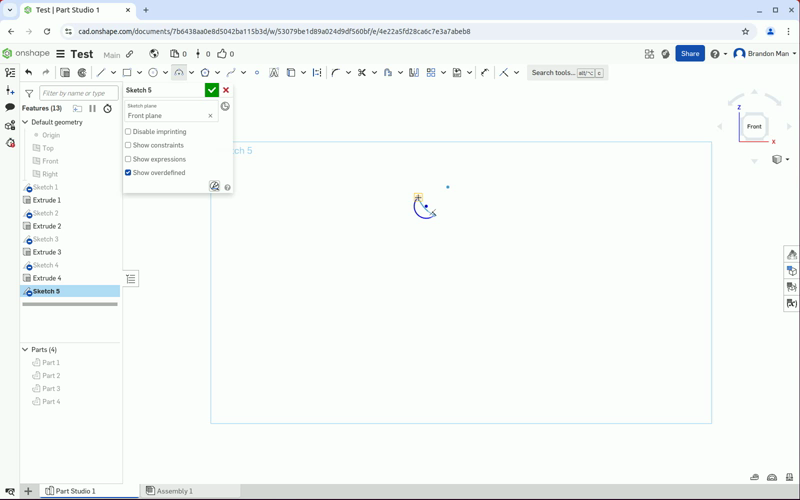
mouse_move(430, 203)
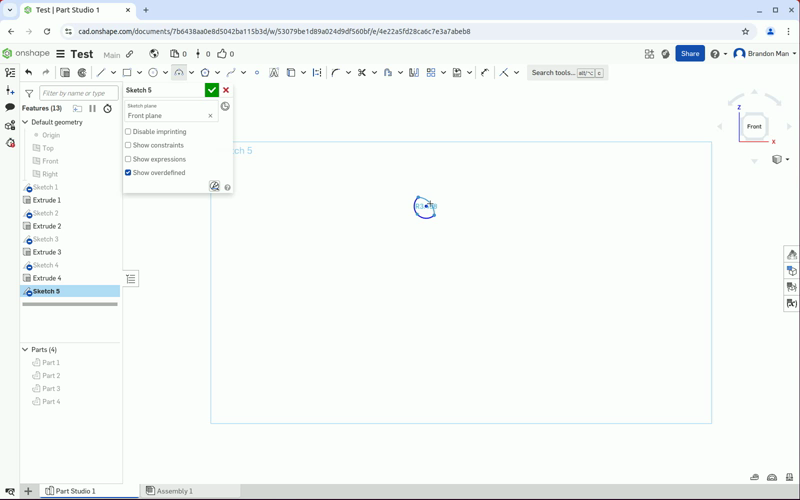
click(430, 203)
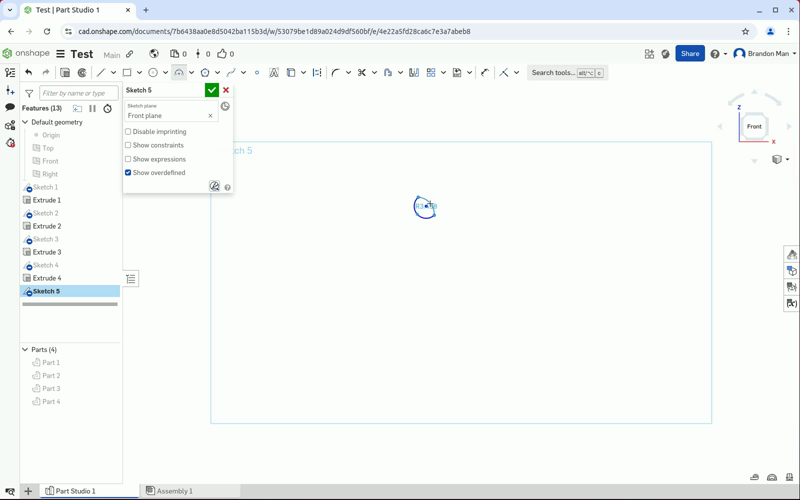
key_up(shift)
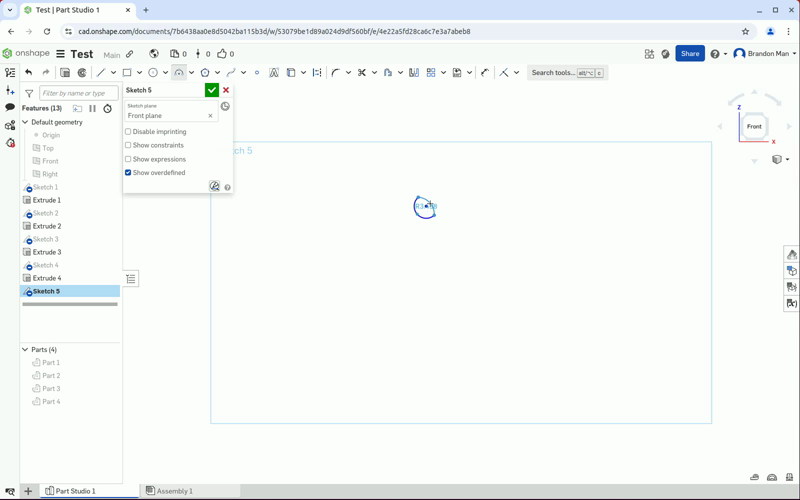
key(esc)
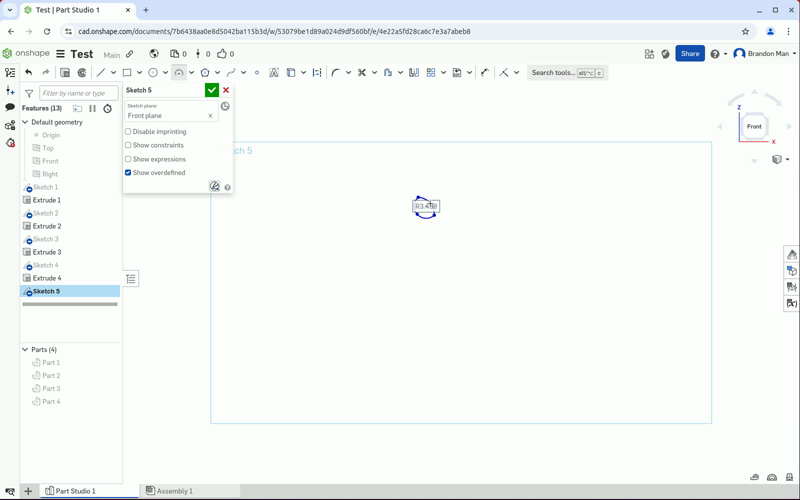
mouse_move(432, 207)
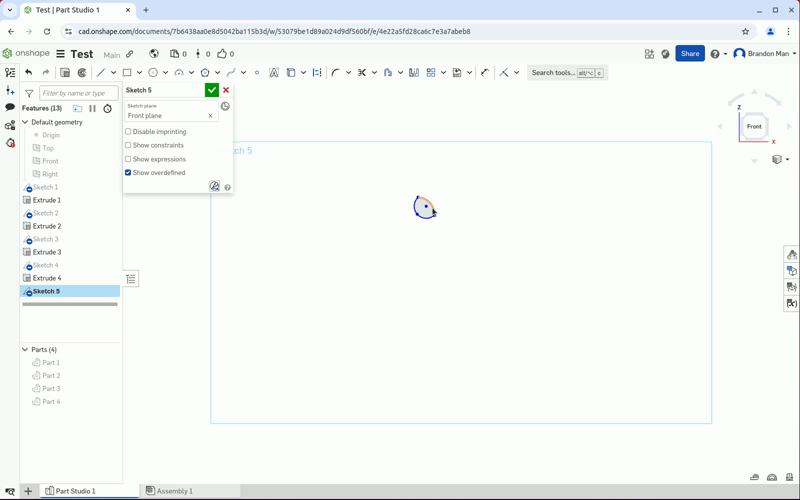
scroll(6)
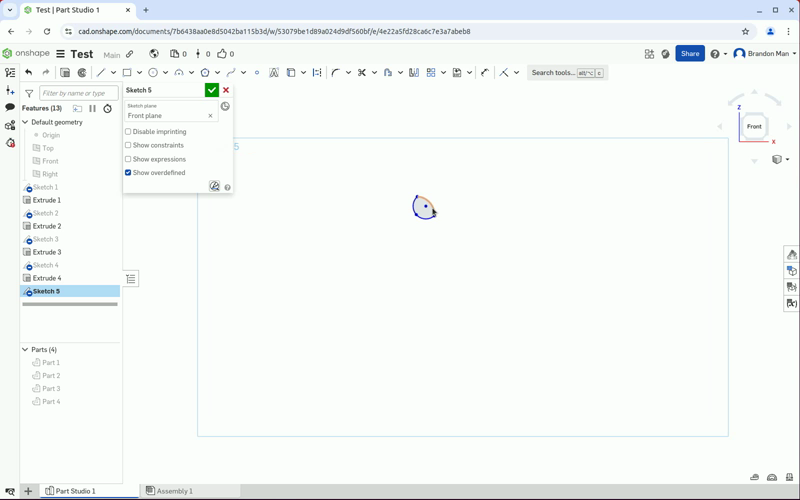
scroll(6)
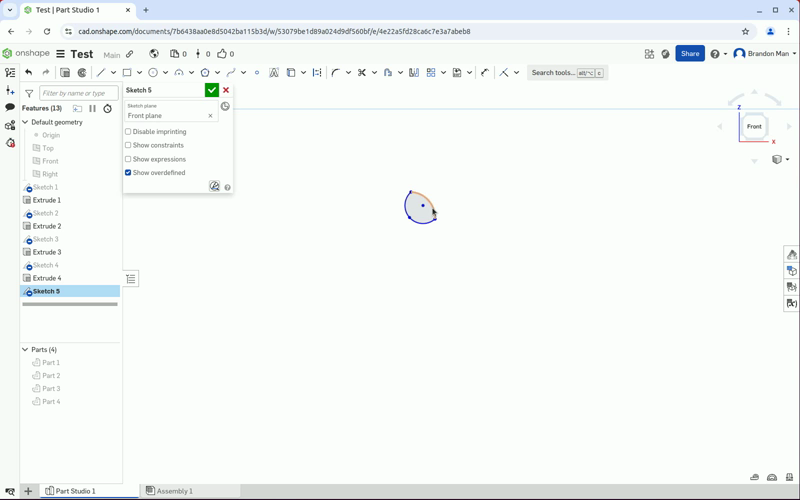
scroll(6)
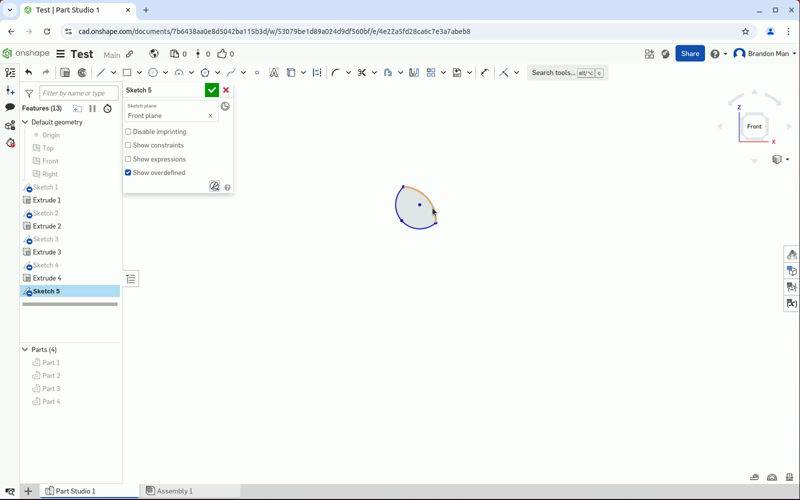
scroll(6)
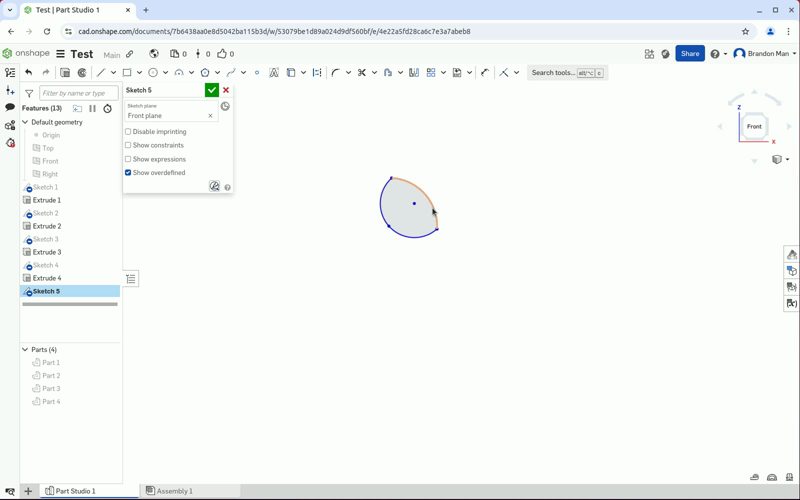
scroll(6)
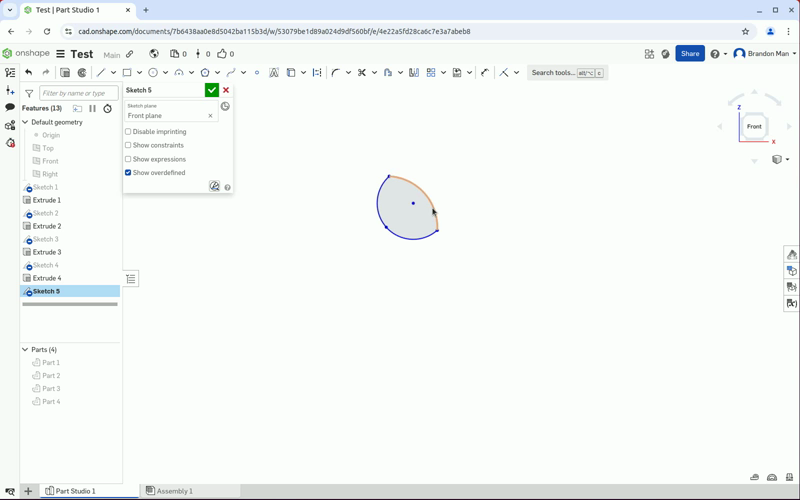
scroll(6)
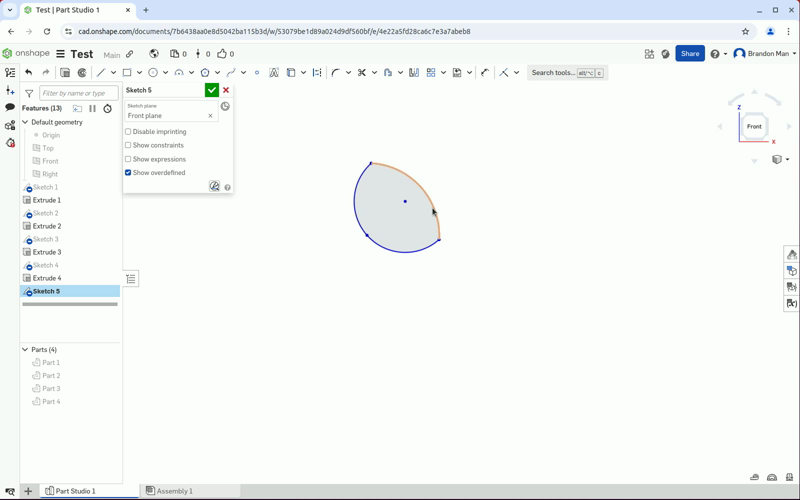
scroll(6)
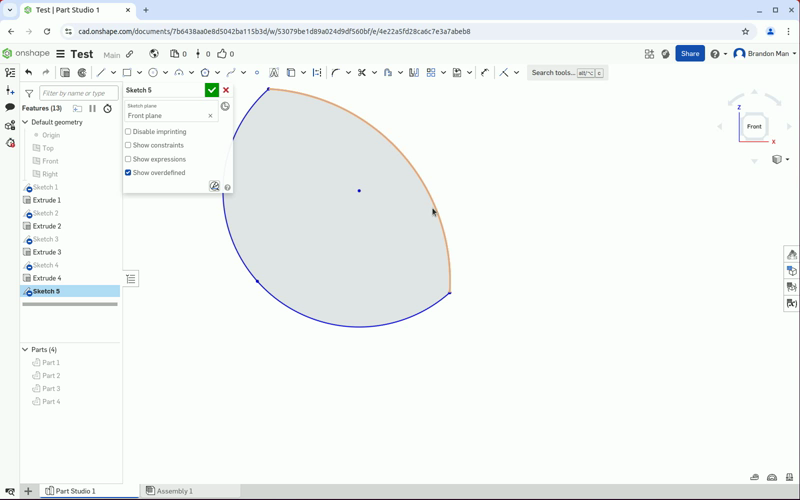
click(432, 207)
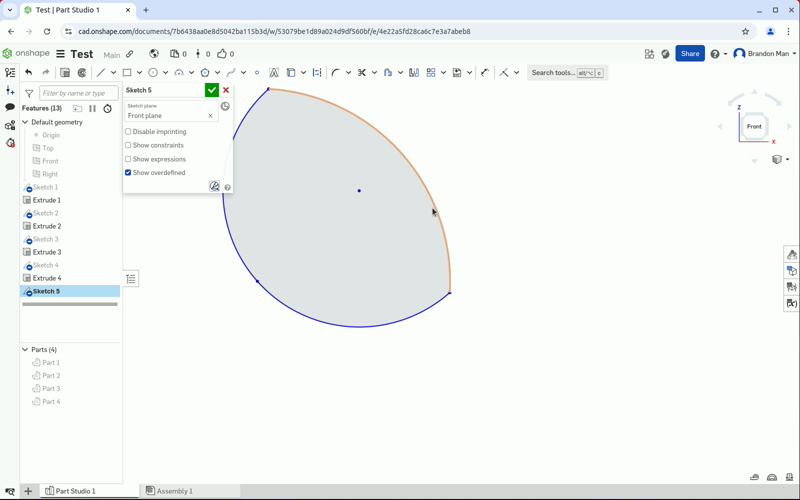
scroll(-6)
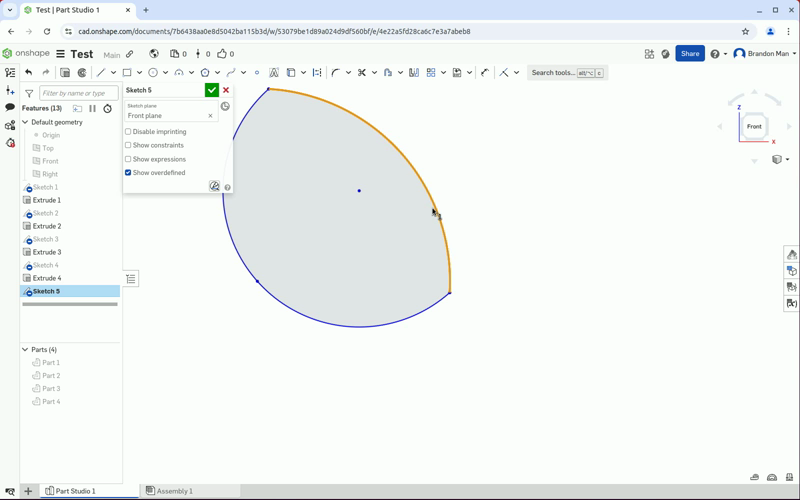
scroll(-6)
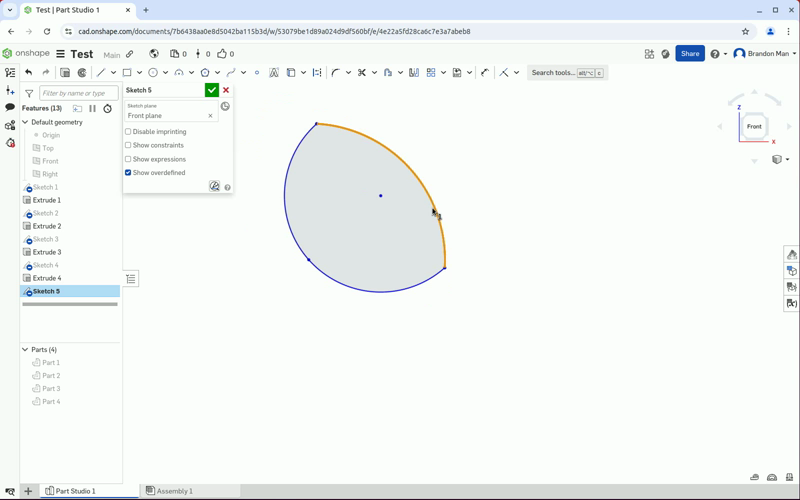
scroll(-6)
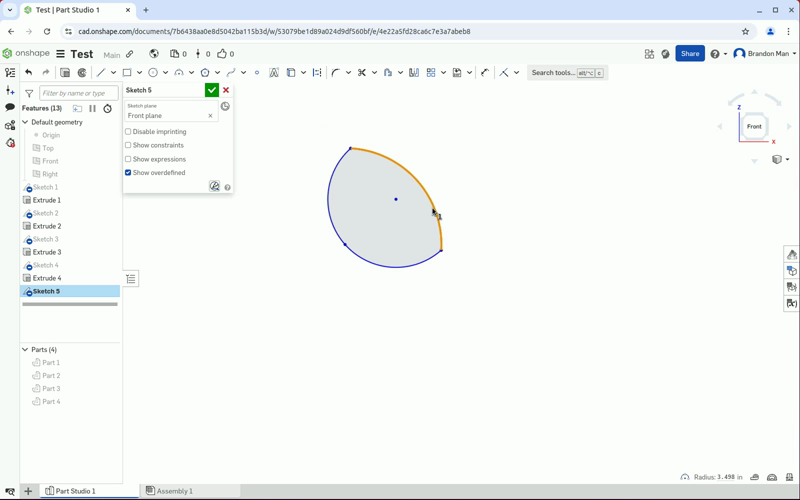
scroll(-6)
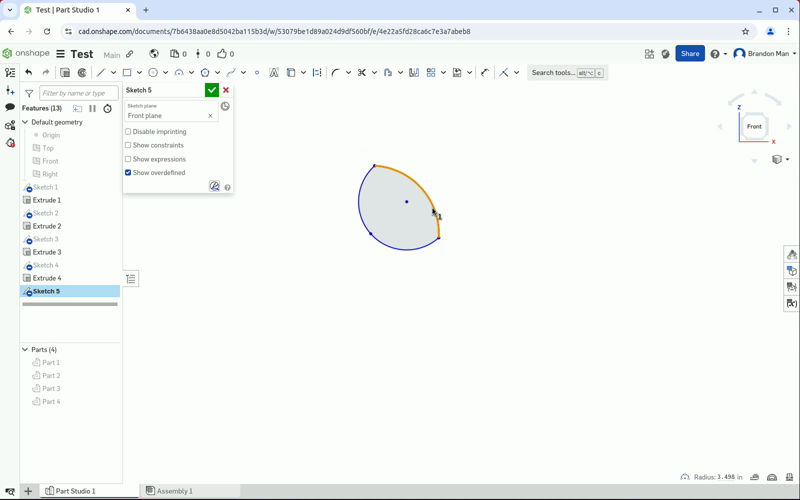
scroll(-6)
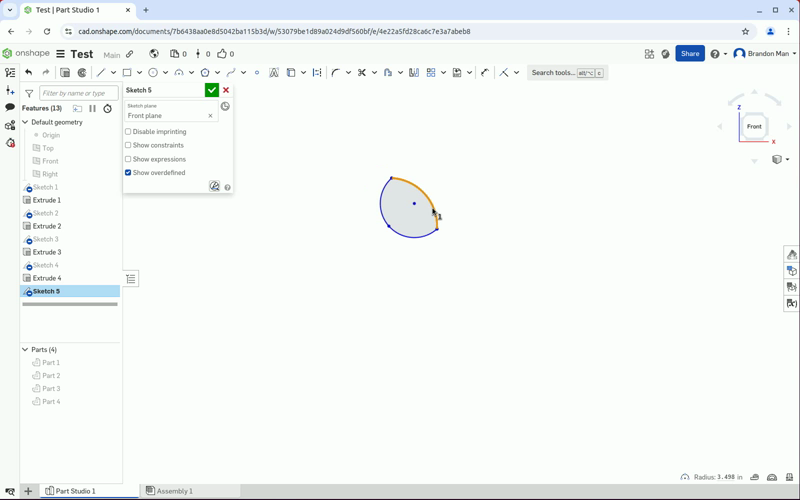
scroll(-6)
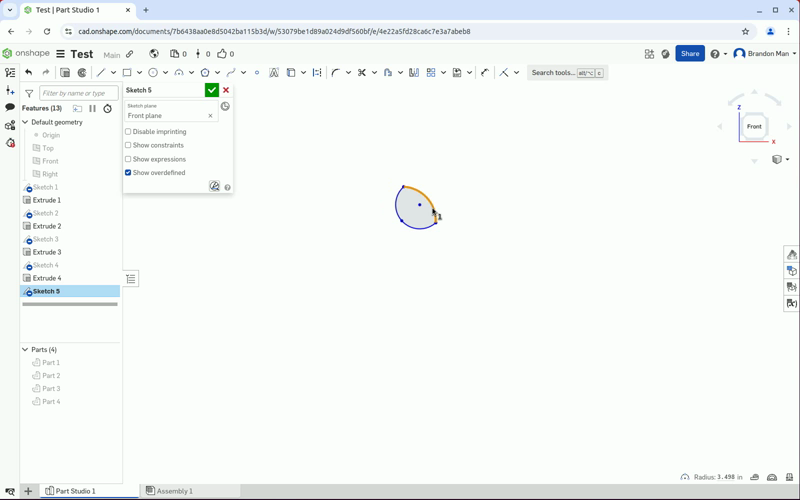
scroll(-6)
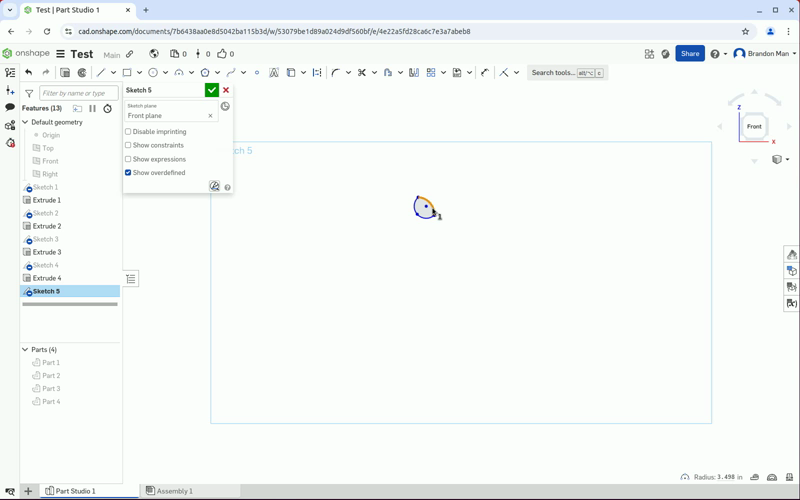
mouse_move(73, 352)
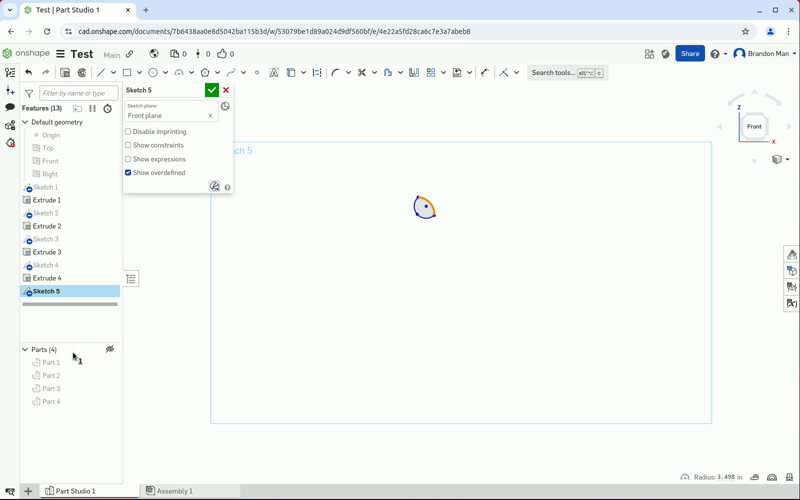
key(shift+y)
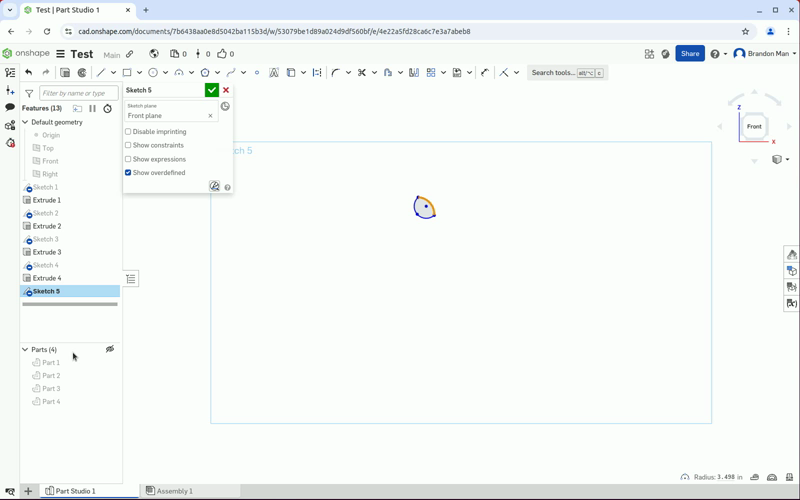
key(shift+e)
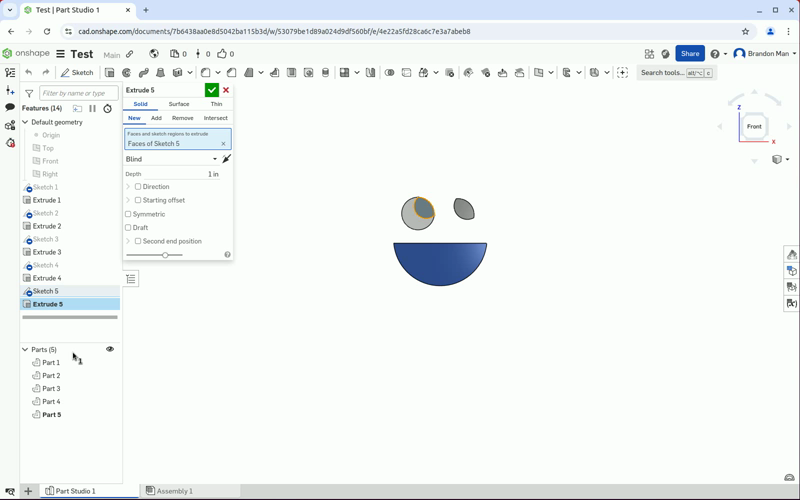
mouse_move(143, 106)
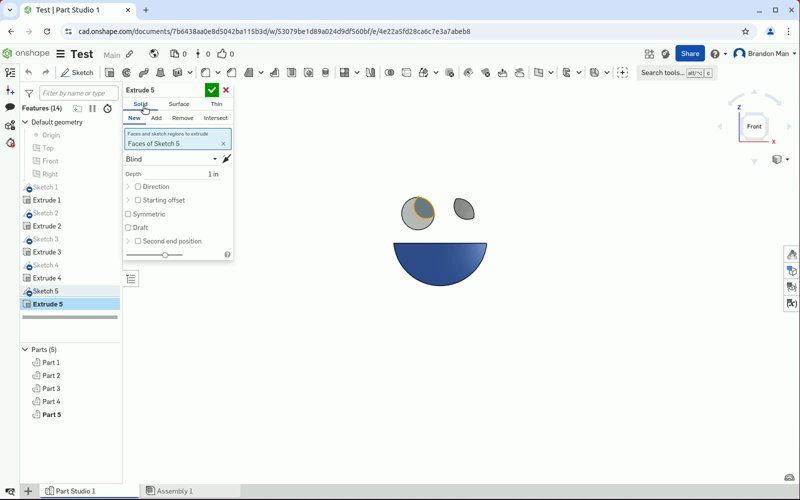
click(143, 106)
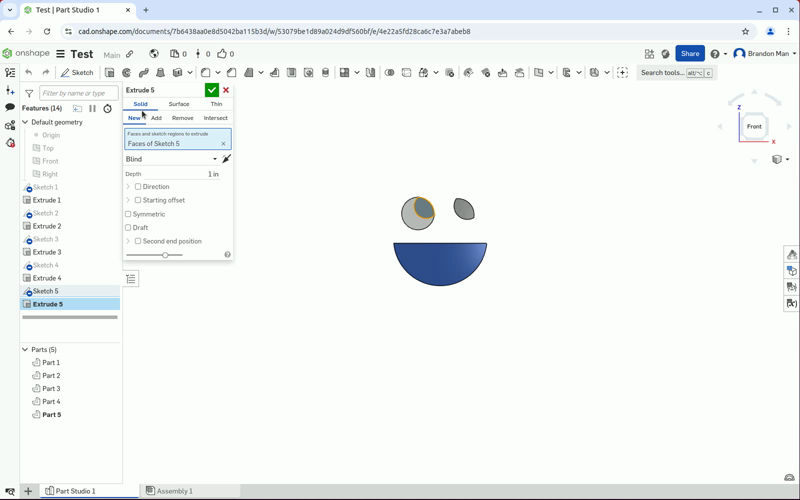
mouse_move(137, 120)
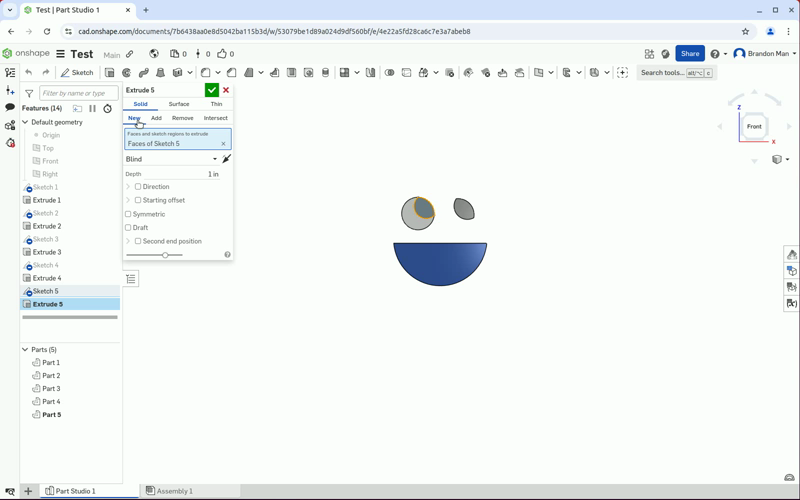
click(137, 120)
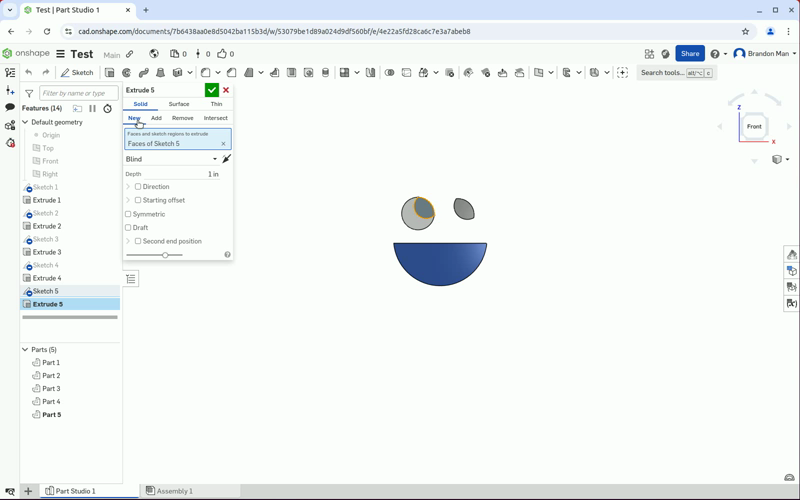
key(tab, 4)
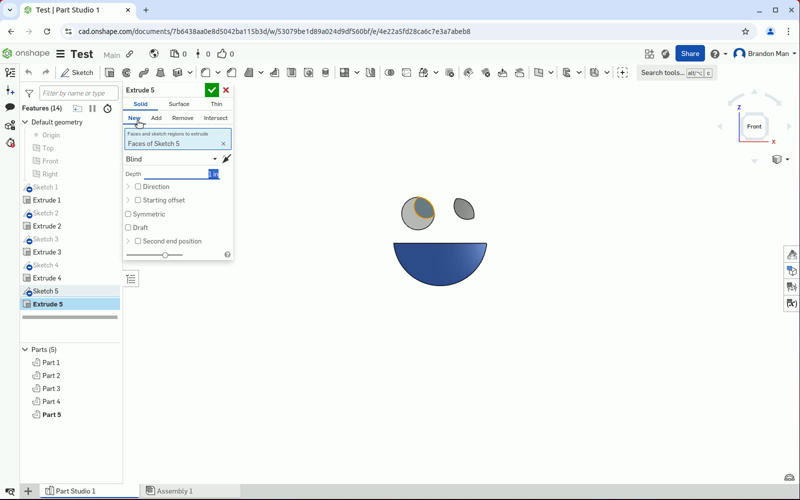
text(0.963)
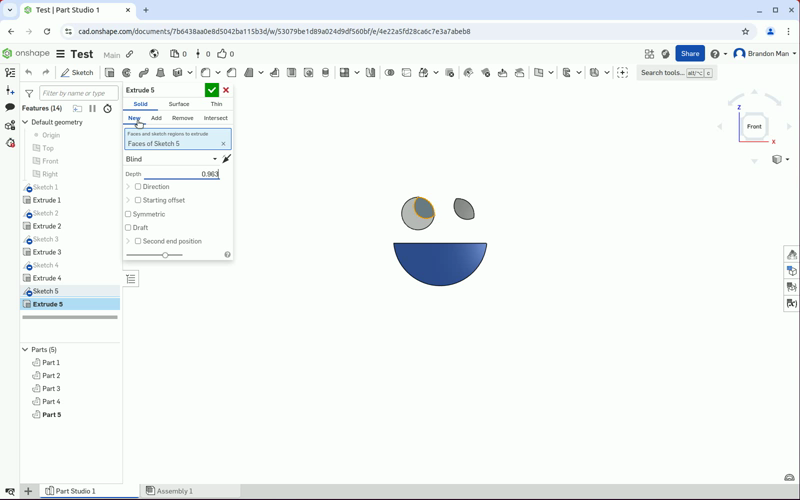
key(enter)
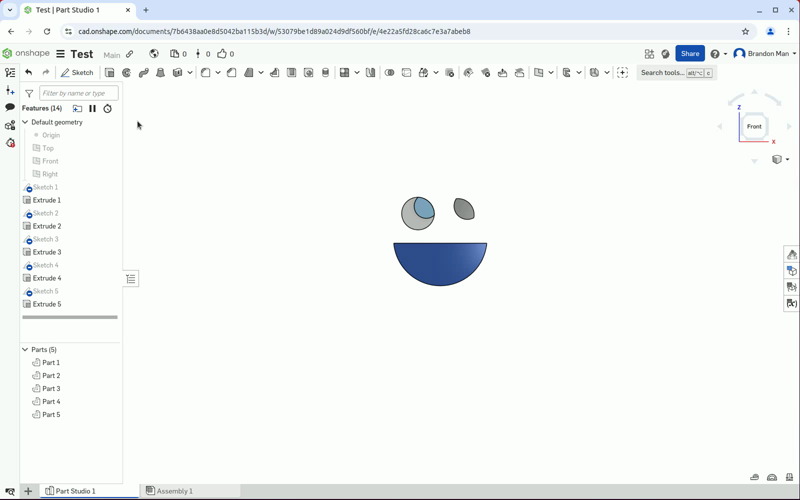
key(shift+h)
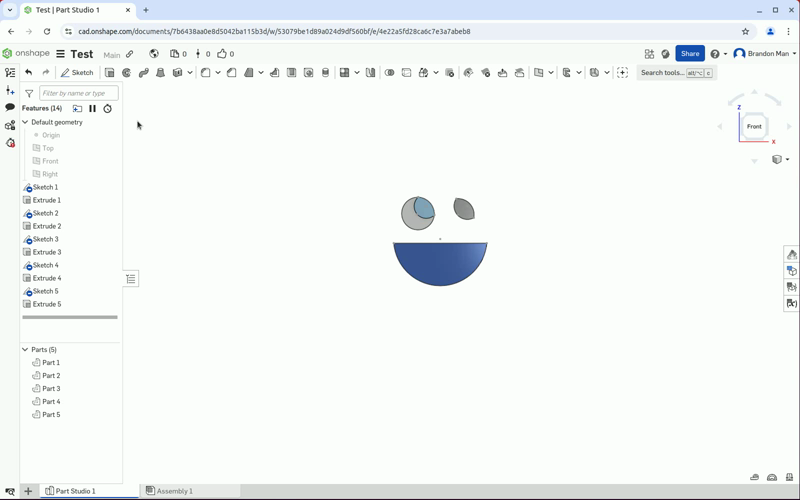
key(shift+h)
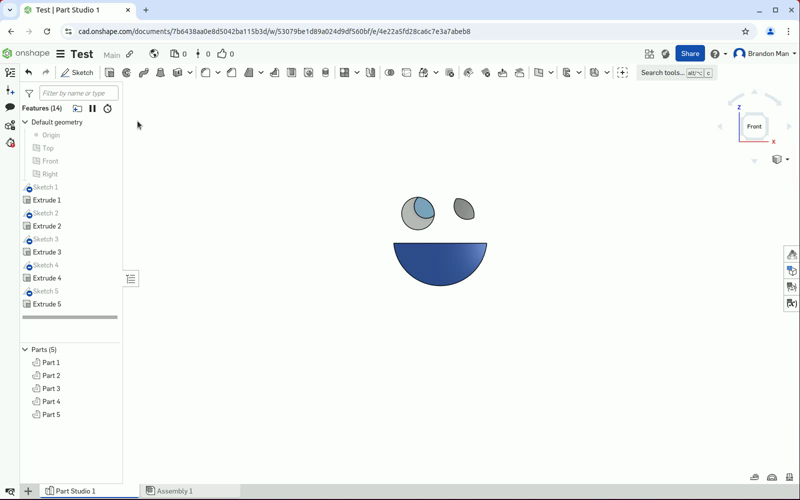
mouse_move(73, 189)
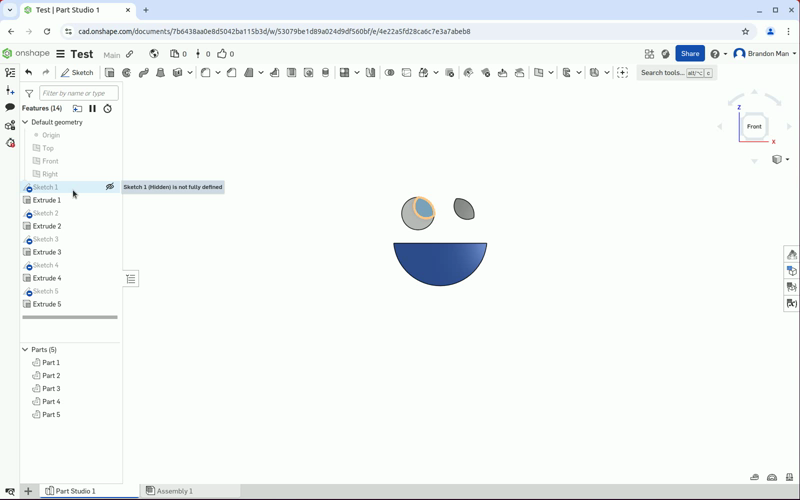
click(73, 189)
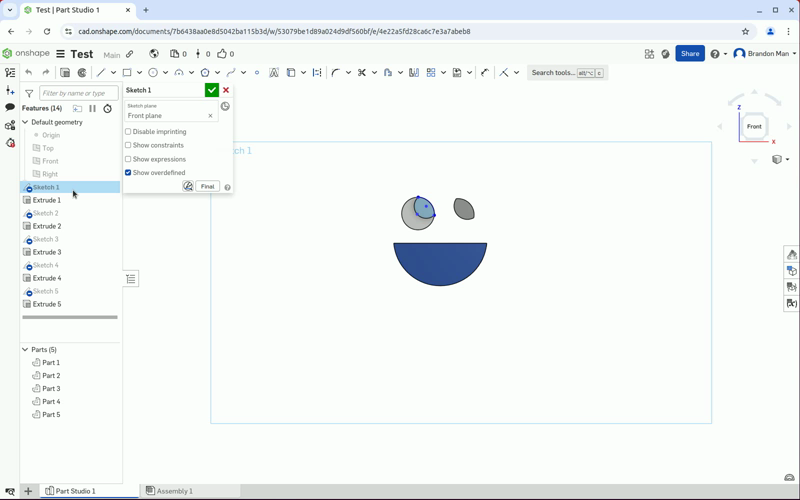
mouse_move(229, 92)
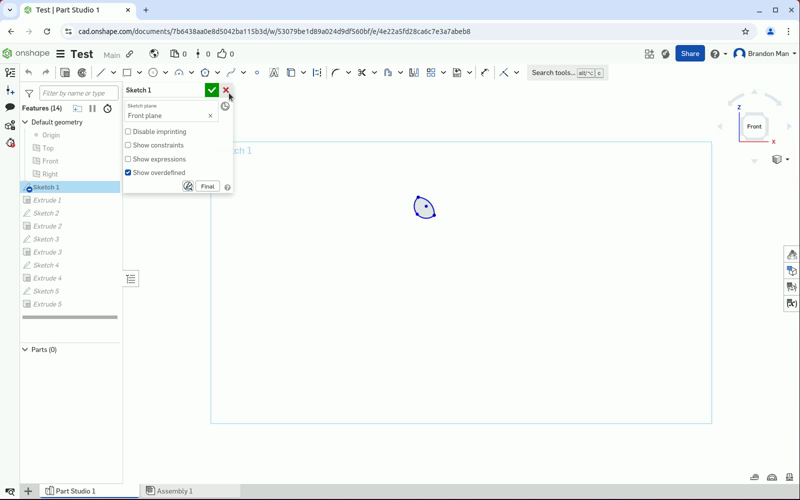
click(229, 92)
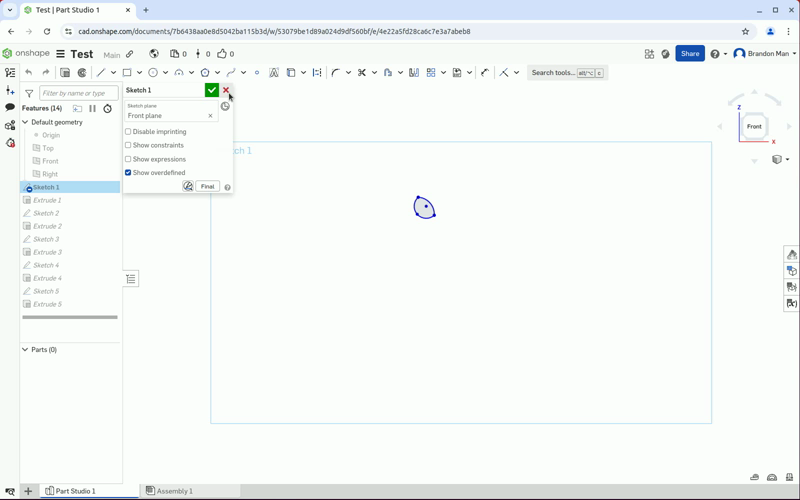
key(shift+s)
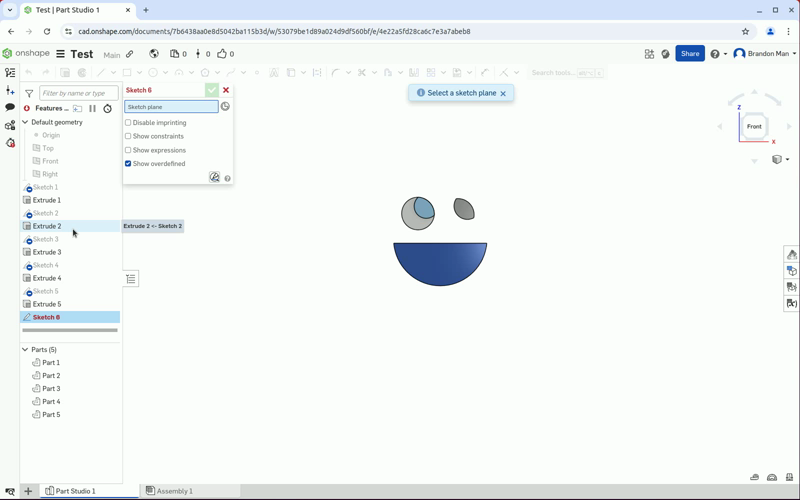
scroll(3)
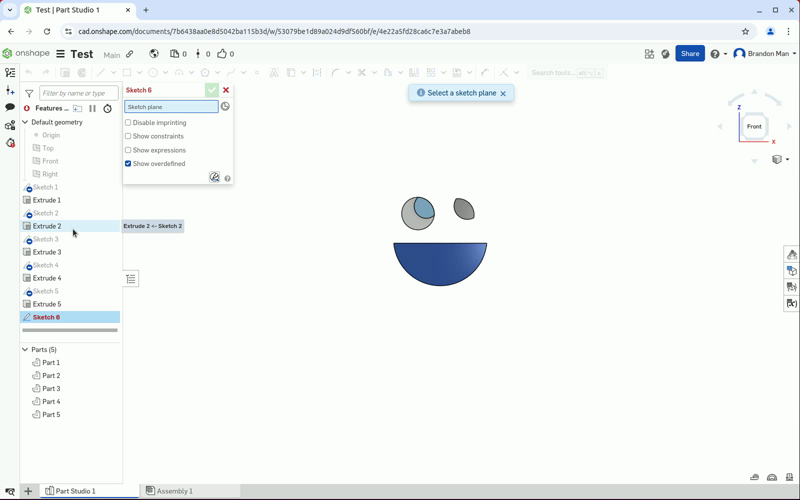
mouse_move(73, 163)
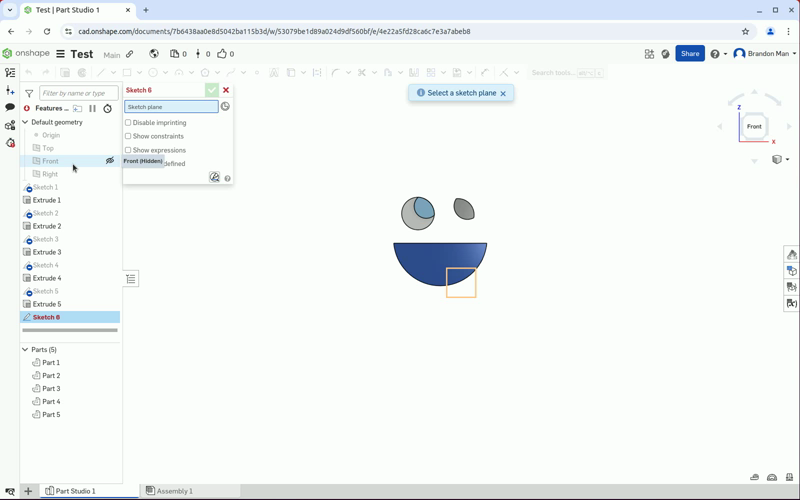
click(73, 163)
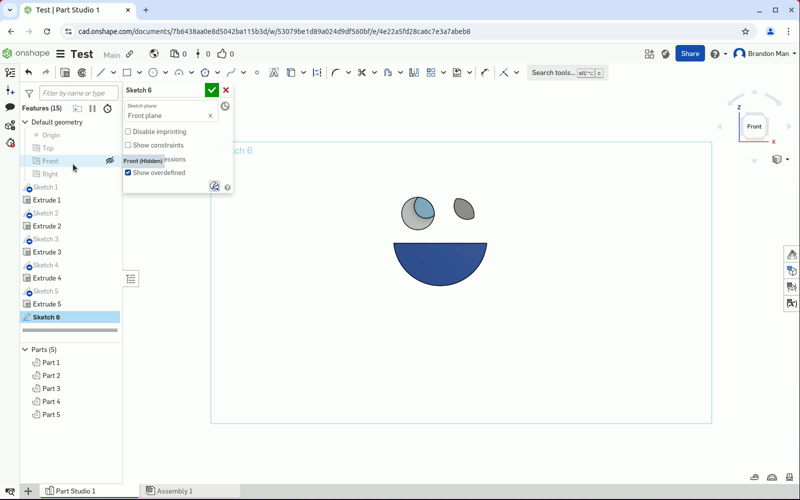
mouse_move(73, 352)
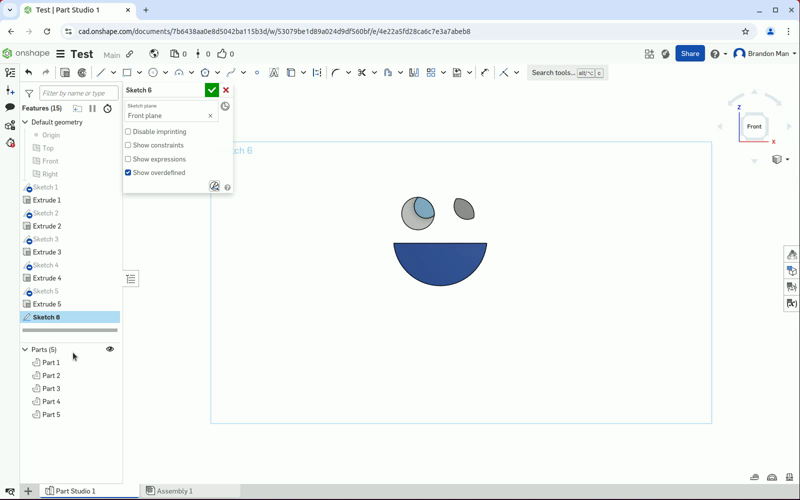
key(y)
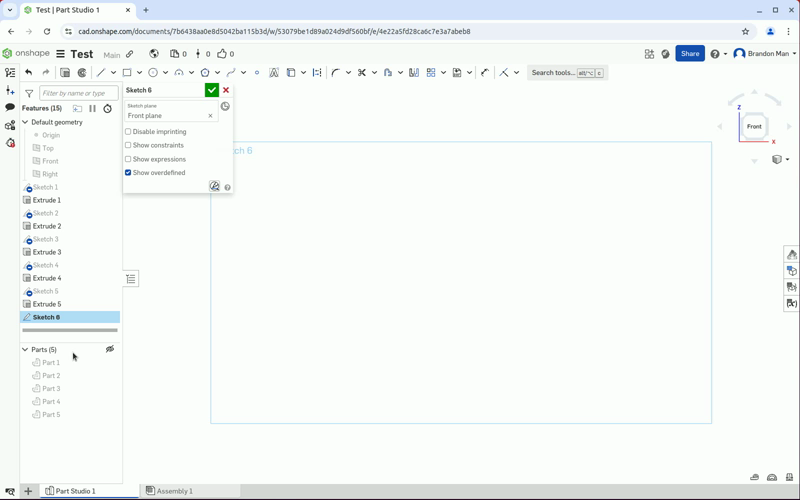
key(a)
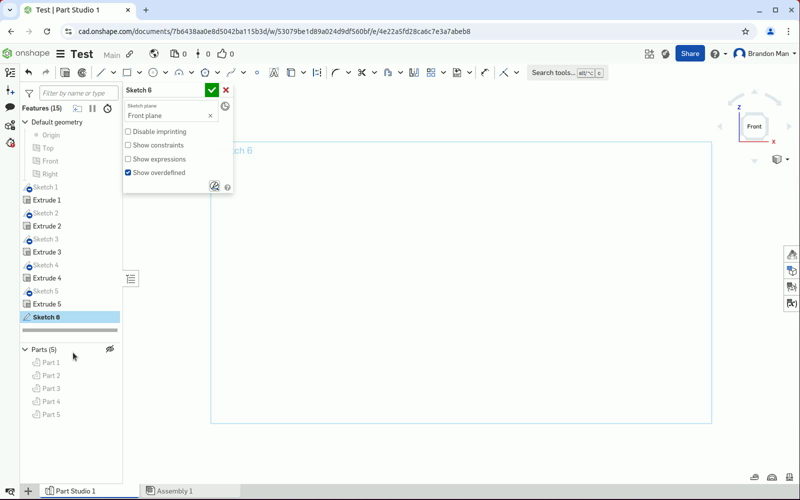
key_down(shift)
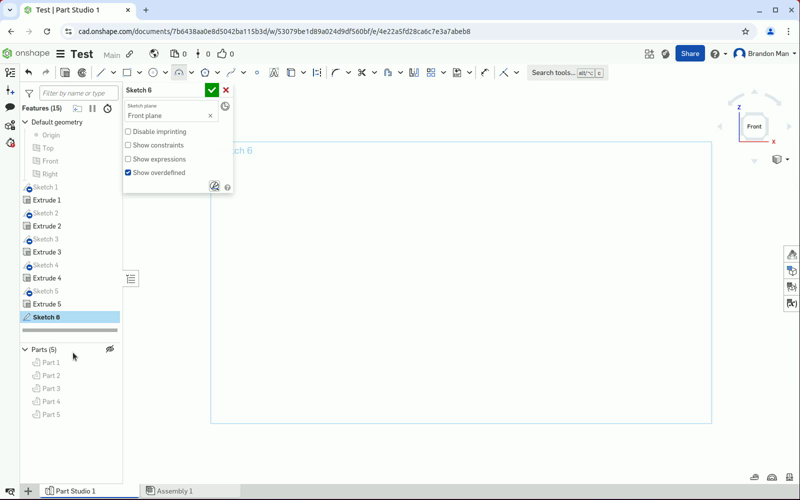
mouse_move(456, 198)
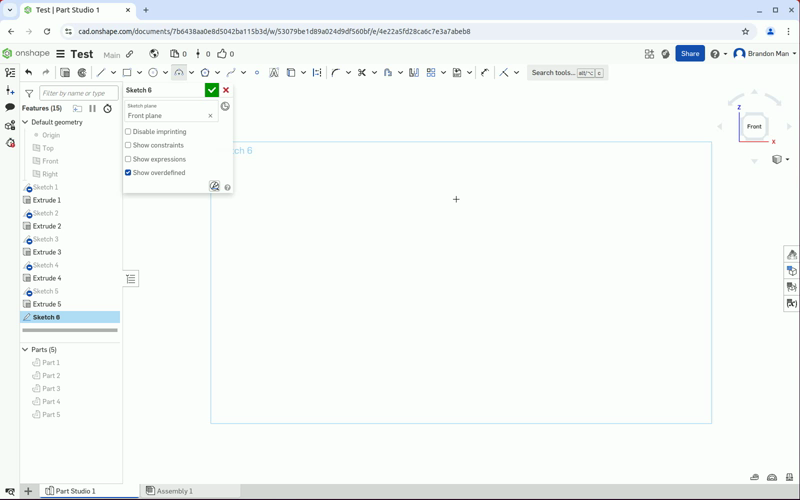
click(456, 198)
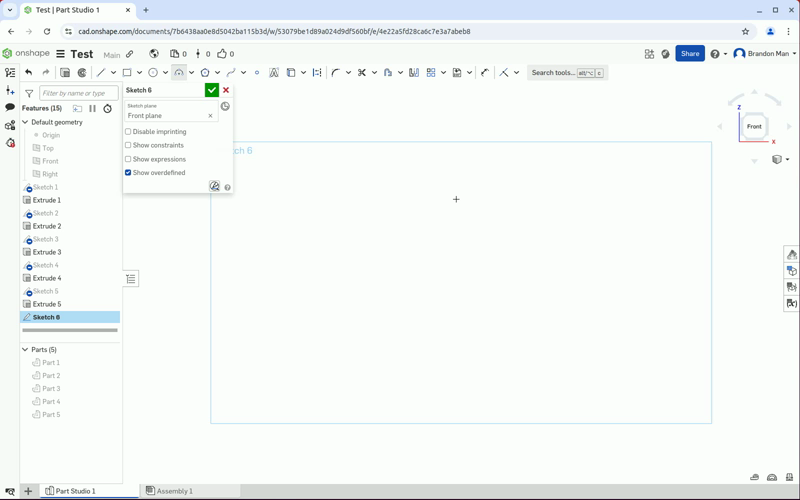
key_up(shift)
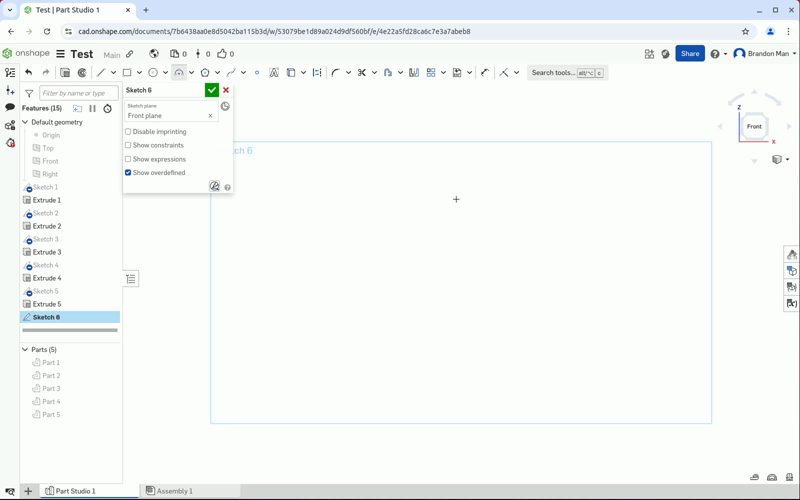
key_down(shift)
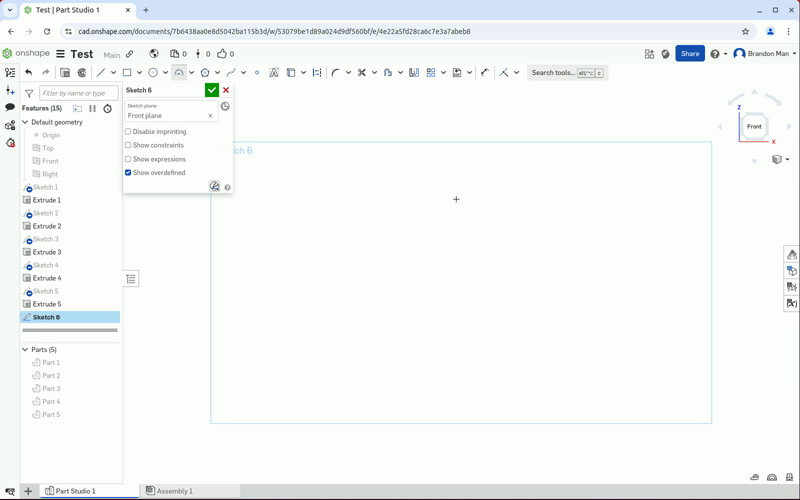
mouse_move(473, 217)
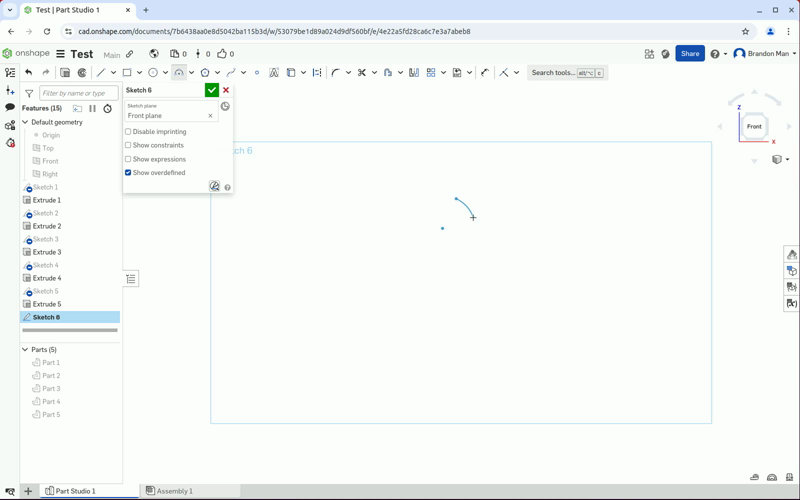
click(473, 217)
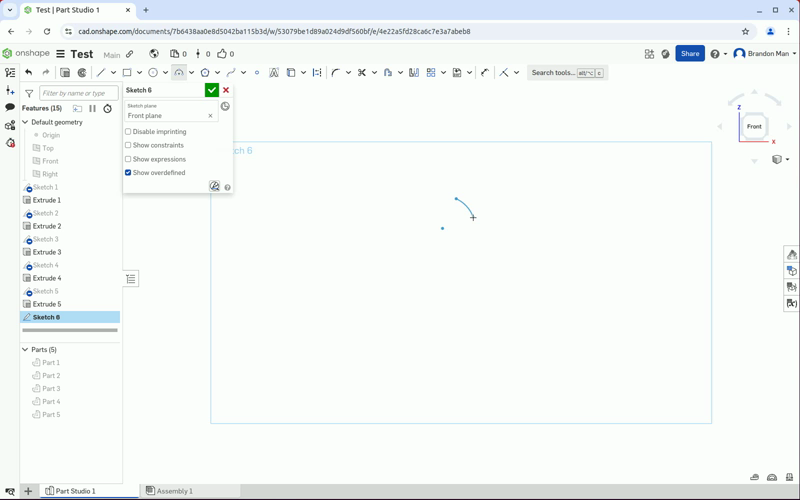
mouse_move(446, 224)
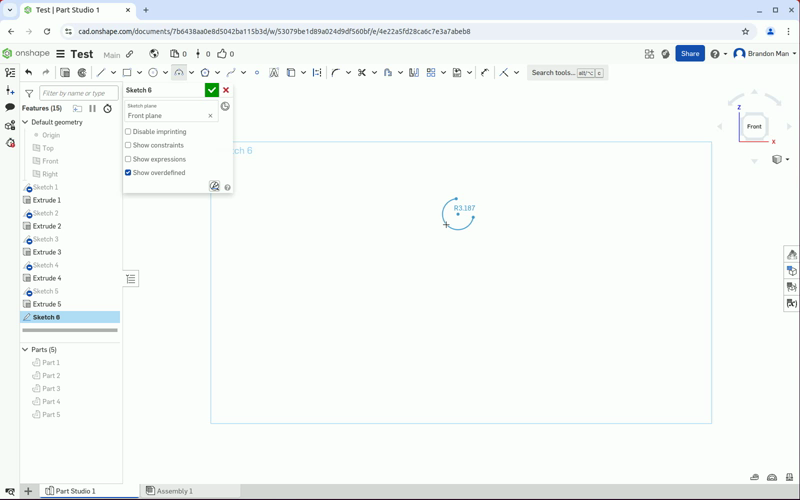
click(446, 224)
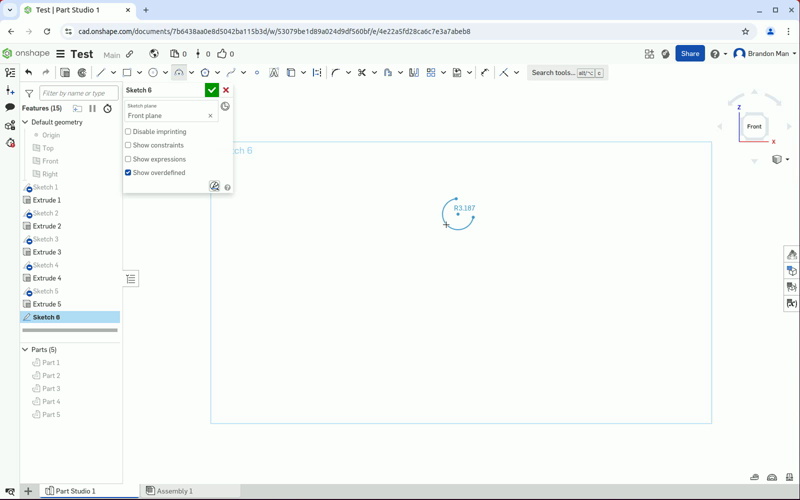
key_up(shift)
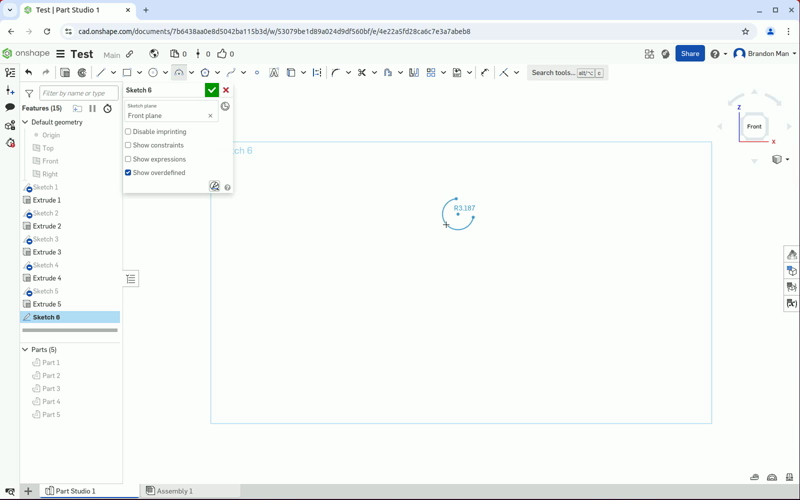
mouse_move(473, 217)
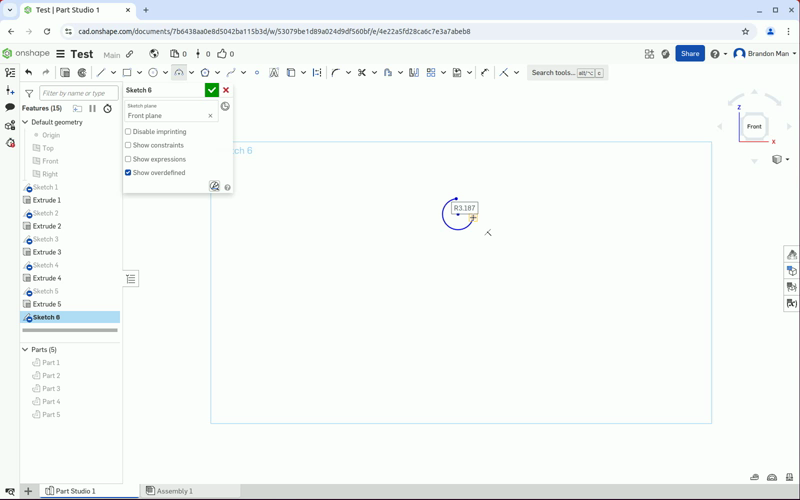
click(473, 217)
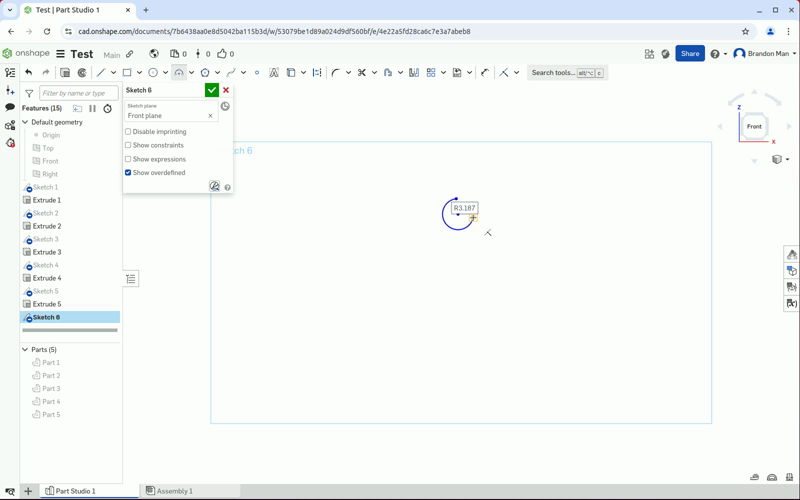
mouse_move(456, 198)
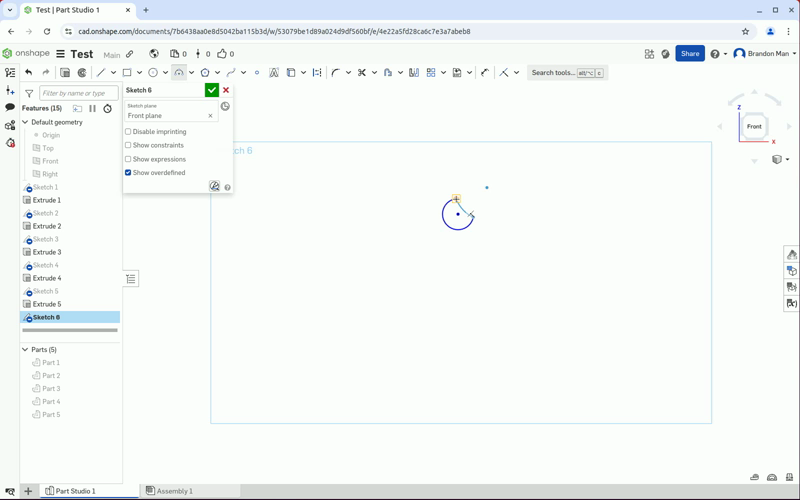
click(456, 198)
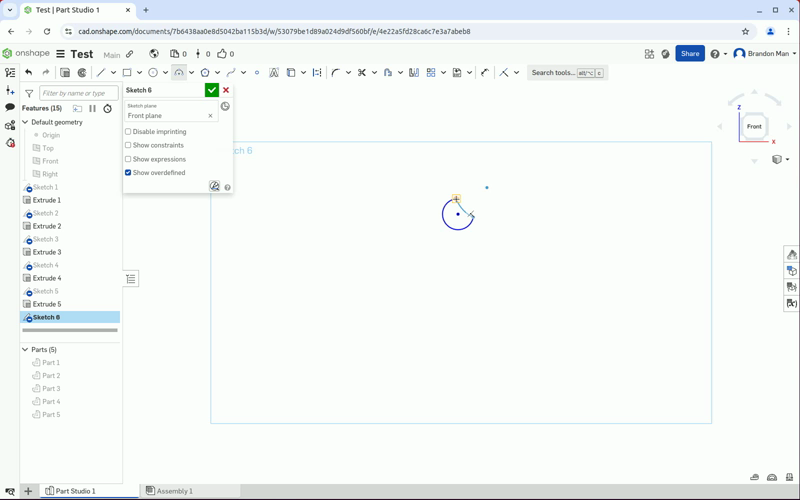
key_down(shift)
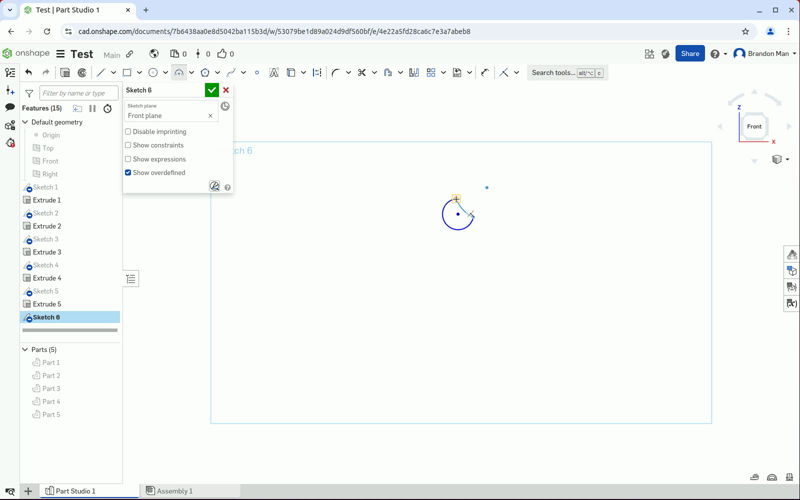
mouse_move(457, 214)
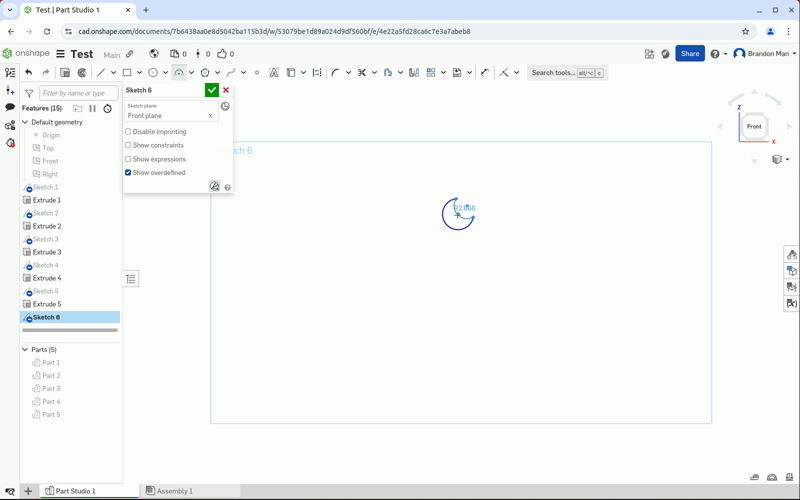
click(457, 214)
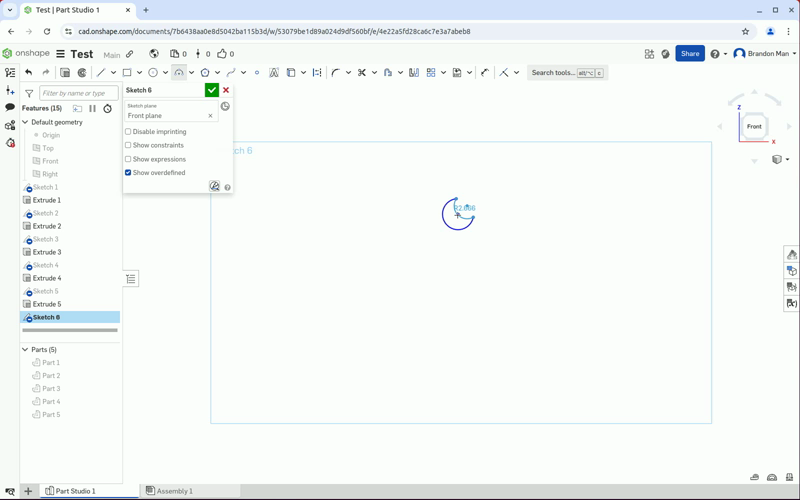
key_up(shift)
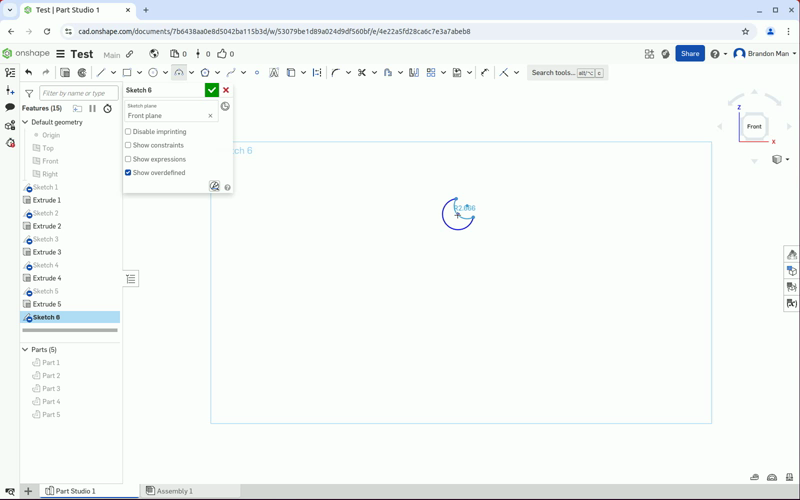
key(esc)
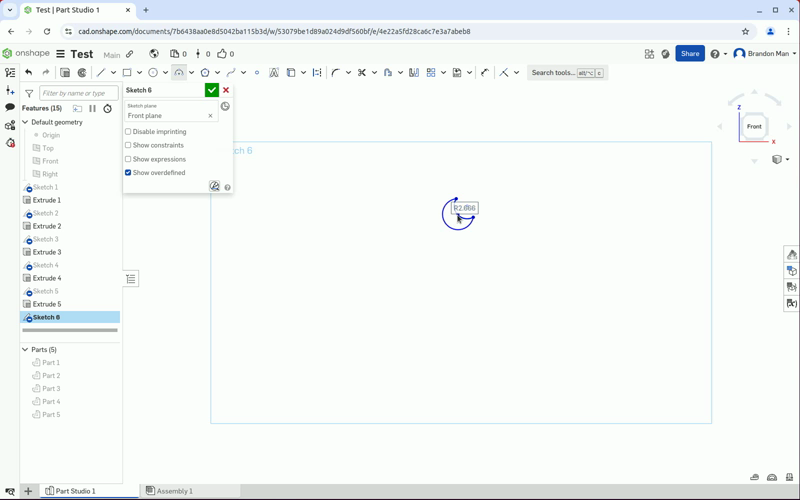
mouse_move(464, 225)
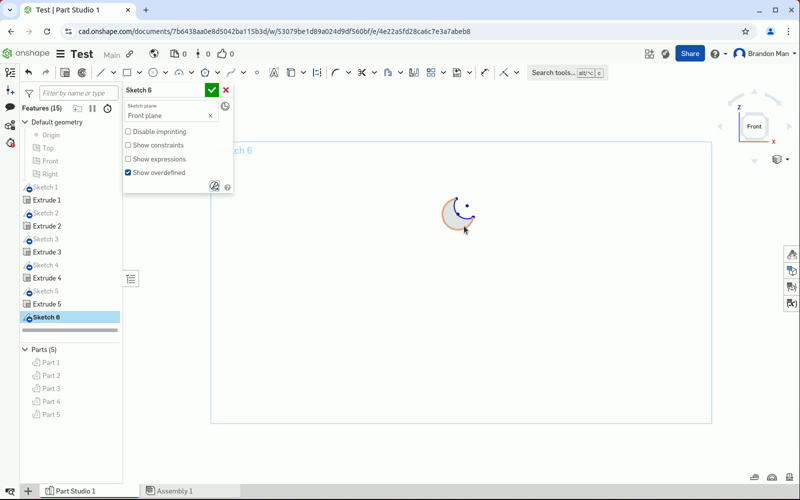
scroll(6)
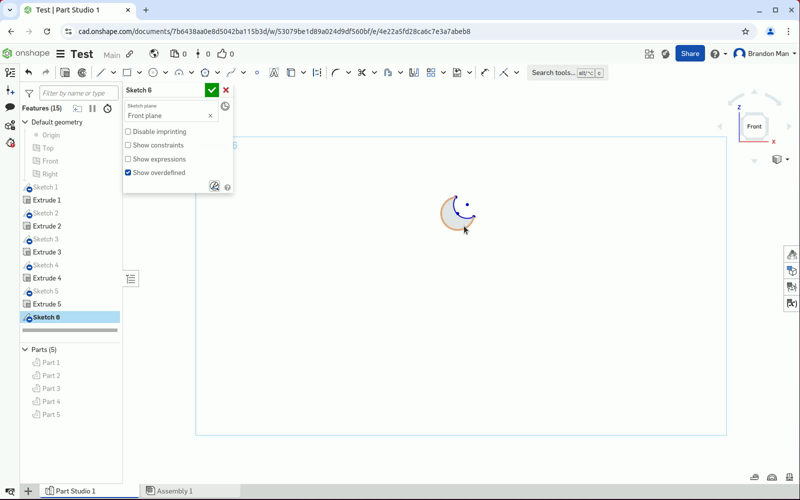
scroll(6)
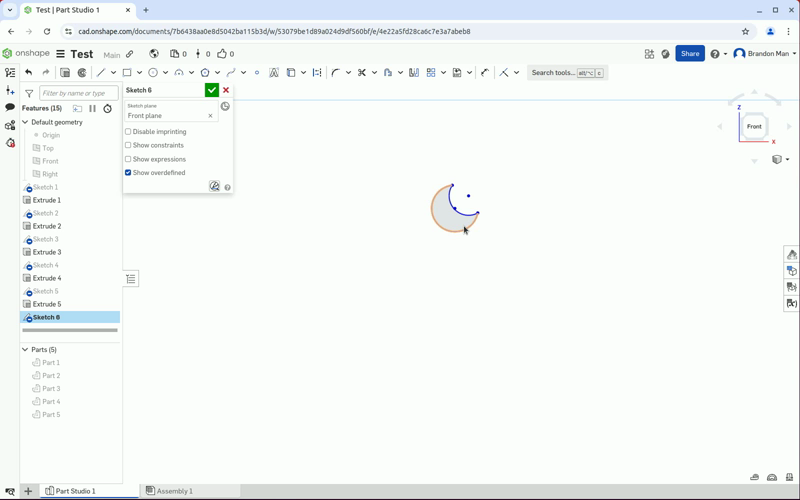
scroll(6)
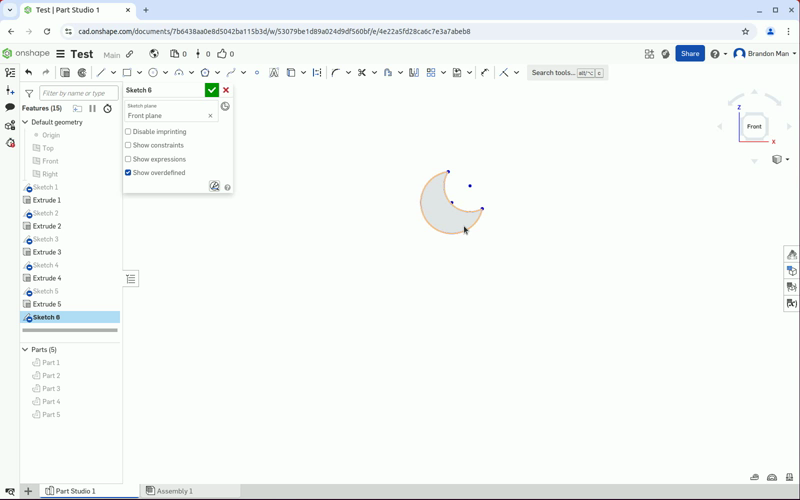
scroll(6)
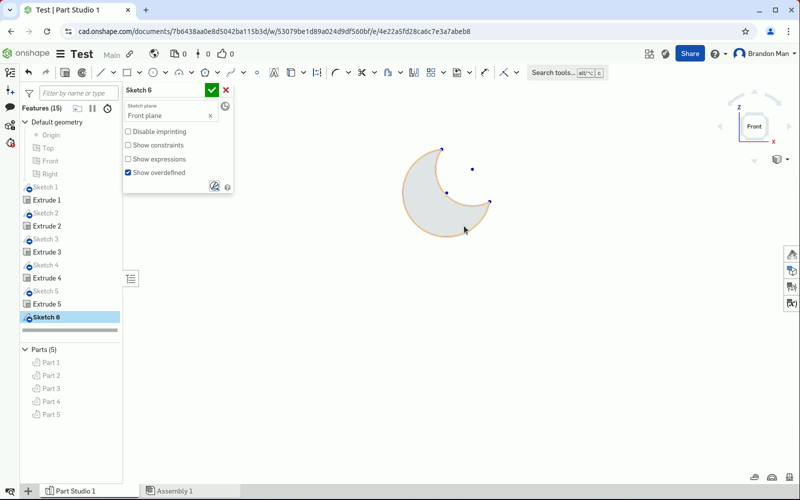
scroll(6)
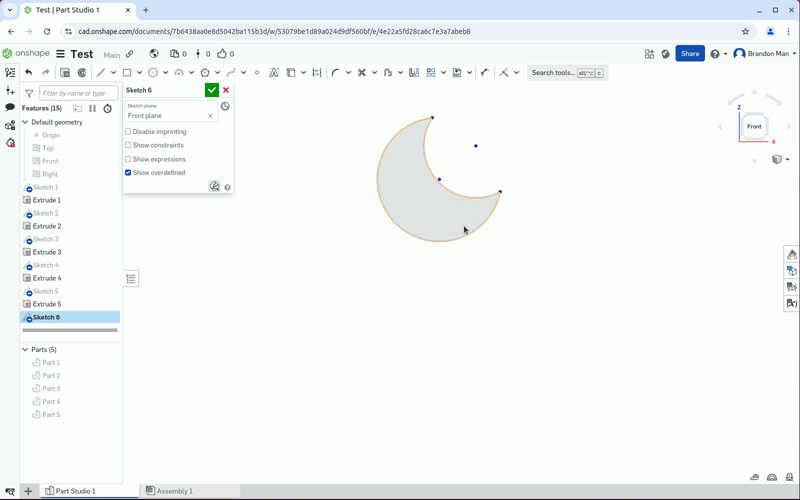
scroll(6)
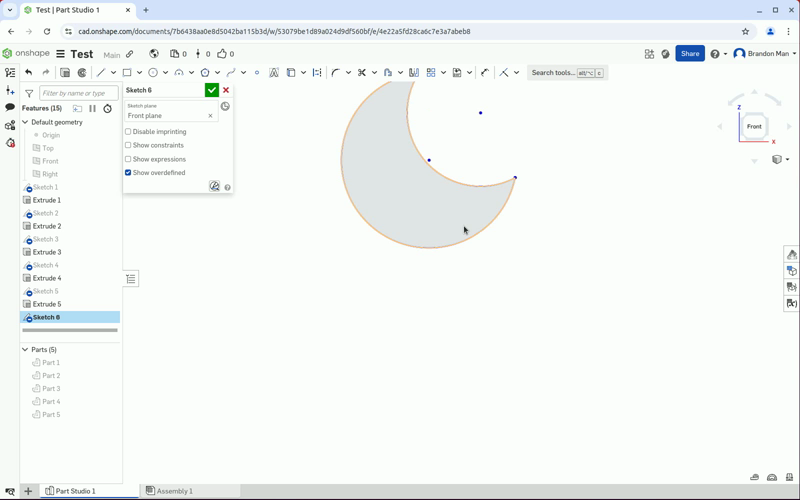
scroll(6)
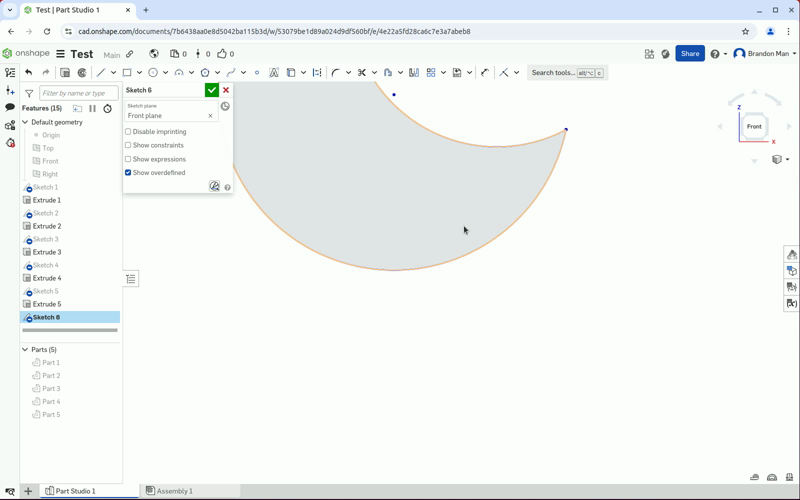
click(464, 225)
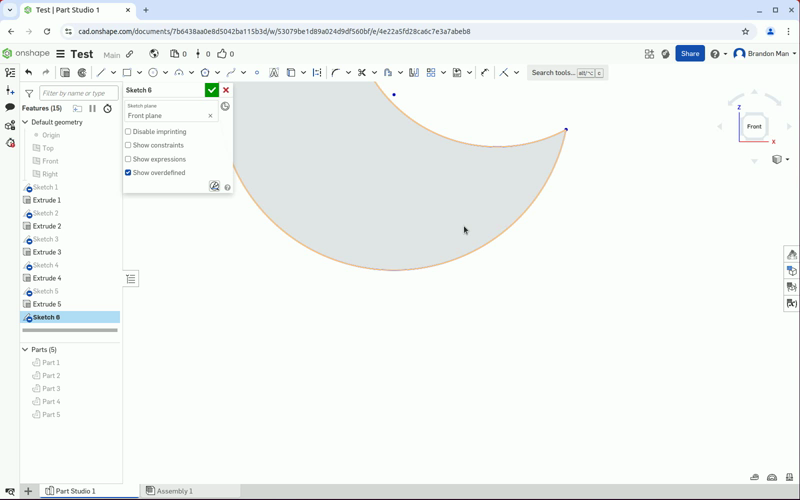
scroll(-6)
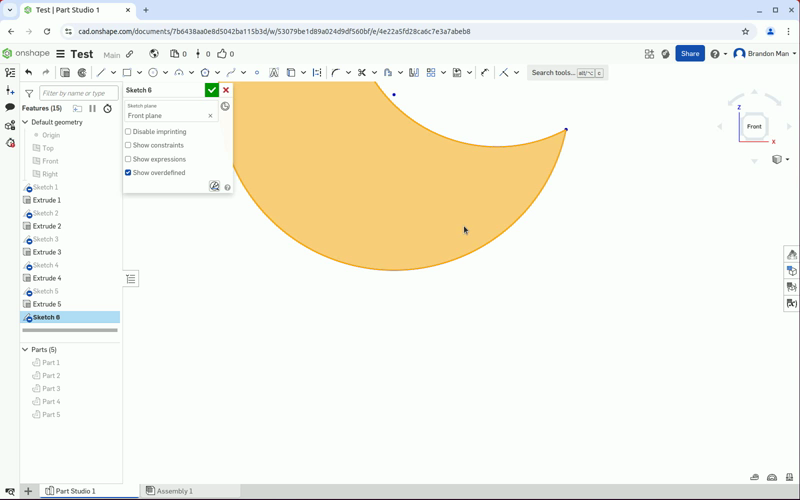
scroll(-6)
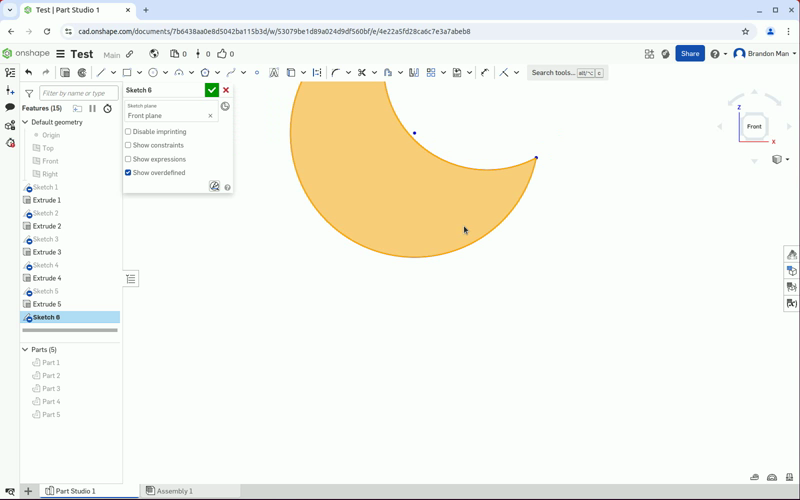
scroll(-6)
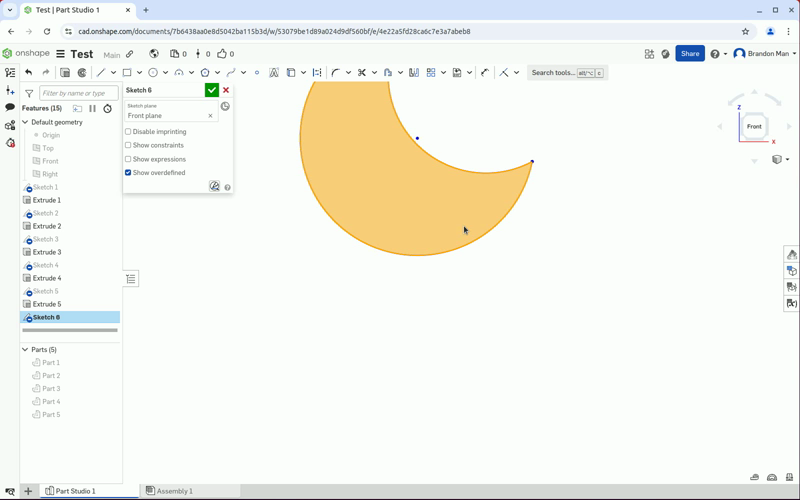
scroll(-6)
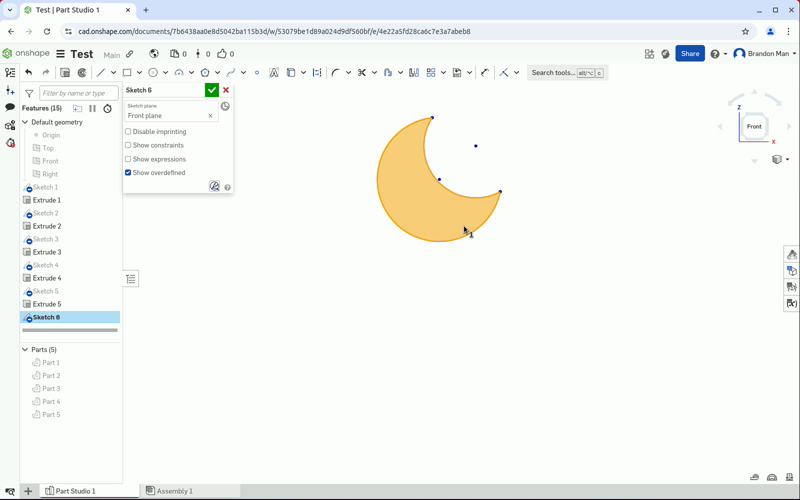
scroll(-6)
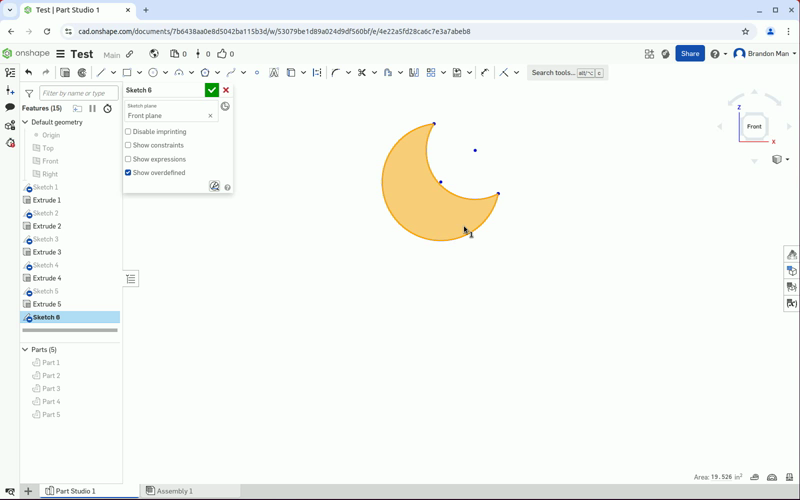
scroll(-6)
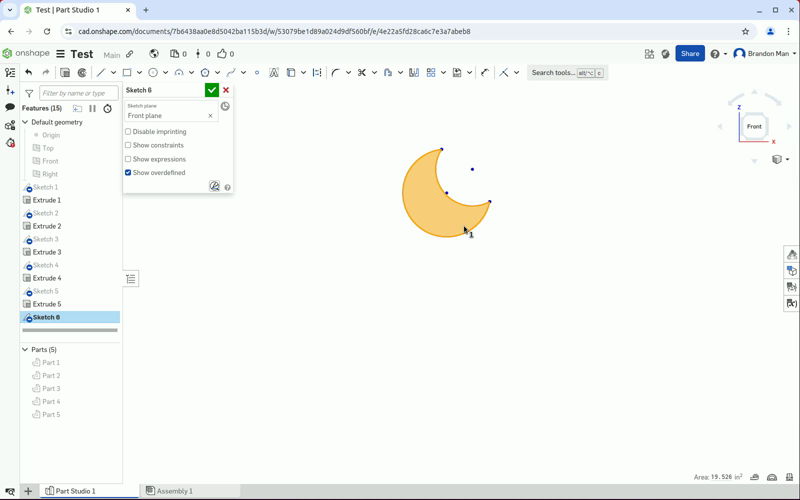
scroll(-6)
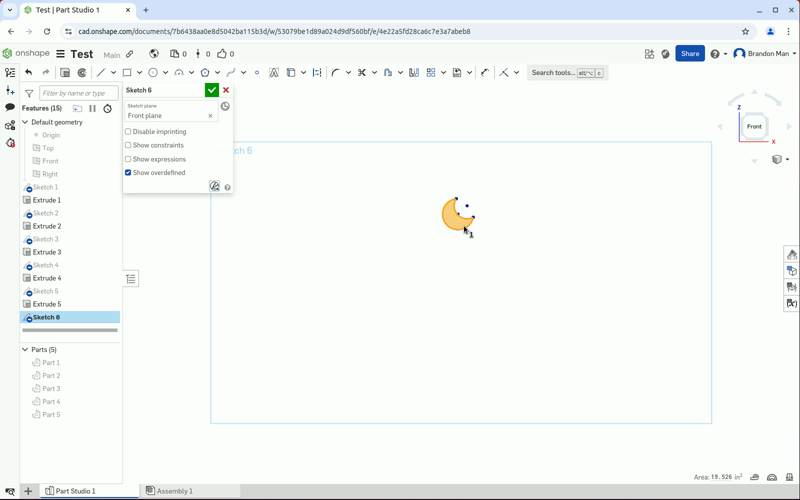
mouse_move(73, 352)
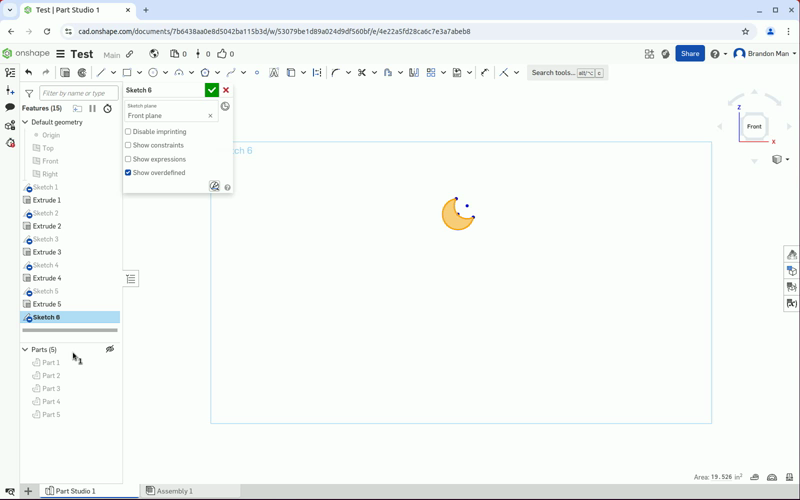
key(shift+y)
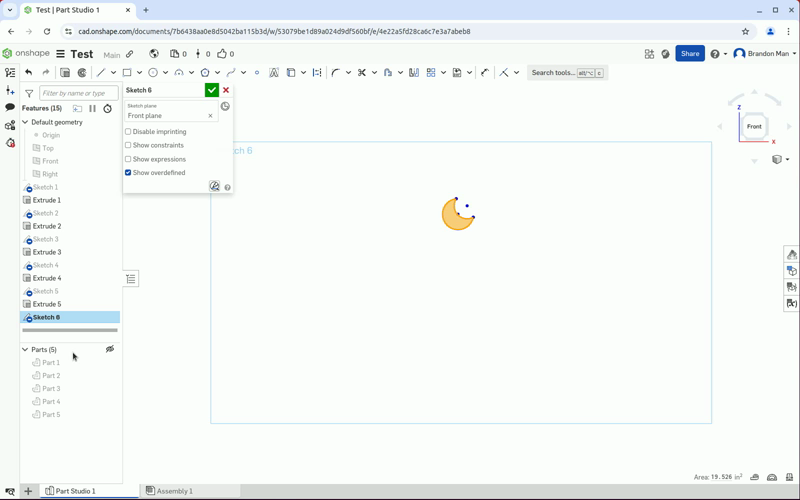
key(shift+e)
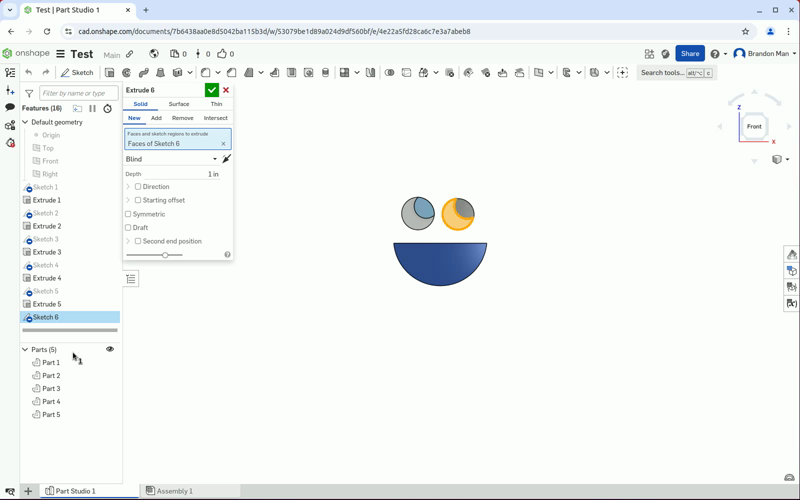
mouse_move(143, 106)
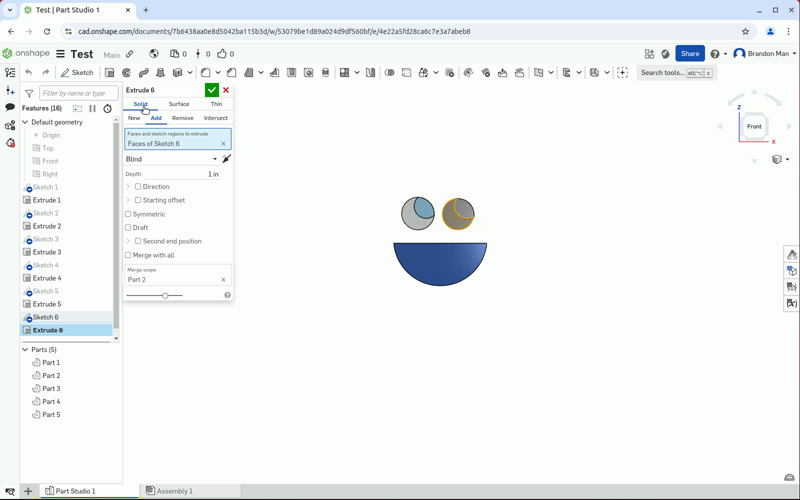
click(143, 106)
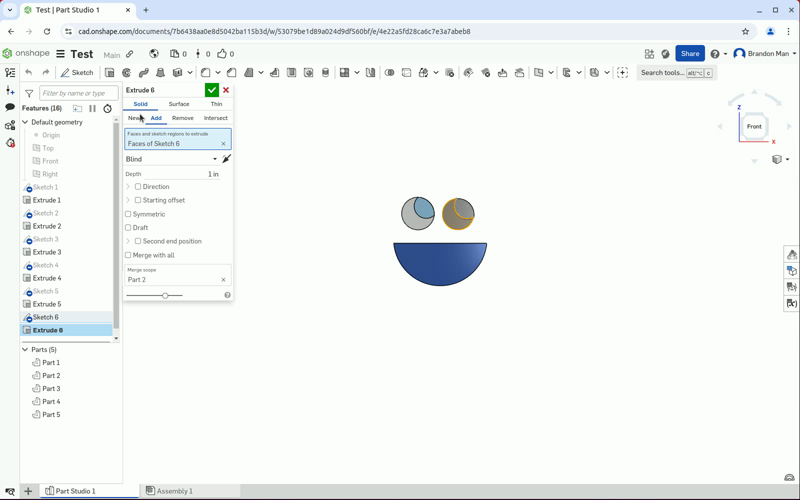
mouse_move(137, 120)
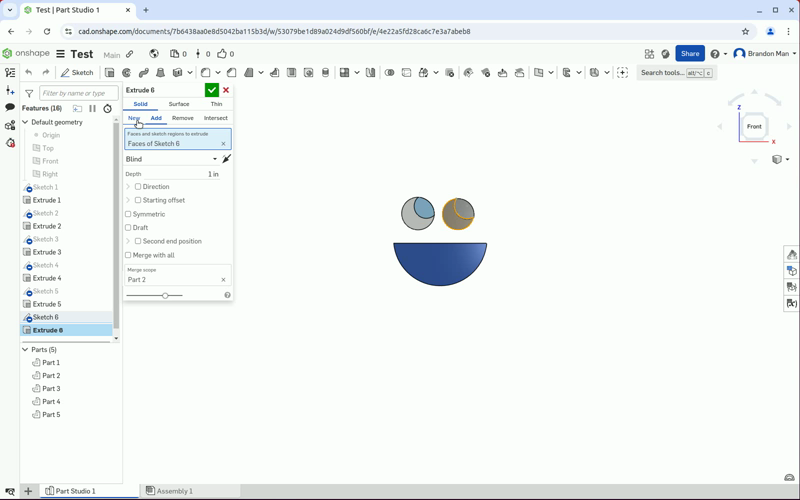
click(137, 120)
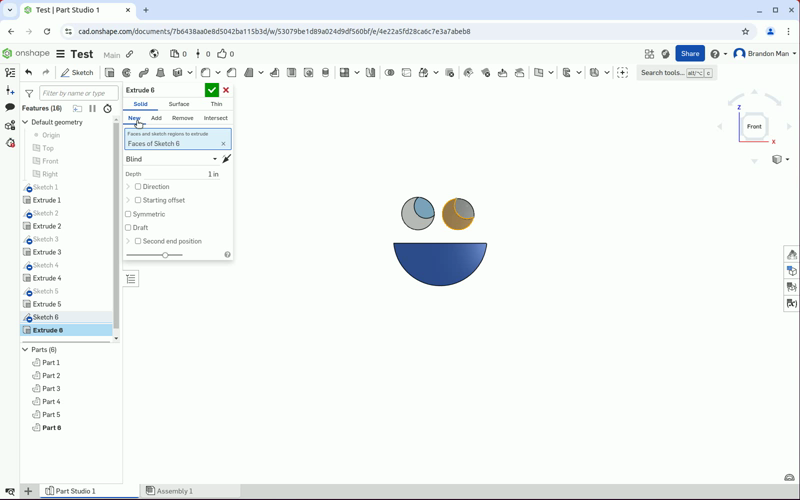
key(tab, 4)
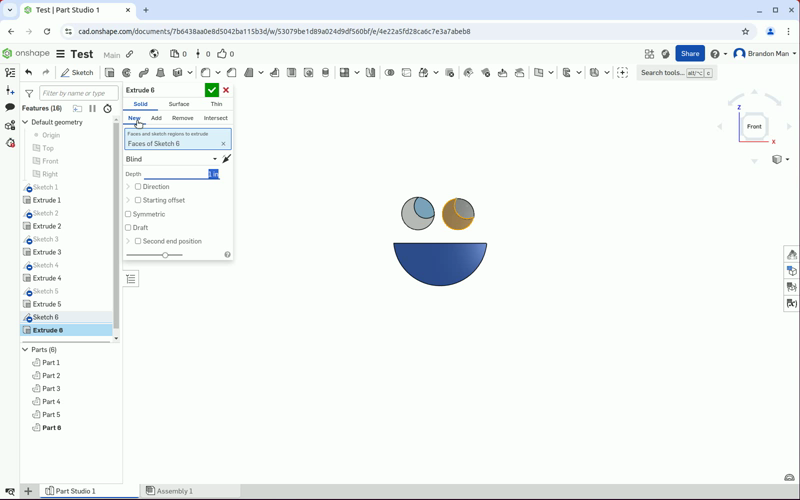
text(0.963)
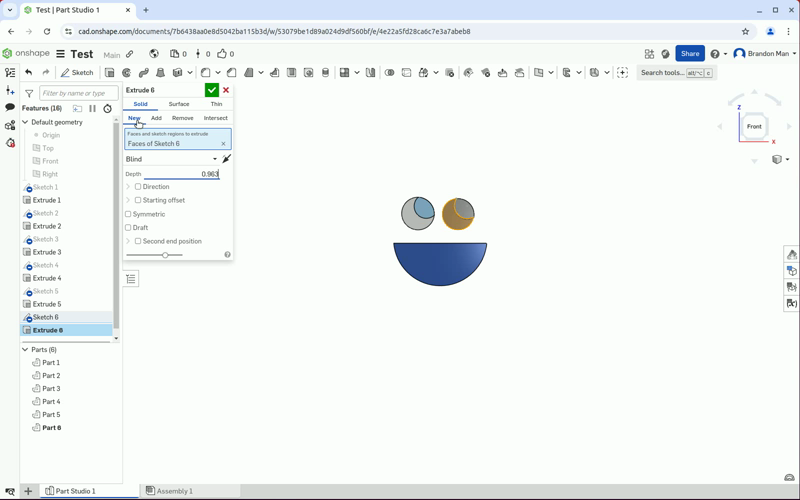
key(enter)
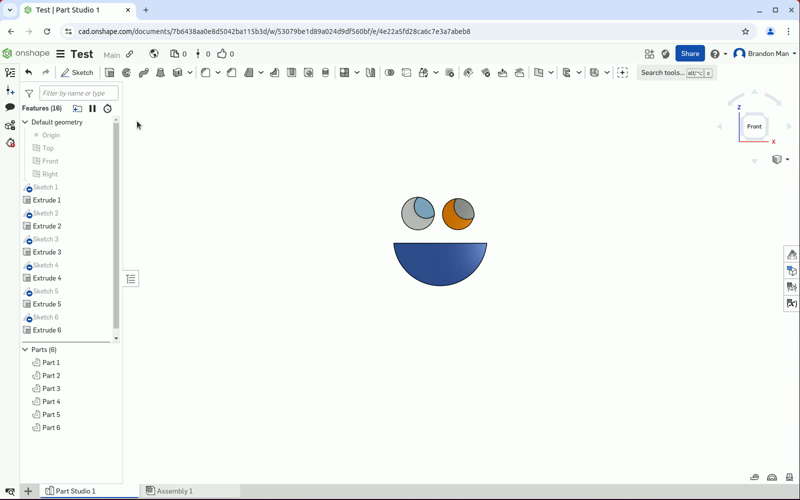
key(shift+h)
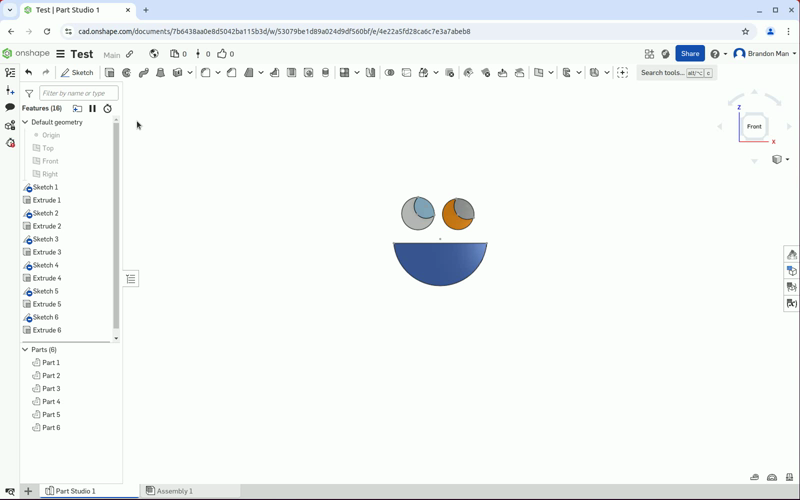
key(shift+h)
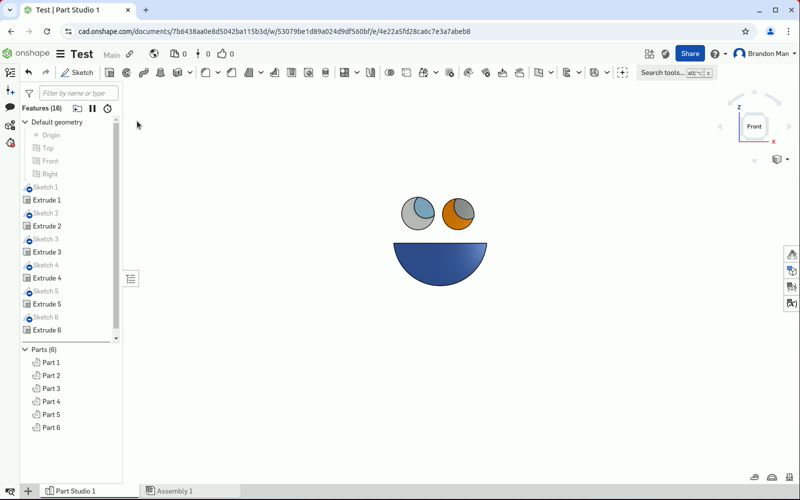
mouse_move(69, 189)
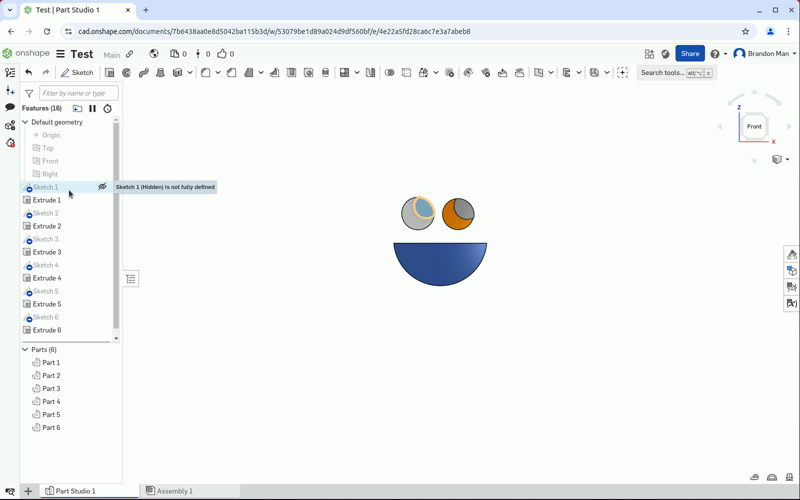
click(69, 189)
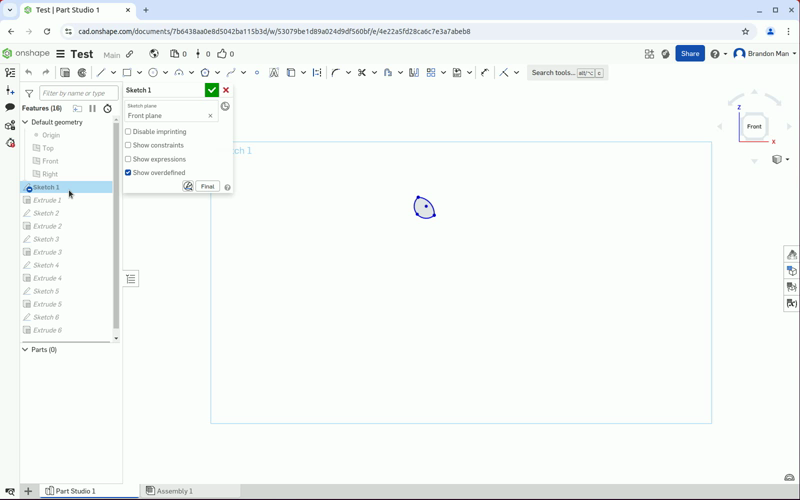
mouse_move(229, 92)
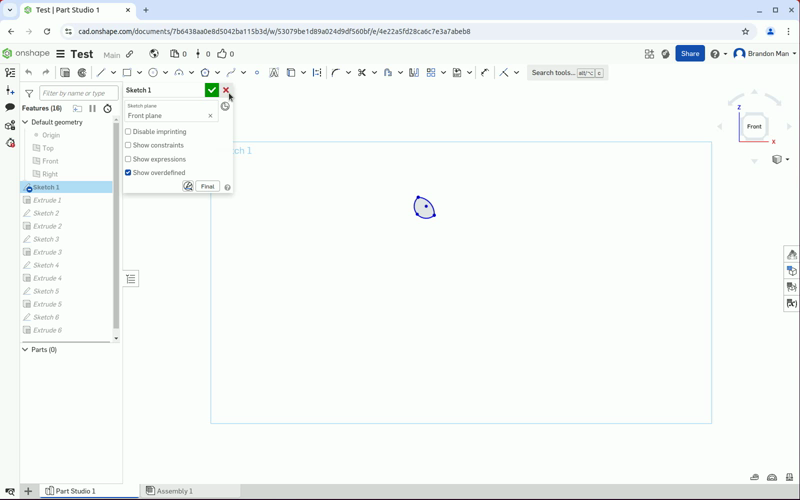
click(229, 92)
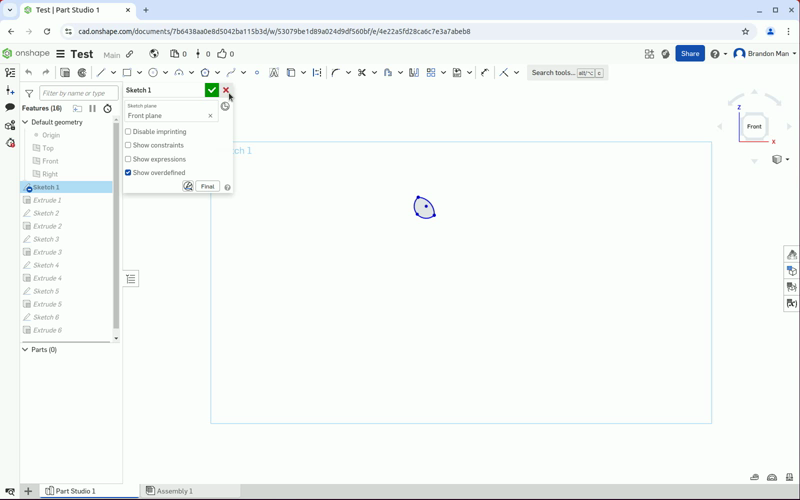
key(shift+s)
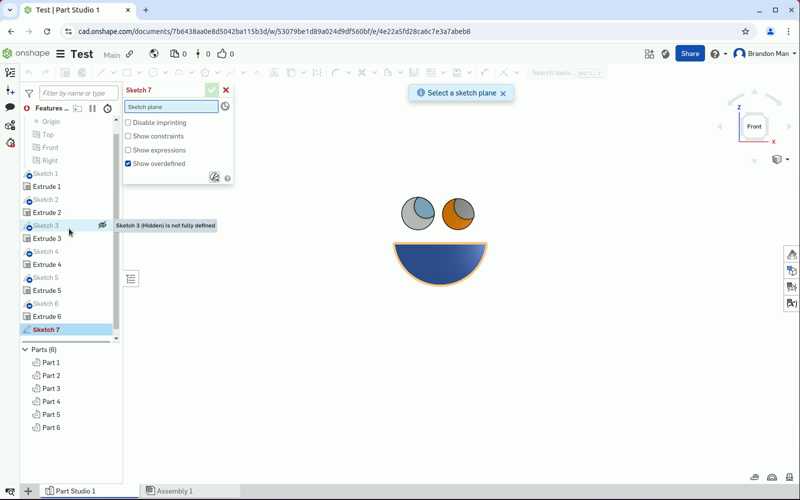
scroll(3)
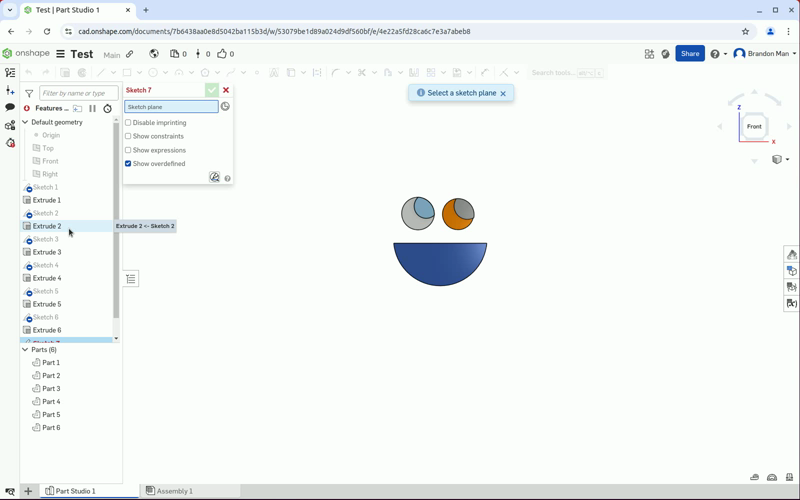
mouse_move(69, 163)
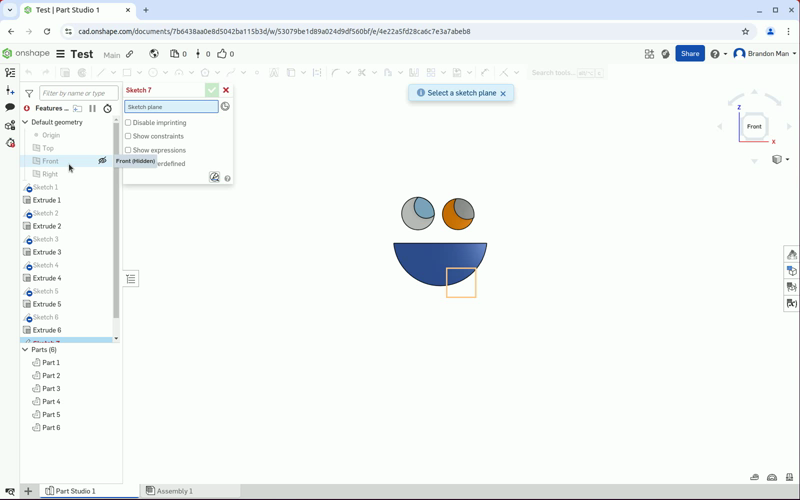
click(69, 163)
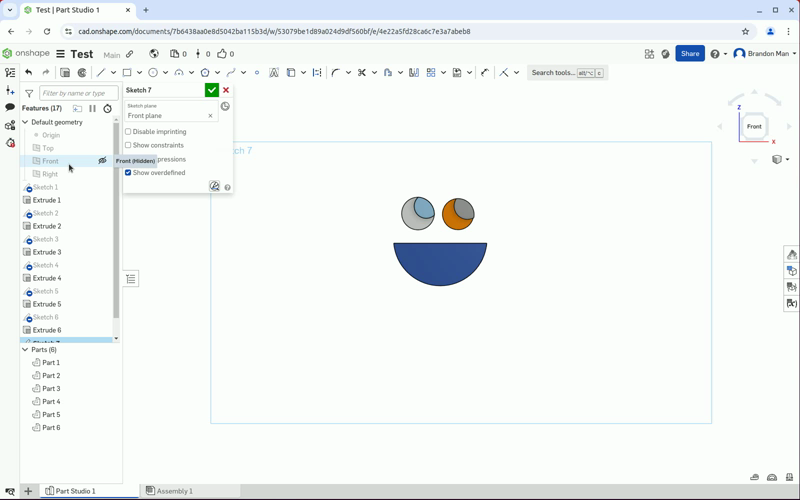
mouse_move(73, 352)
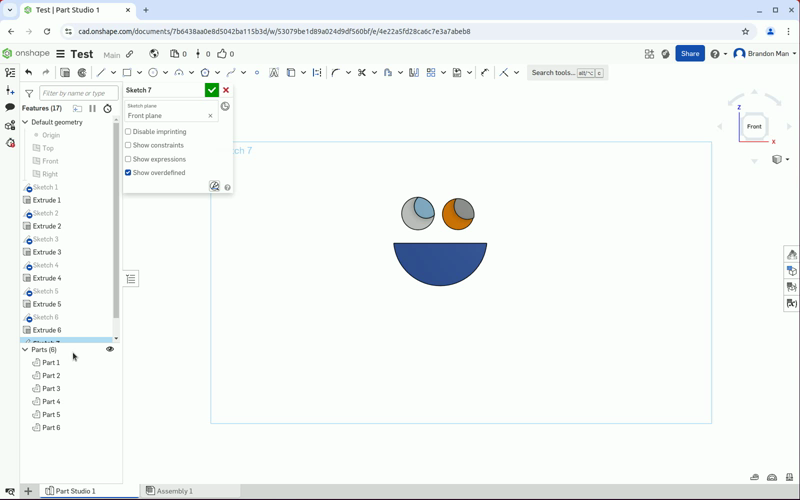
key(y)
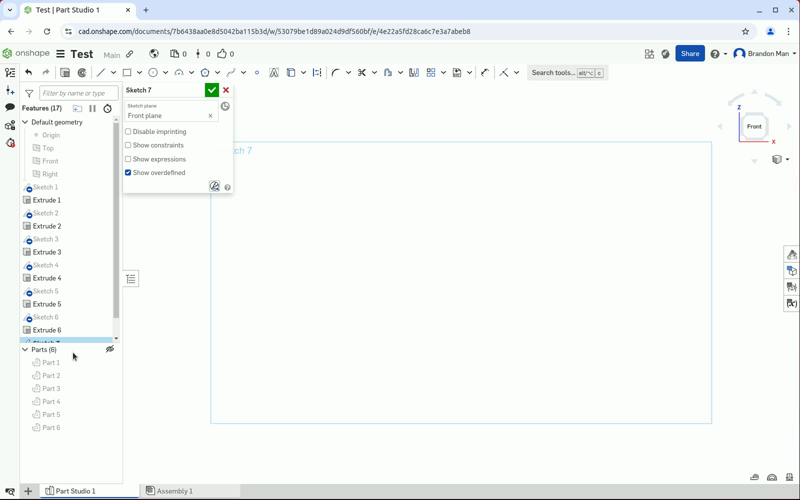
key(a)
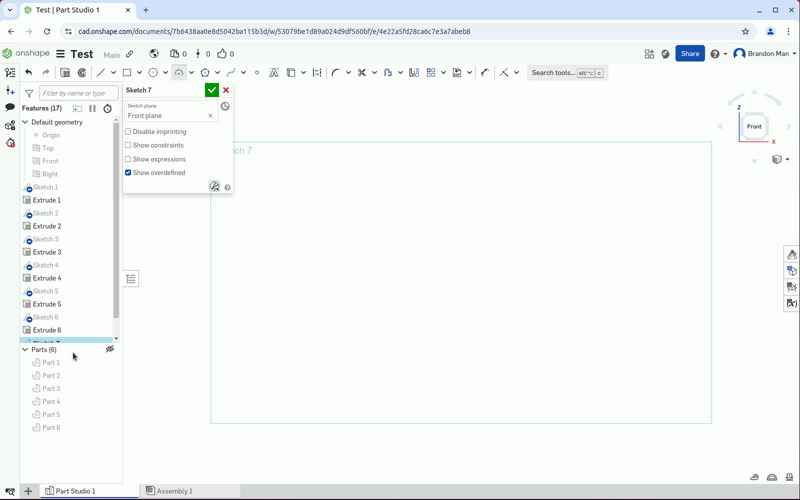
key_down(shift)
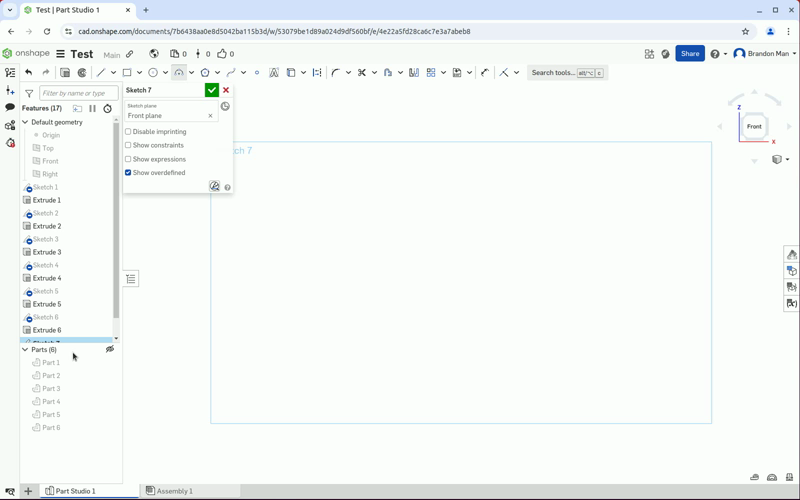
mouse_move(456, 198)
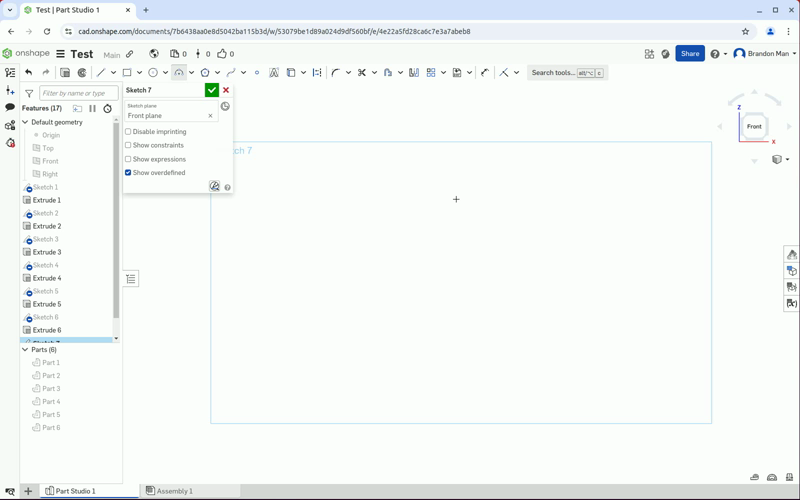
click(456, 198)
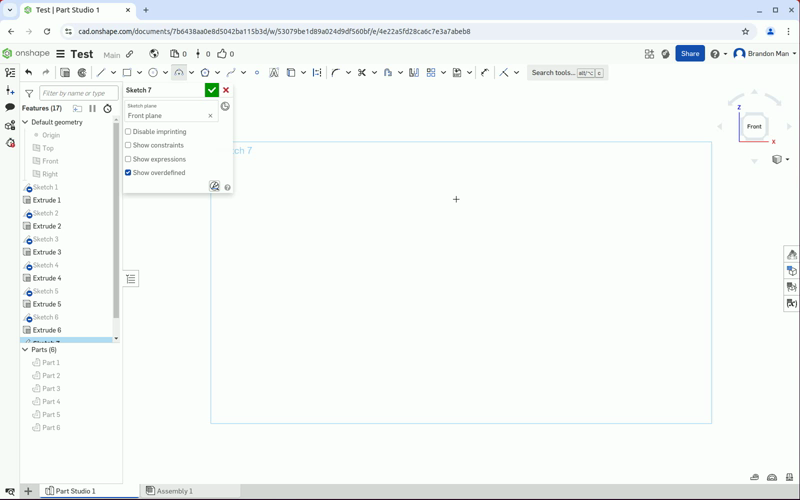
key_up(shift)
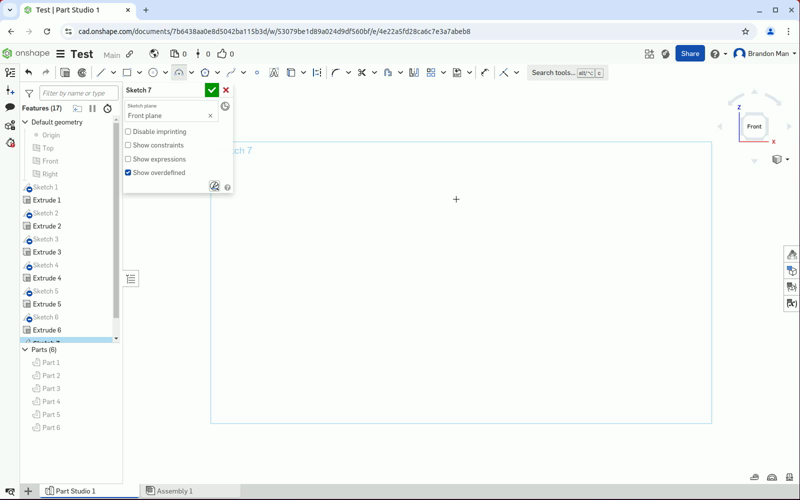
key_down(shift)
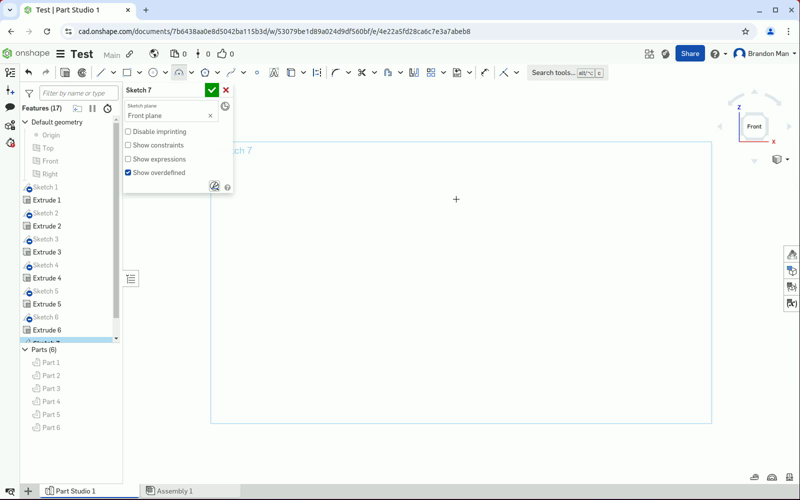
mouse_move(473, 217)
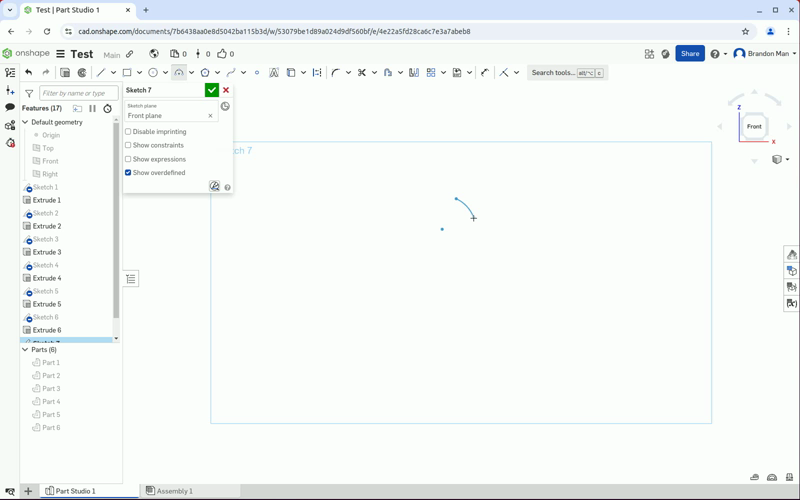
click(473, 217)
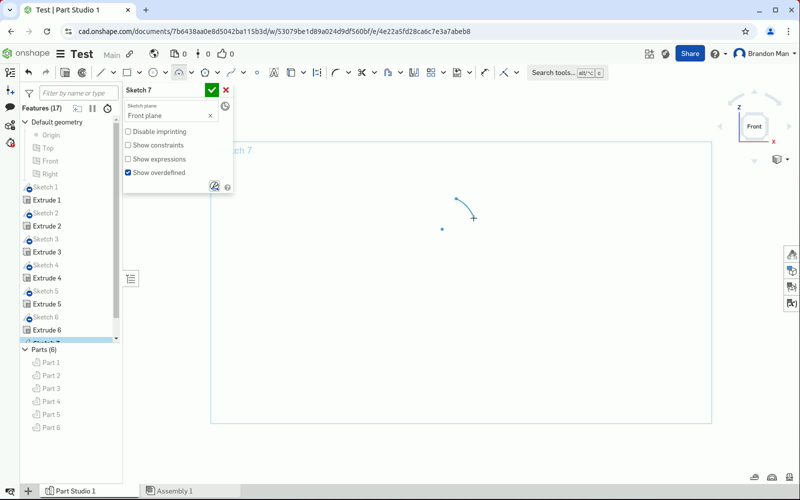
mouse_move(457, 215)
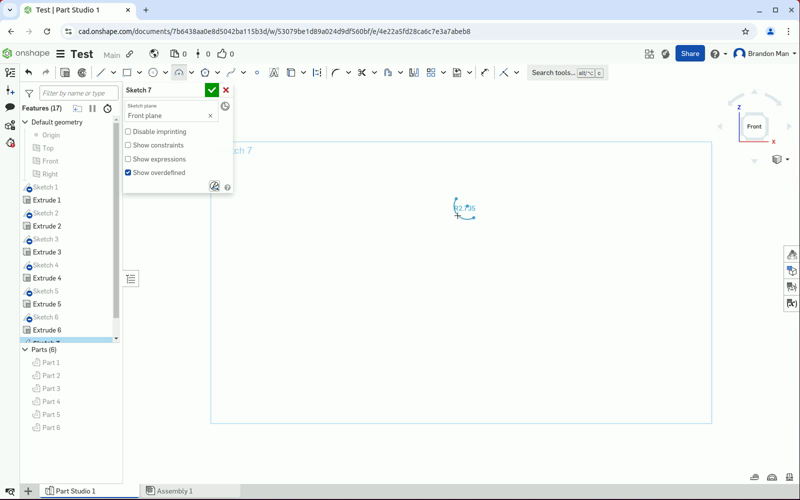
click(457, 215)
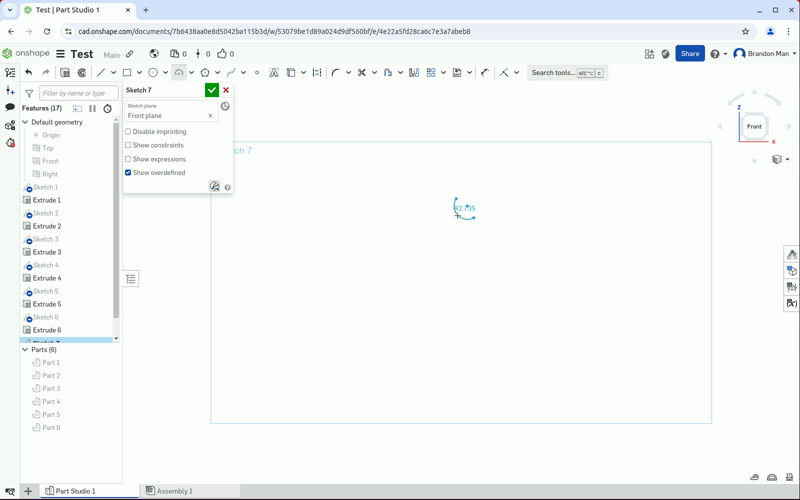
key_up(shift)
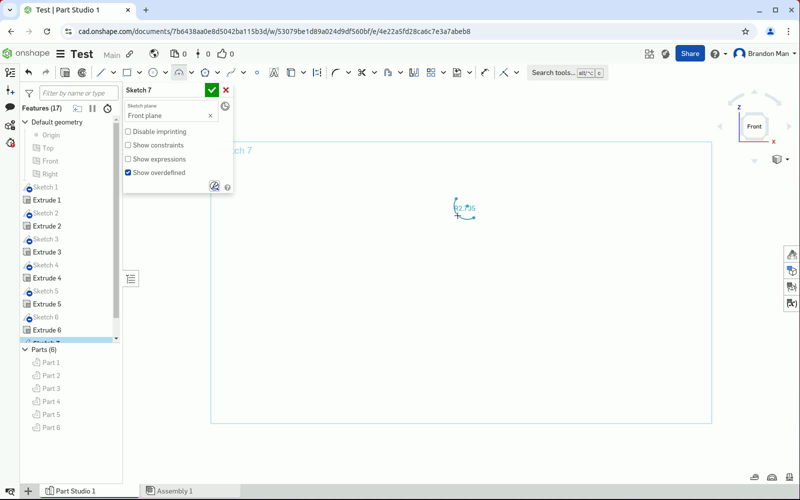
mouse_move(473, 217)
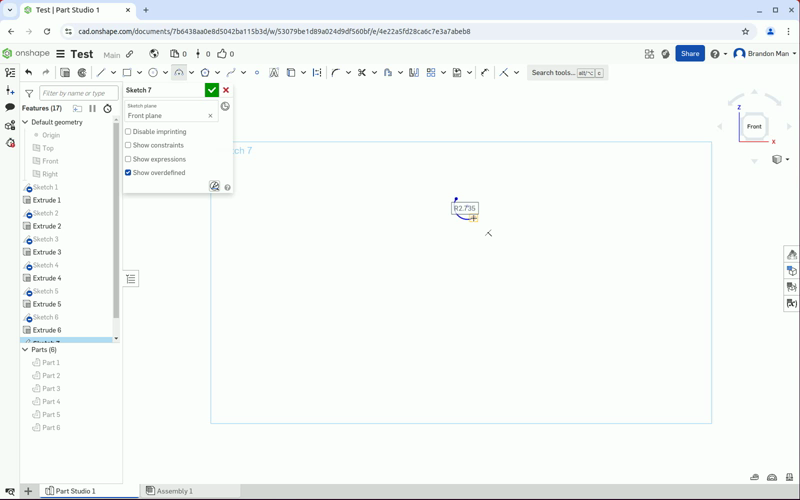
click(473, 217)
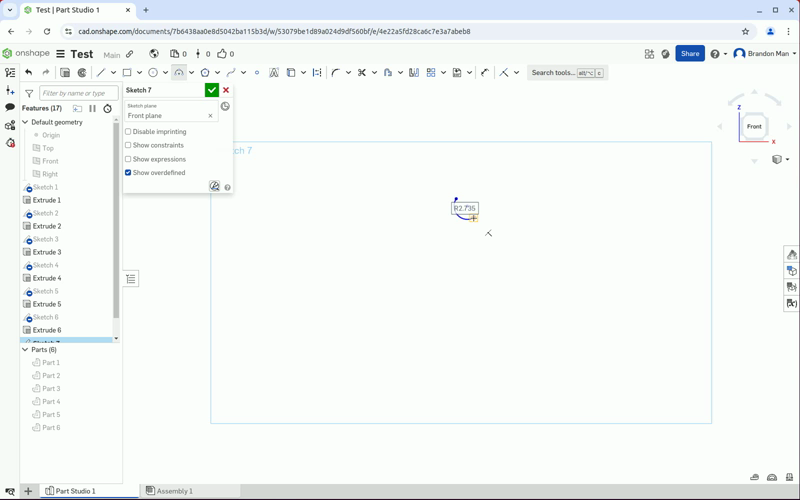
mouse_move(456, 198)
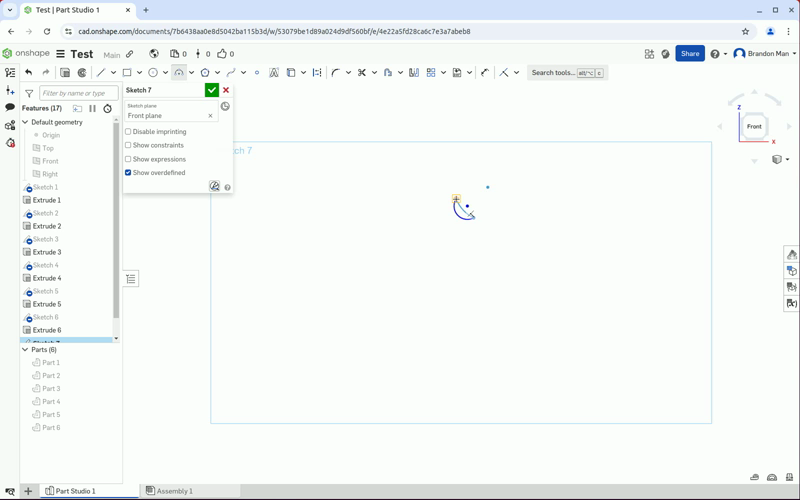
click(456, 198)
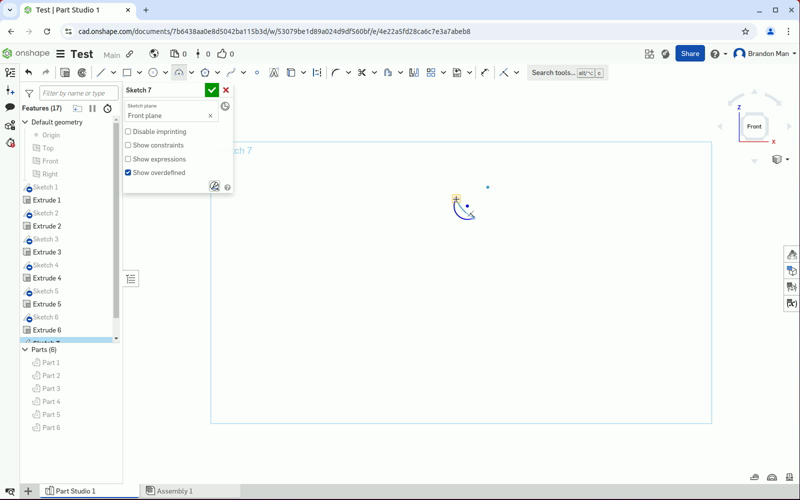
key_down(shift)
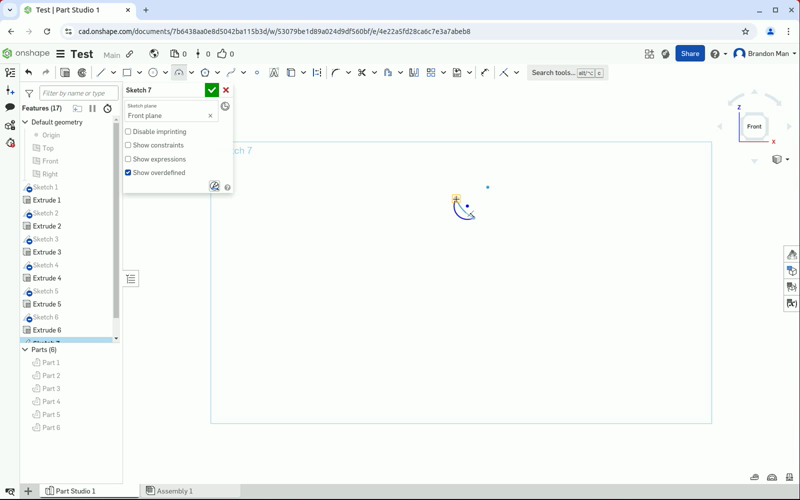
mouse_move(469, 203)
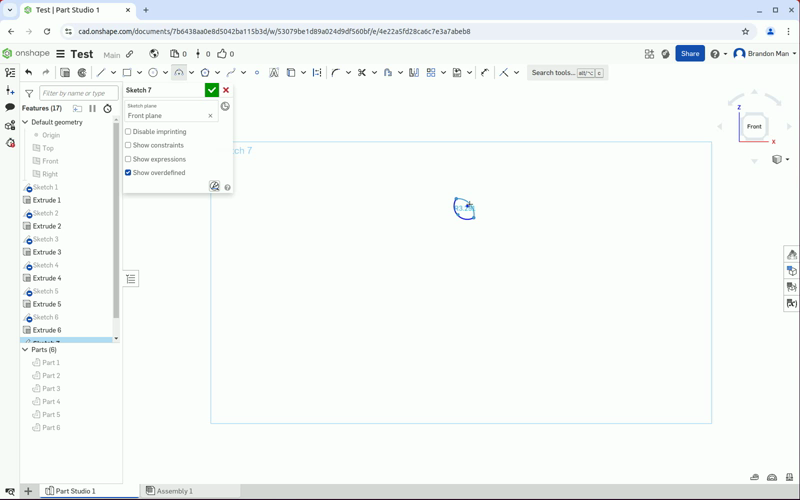
scroll(6)
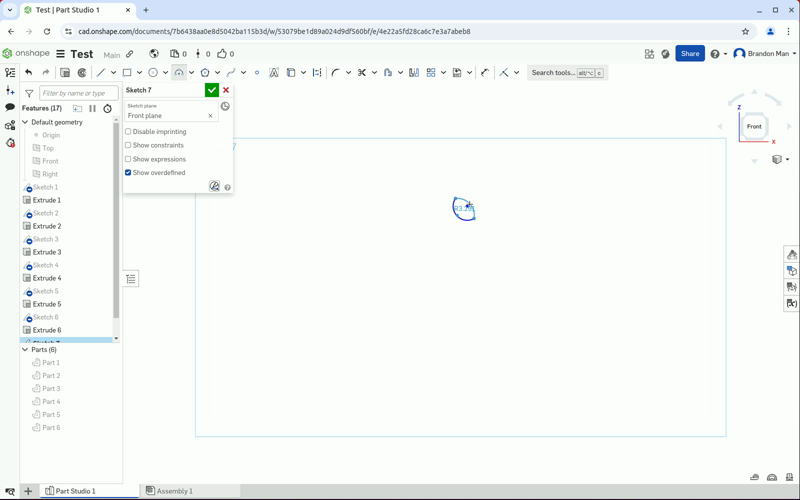
scroll(6)
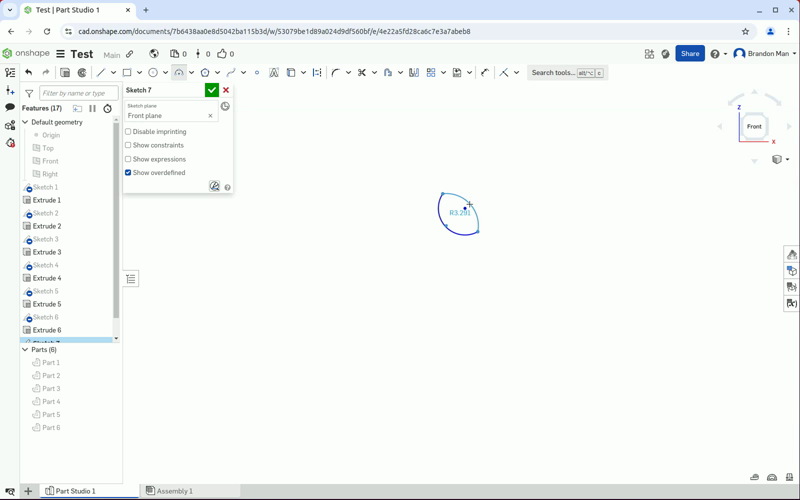
scroll(6)
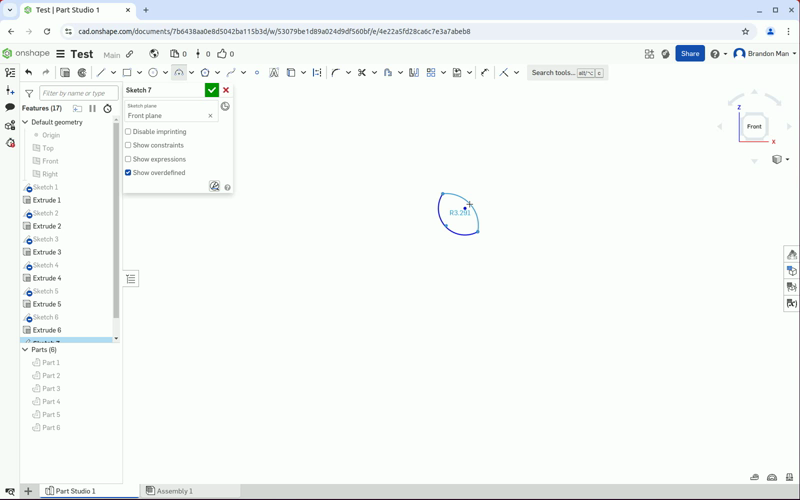
scroll(6)
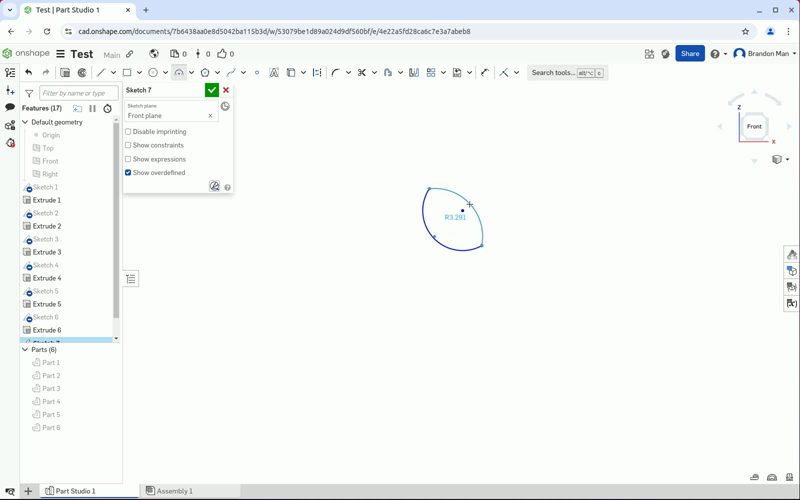
scroll(6)
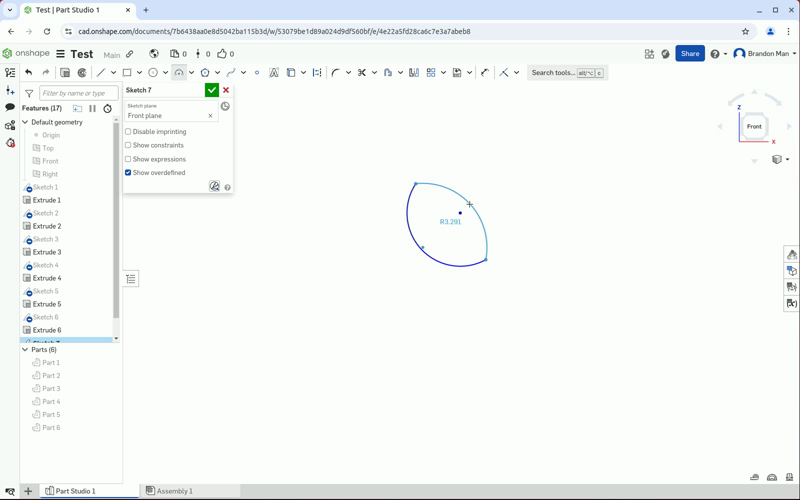
scroll(6)
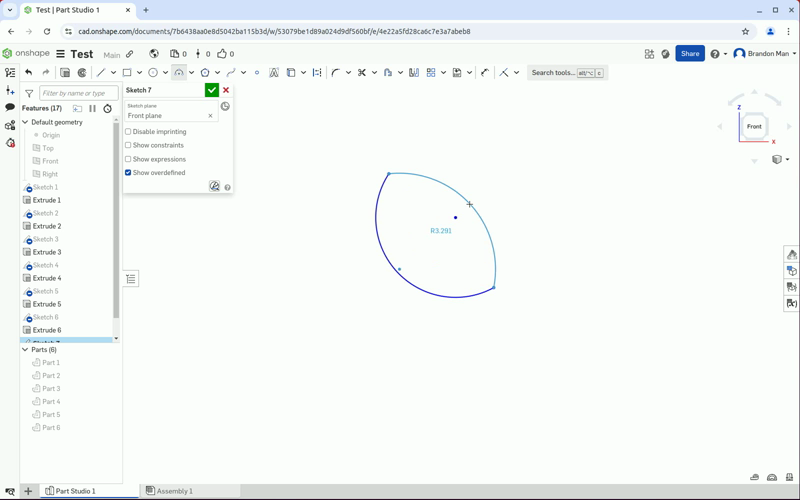
scroll(6)
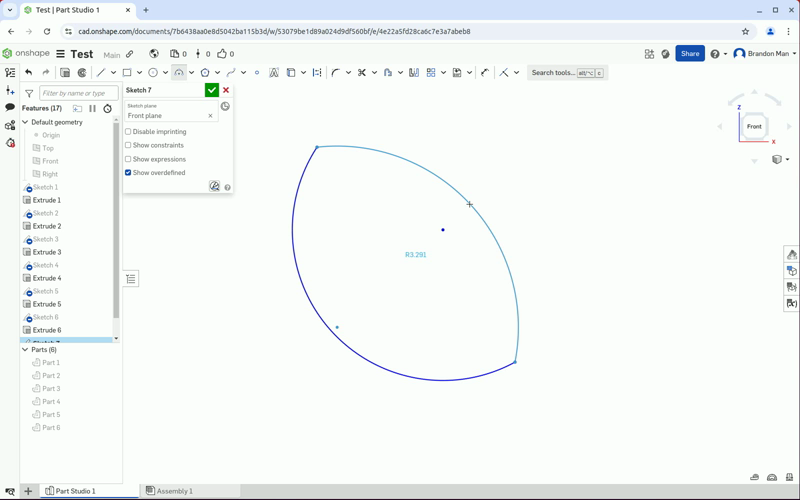
click(469, 203)
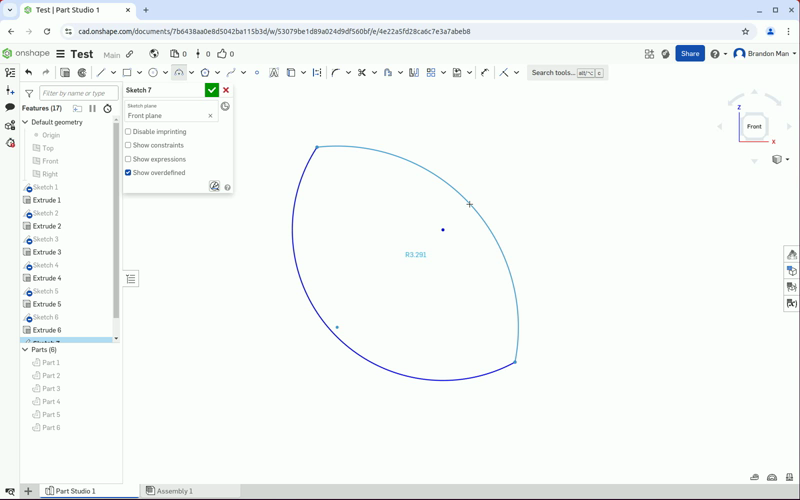
scroll(-6)
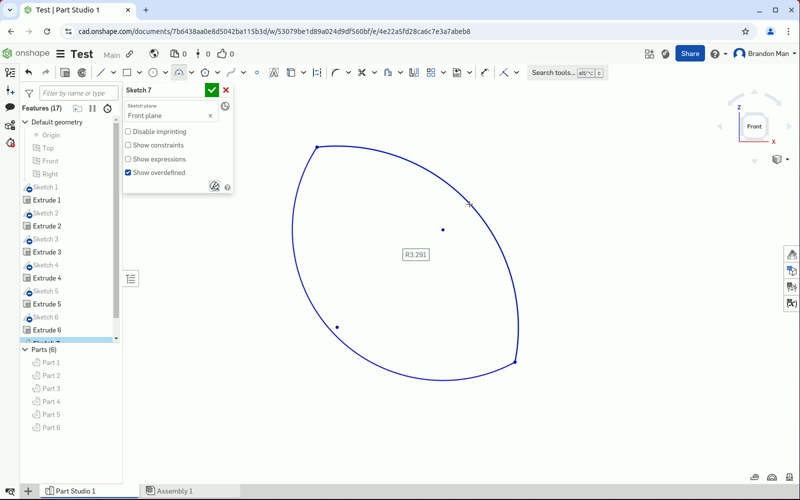
scroll(-6)
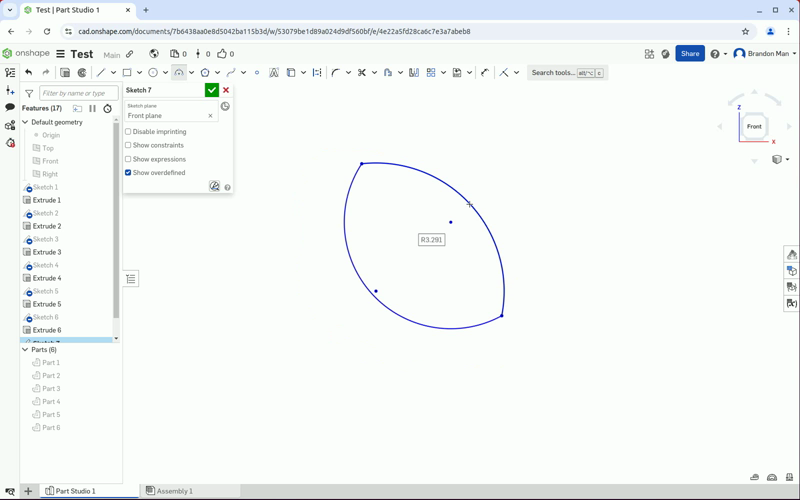
scroll(-6)
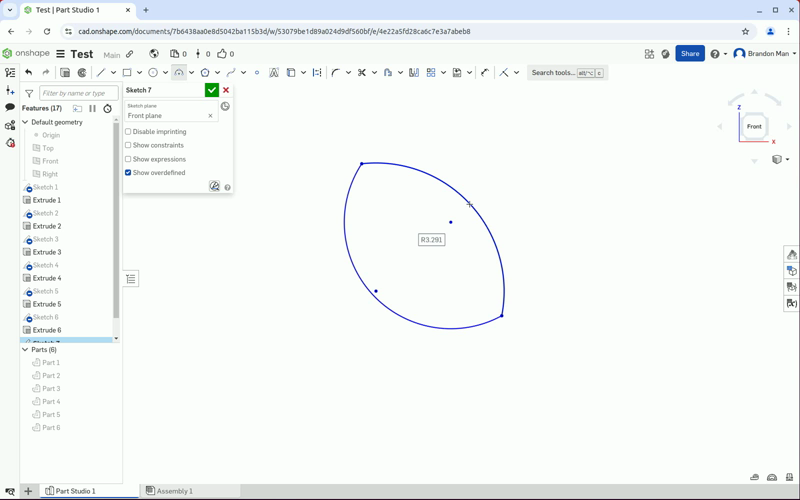
scroll(-6)
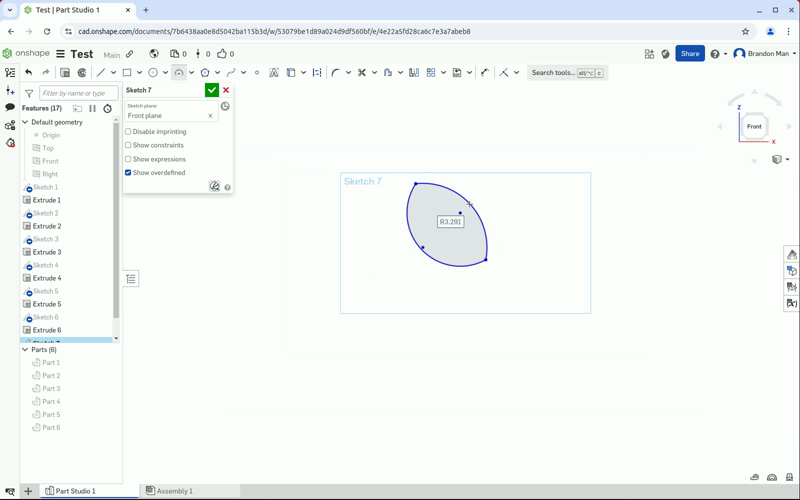
scroll(-6)
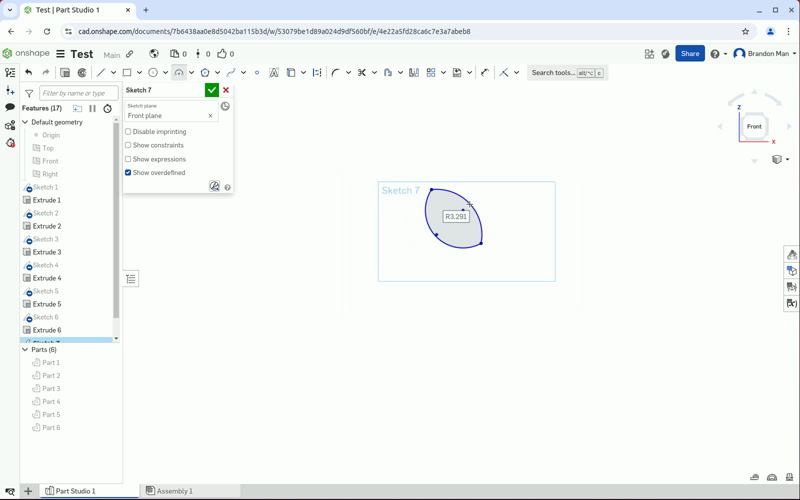
scroll(-6)
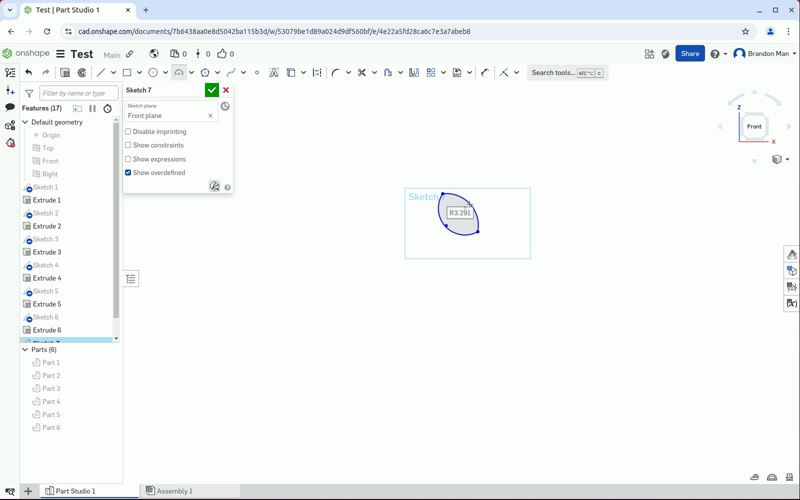
scroll(-6)
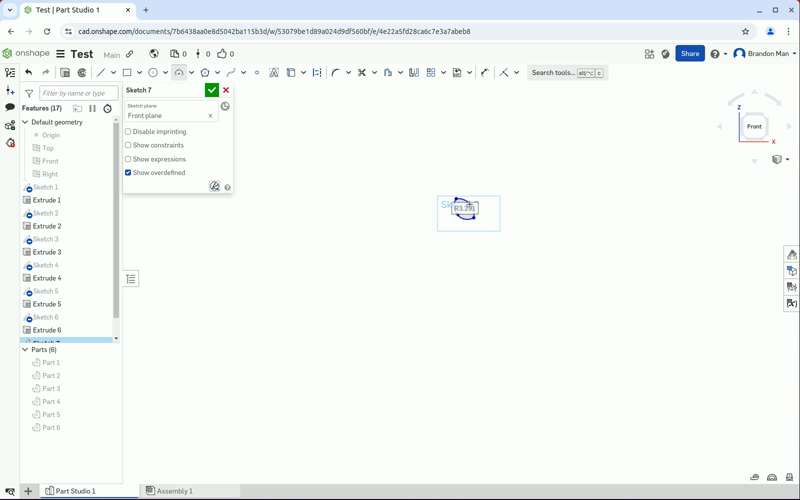
key_up(shift)
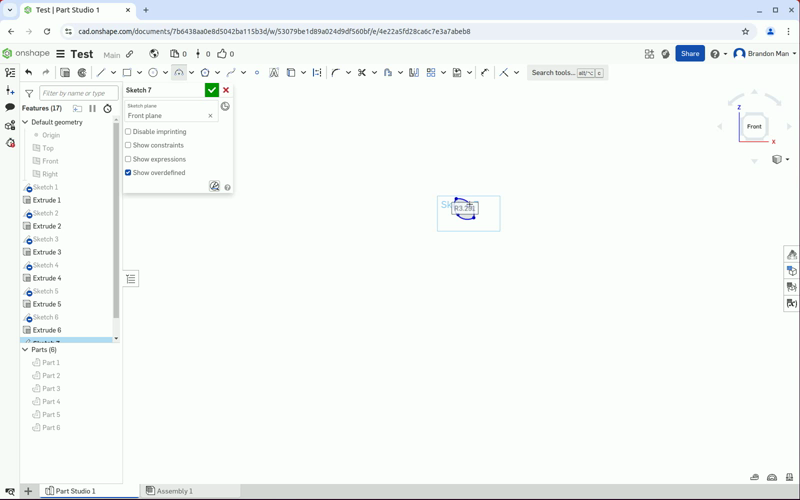
key(esc)
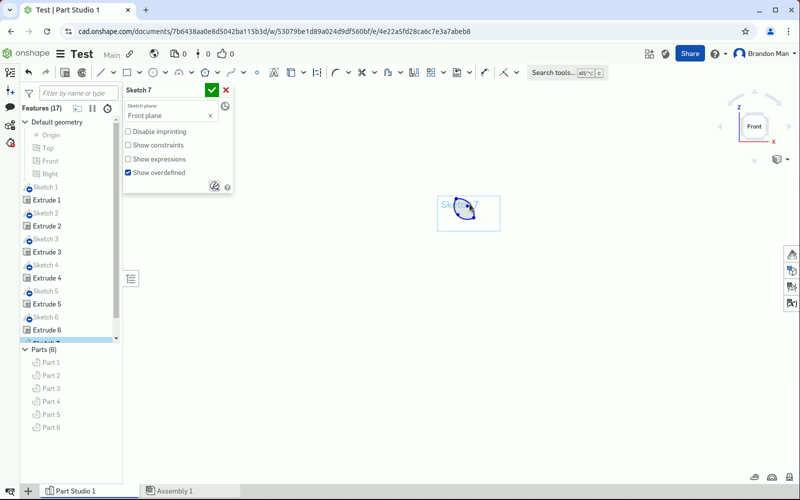
mouse_move(469, 206)
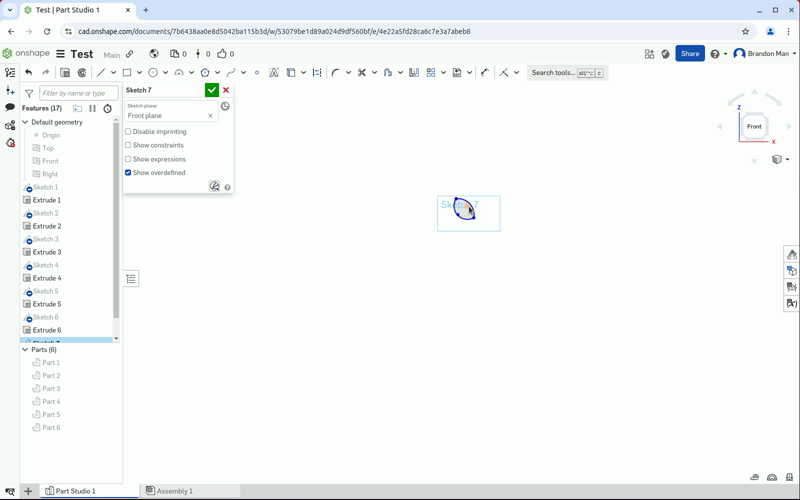
scroll(6)
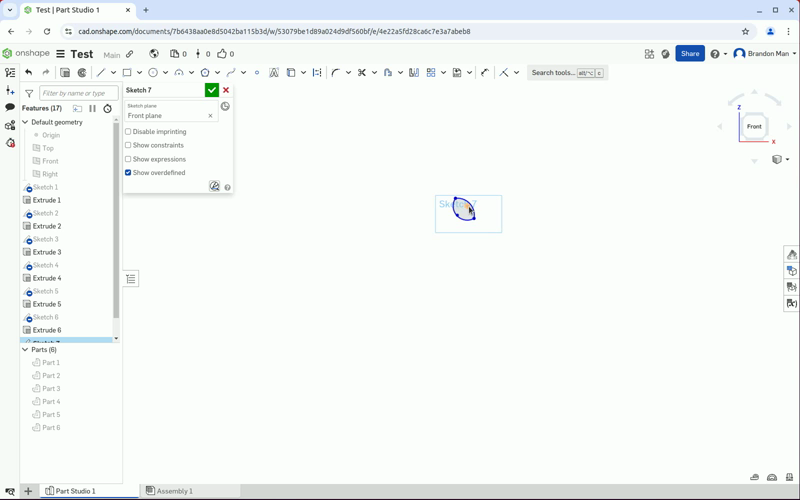
scroll(6)
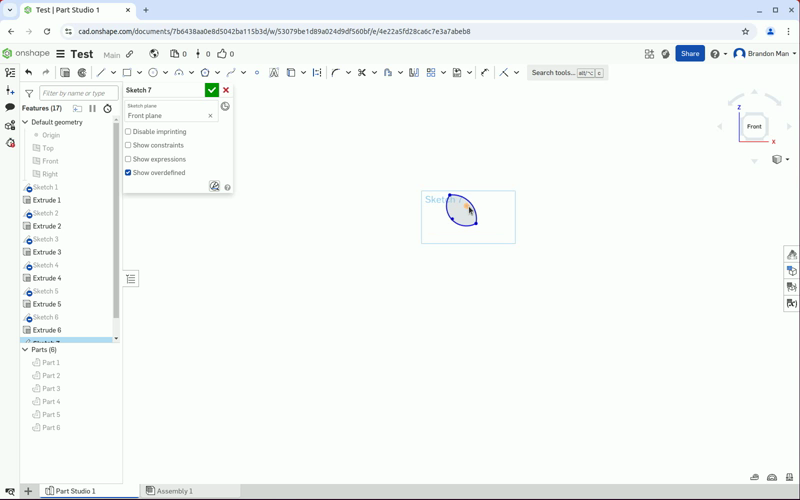
scroll(6)
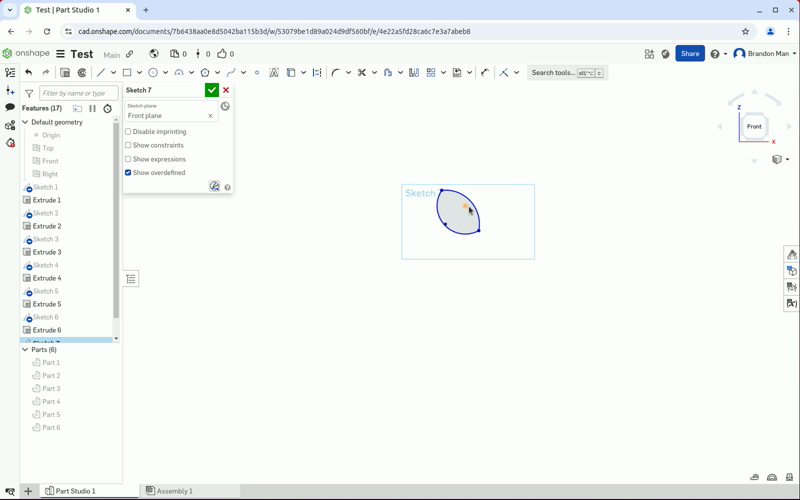
scroll(6)
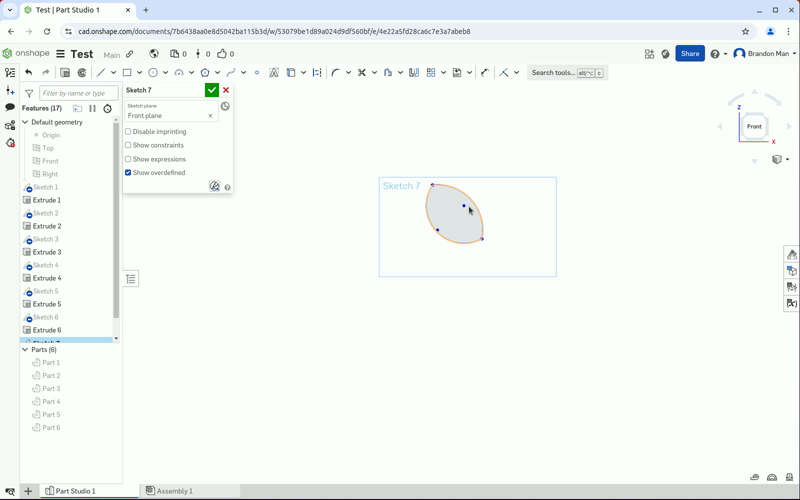
scroll(6)
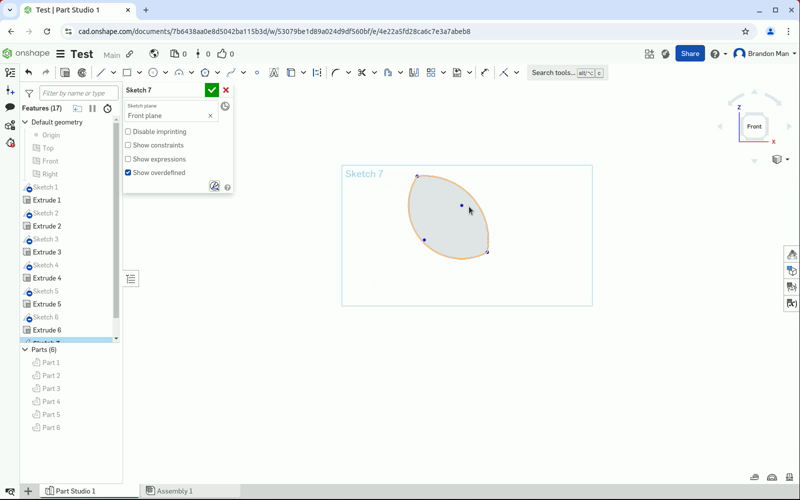
scroll(6)
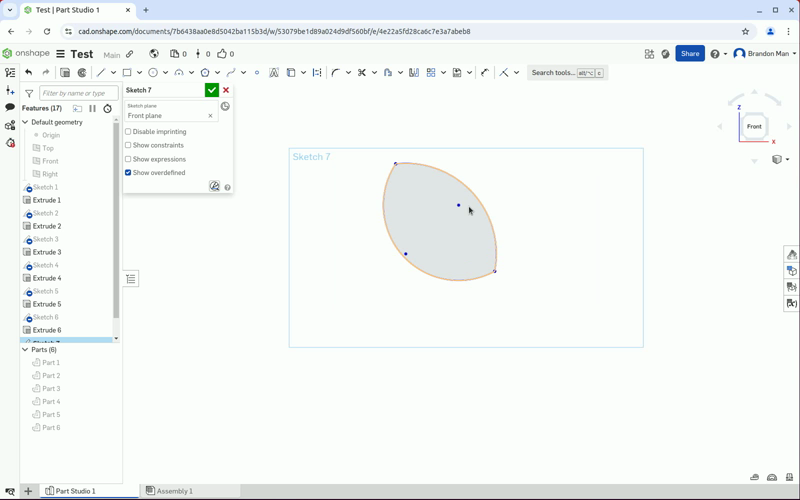
scroll(6)
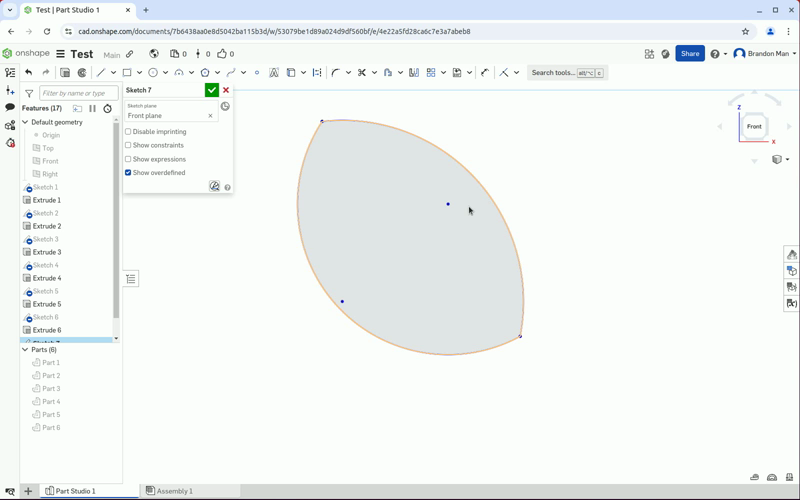
click(469, 206)
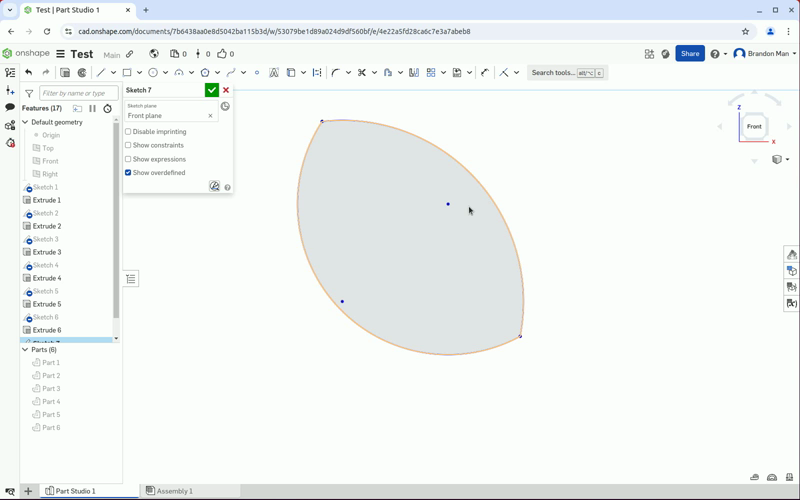
scroll(-6)
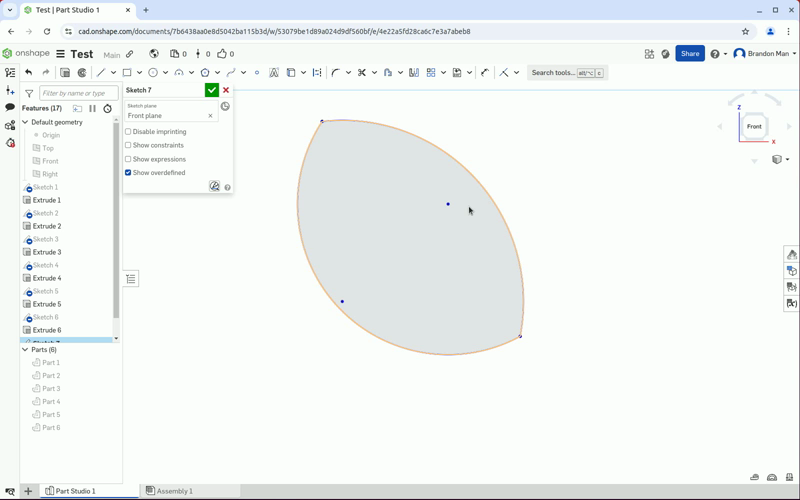
scroll(-6)
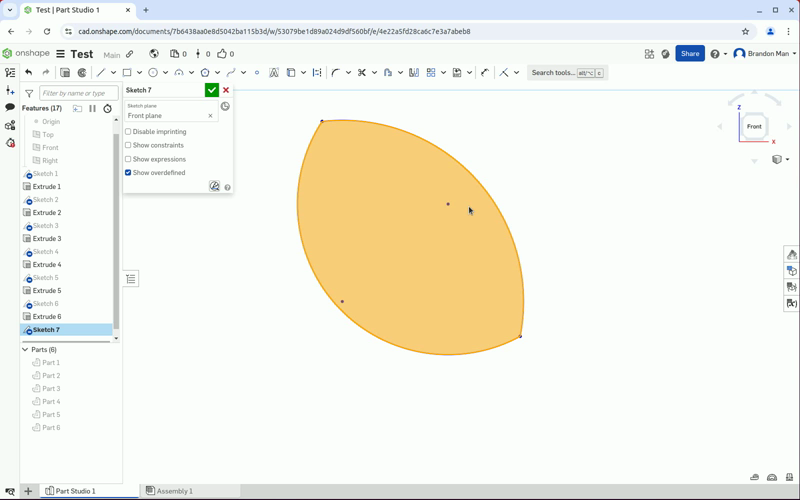
scroll(-6)
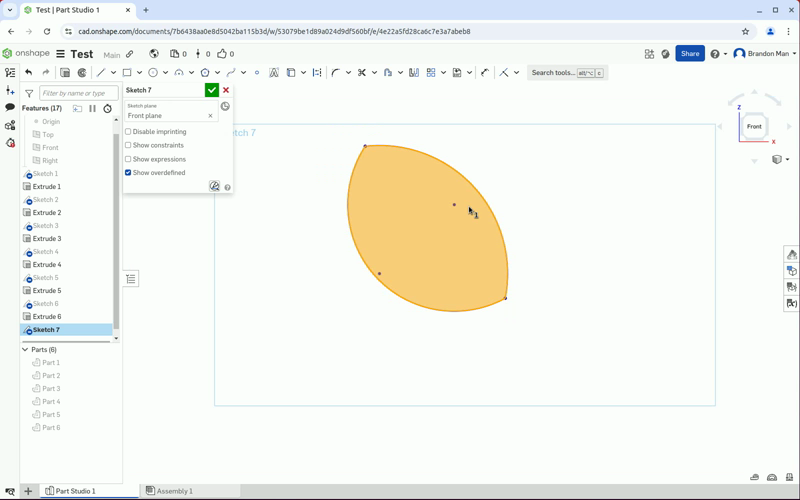
scroll(-6)
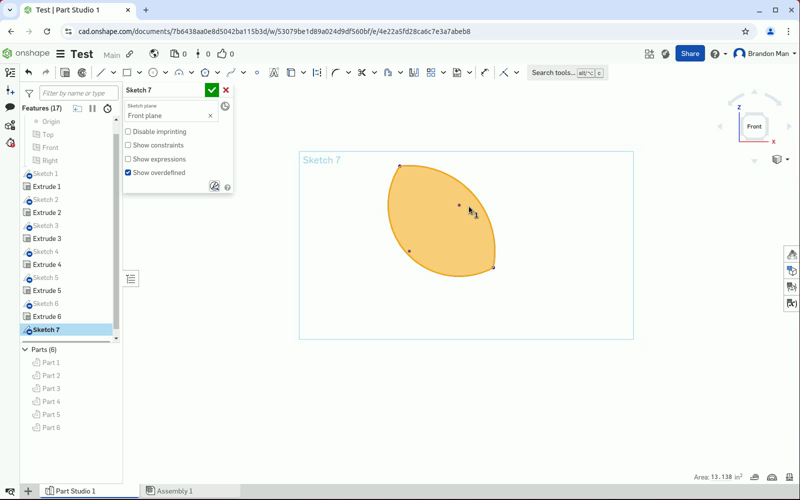
scroll(-6)
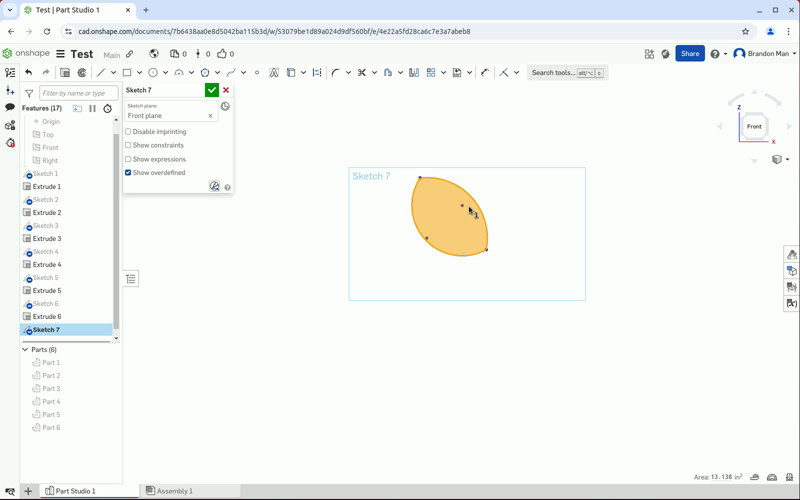
scroll(-6)
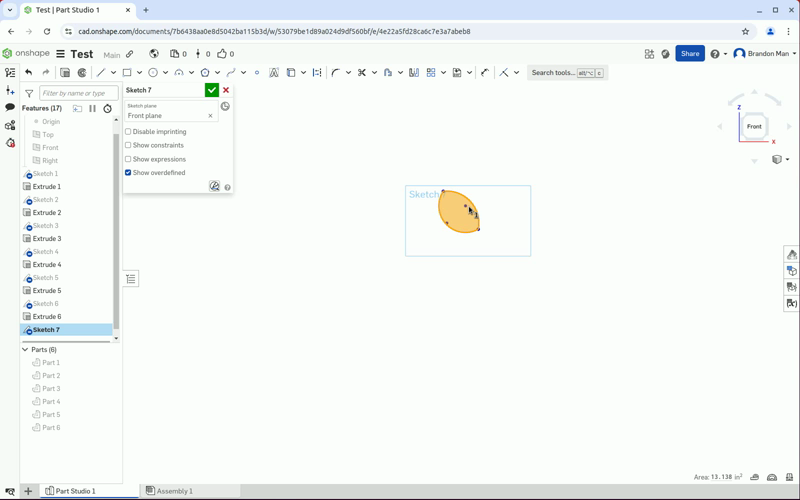
scroll(-6)
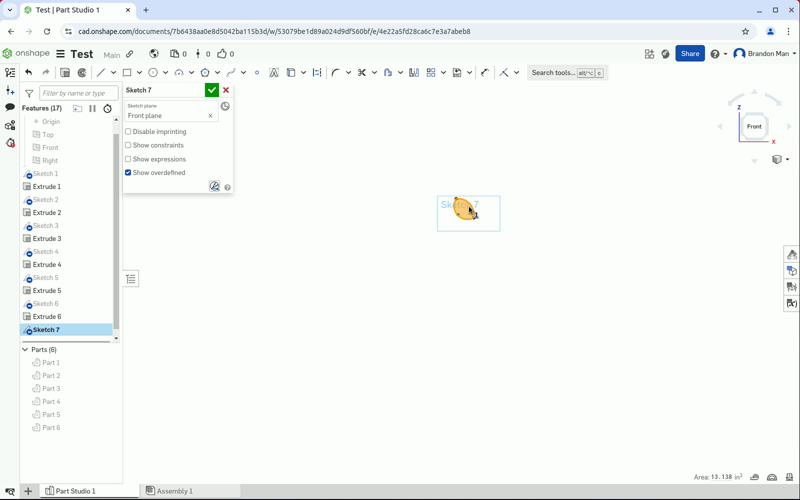
mouse_move(73, 352)
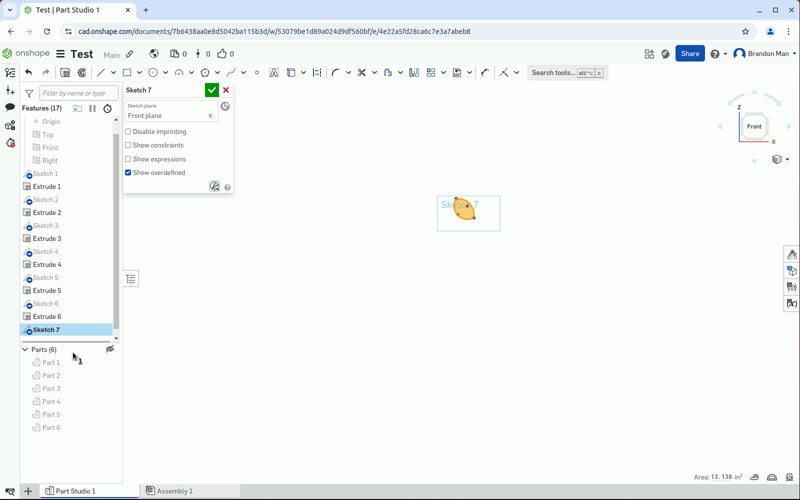
key(shift+y)
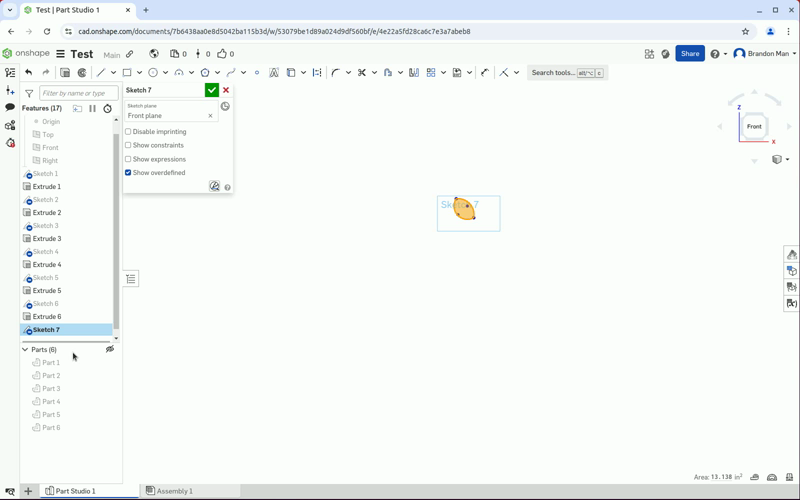
key(shift+e)
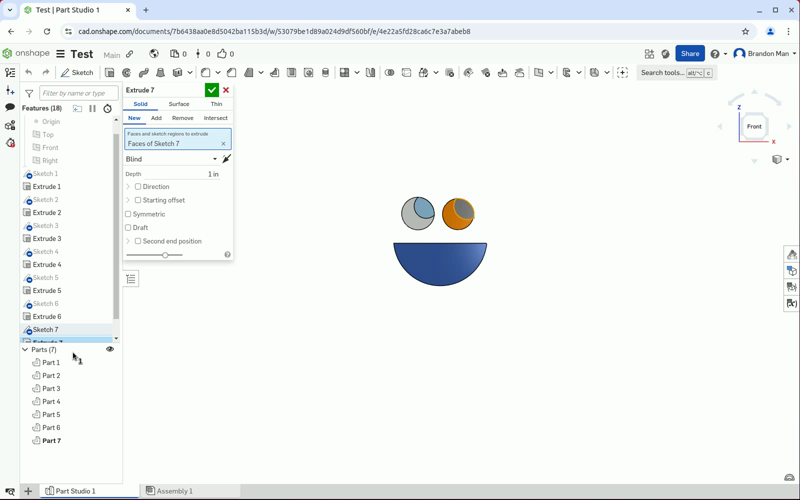
mouse_move(143, 106)
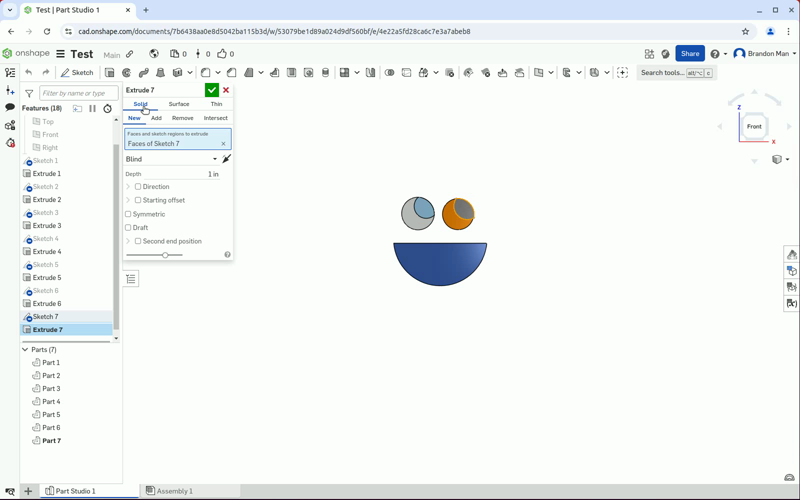
click(143, 106)
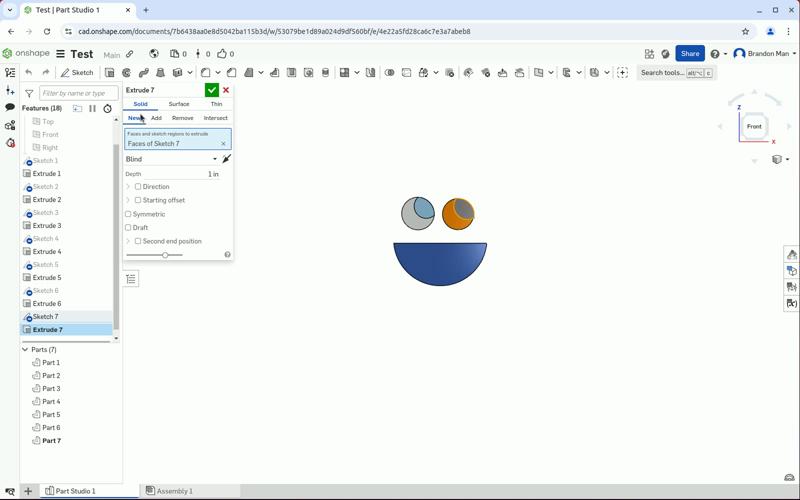
mouse_move(137, 120)
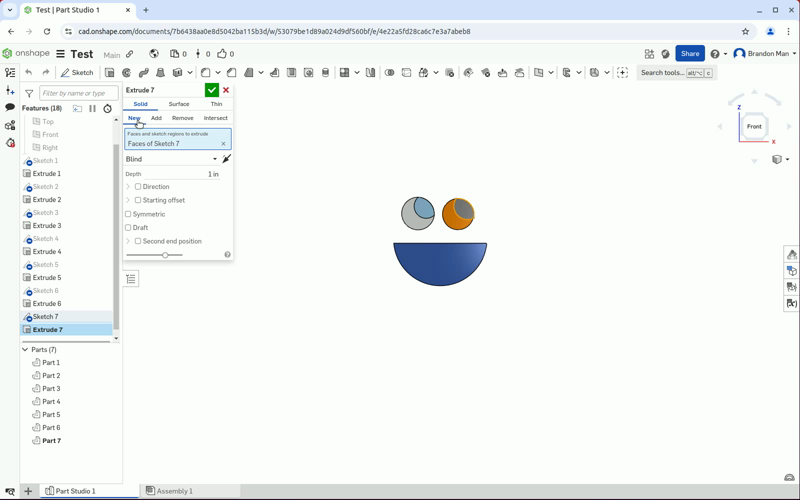
click(137, 120)
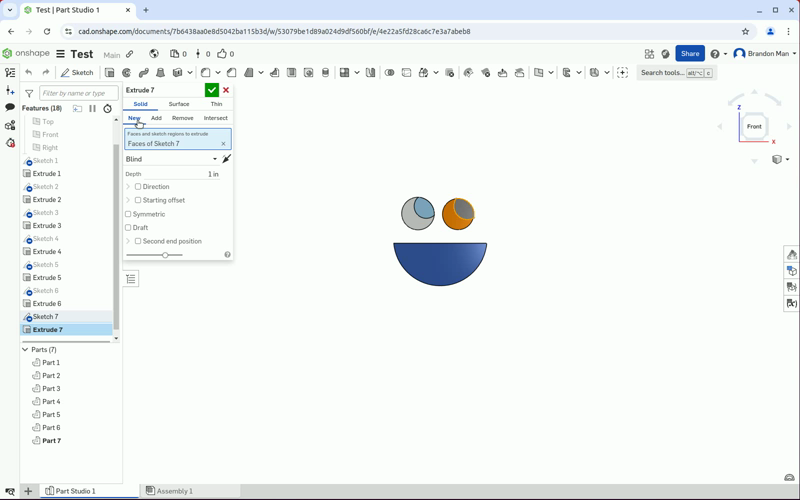
key(tab, 4)
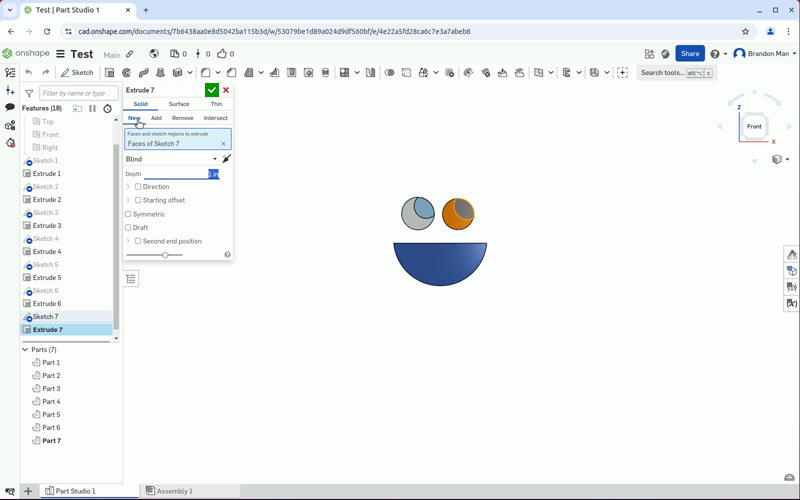
text(0.963)
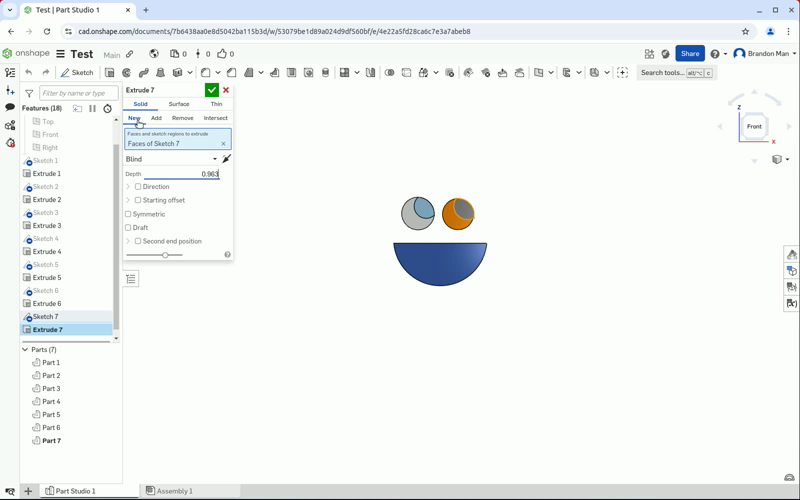
key(enter)
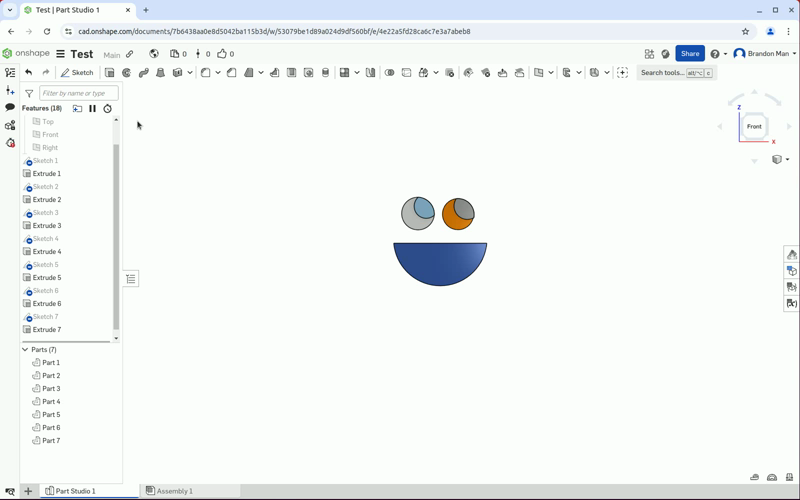
key(shift+h)
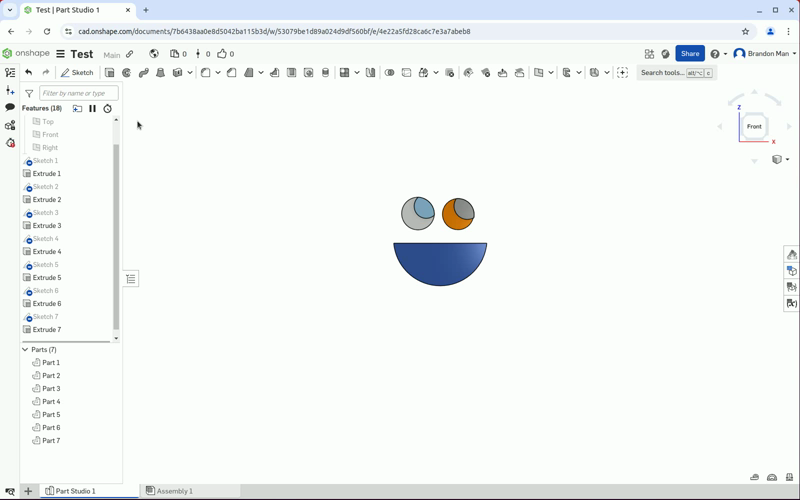
key(shift+h)
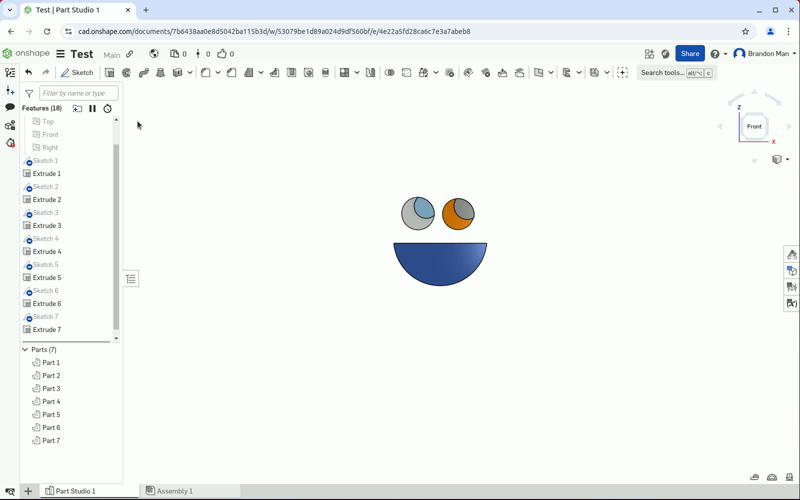
mouse_move(69, 163)
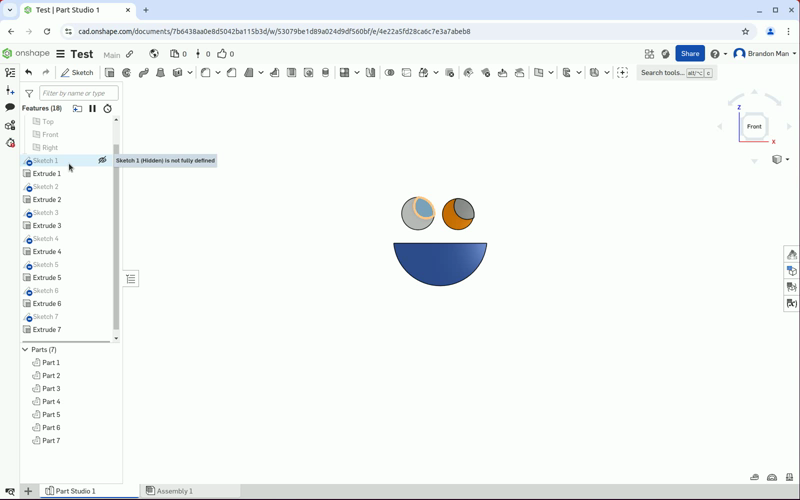
click(69, 163)
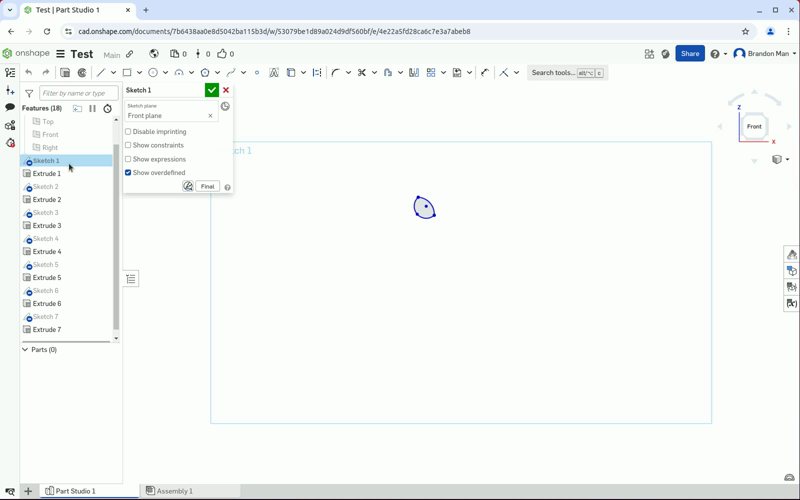
mouse_move(229, 92)
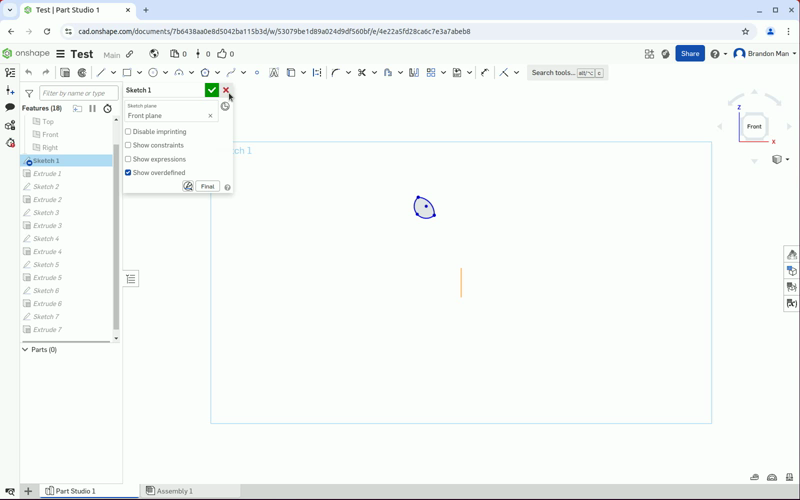
click(229, 92)
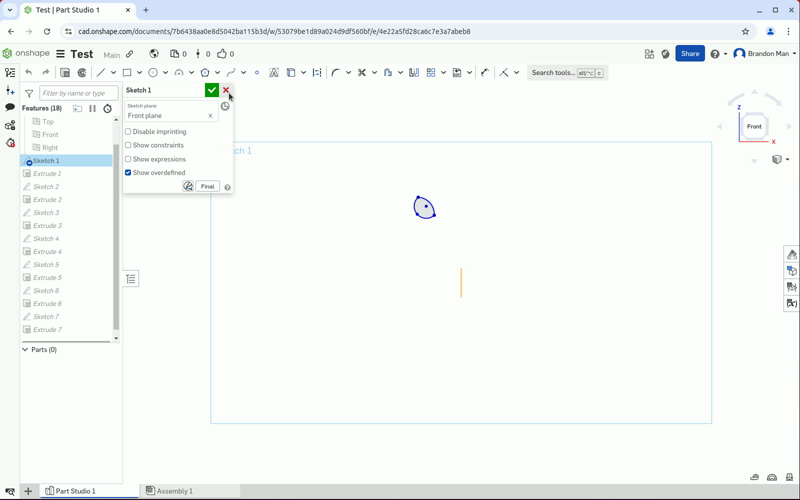
key(shift+s)
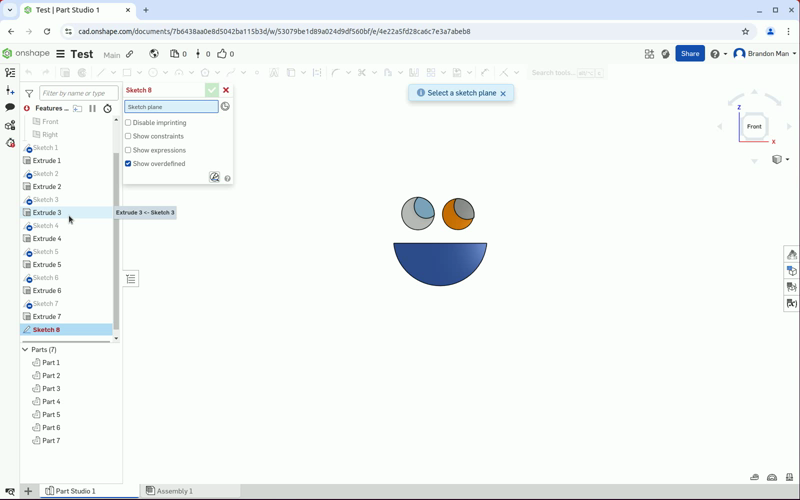
scroll(3)
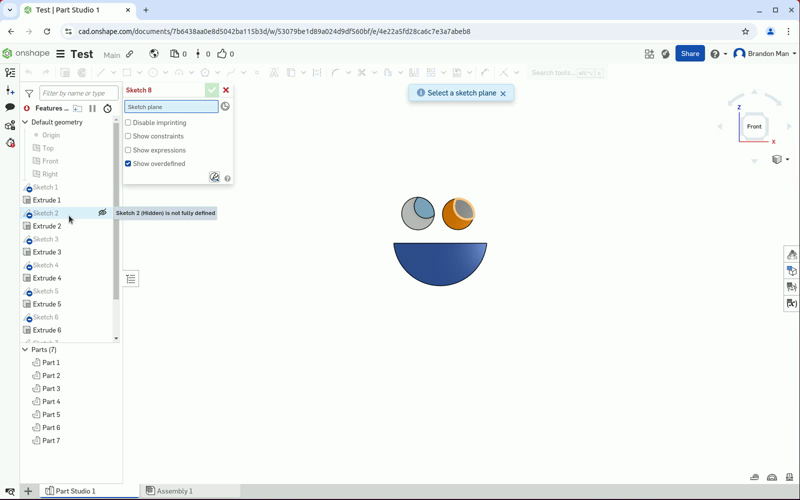
mouse_move(69, 163)
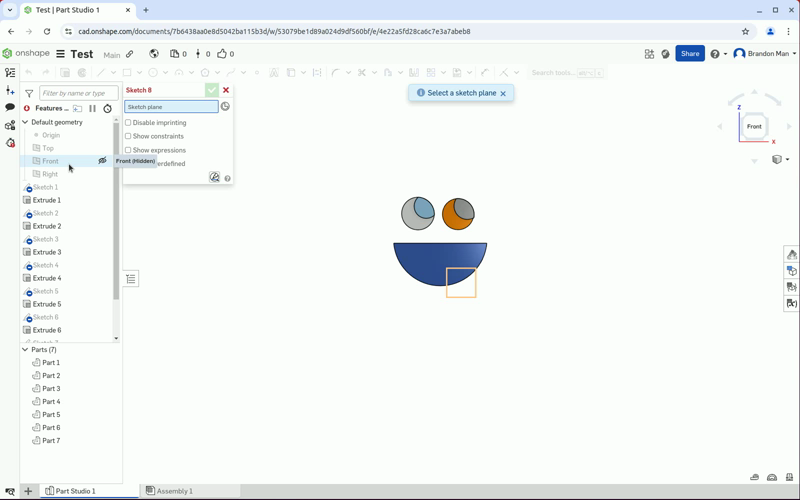
click(69, 163)
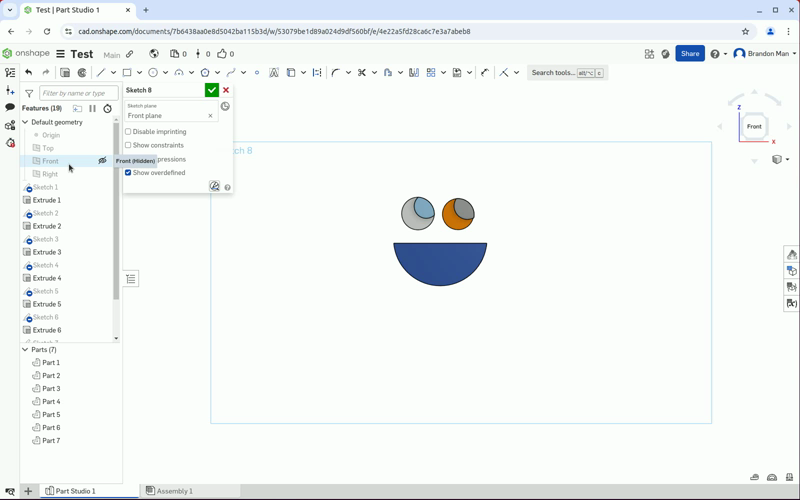
mouse_move(73, 352)
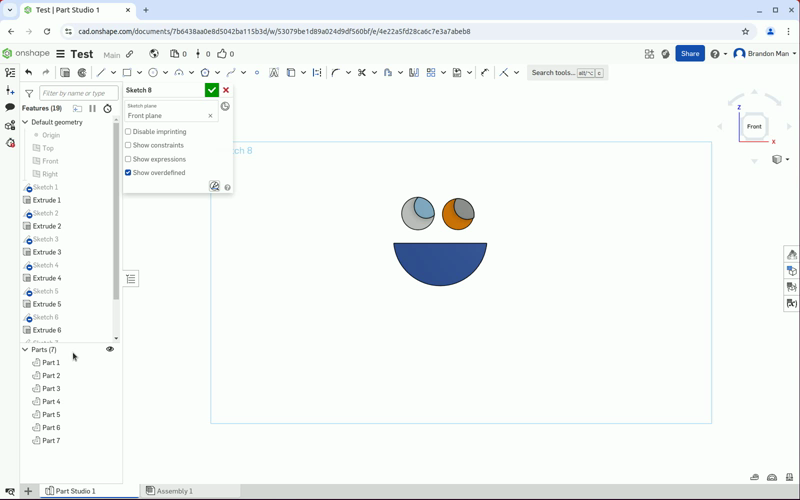
key(y)
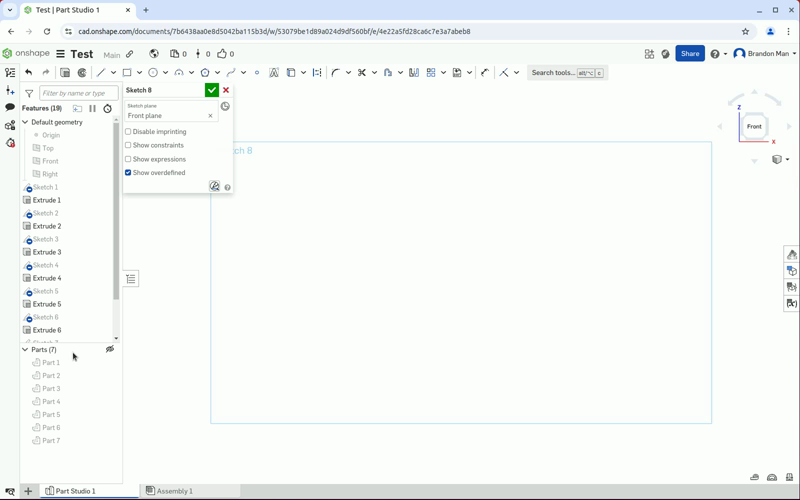
key(c)
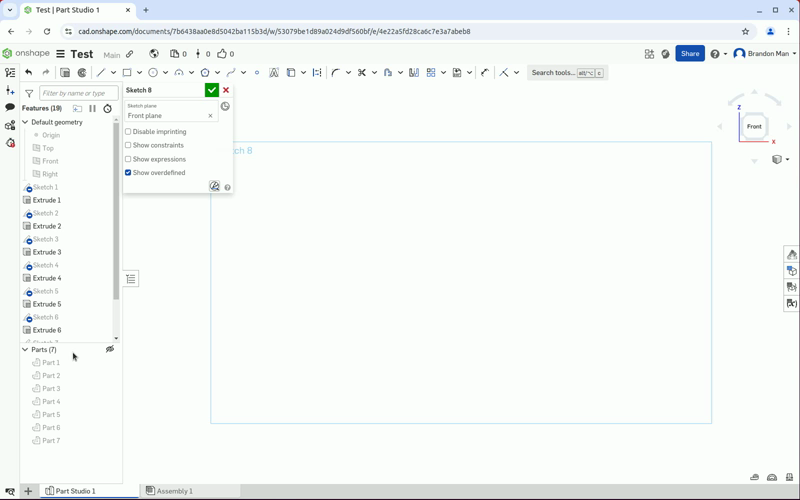
key_down(shift)
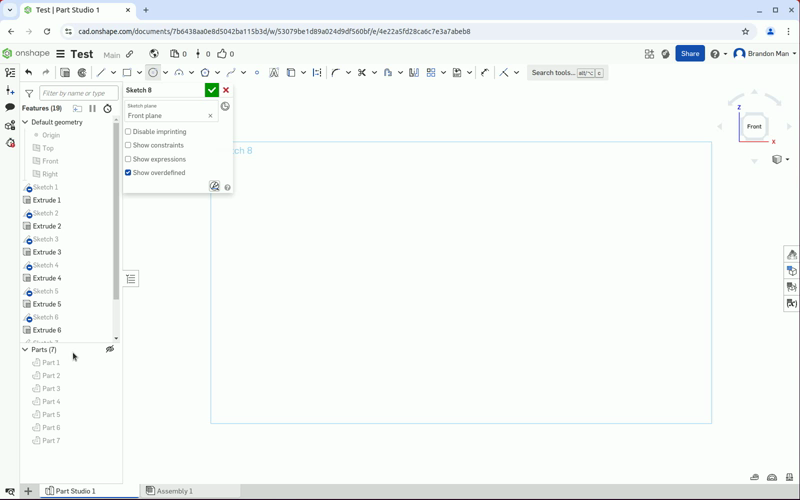
mouse_move(439, 237)
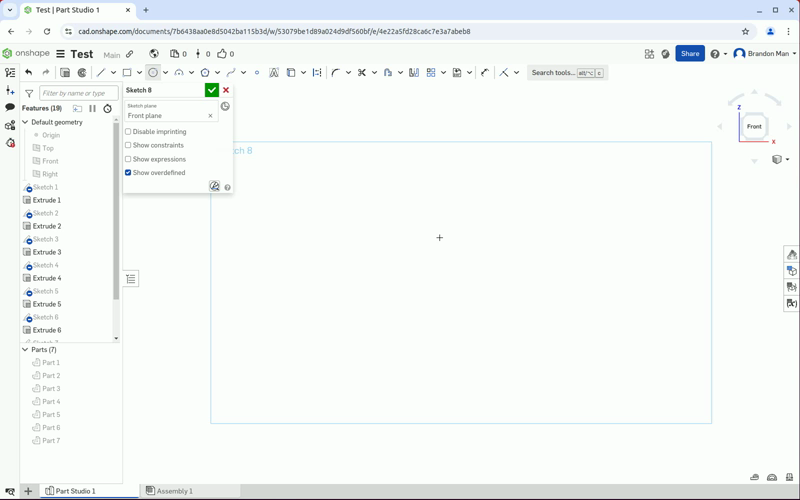
click(439, 237)
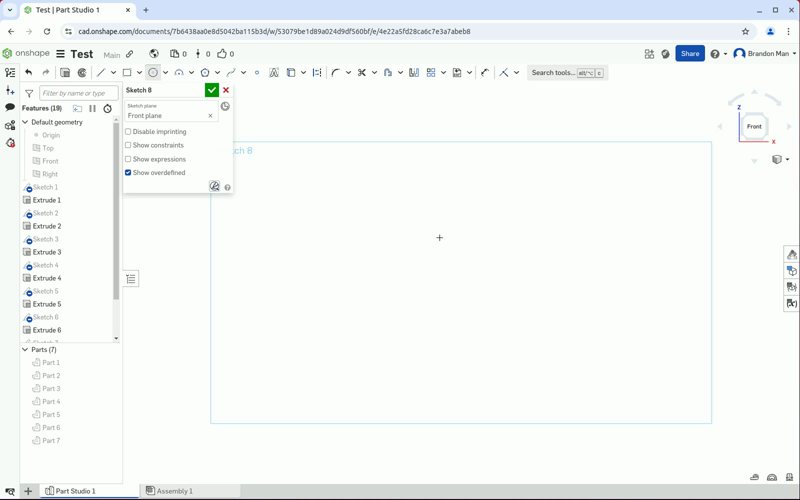
key_up(shift)
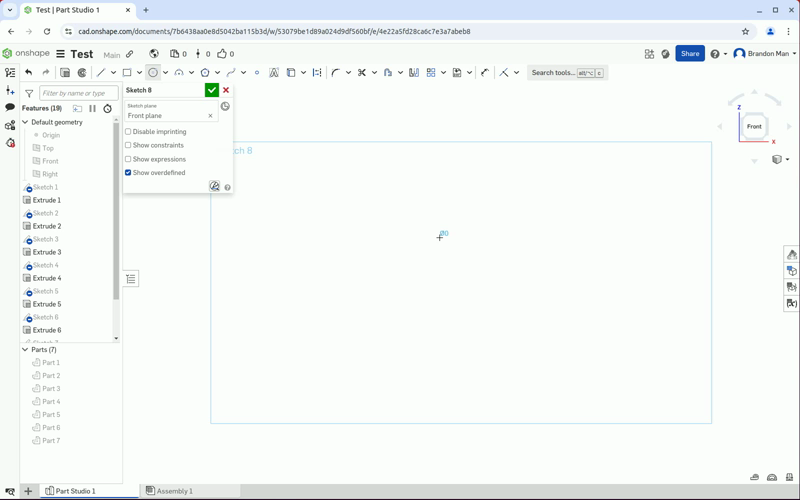
mouse_move(506, 237)
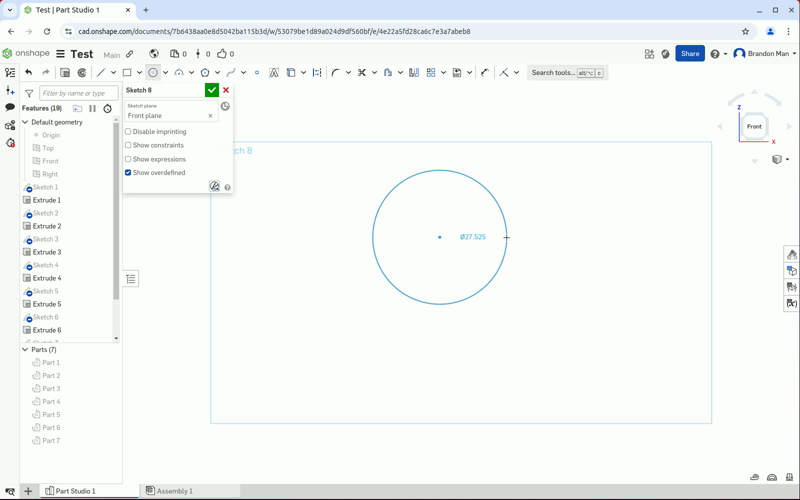
click(506, 237)
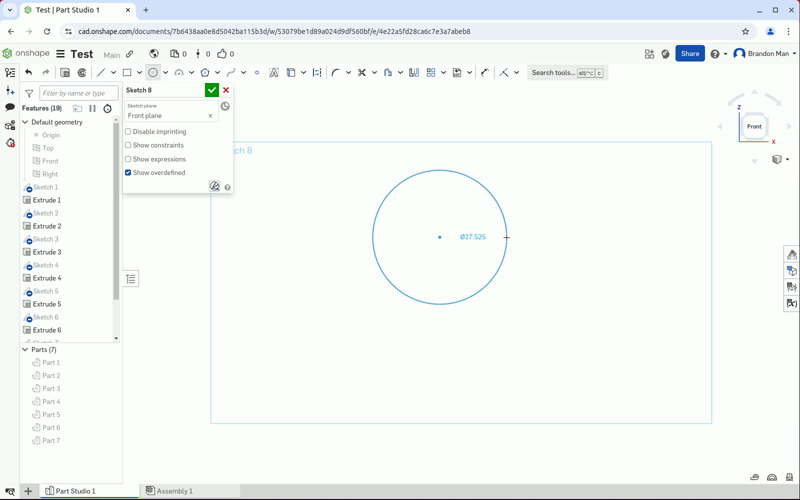
key(esc)
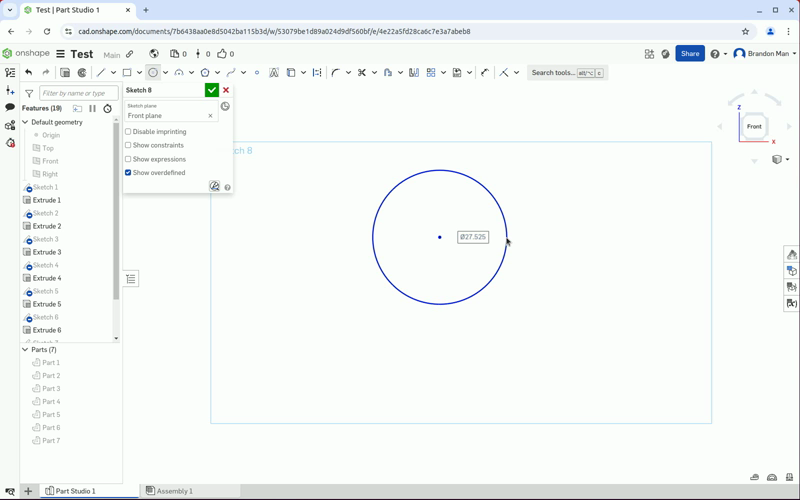
mouse_move(451, 237)
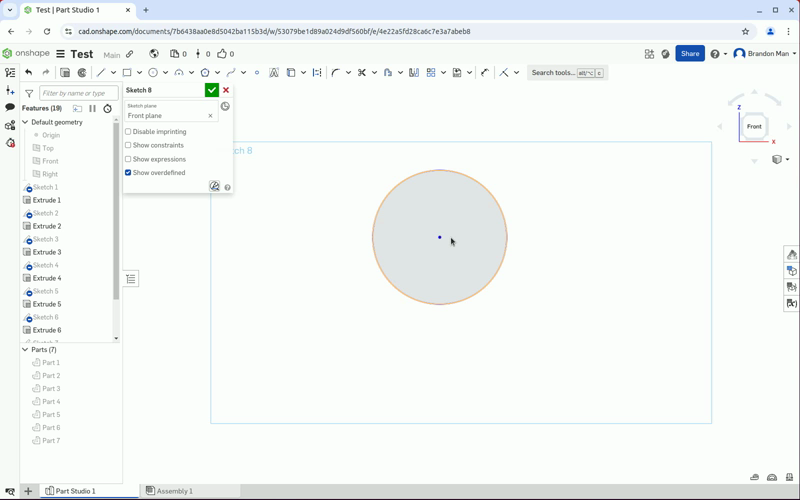
click(451, 237)
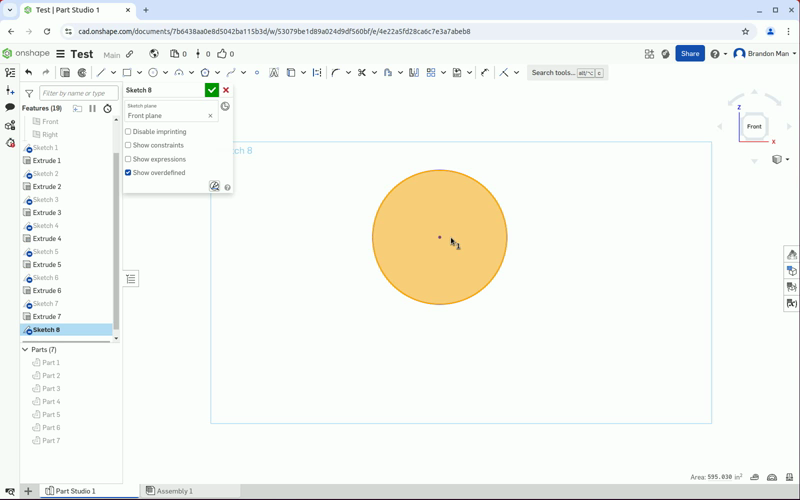
mouse_move(73, 352)
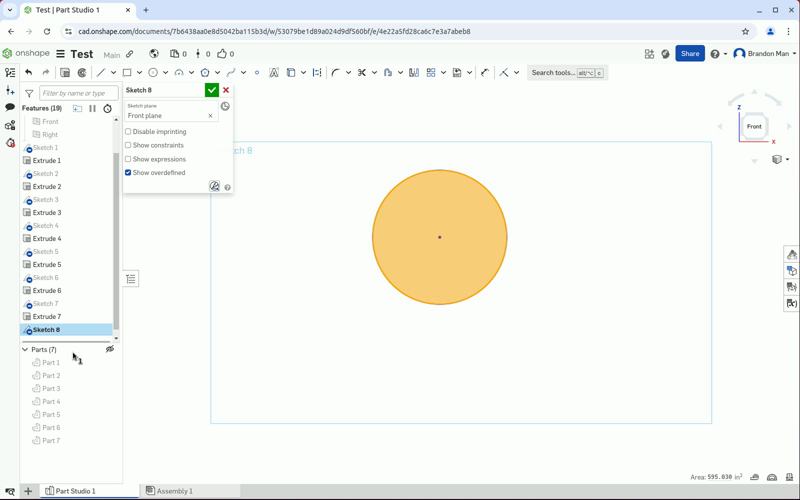
key(shift+y)
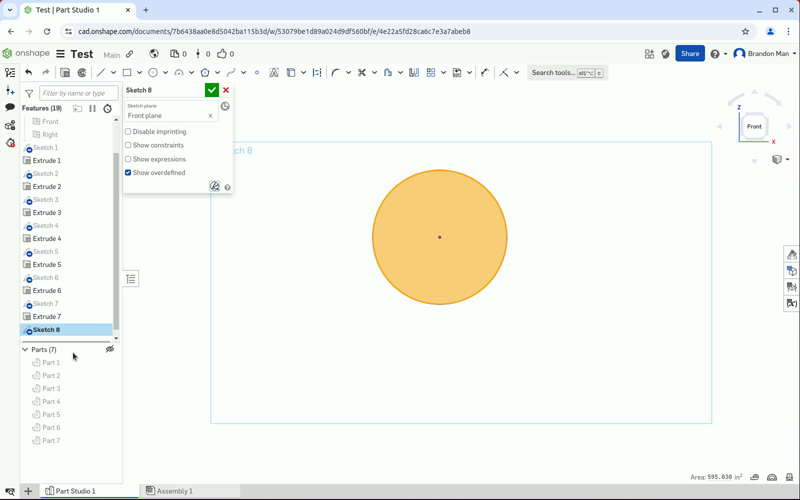
key(shift+e)
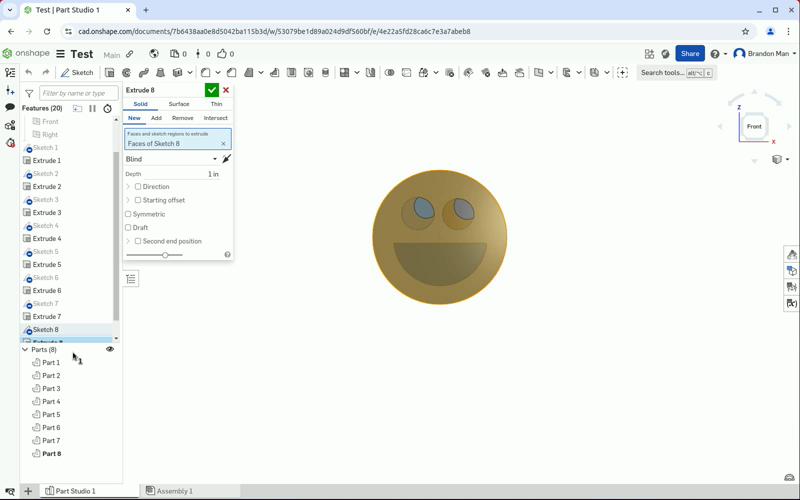
mouse_move(143, 106)
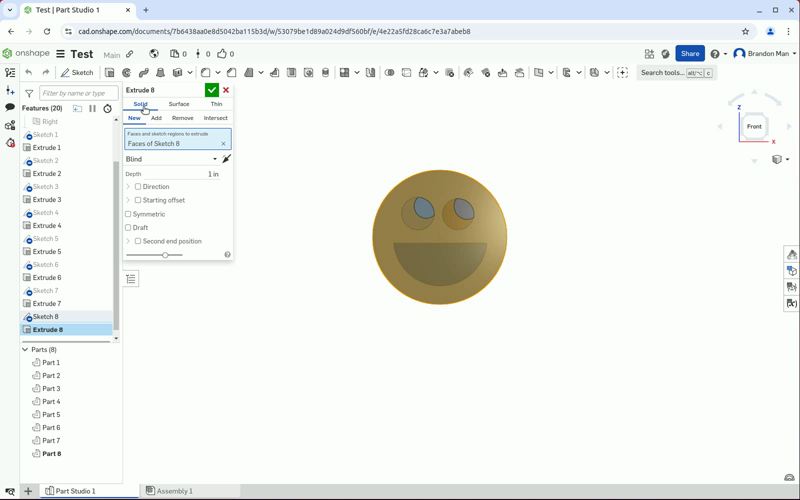
click(143, 106)
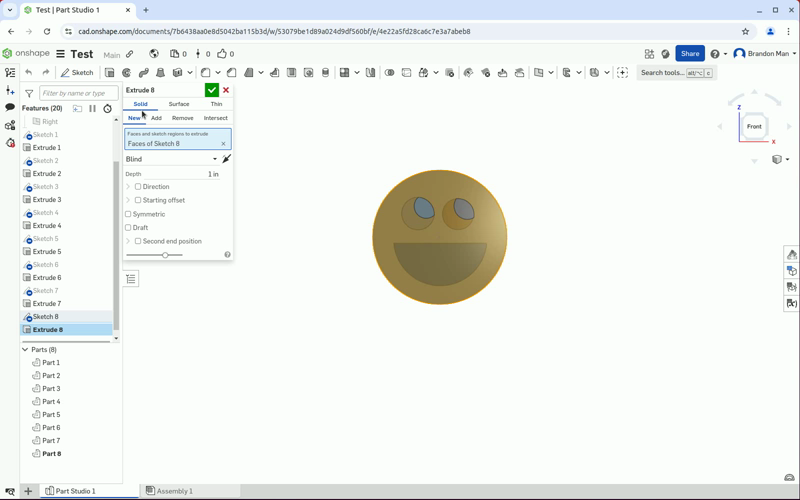
mouse_move(137, 120)
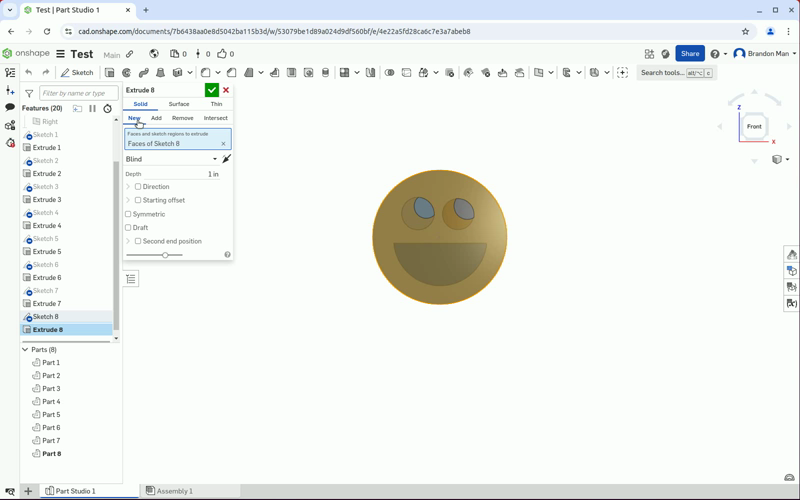
click(137, 120)
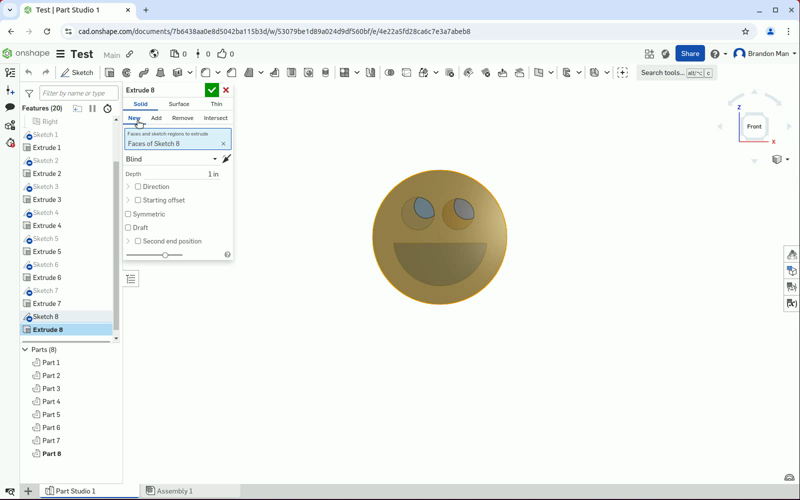
key(tab, 4)
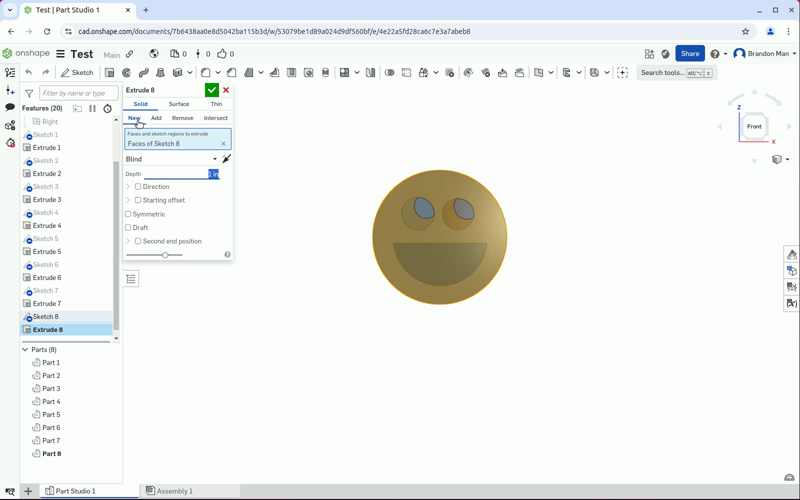
text(-2.166)
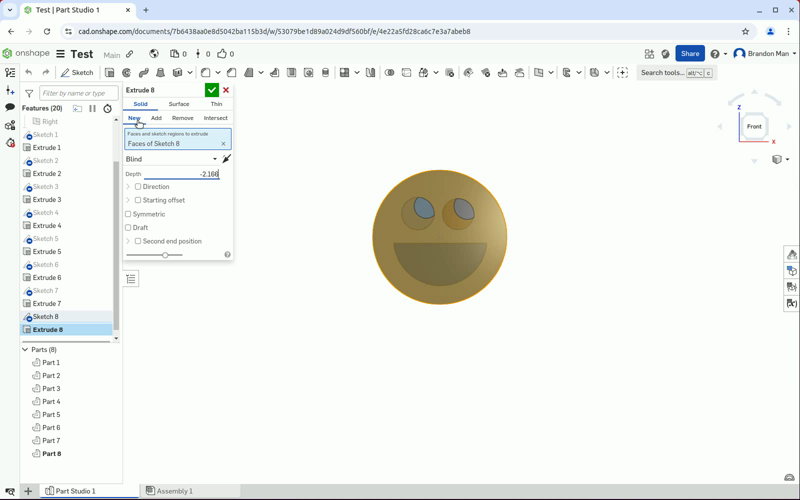
key(enter)
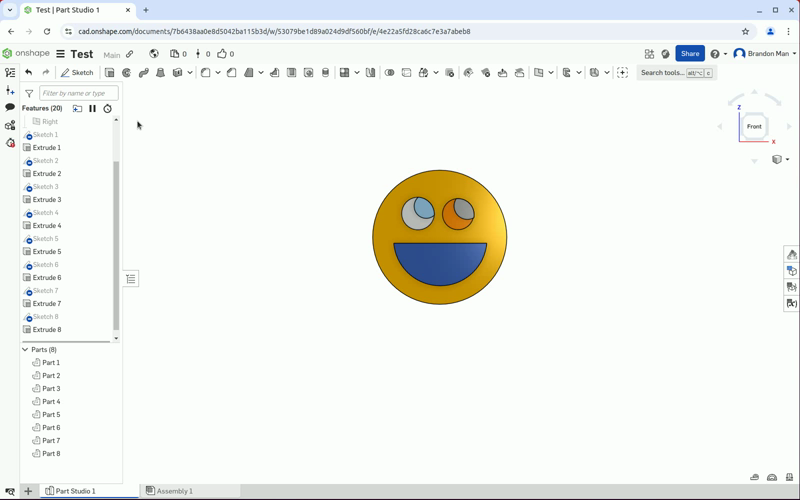
key(shift+h)
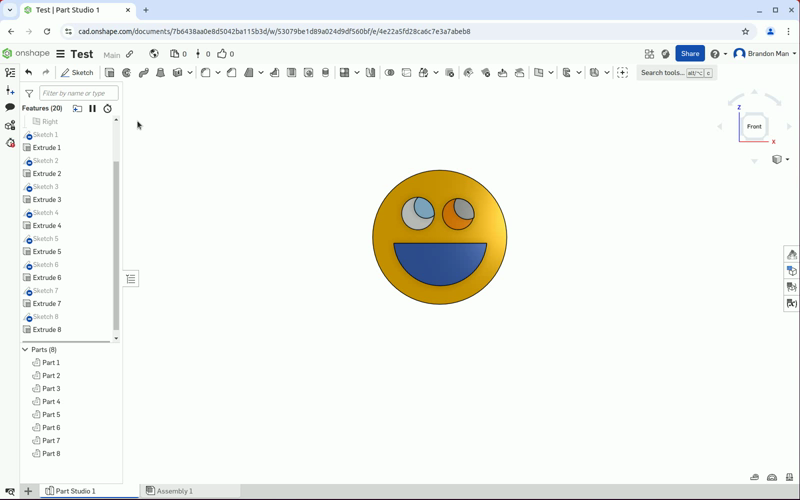
key(shift+h)
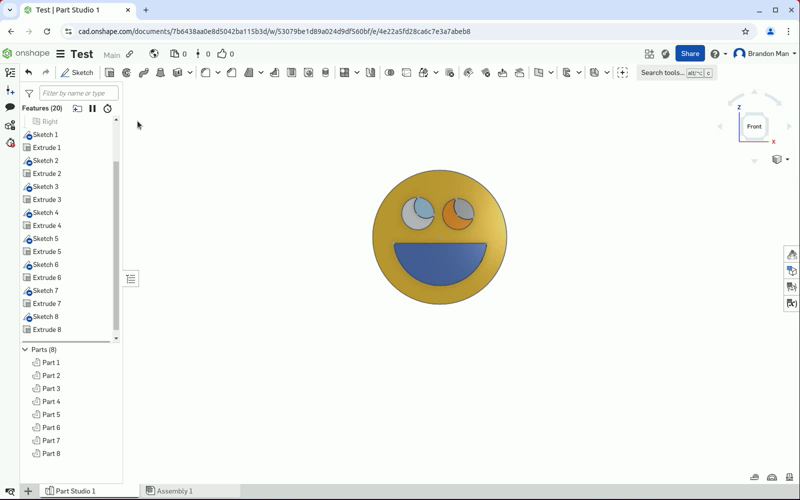
key(shift+7)
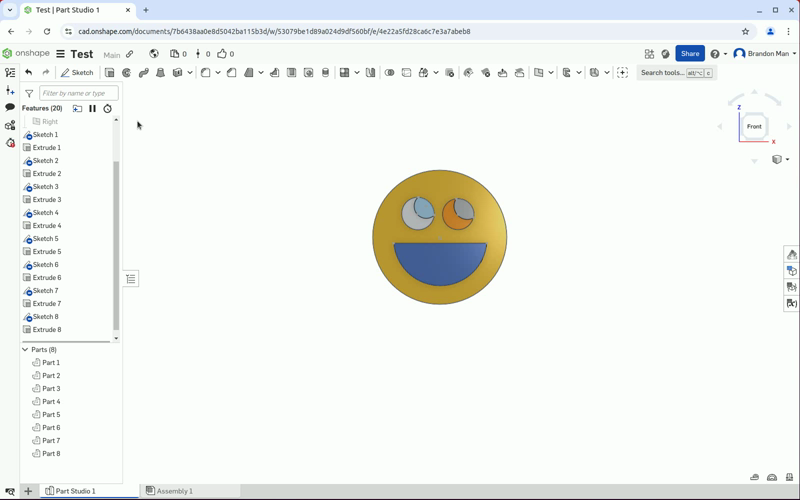
key(left, 2)
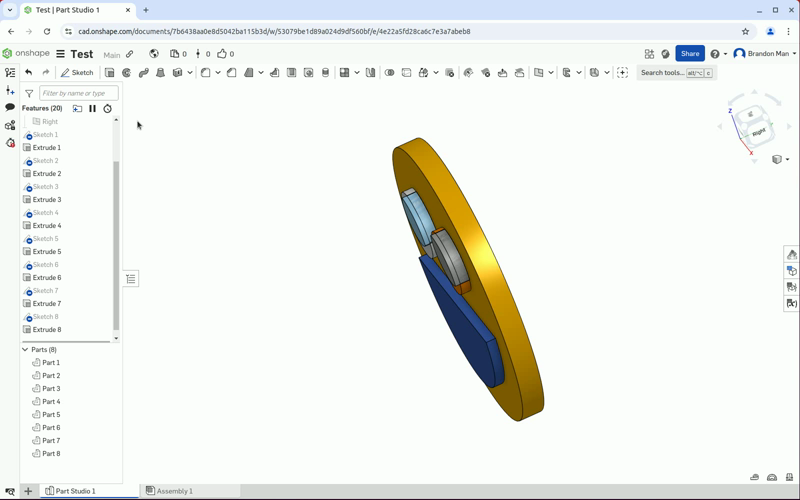
key(down, 2)
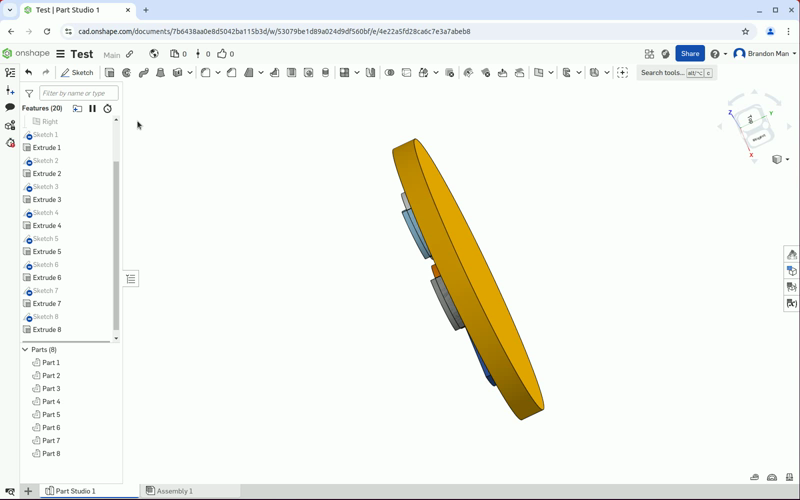
key(up, 2)
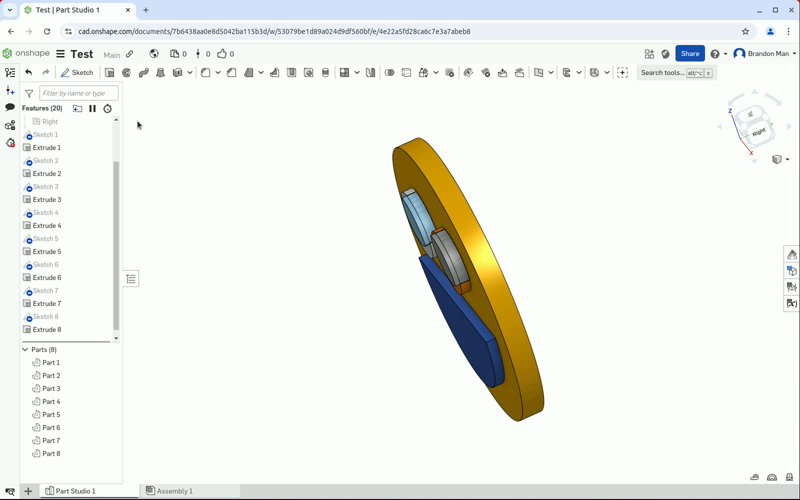
key(right, 2)
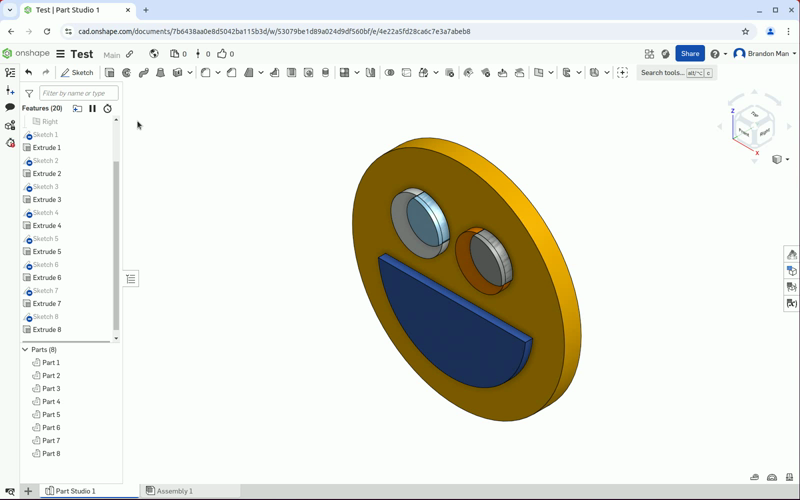
mouse_move(69, 137)
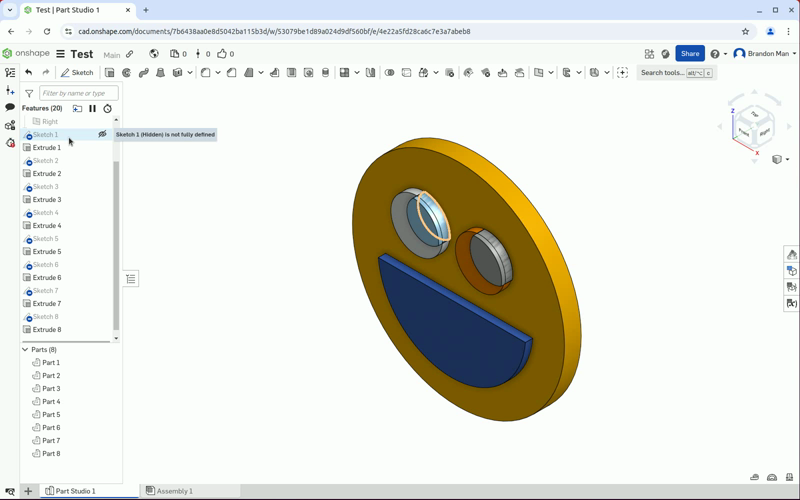
click(69, 137)